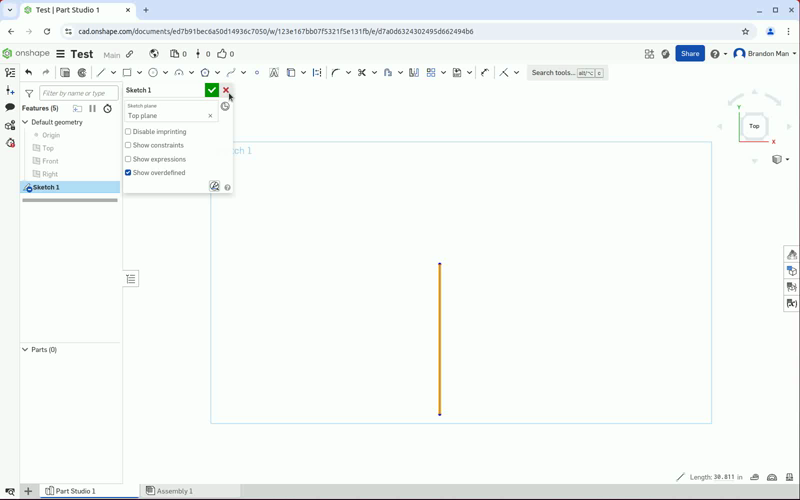
key(shift+h)
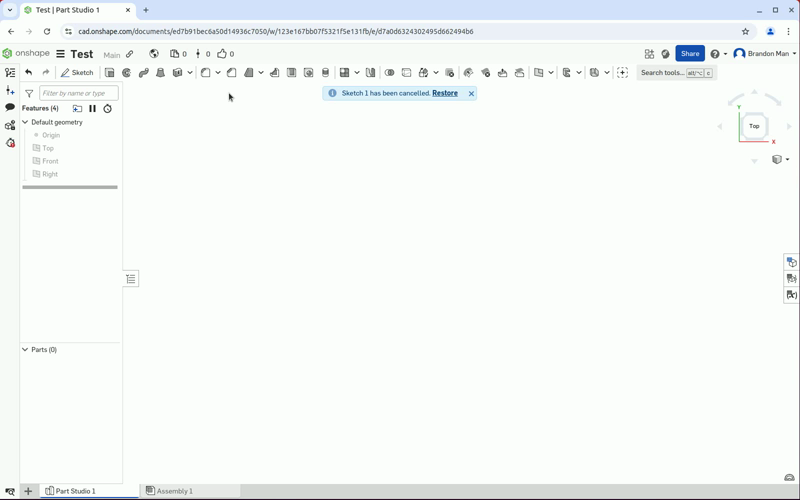
mouse_move(73, 352)
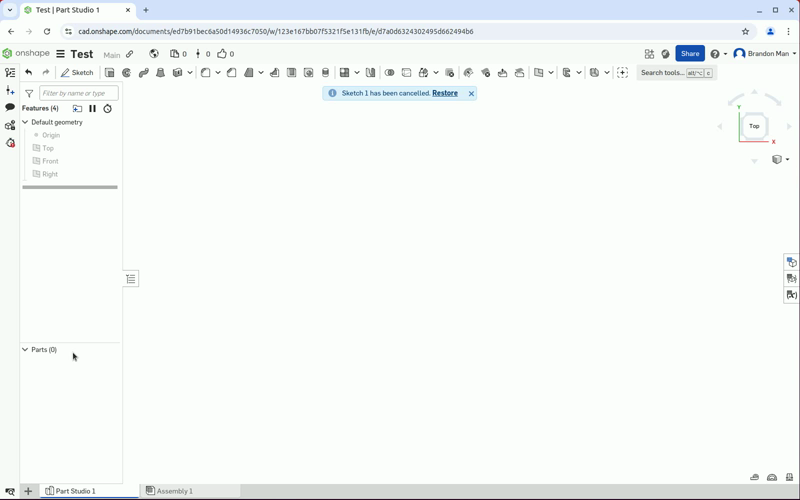
key(y)
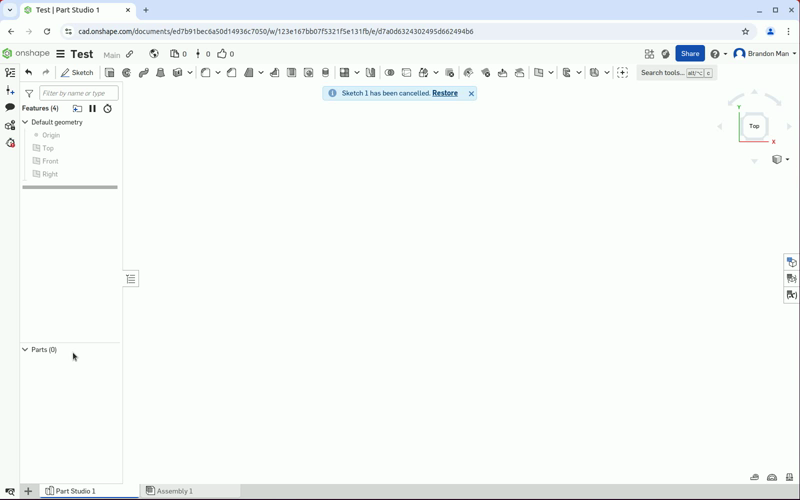
key(shift+p)
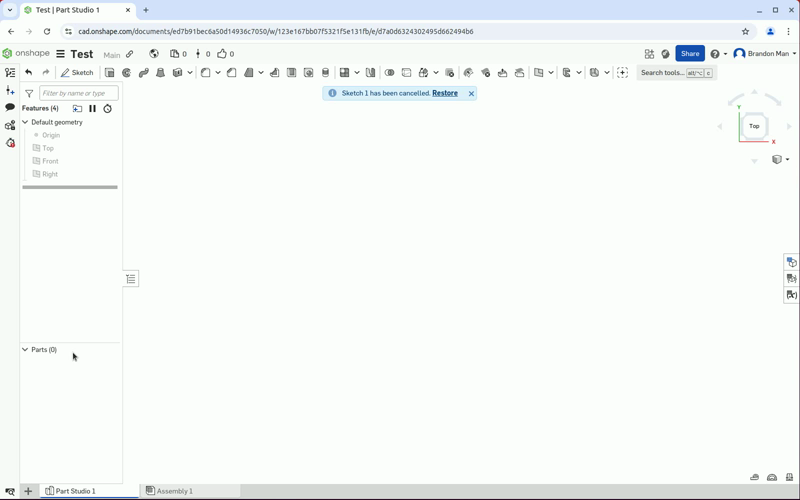
key(space)
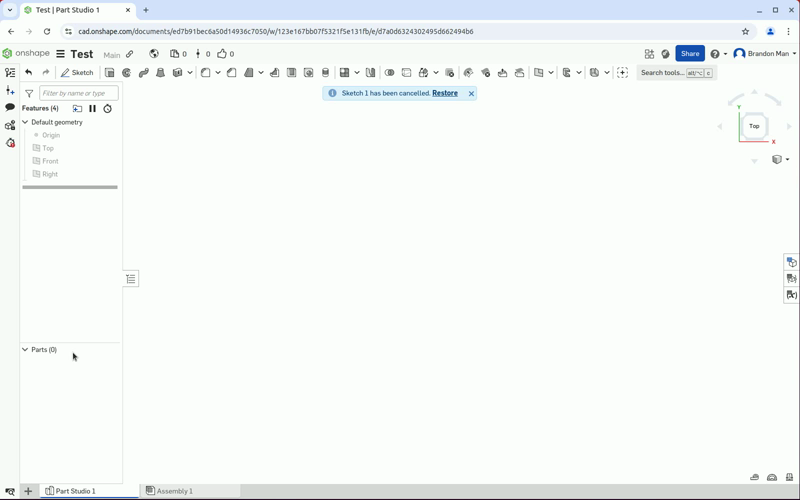
key_down(shift)
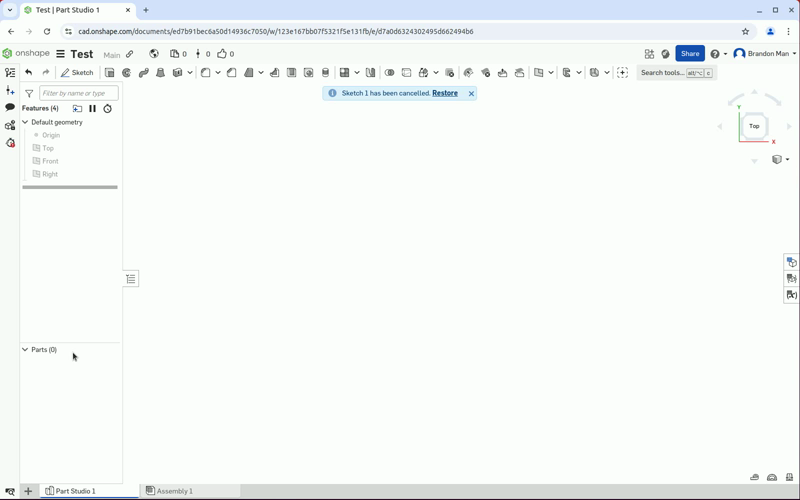
key(up)
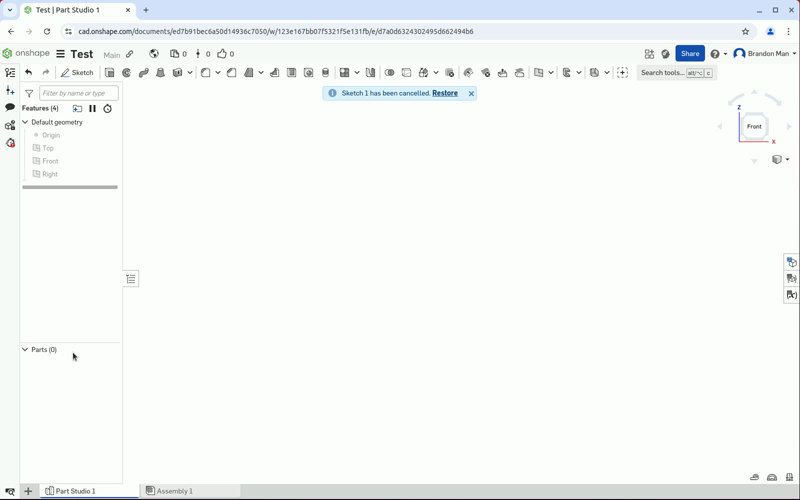
key_up(shift)
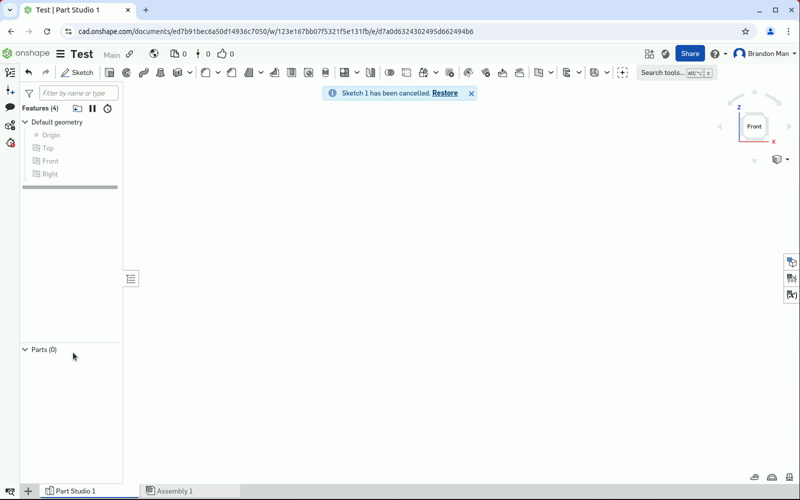
mouse_move(73, 352)
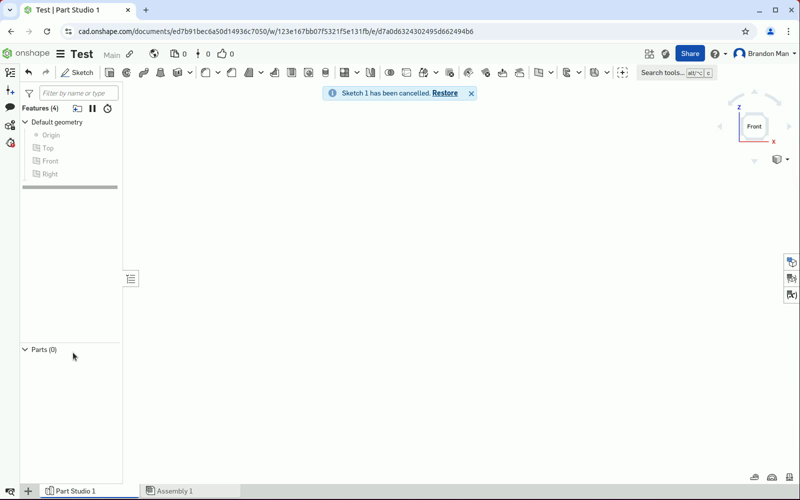
key(shift+y)
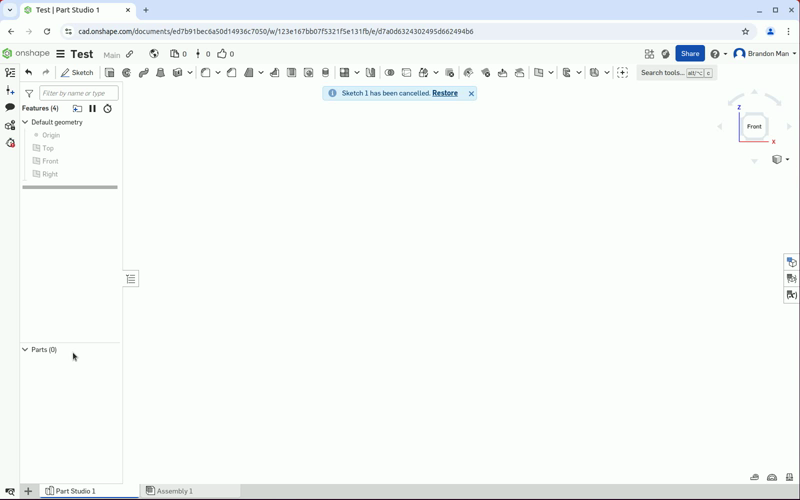
key(shift+s)
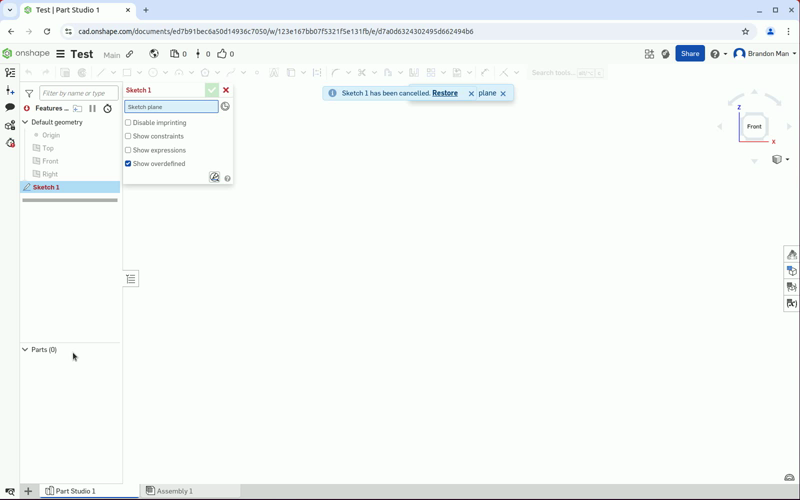
mouse_move(73, 163)
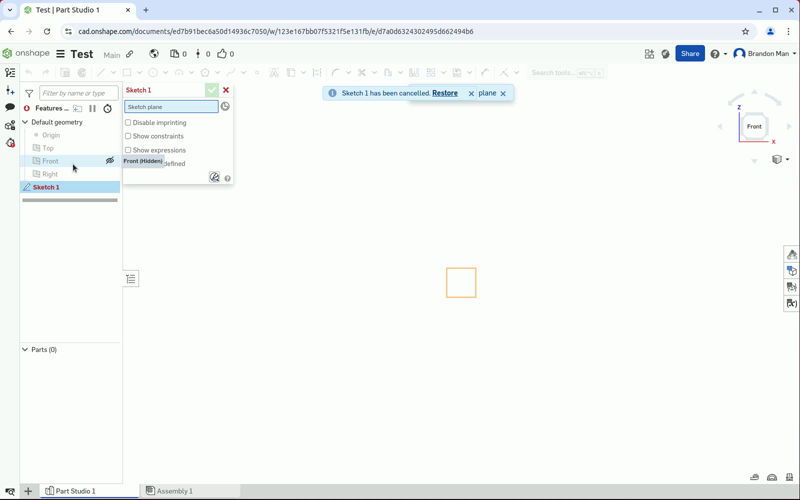
click(73, 163)
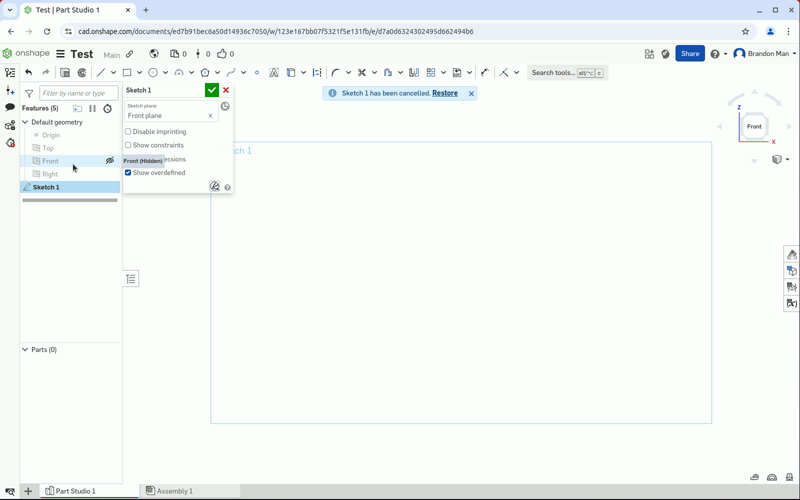
mouse_move(73, 352)
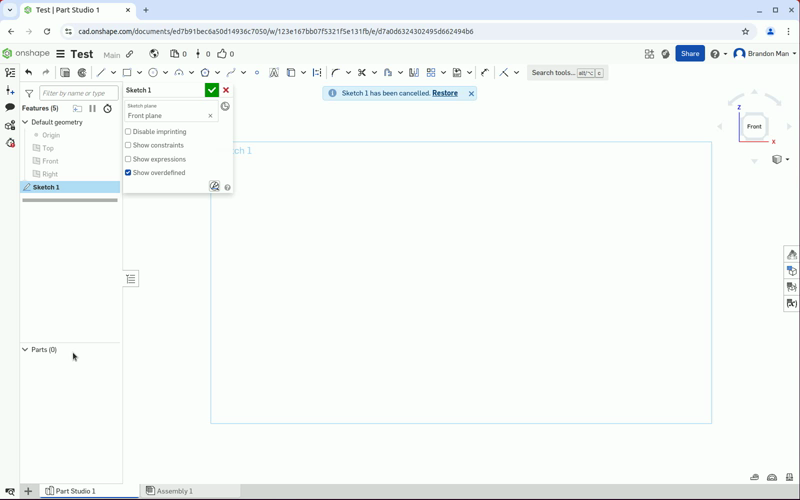
key(y)
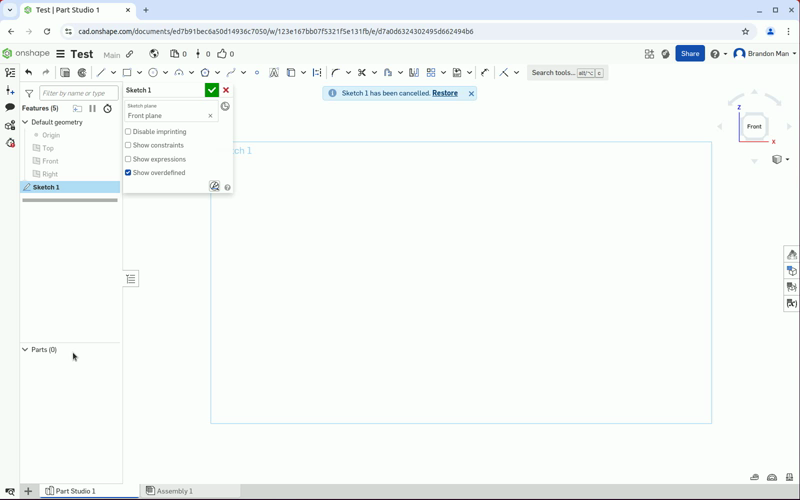
key(l)
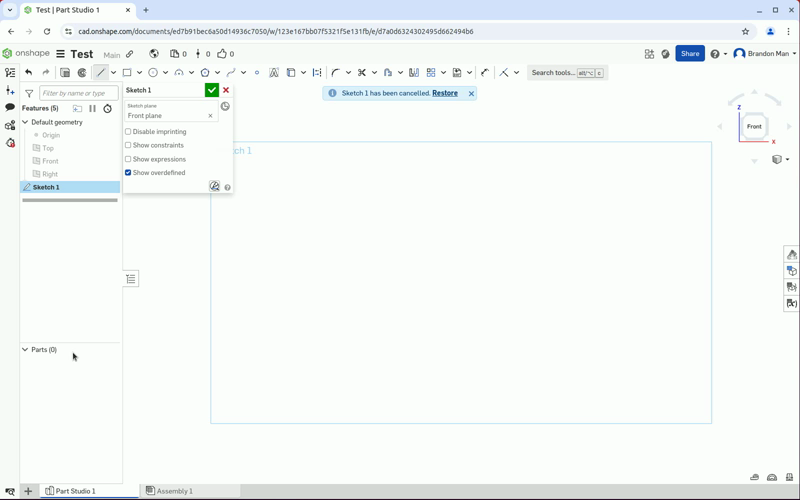
key_down(shift)
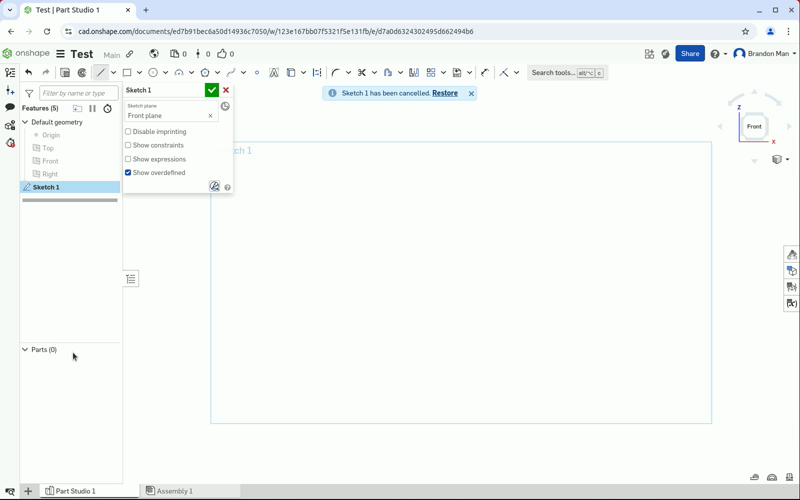
mouse_move(456, 287)
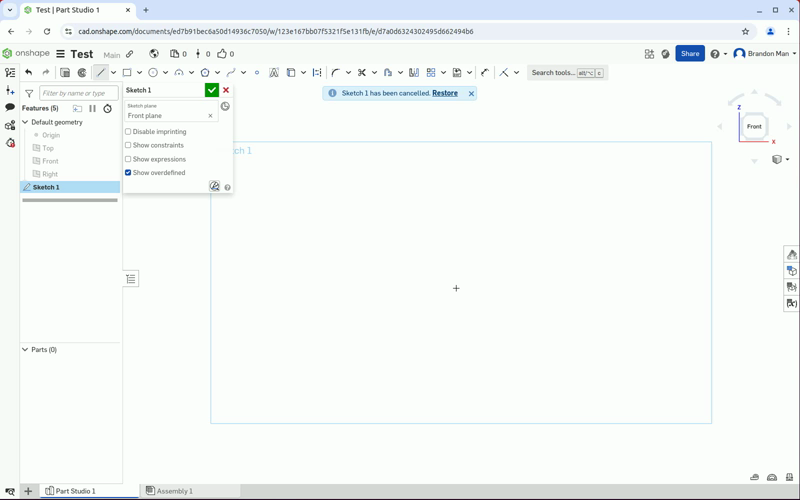
click(456, 287)
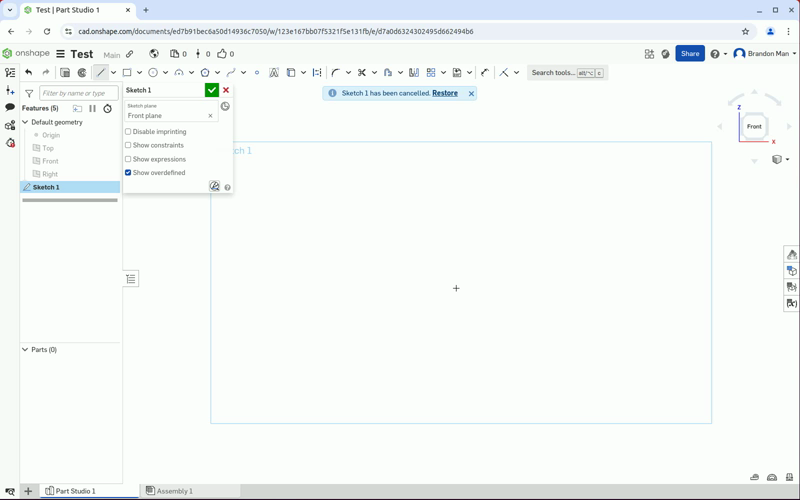
key_up(shift)
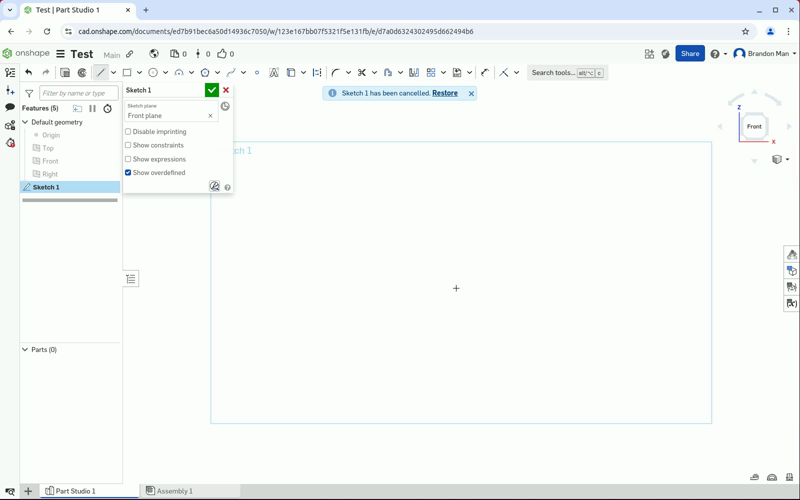
key_down(shift)
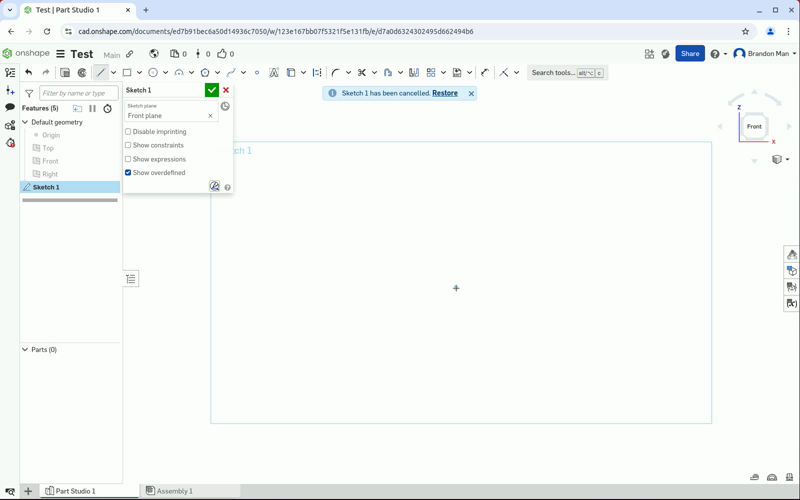
mouse_move(486, 287)
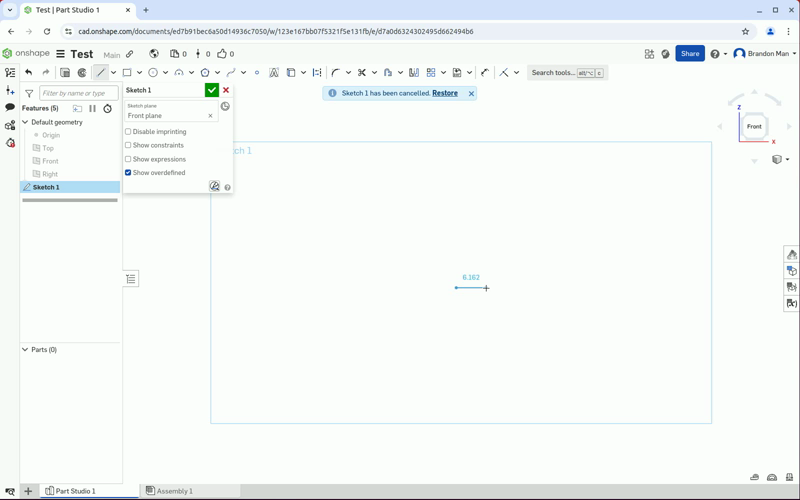
mouse_move(467, 287)
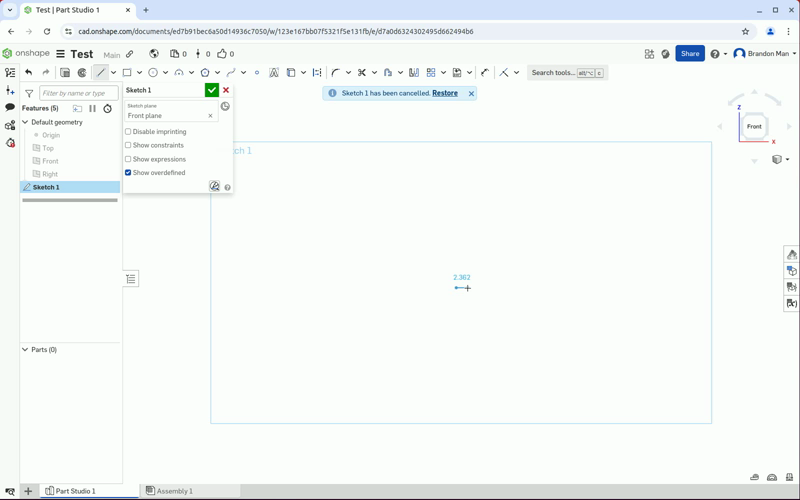
click(467, 287)
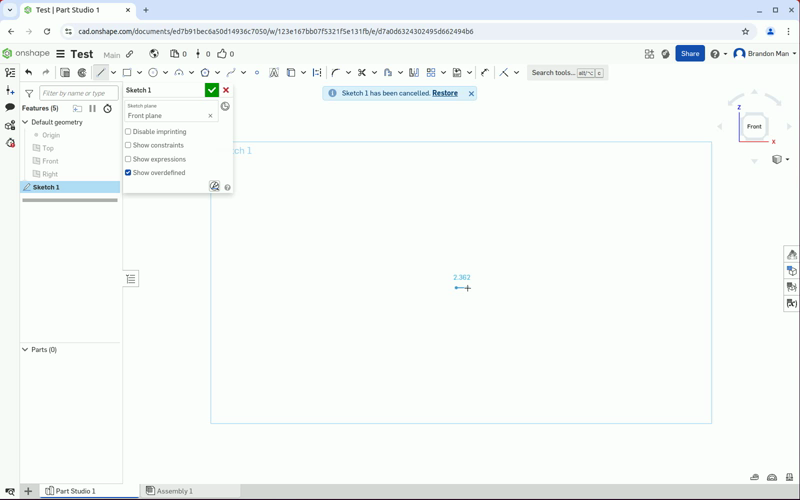
key_up(shift)
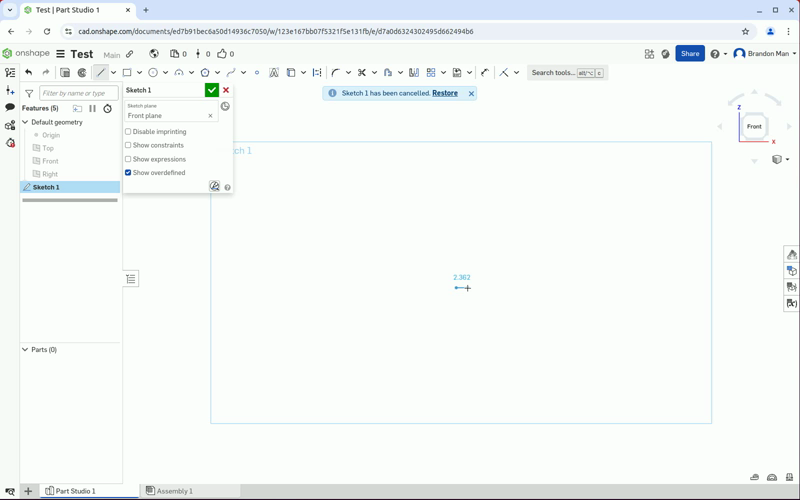
key_down(shift)
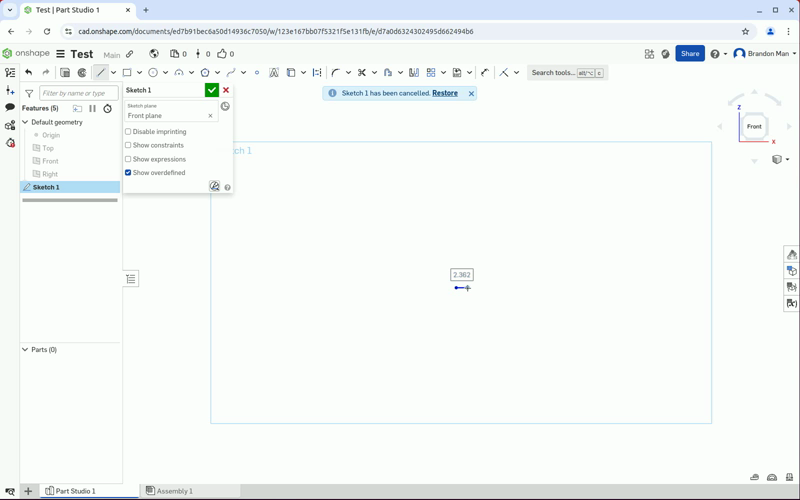
mouse_move(497, 287)
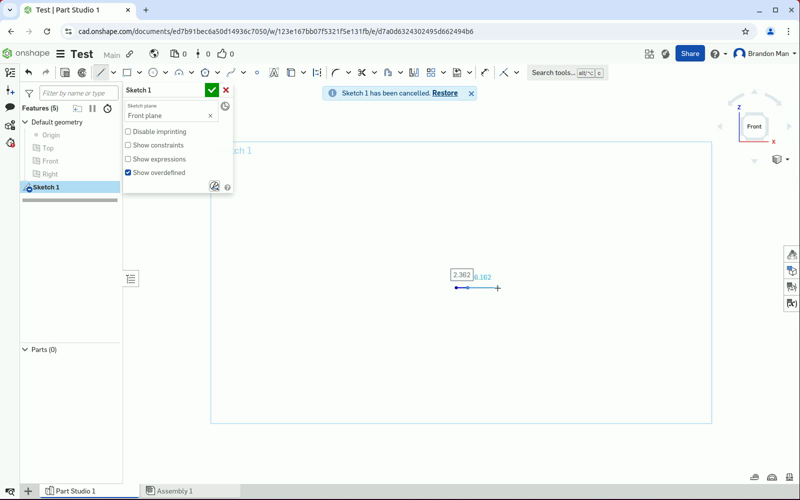
mouse_move(467, 276)
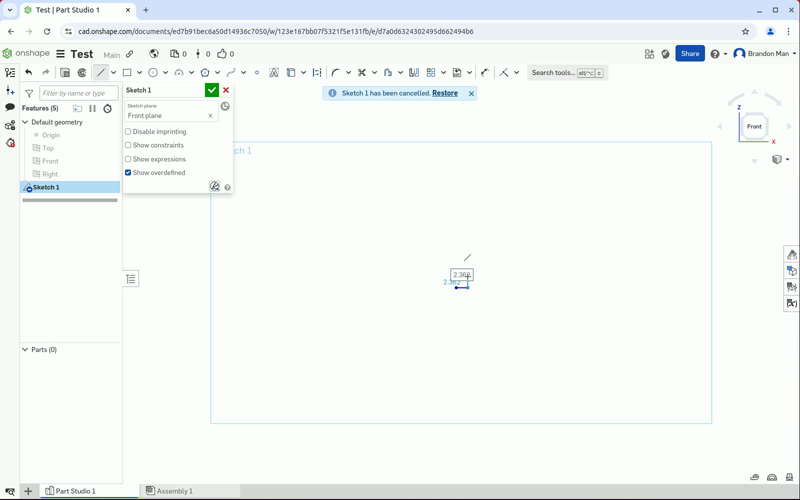
click(467, 276)
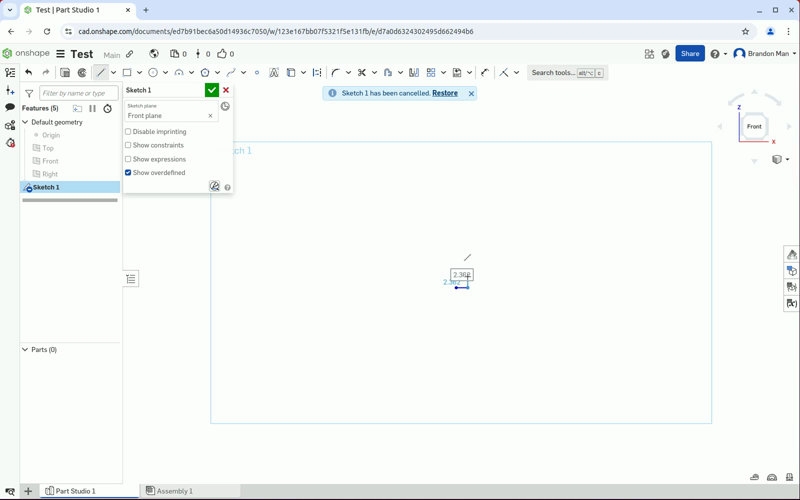
key_up(shift)
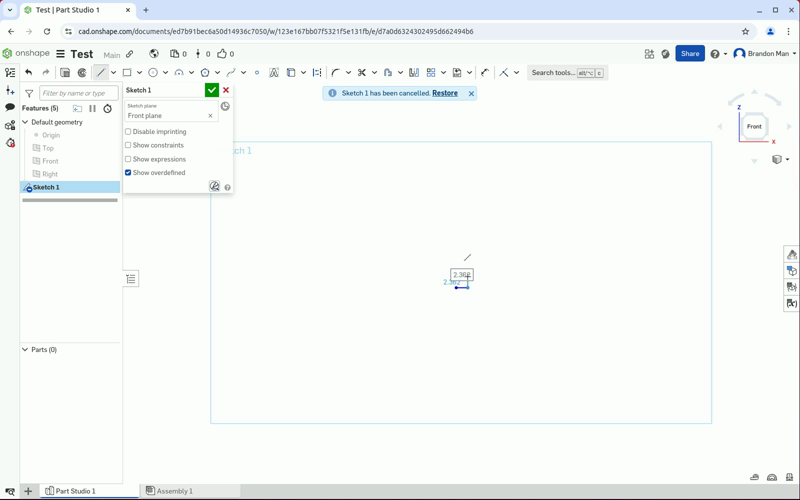
key_down(shift)
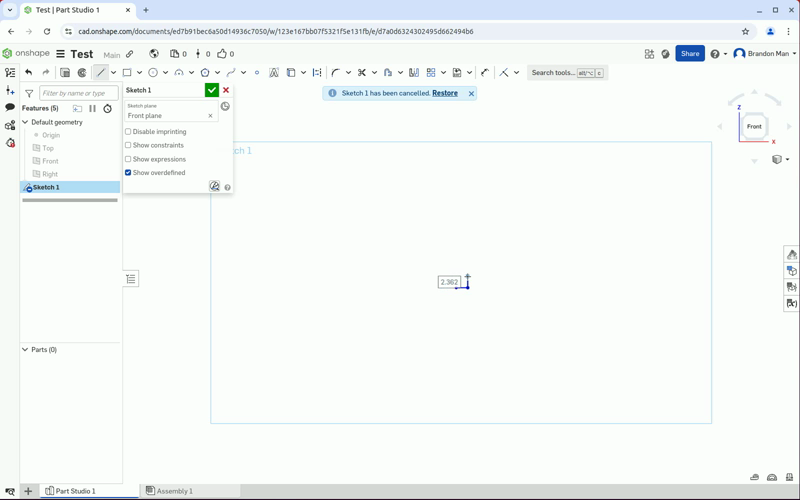
mouse_move(497, 276)
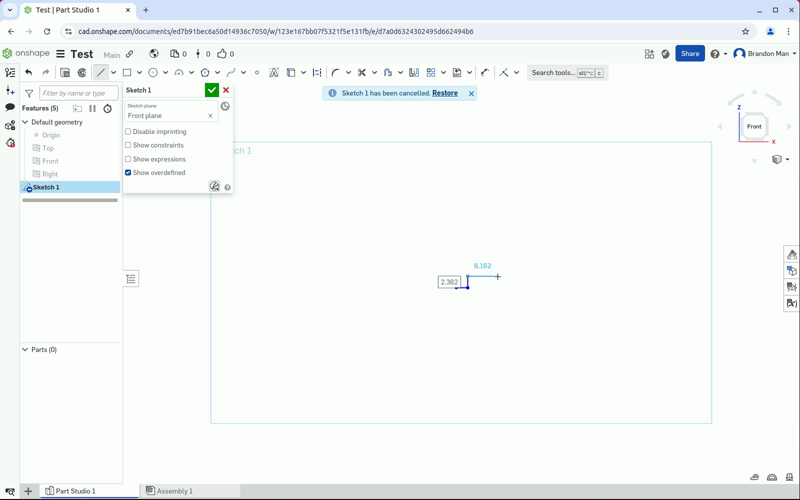
mouse_move(456, 276)
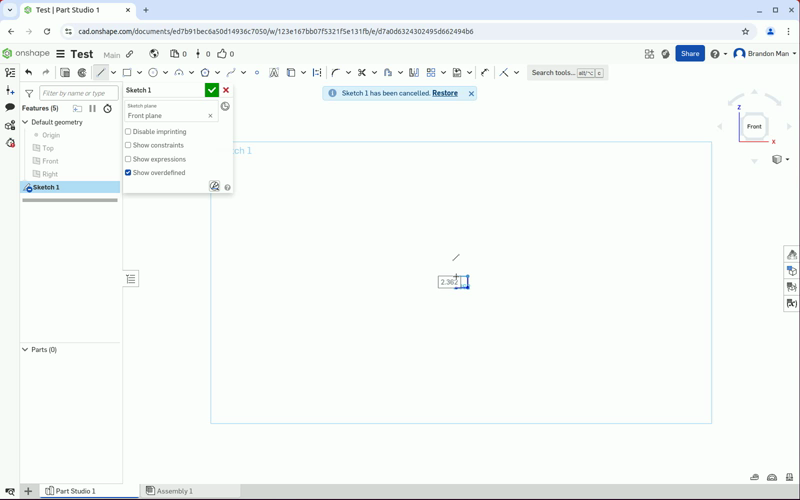
click(456, 276)
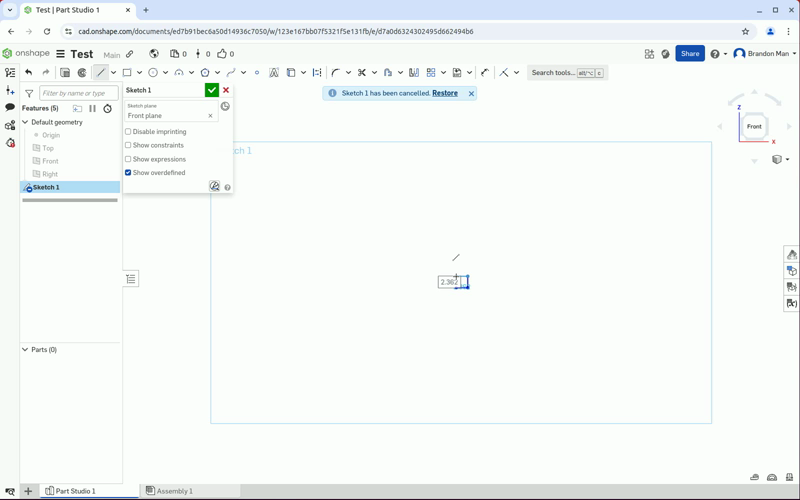
key_up(shift)
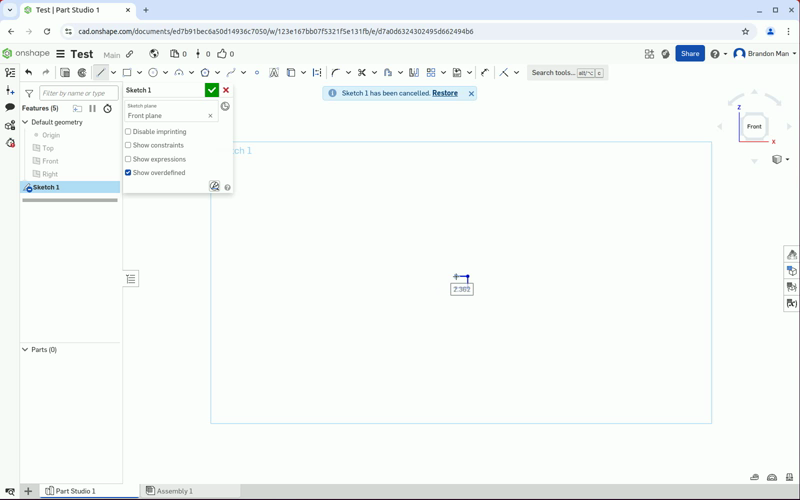
mouse_move(486, 276)
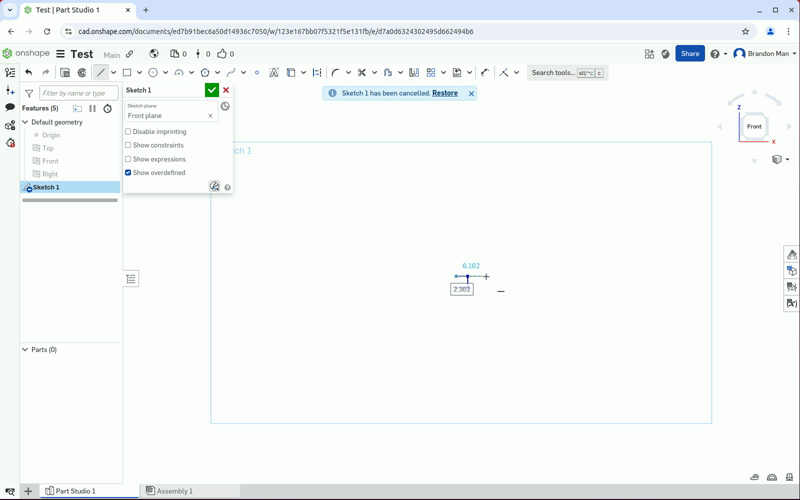
key_down(shift)
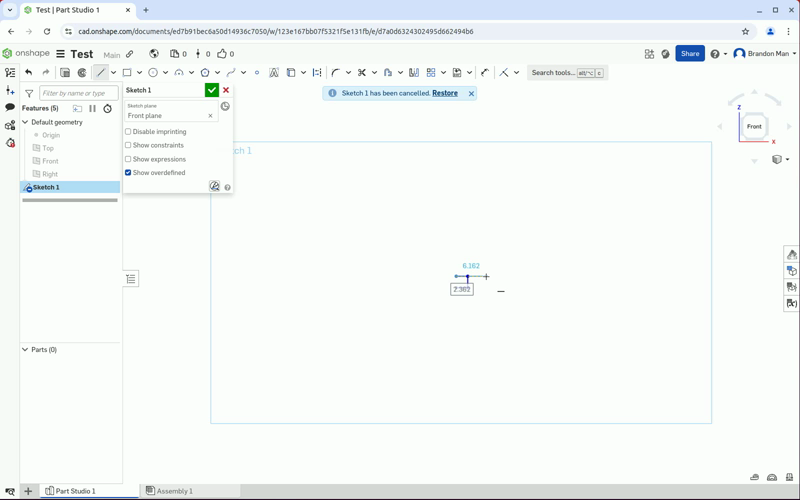
mouse_move(456, 287)
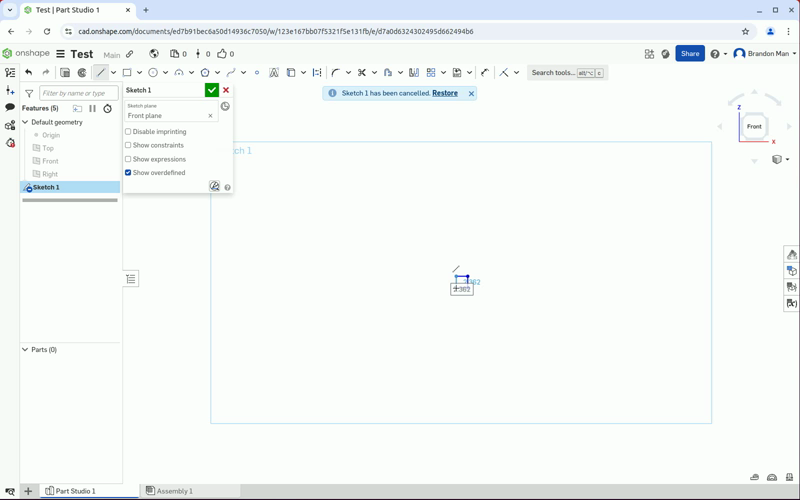
key_up(shift)
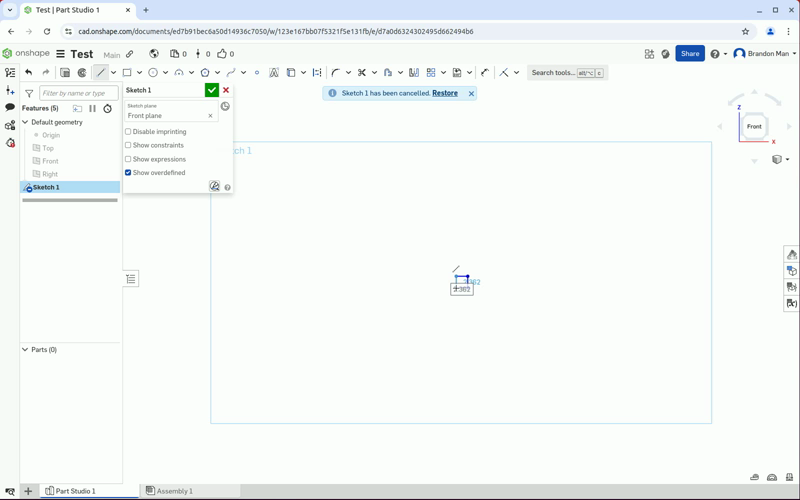
click(456, 287)
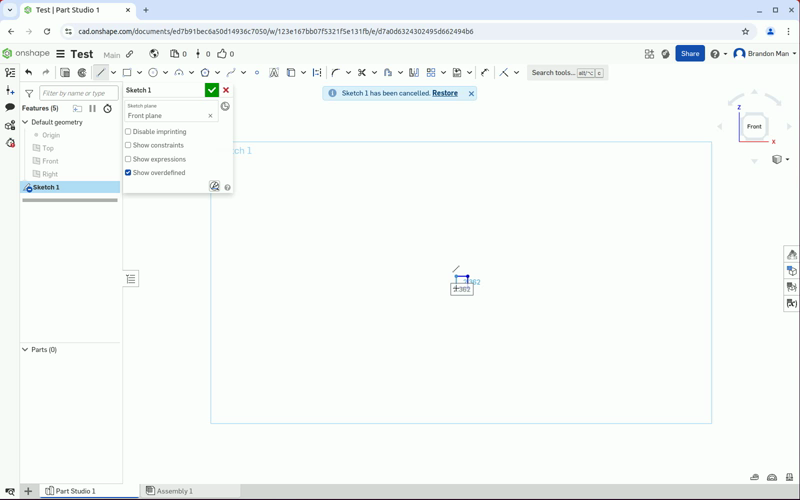
key(esc)
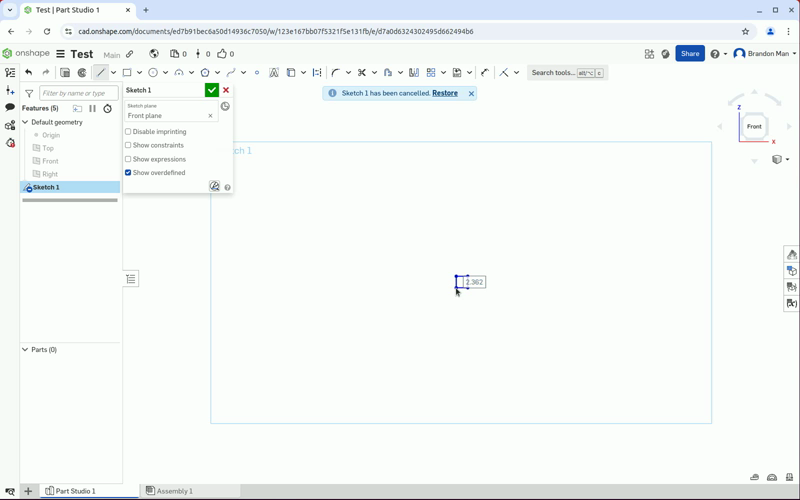
key(c)
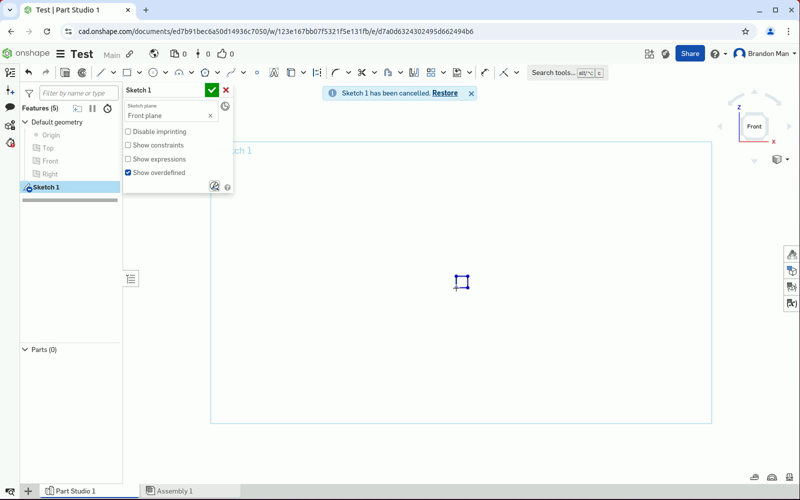
key_down(shift)
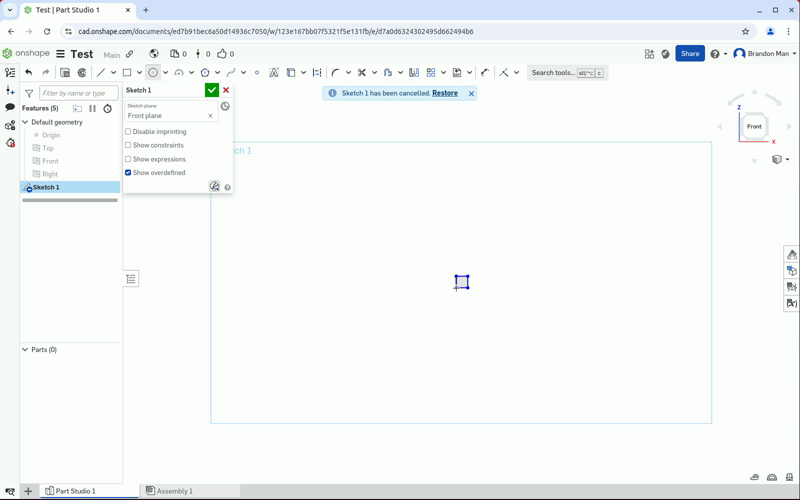
mouse_move(461, 281)
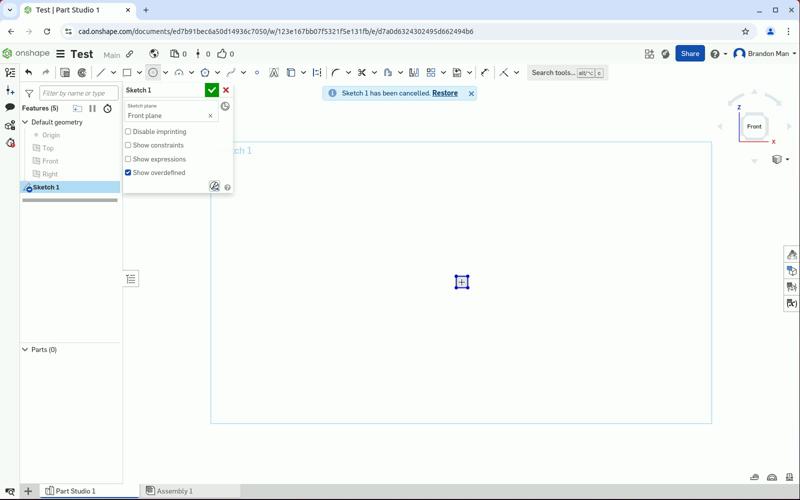
click(461, 281)
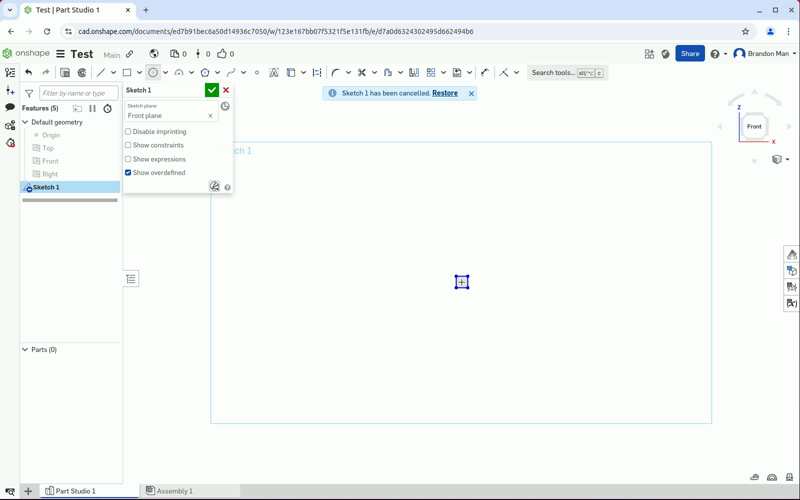
key_up(shift)
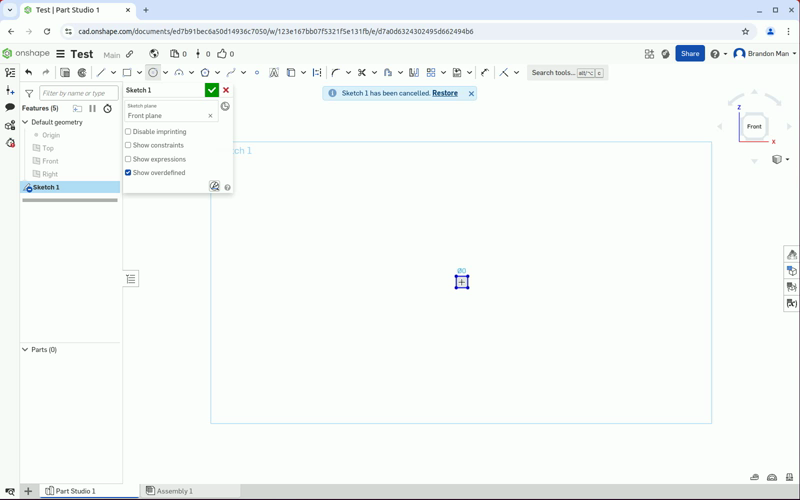
mouse_move(463, 281)
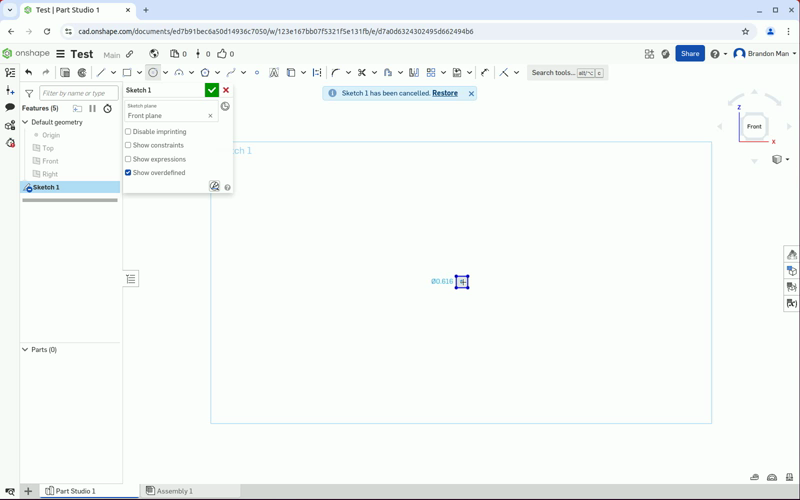
scroll(6)
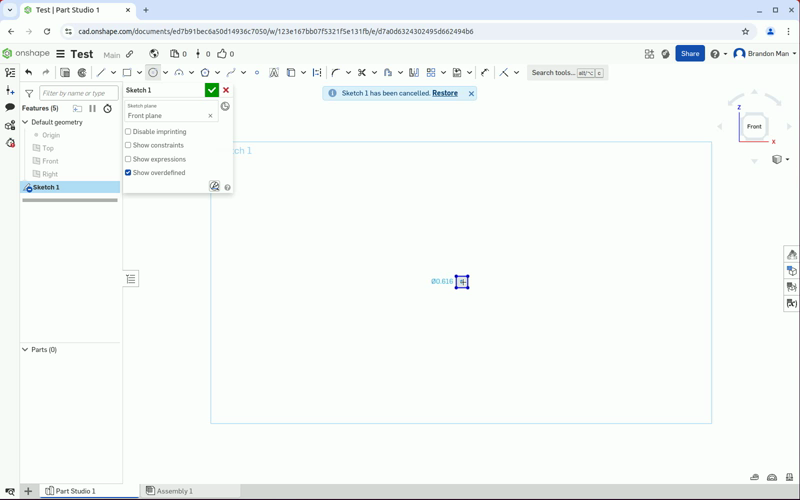
scroll(6)
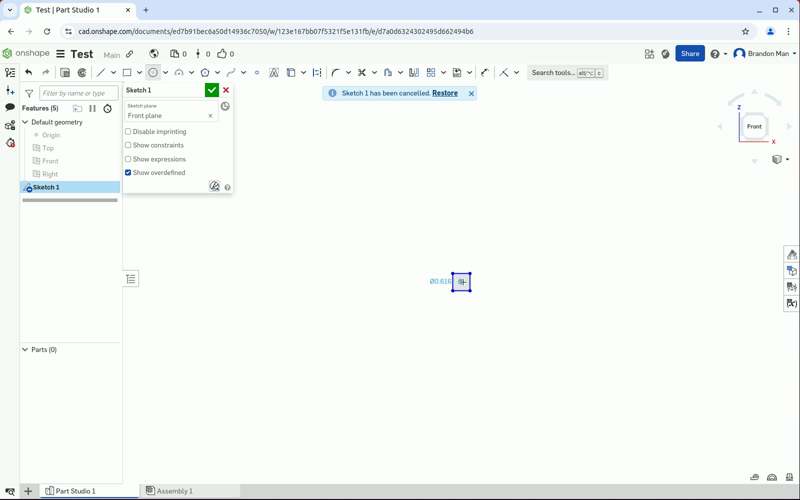
scroll(6)
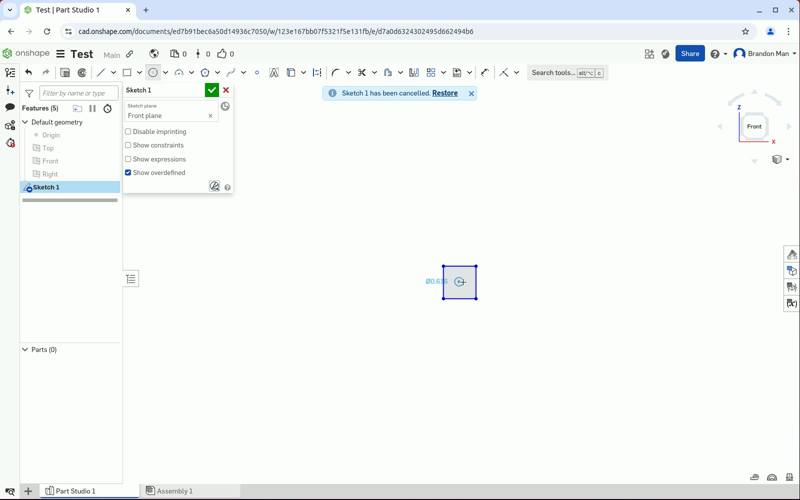
scroll(6)
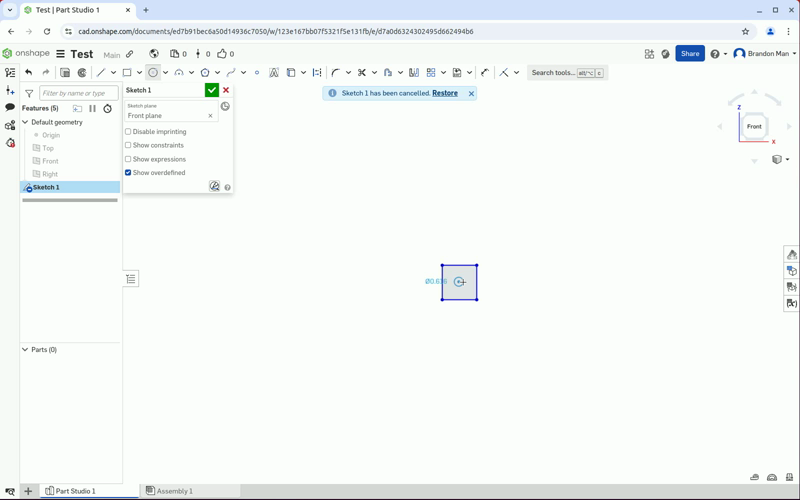
scroll(6)
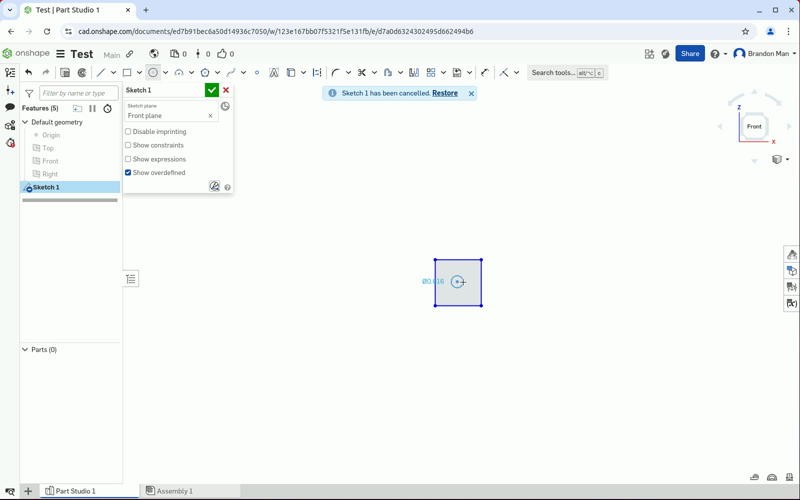
scroll(6)
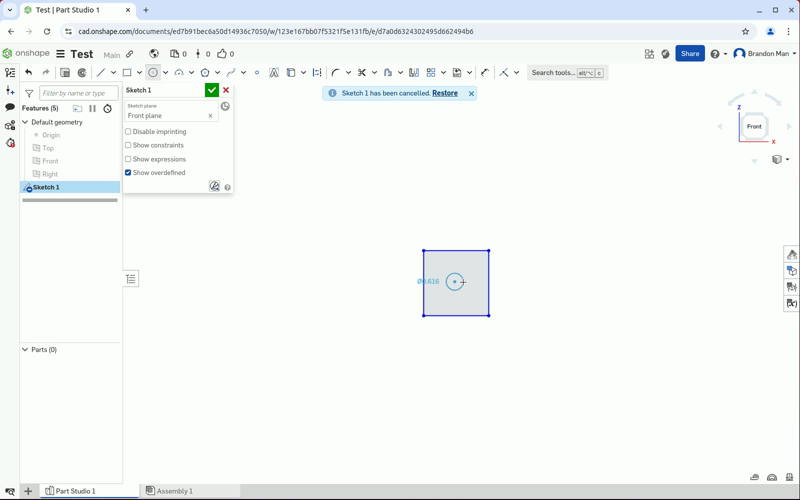
scroll(6)
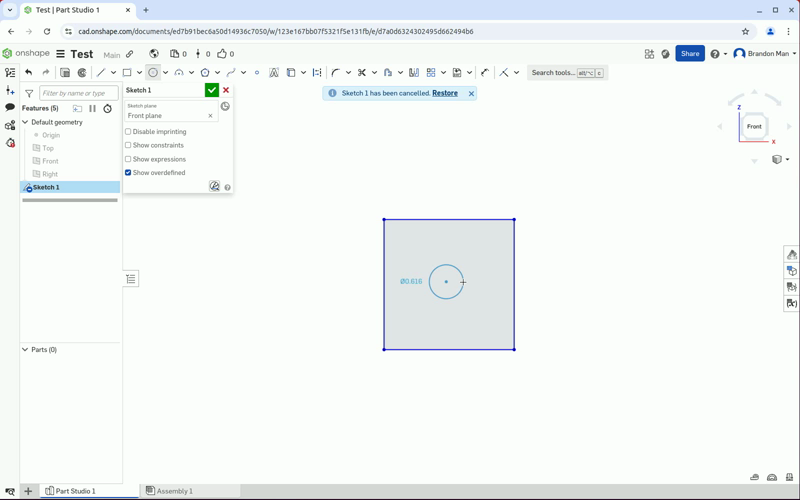
click(463, 281)
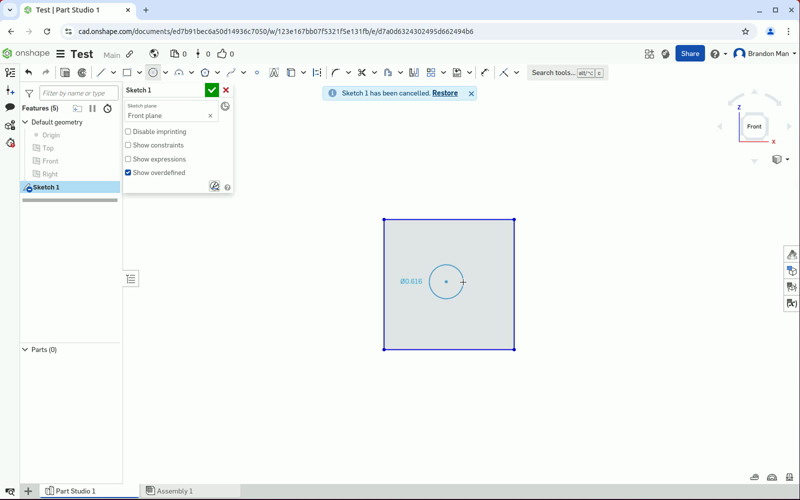
scroll(-6)
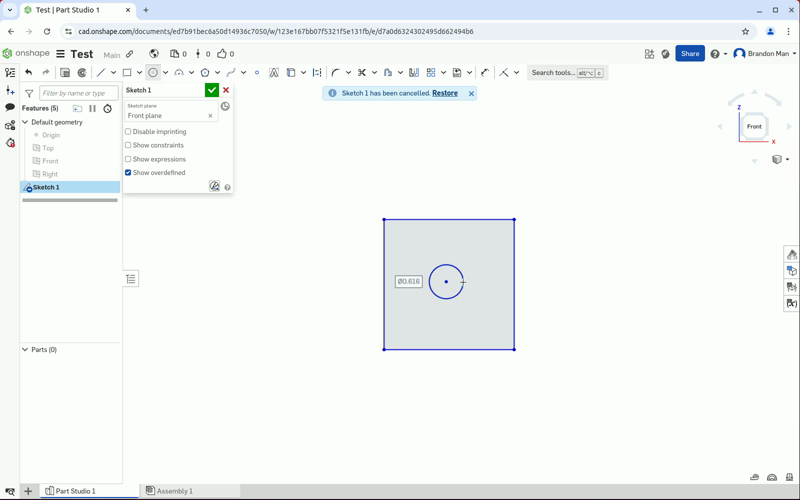
scroll(-6)
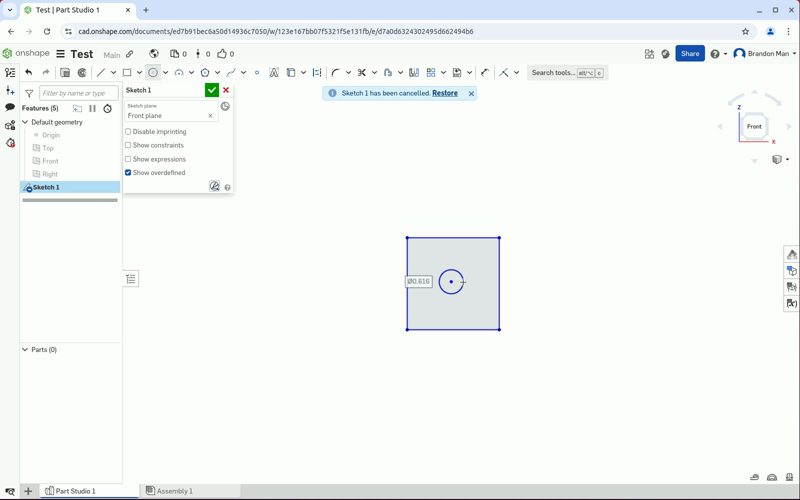
scroll(-6)
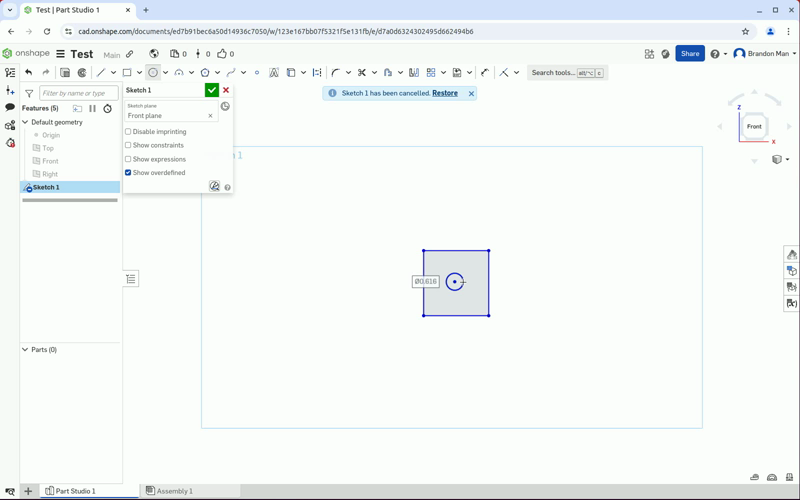
scroll(-6)
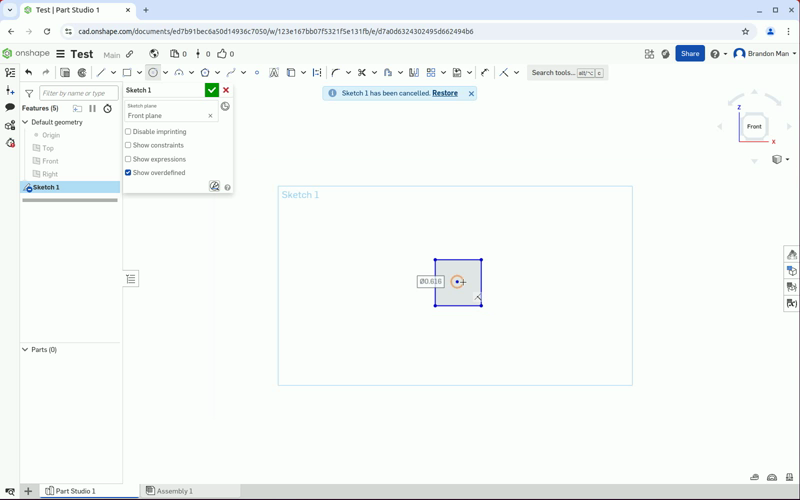
scroll(-6)
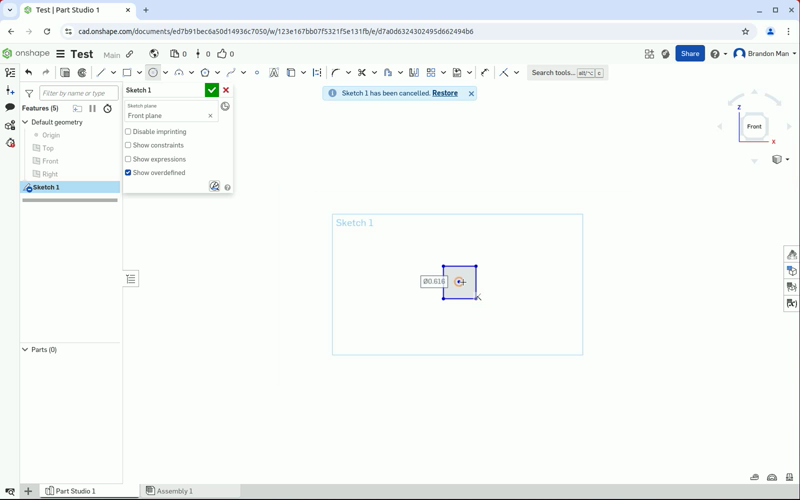
scroll(-6)
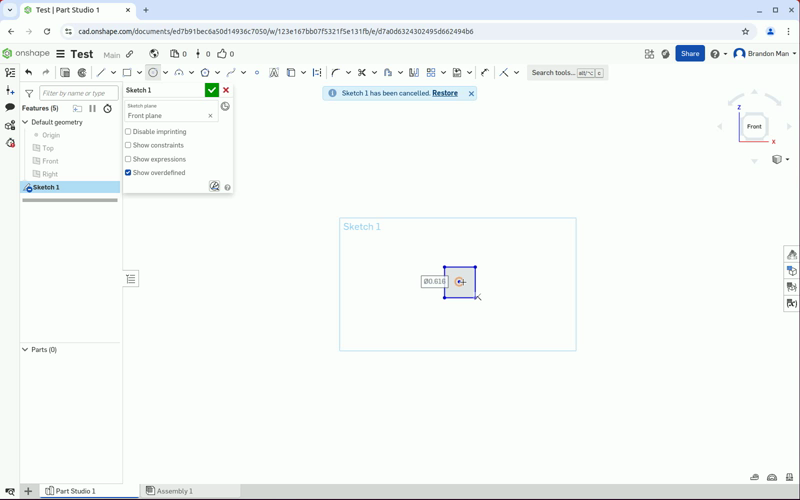
scroll(-6)
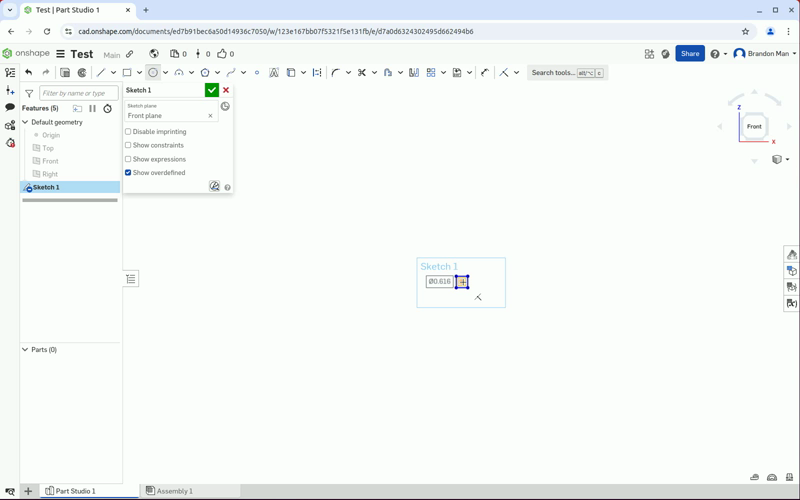
key(esc)
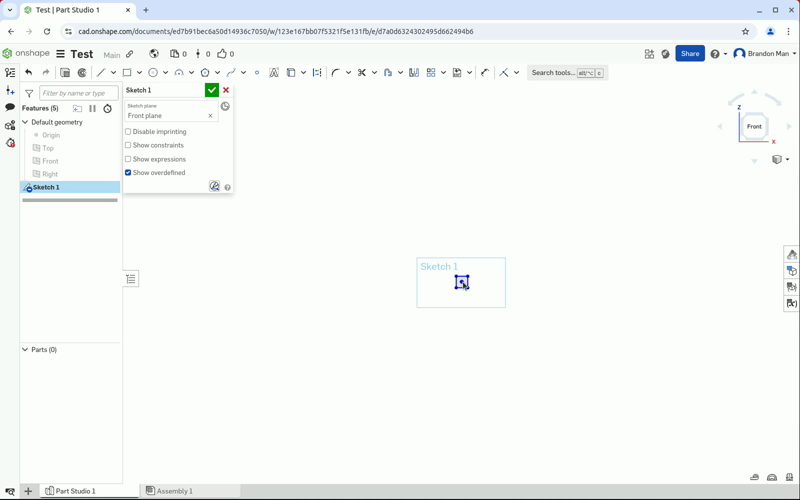
mouse_move(457, 286)
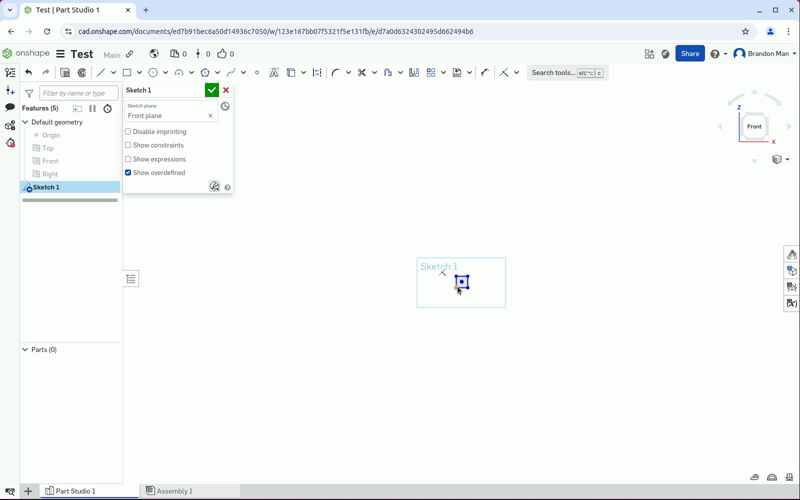
scroll(6)
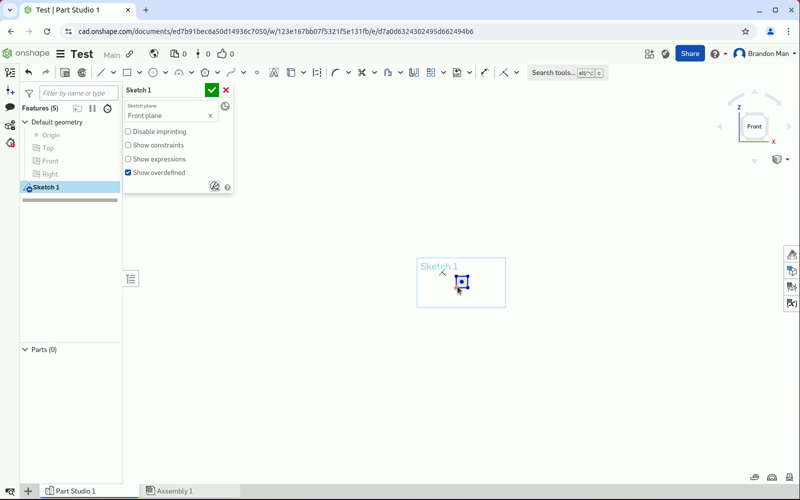
scroll(6)
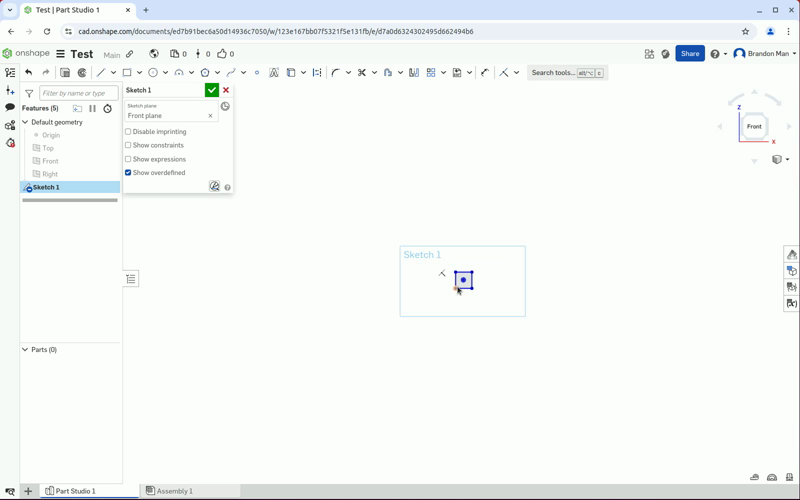
scroll(6)
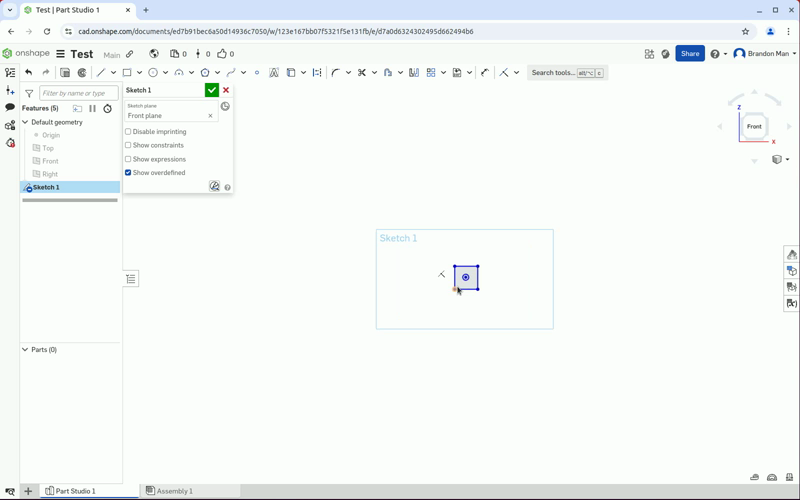
scroll(6)
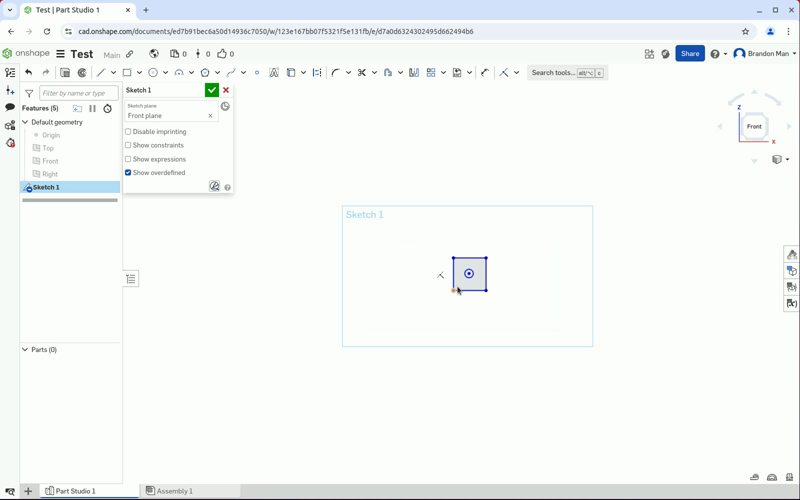
scroll(6)
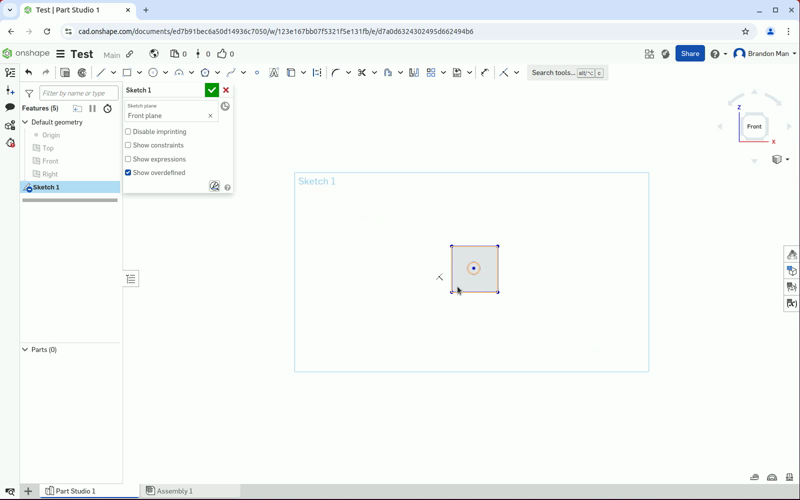
scroll(6)
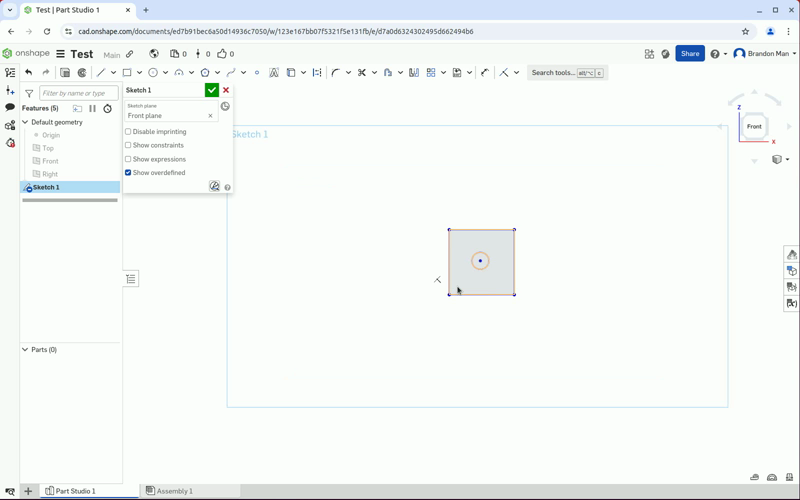
scroll(6)
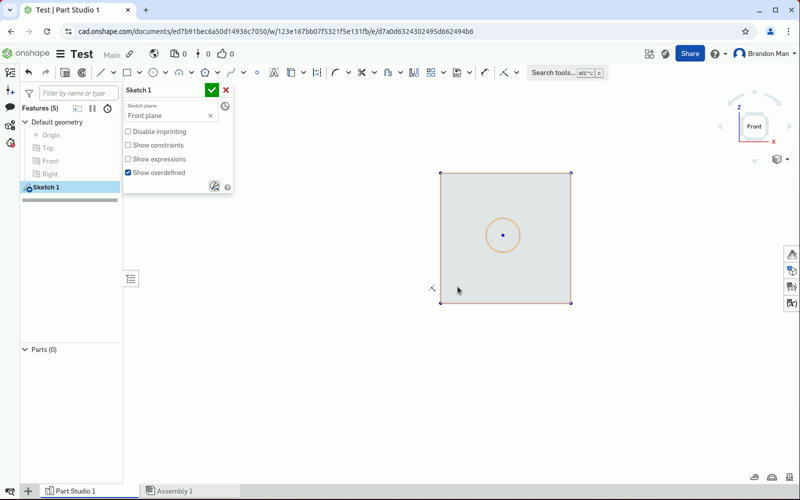
click(457, 286)
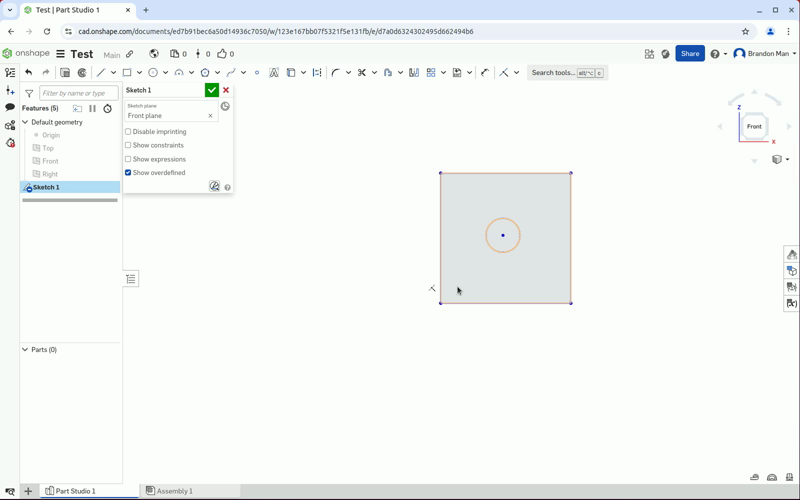
scroll(-6)
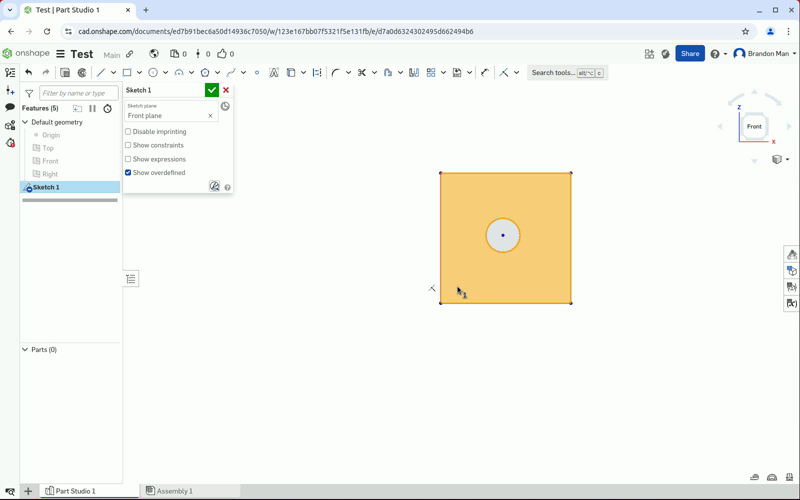
scroll(-6)
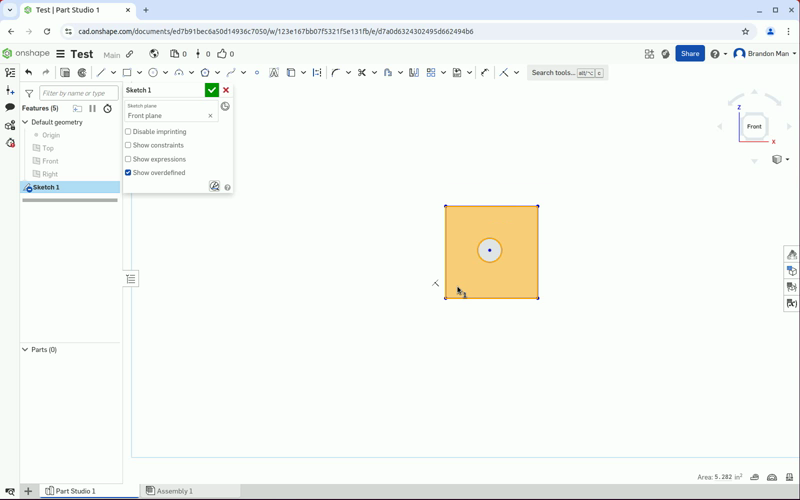
scroll(-6)
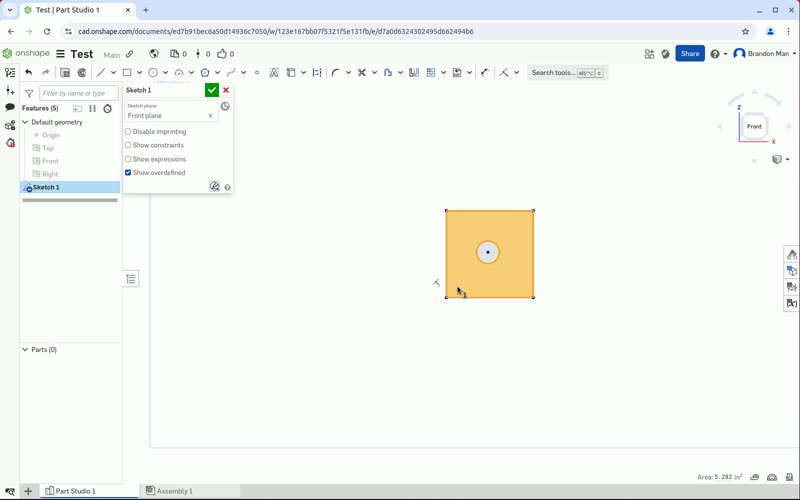
scroll(-6)
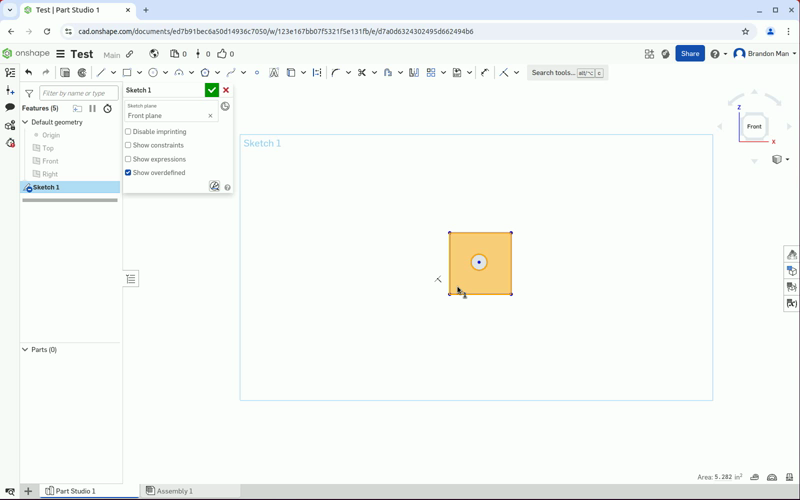
scroll(-6)
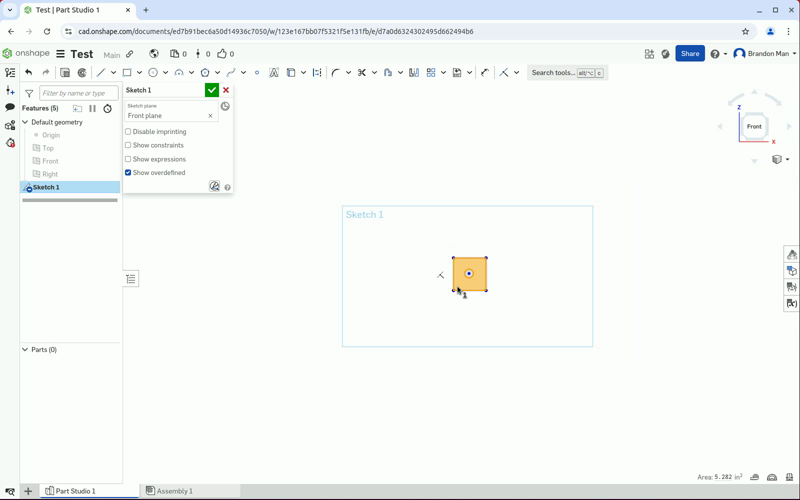
scroll(-6)
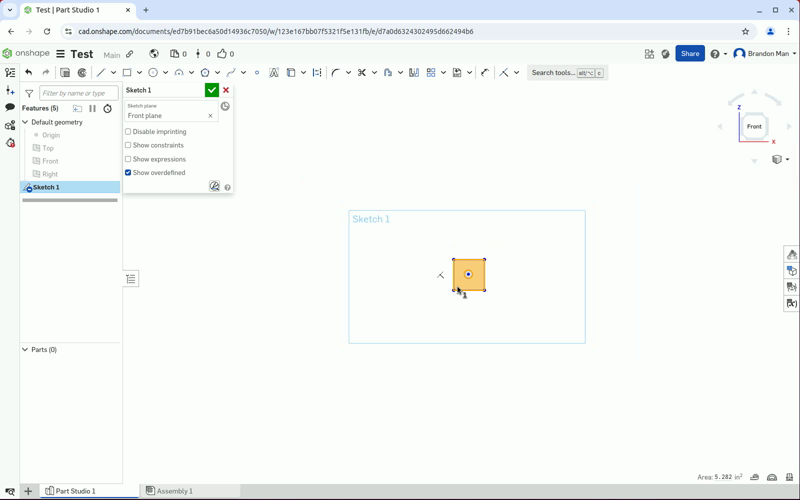
scroll(-6)
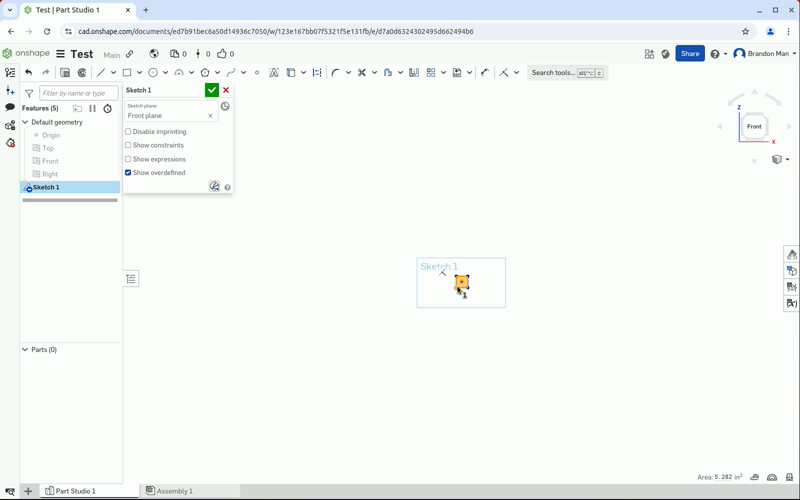
mouse_move(73, 352)
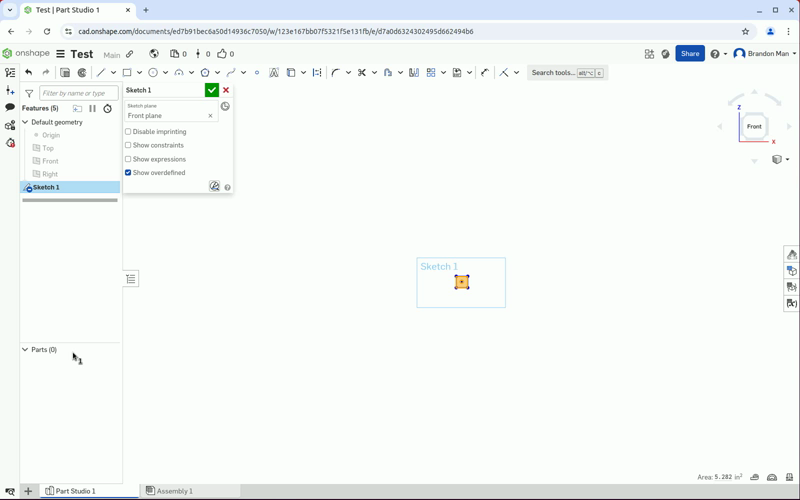
key(shift+y)
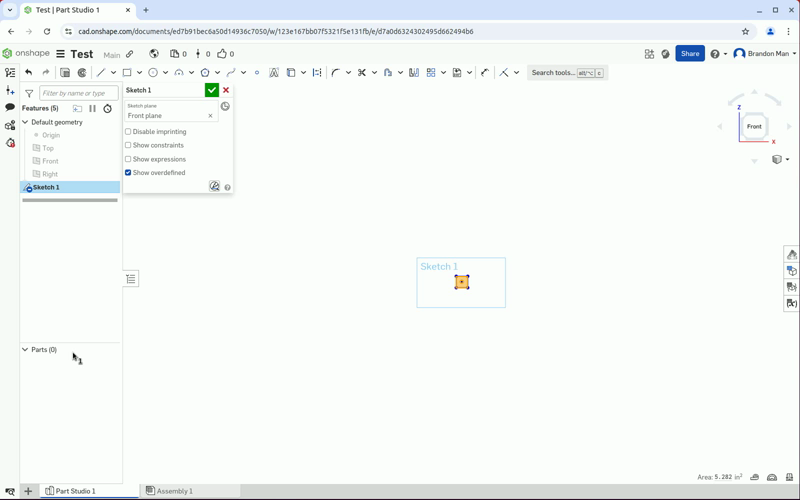
key(shift+e)
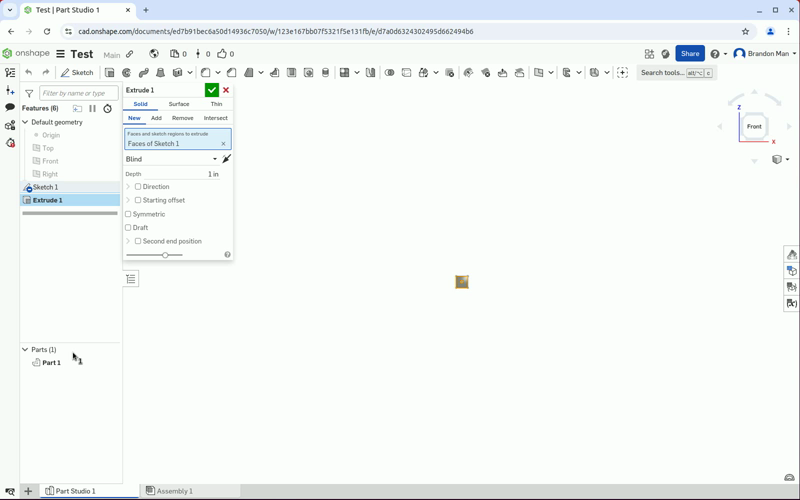
mouse_move(143, 106)
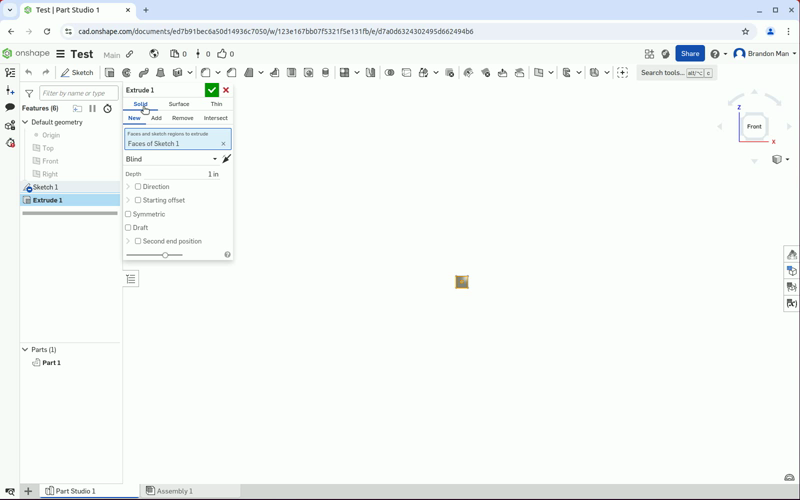
click(143, 106)
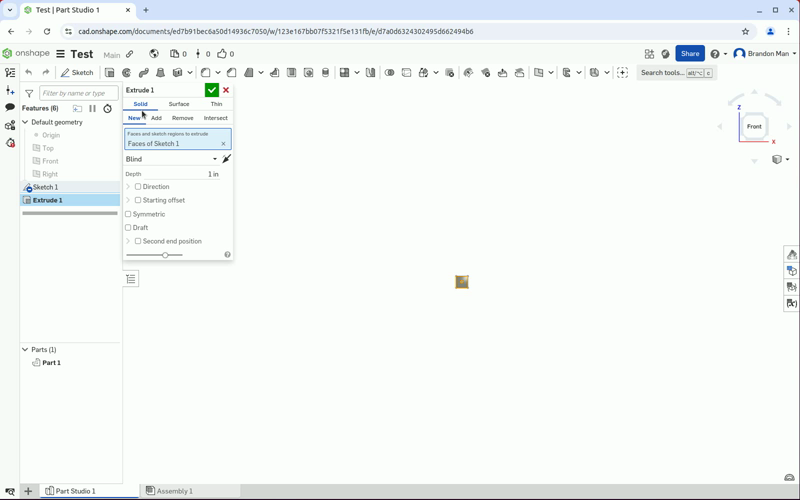
mouse_move(137, 120)
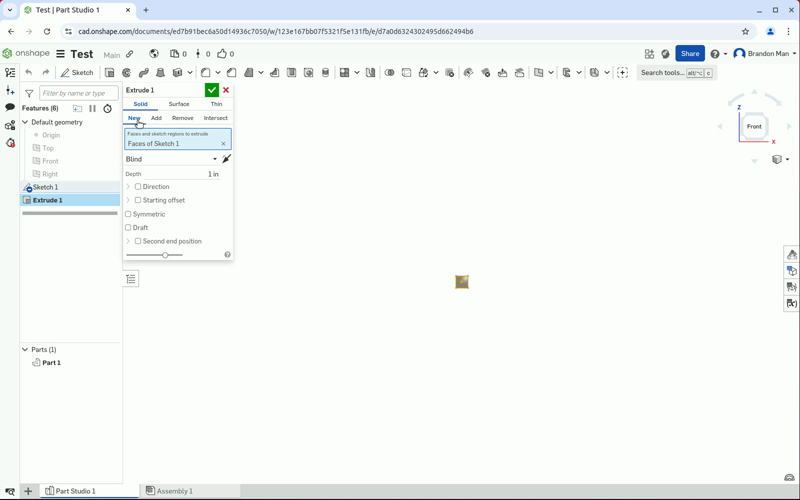
click(137, 120)
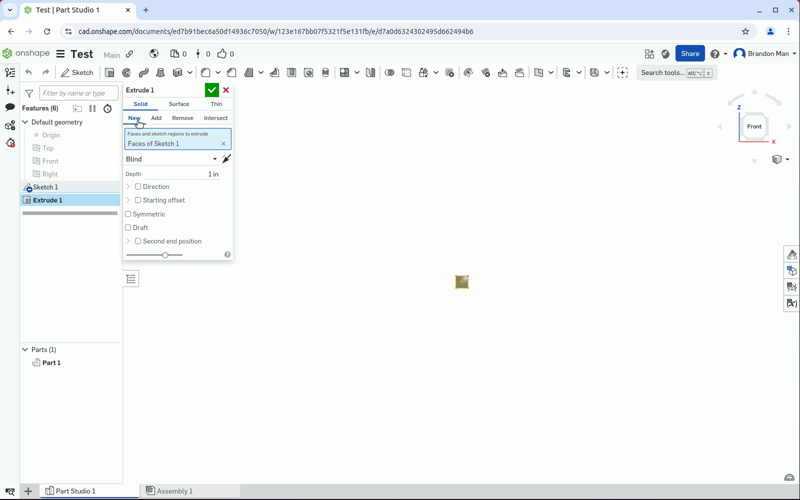
key(tab, 4)
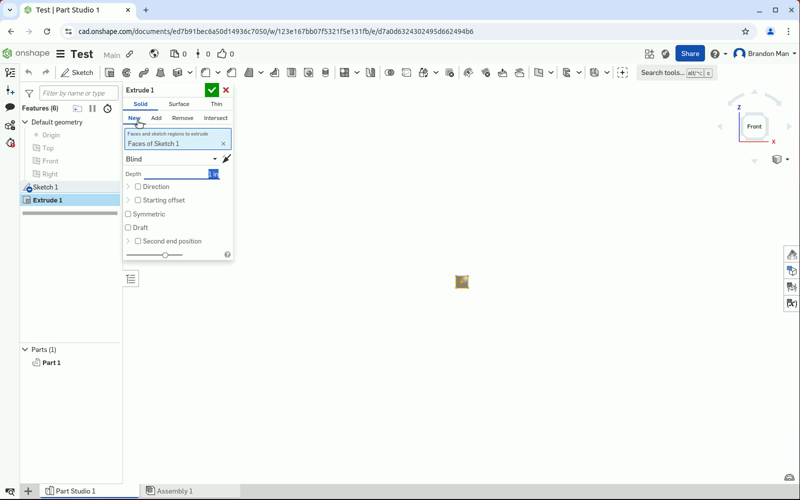
text(46.216)
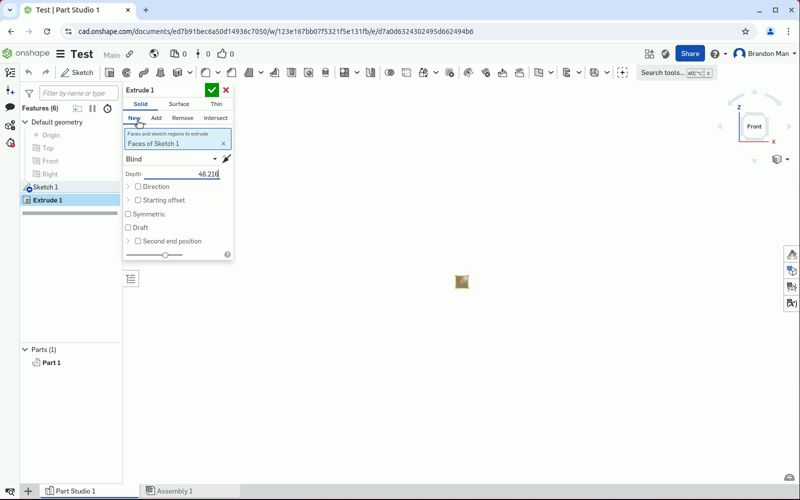
key(tab, 3)
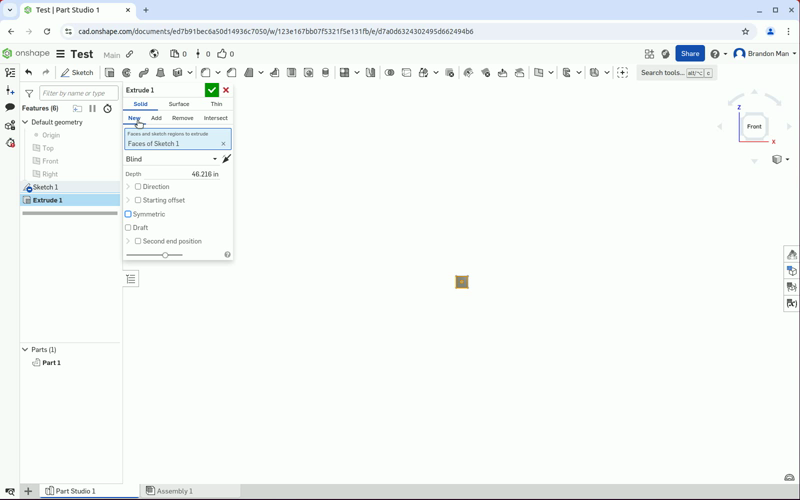
key(space)
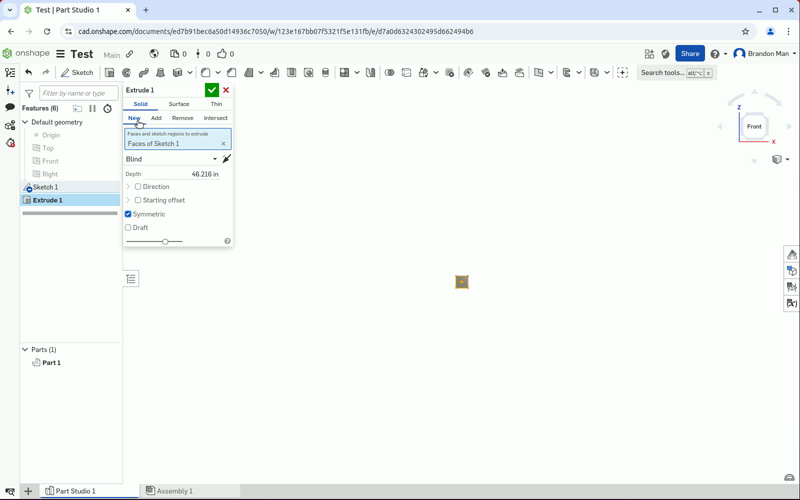
key(enter)
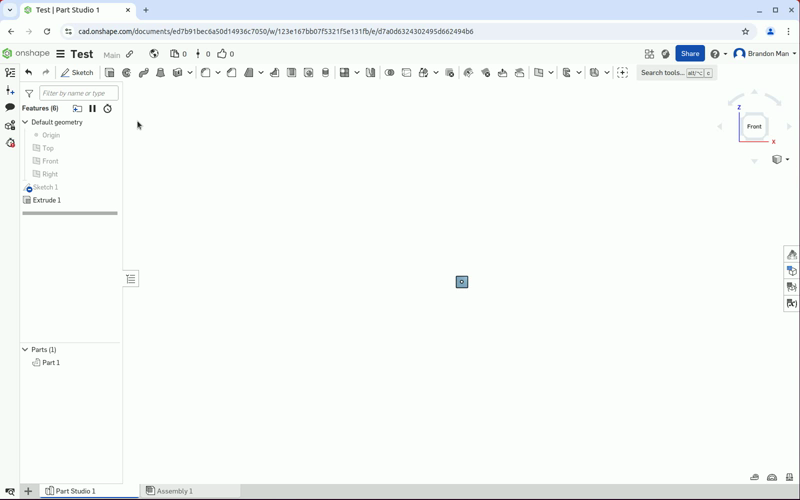
key(shift+h)
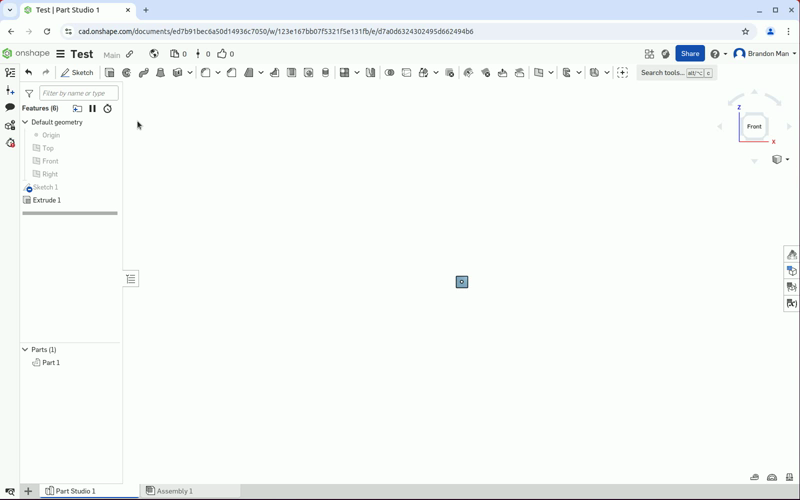
key(shift+h)
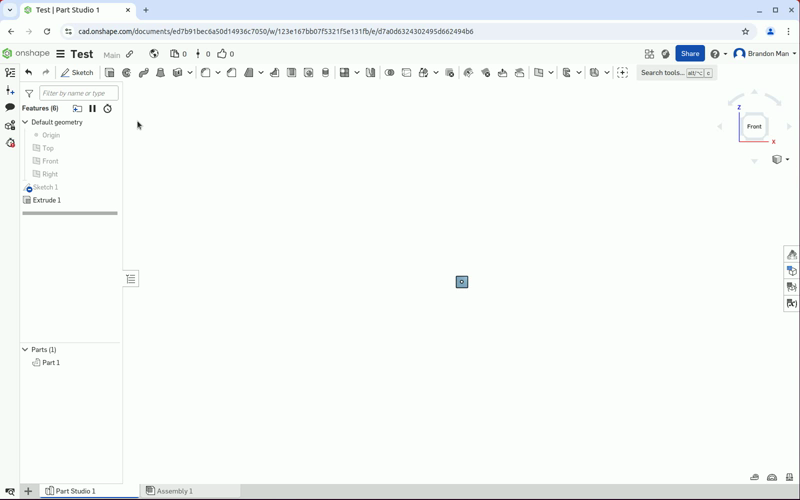
mouse_move(73, 189)
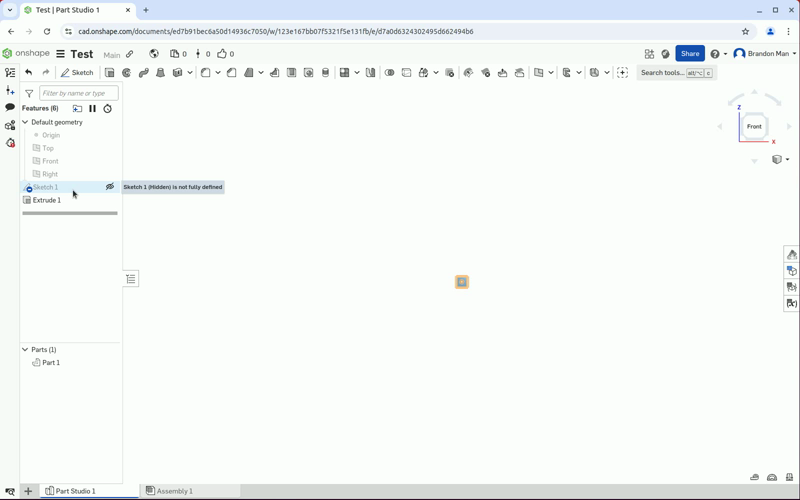
click(73, 189)
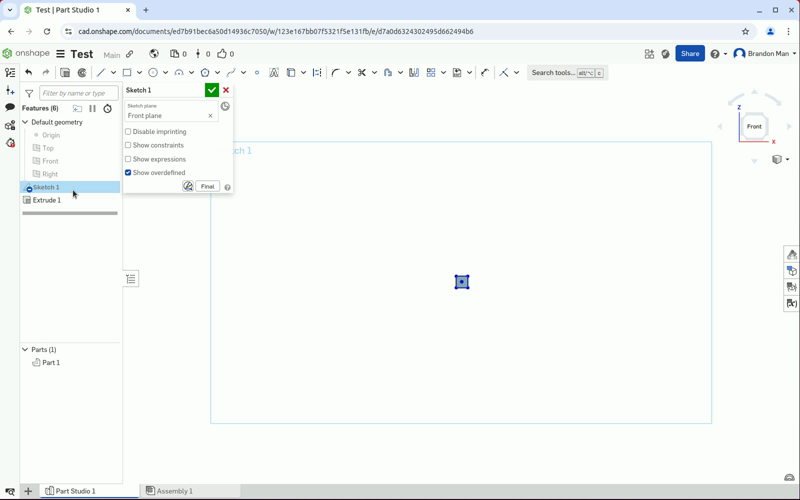
mouse_move(229, 92)
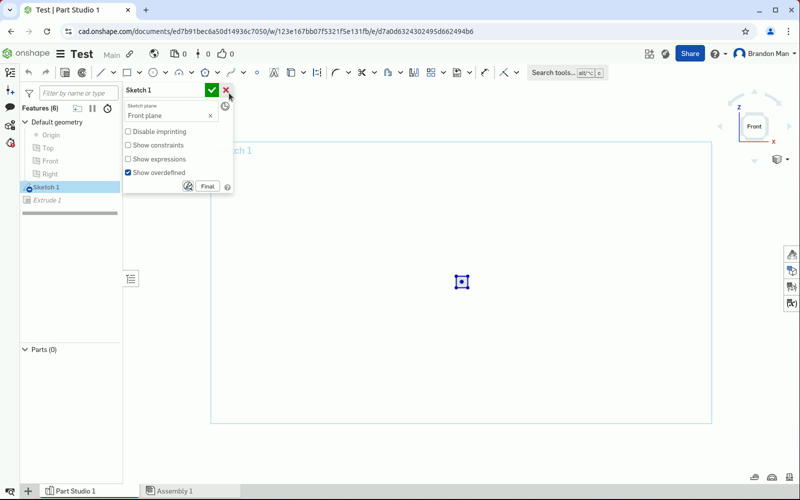
click(229, 92)
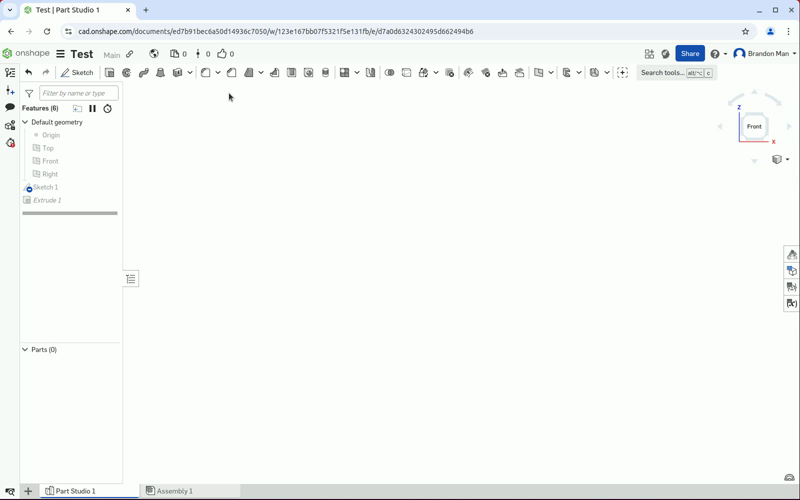
mouse_move(73, 352)
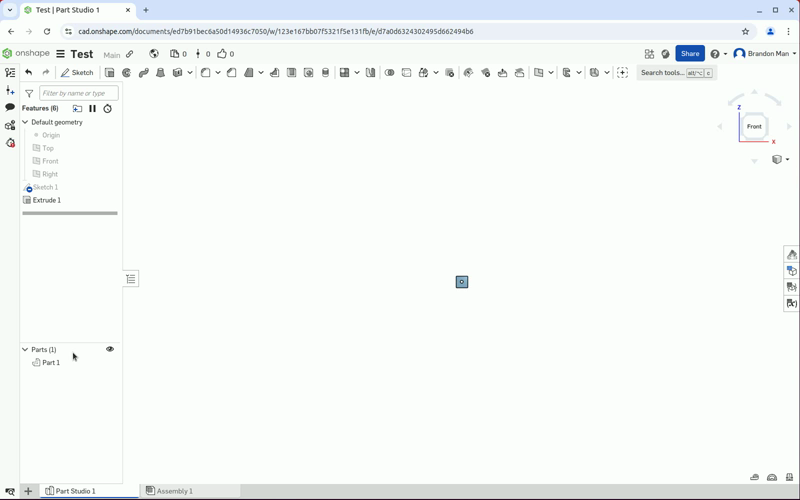
key(y)
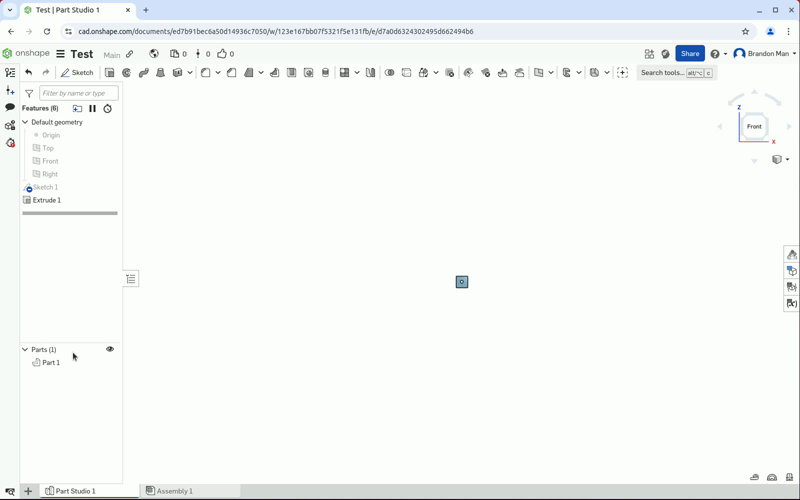
key(shift+p)
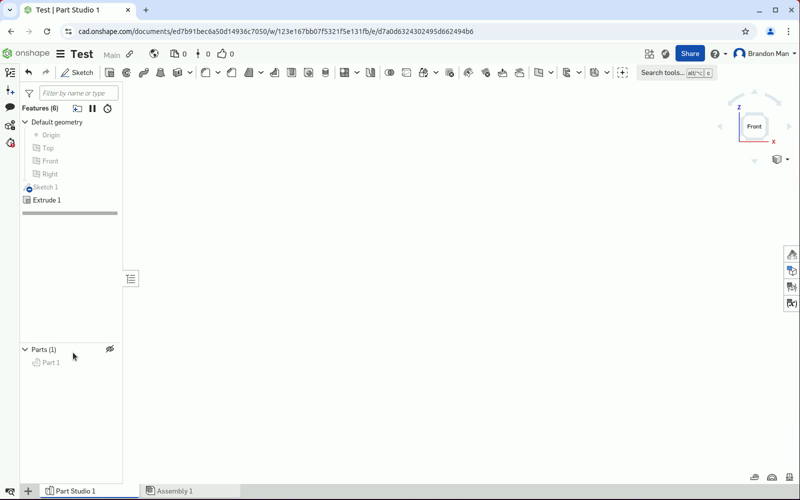
key(space)
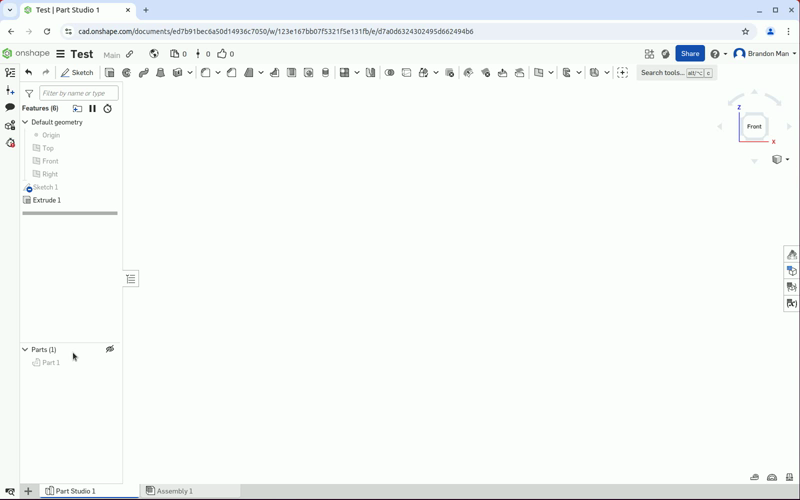
key_down(shift)
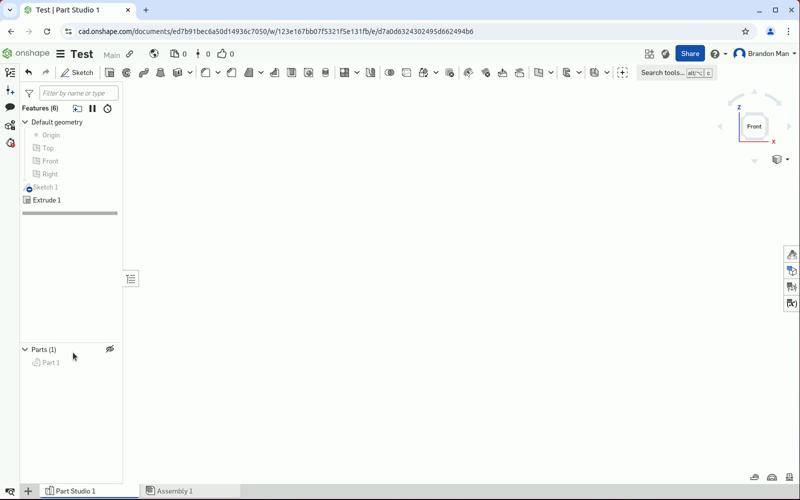
key(left)
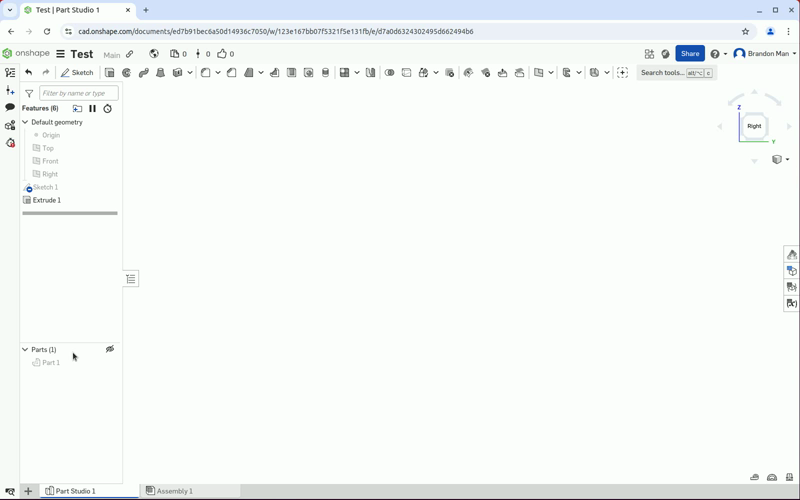
key_up(shift)
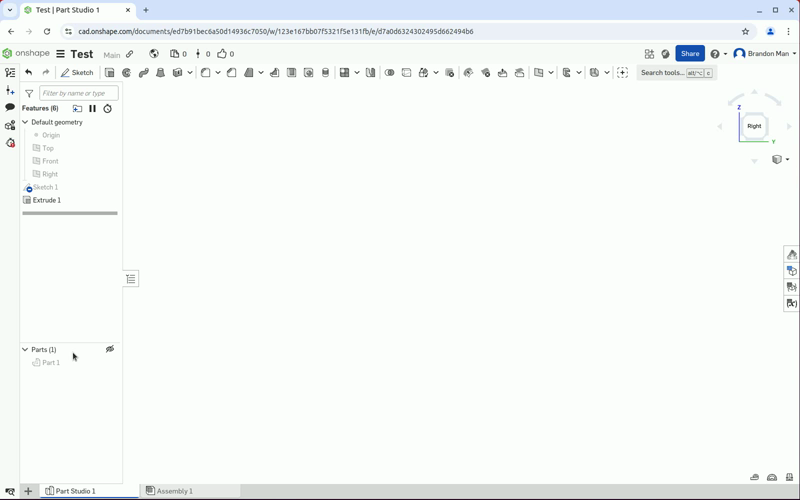
mouse_move(73, 352)
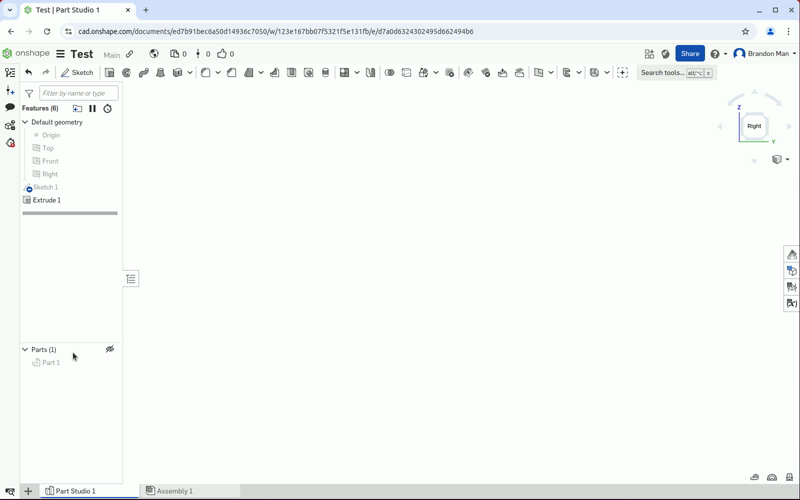
key(shift+y)
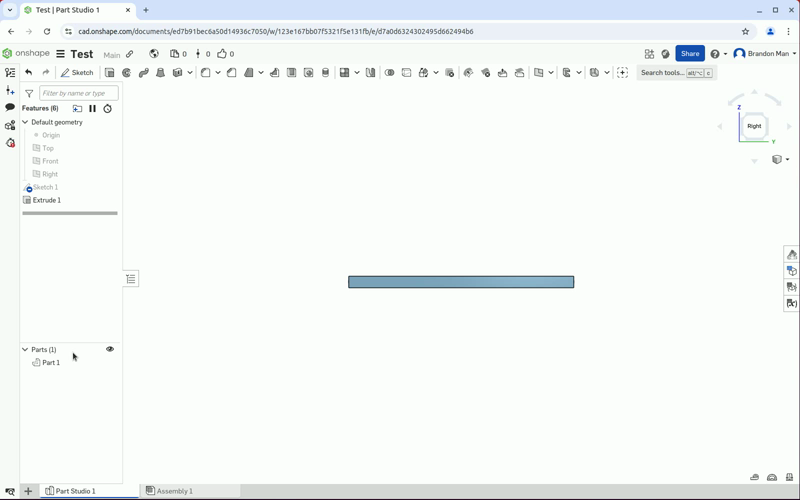
mouse_move(541, 75)
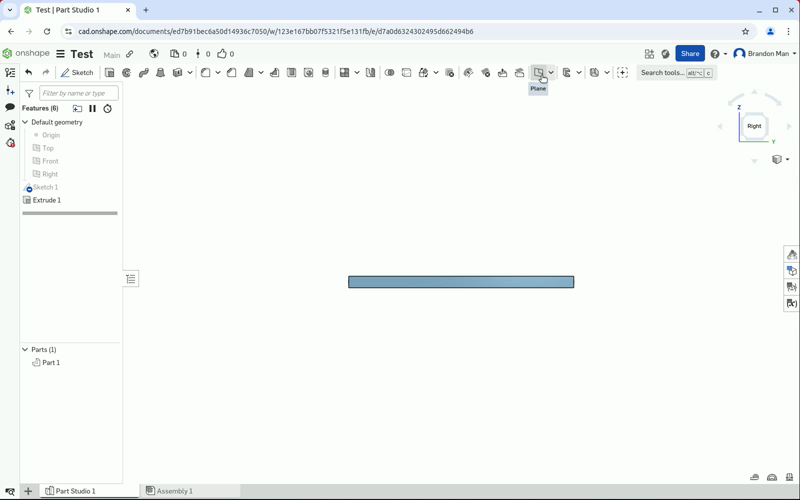
click(541, 75)
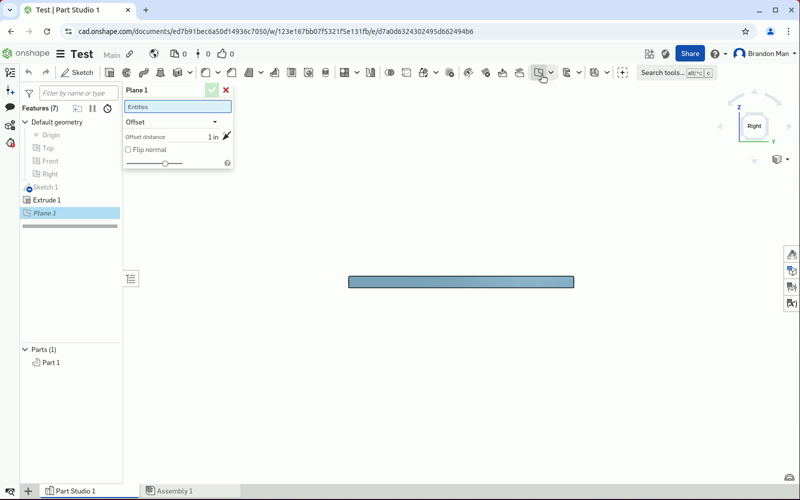
mouse_move(73, 176)
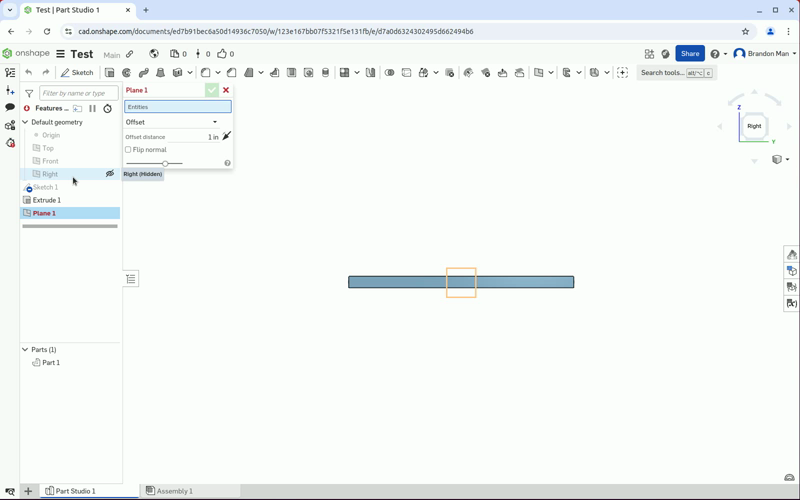
click(73, 176)
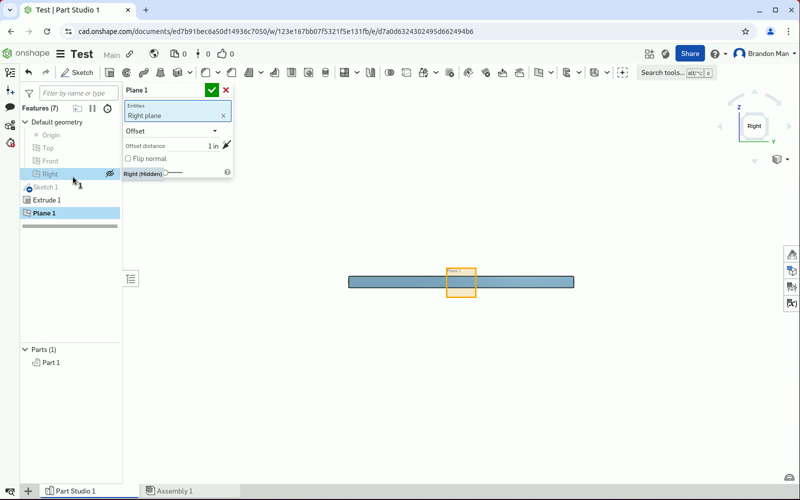
key(tab, 2)
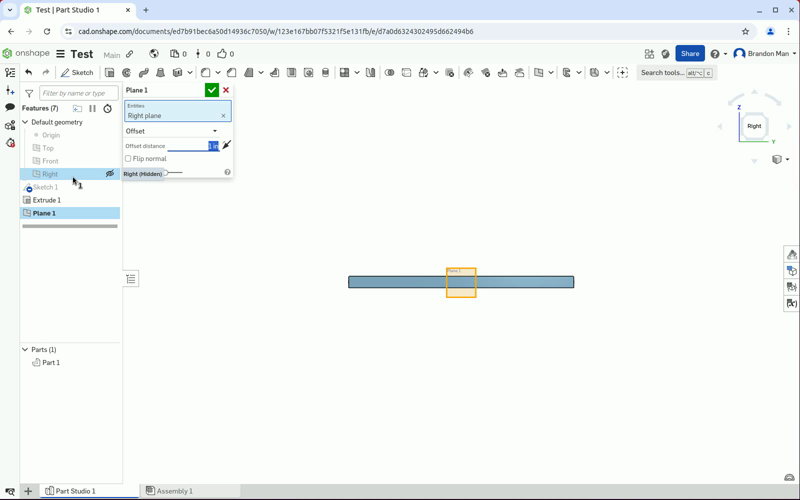
text(0.955)
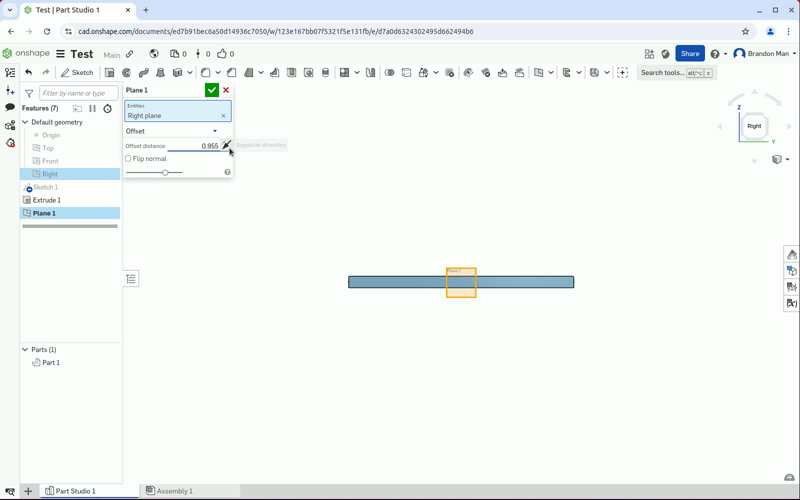
mouse_move(229, 147)
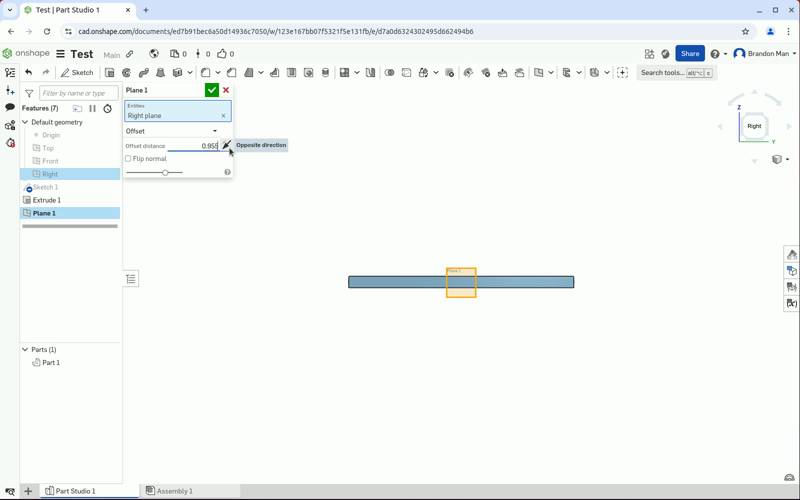
click(229, 147)
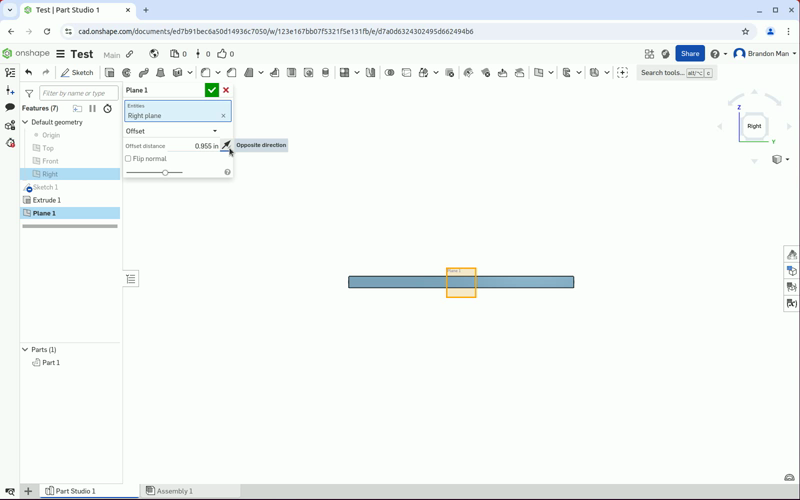
key(enter, 2)
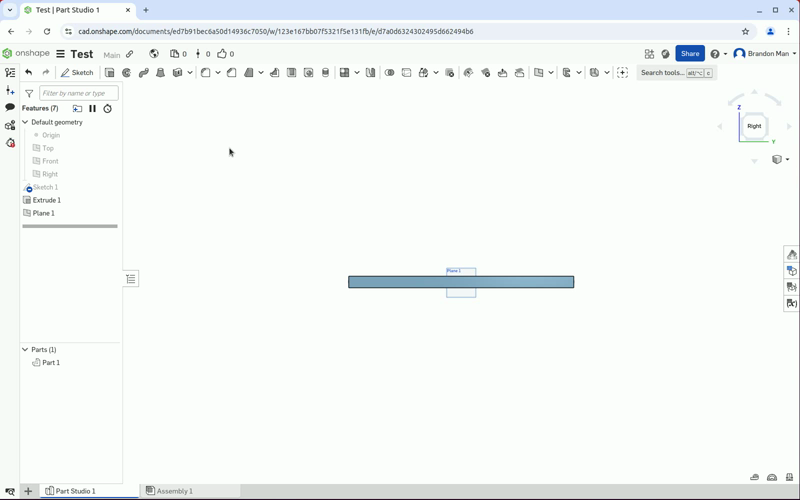
key(shift+s)
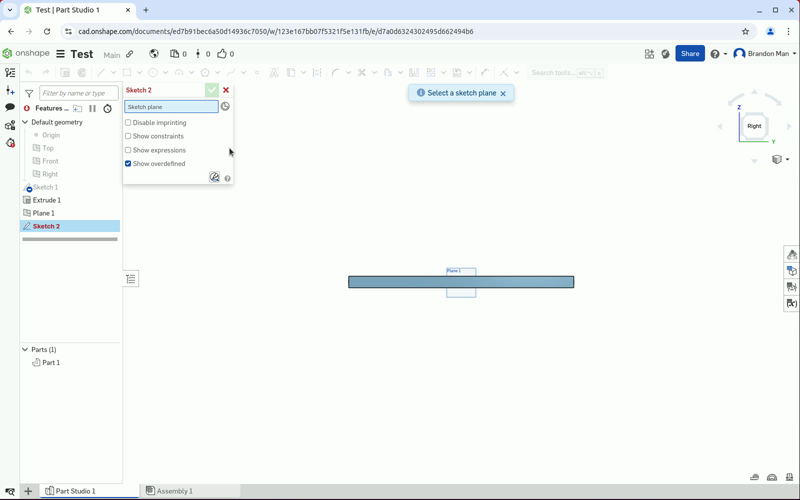
mouse_move(73, 215)
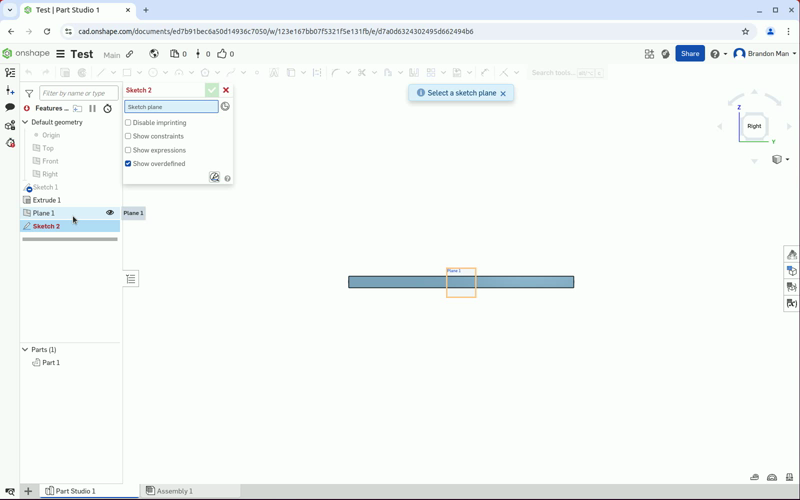
click(73, 215)
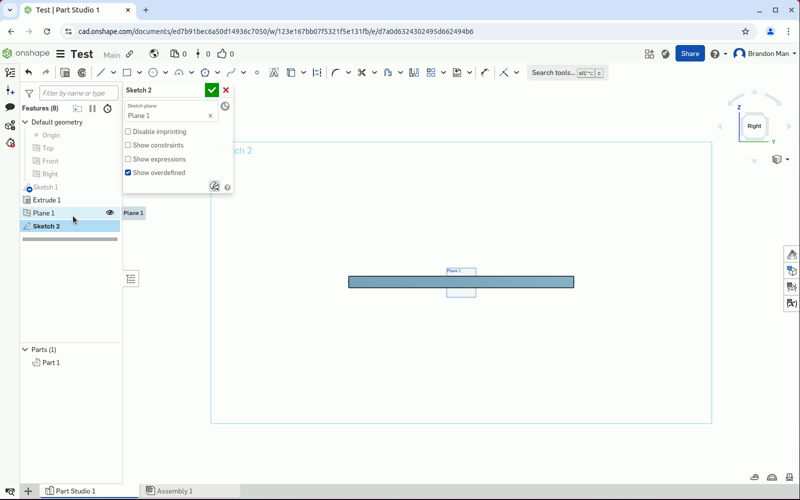
mouse_move(73, 352)
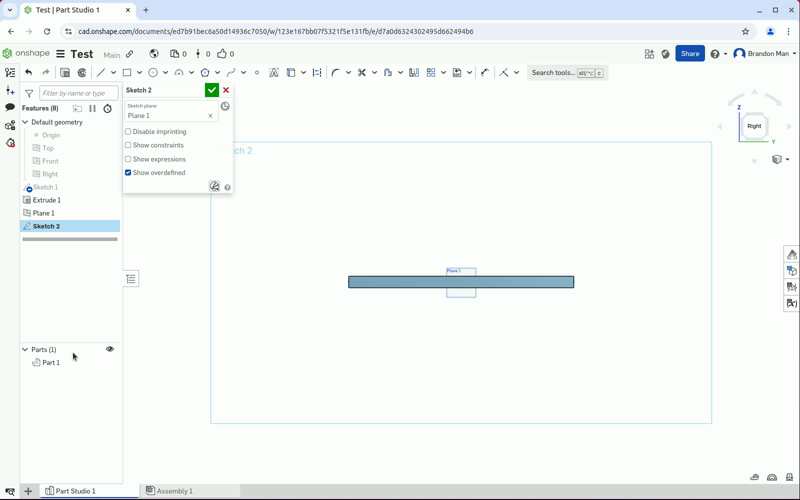
key(y)
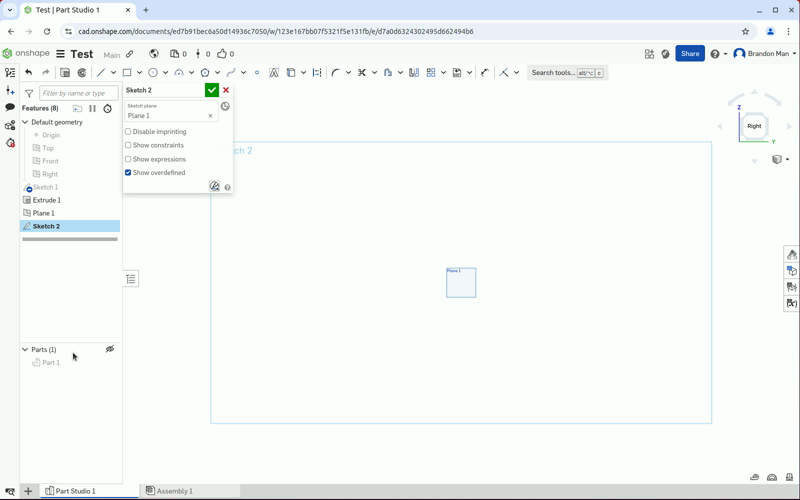
key(c)
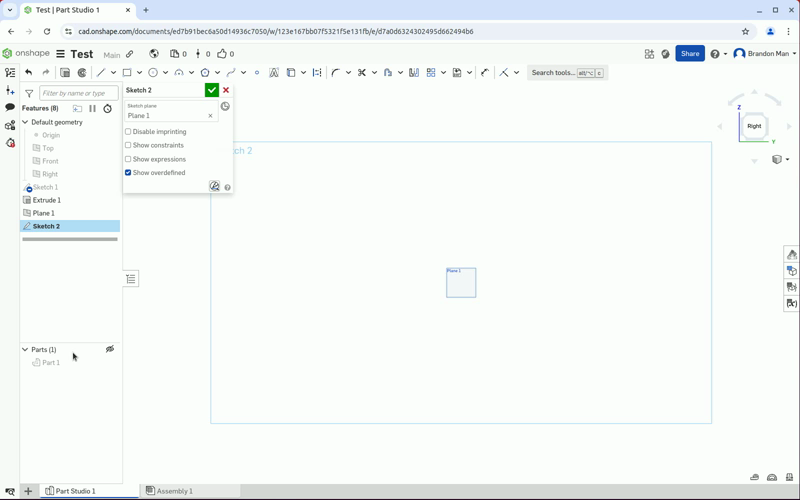
key_down(shift)
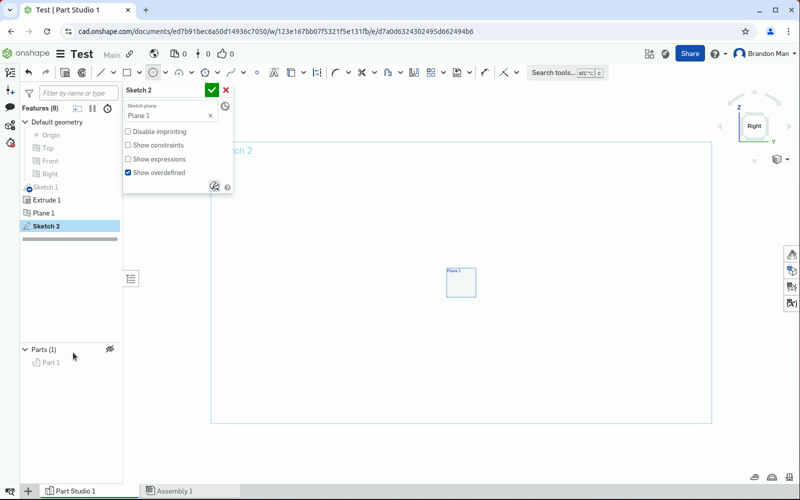
mouse_move(364, 282)
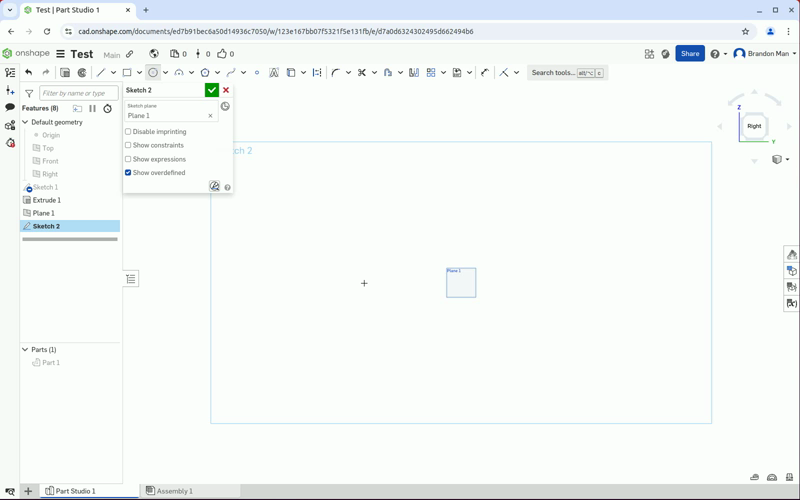
click(364, 282)
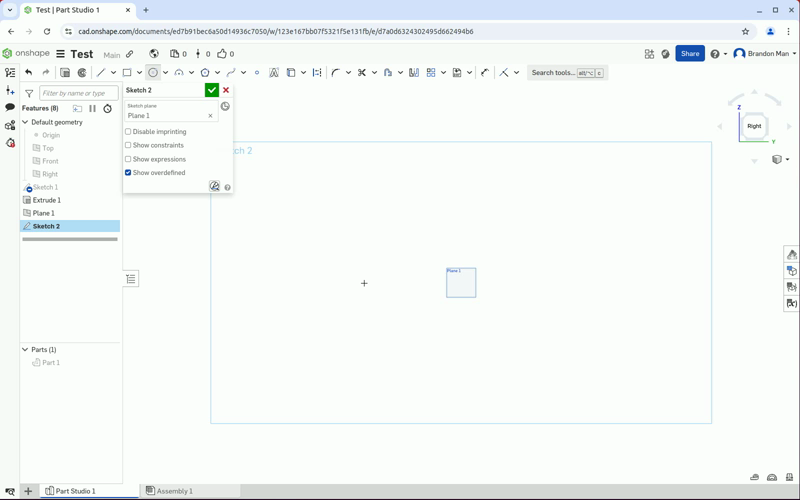
key_up(shift)
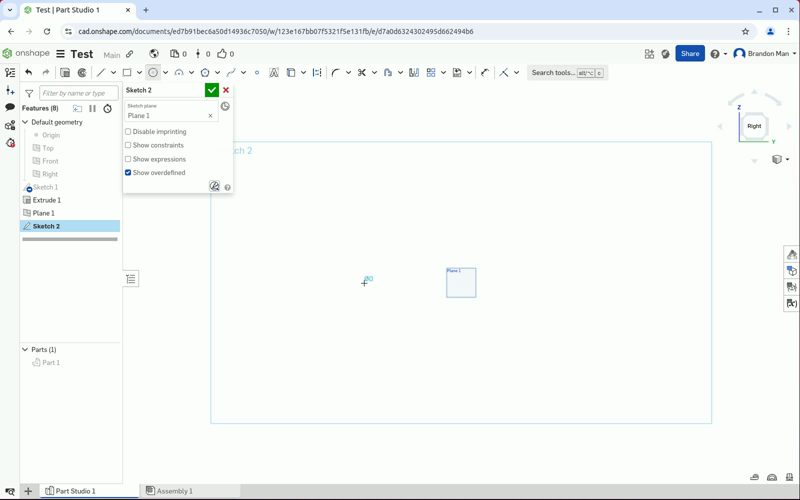
mouse_move(365, 282)
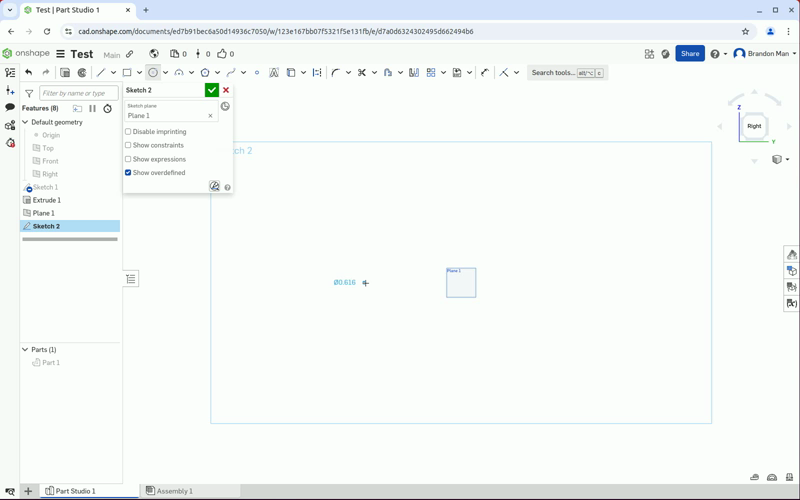
scroll(6)
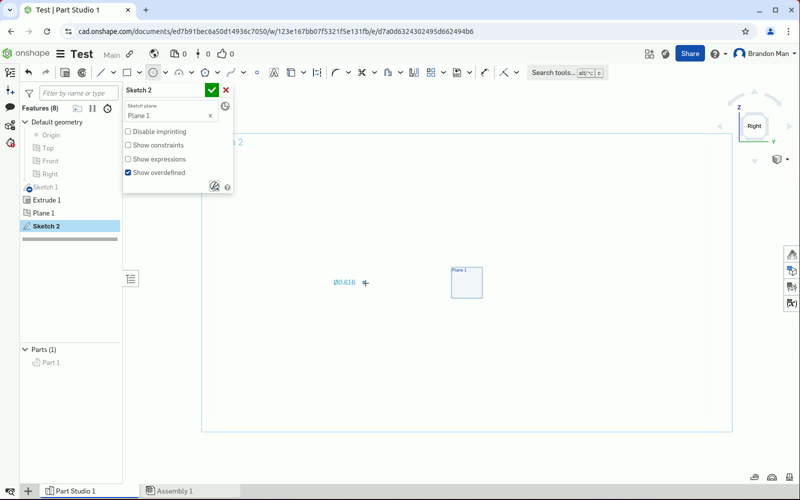
scroll(6)
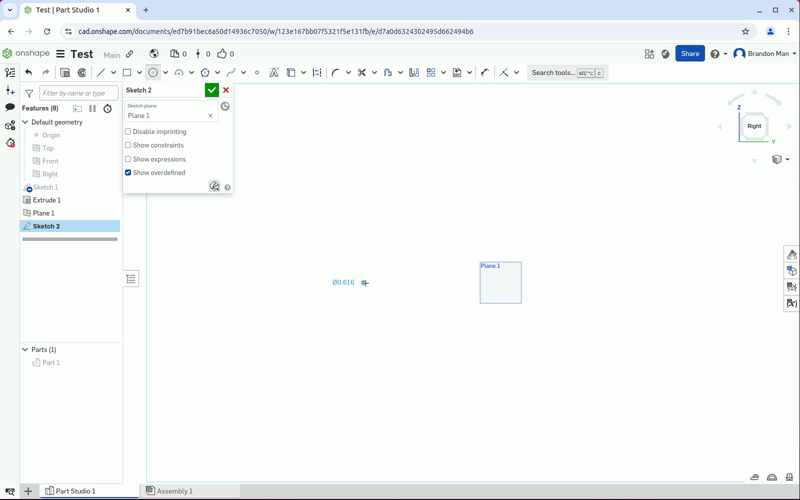
scroll(6)
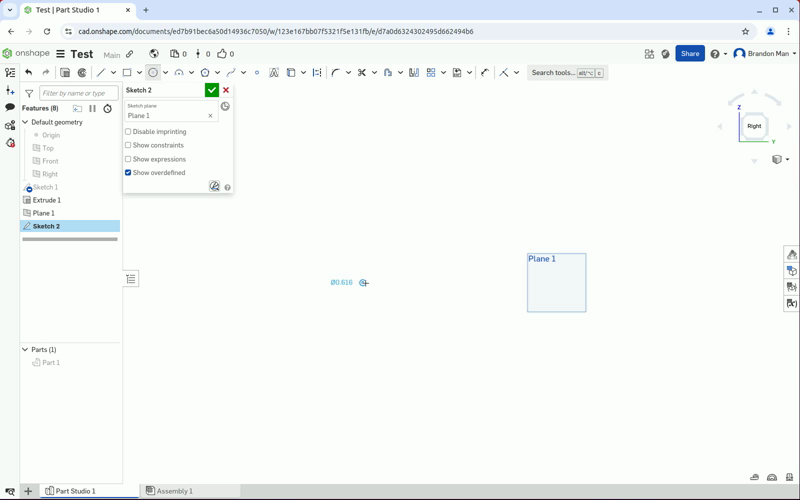
scroll(6)
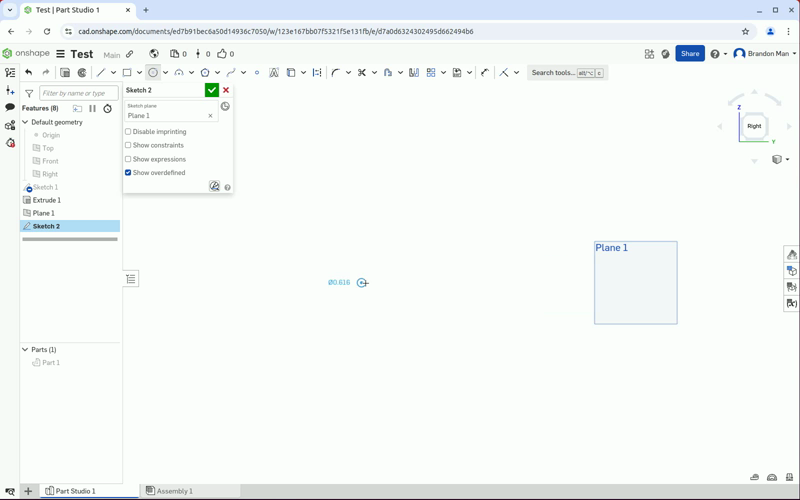
scroll(6)
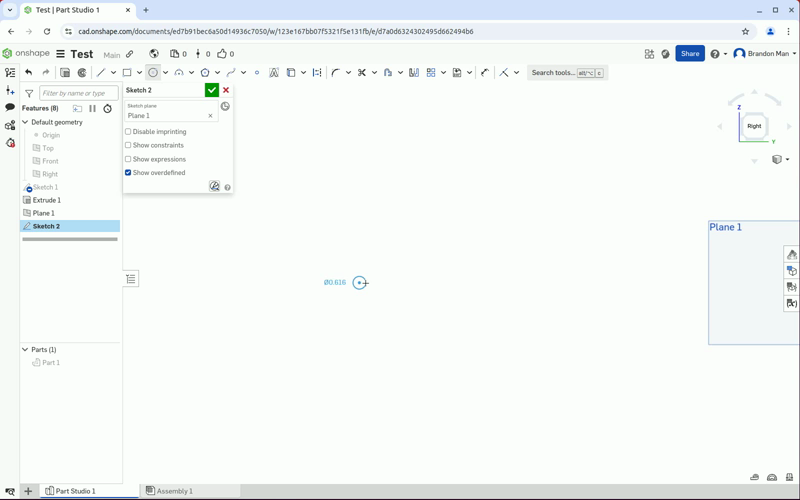
scroll(6)
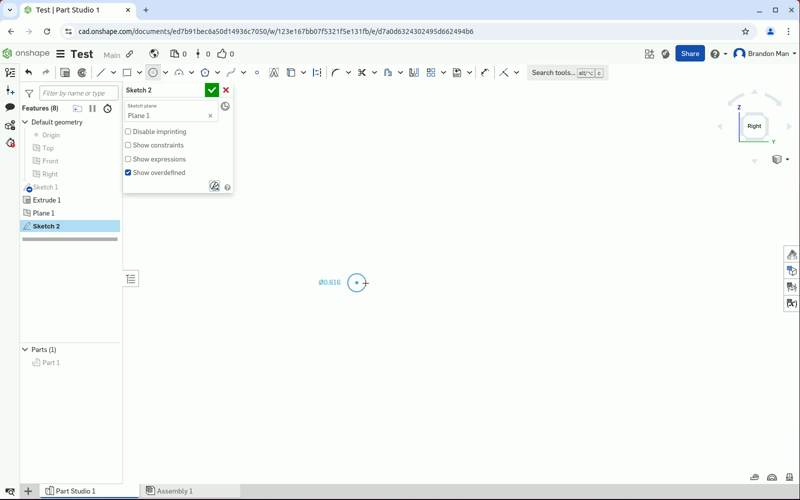
scroll(6)
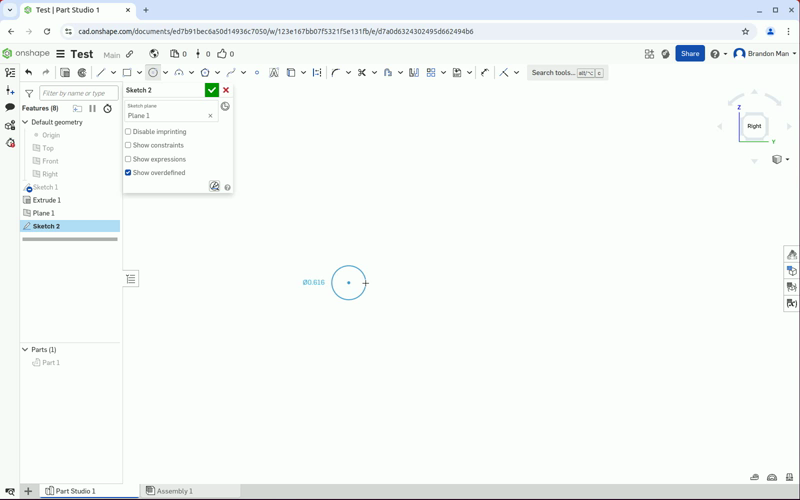
click(365, 282)
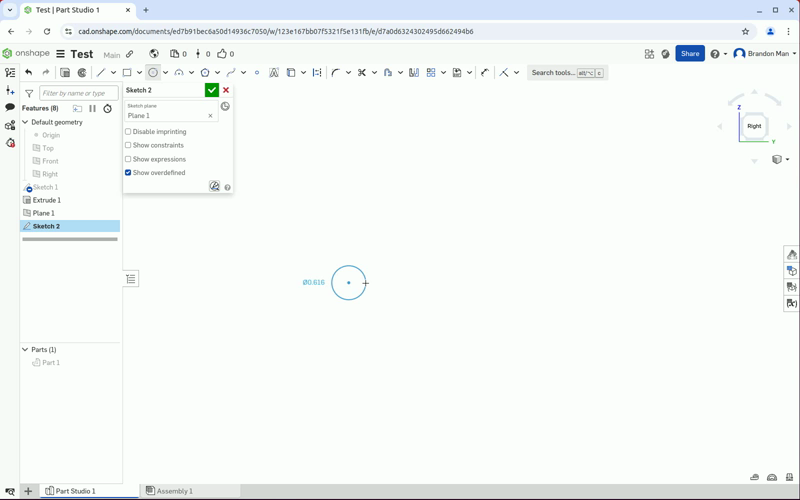
scroll(-6)
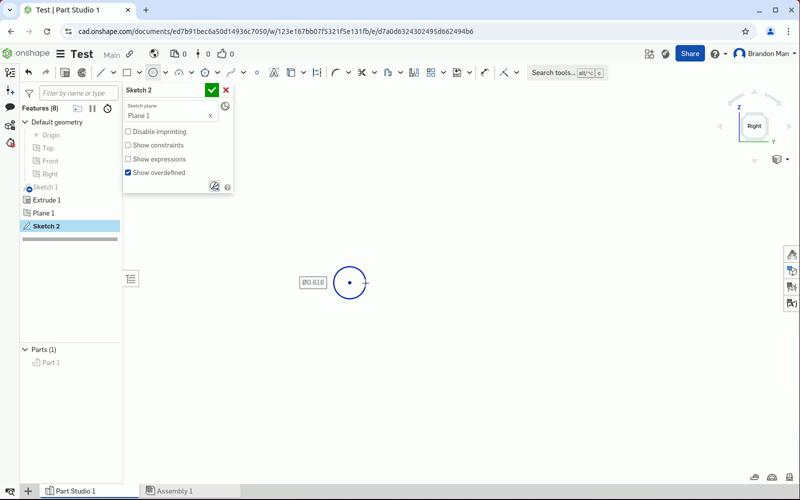
scroll(-6)
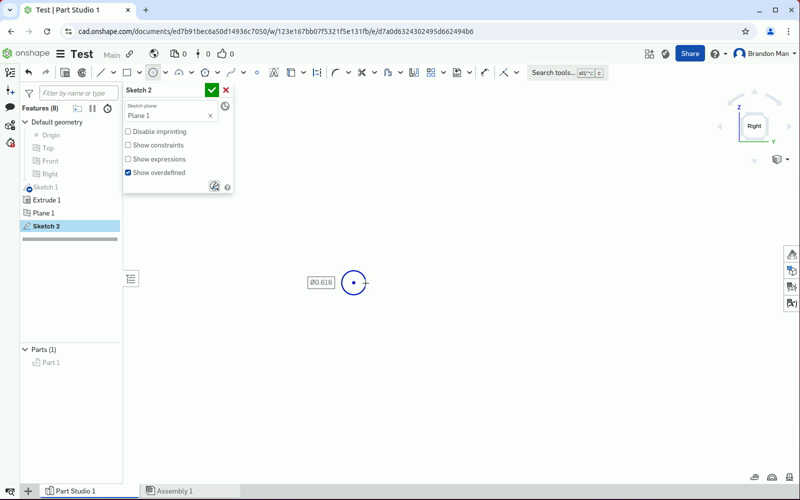
scroll(-6)
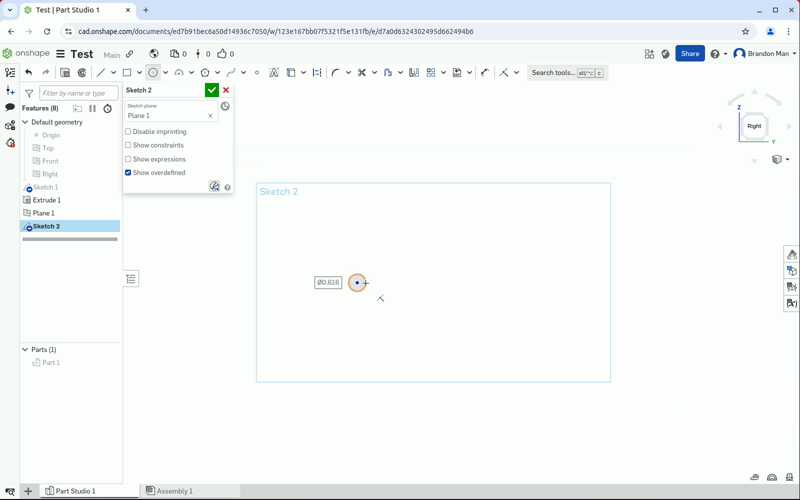
scroll(-6)
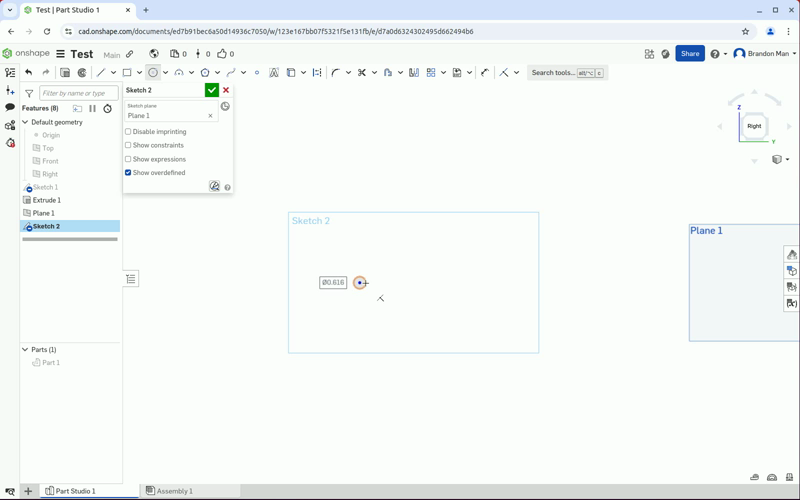
scroll(-6)
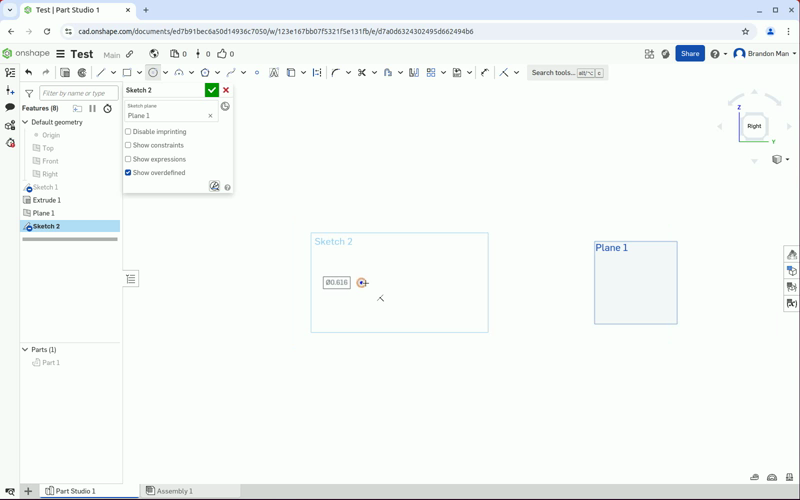
scroll(-6)
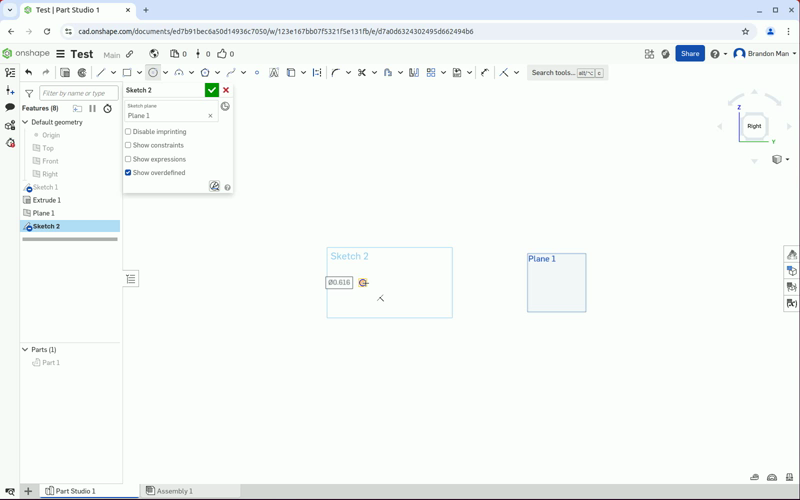
scroll(-6)
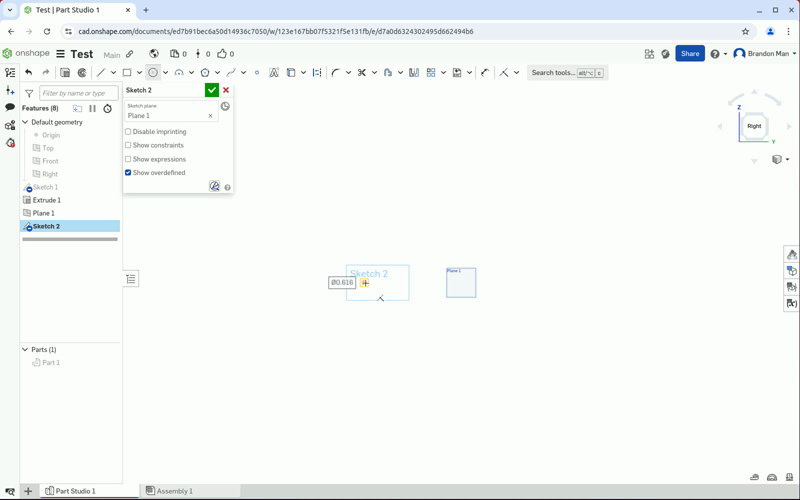
key(esc)
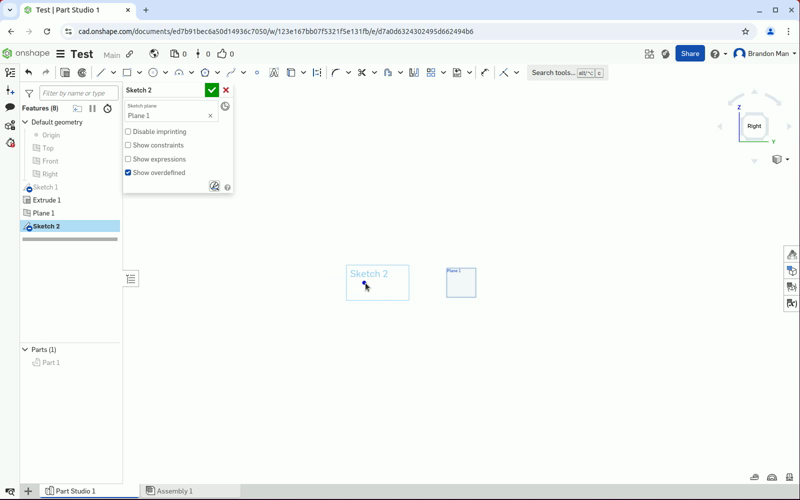
mouse_move(363, 284)
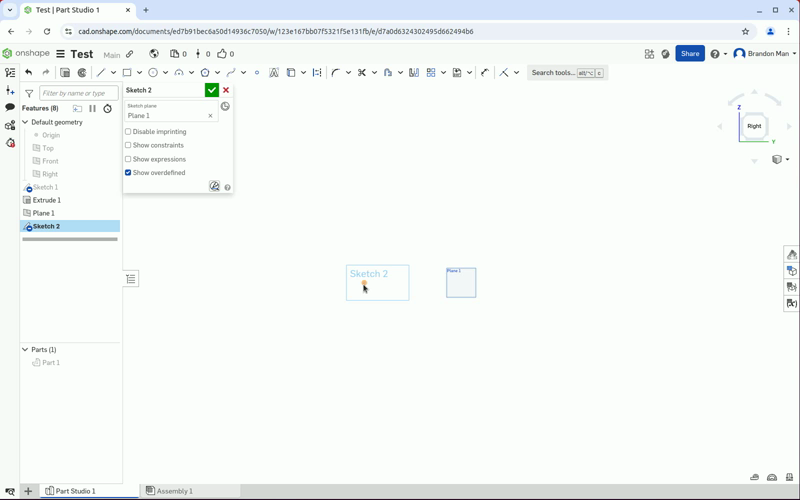
scroll(6)
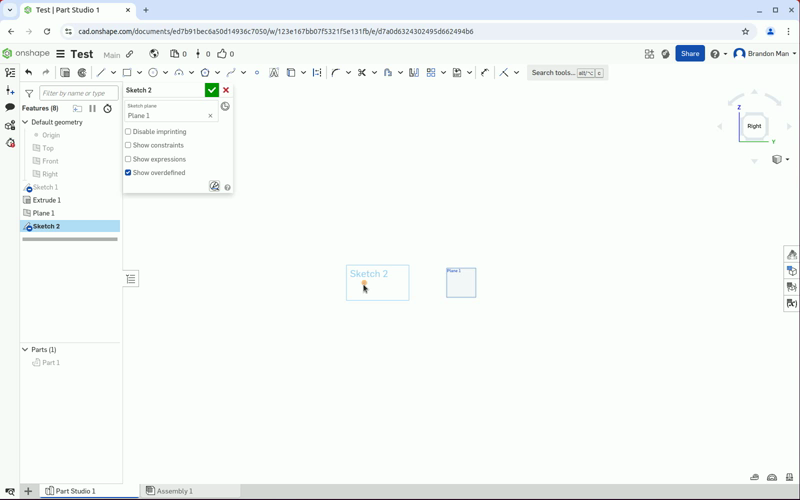
scroll(6)
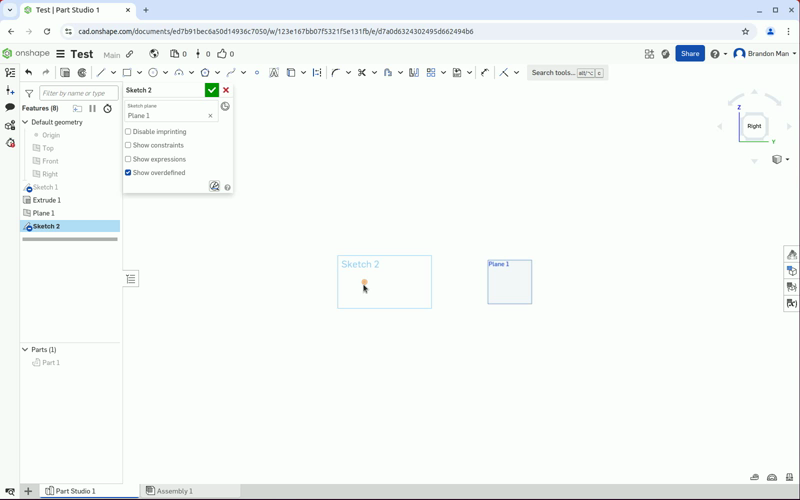
scroll(6)
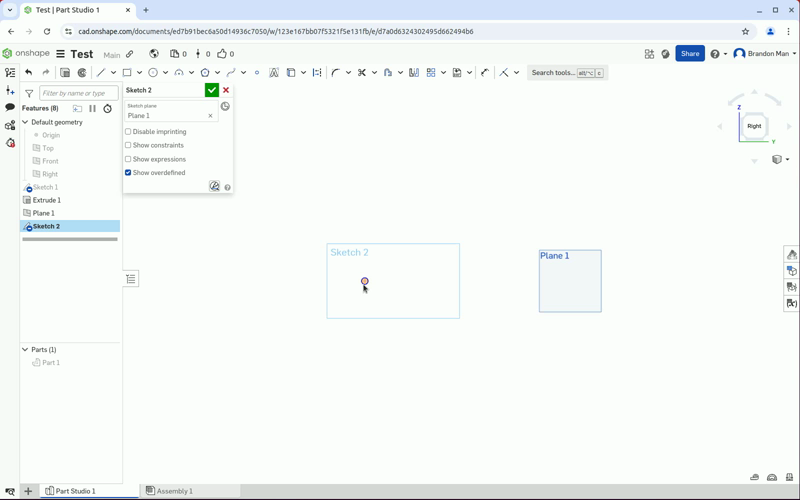
scroll(6)
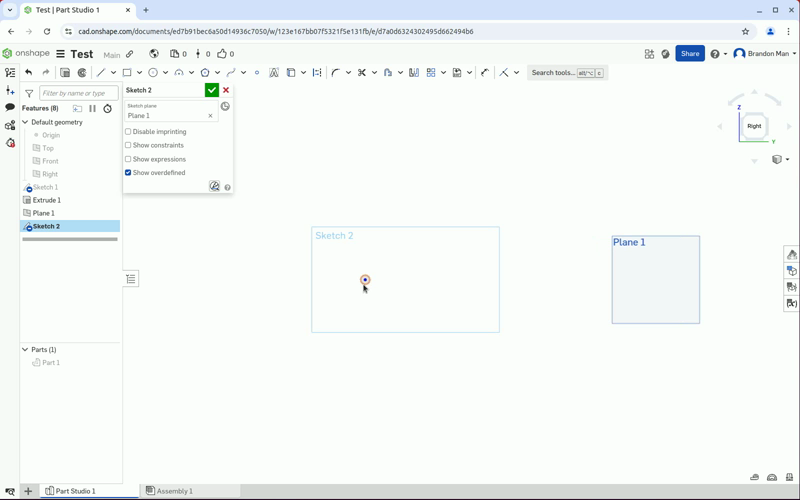
scroll(6)
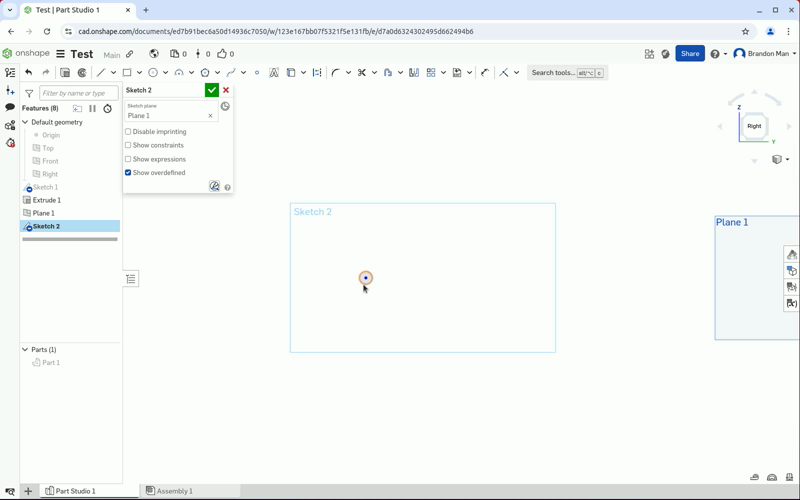
scroll(6)
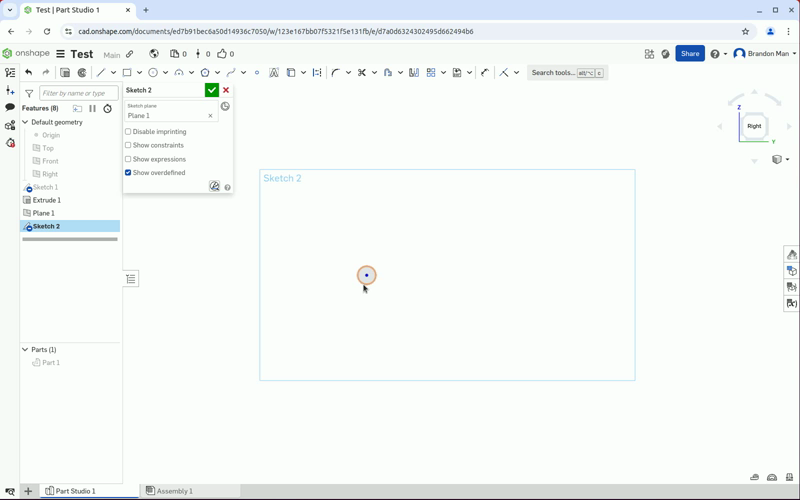
scroll(6)
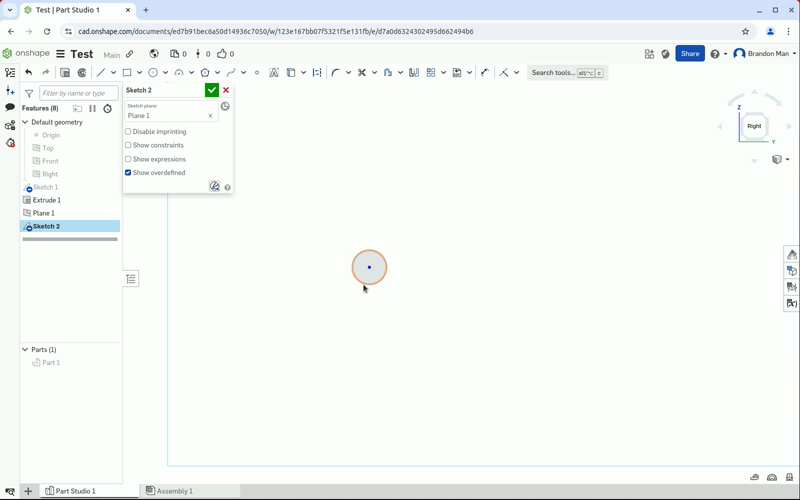
click(363, 284)
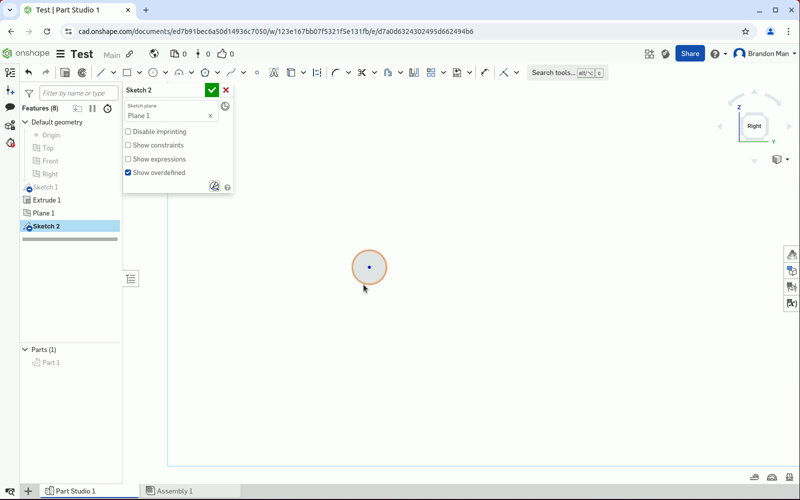
scroll(-6)
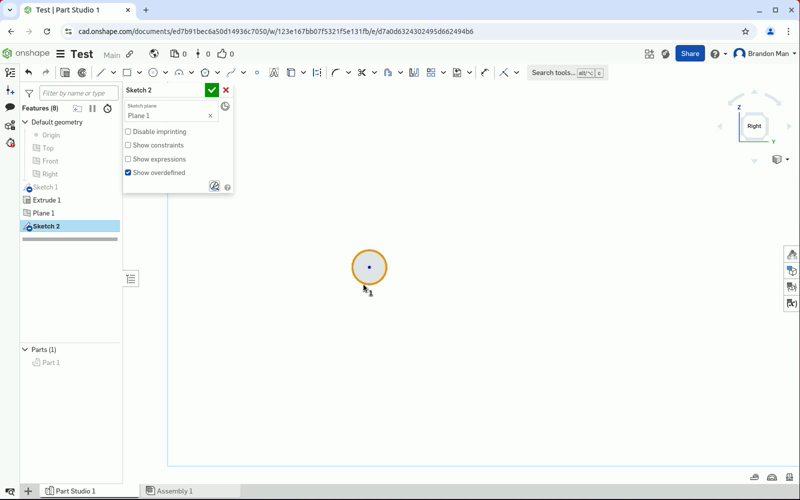
scroll(-6)
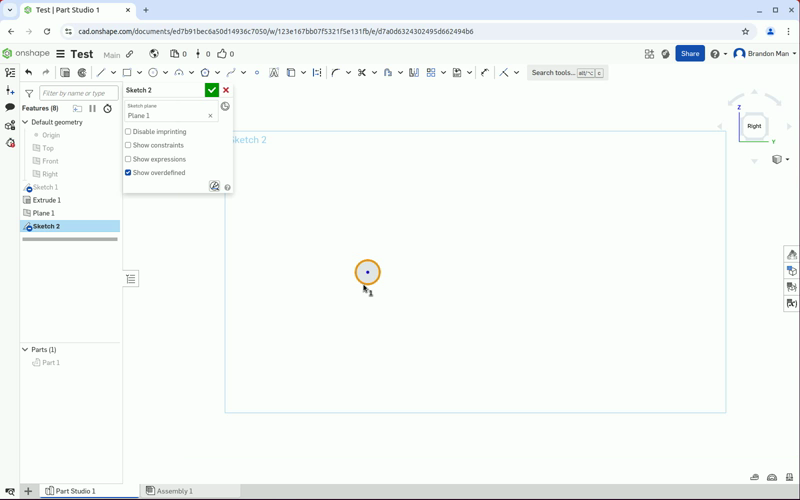
scroll(-6)
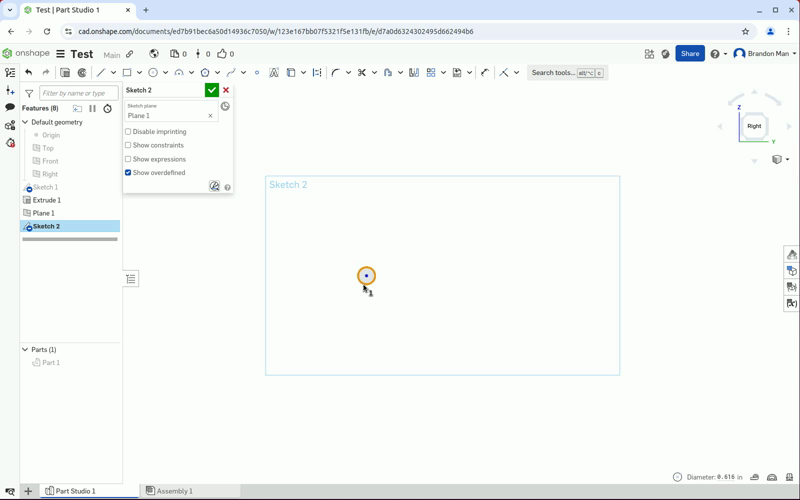
scroll(-6)
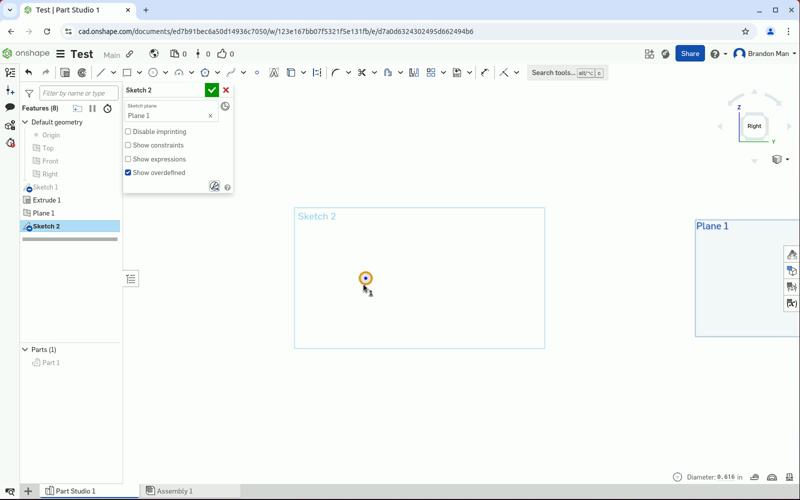
scroll(-6)
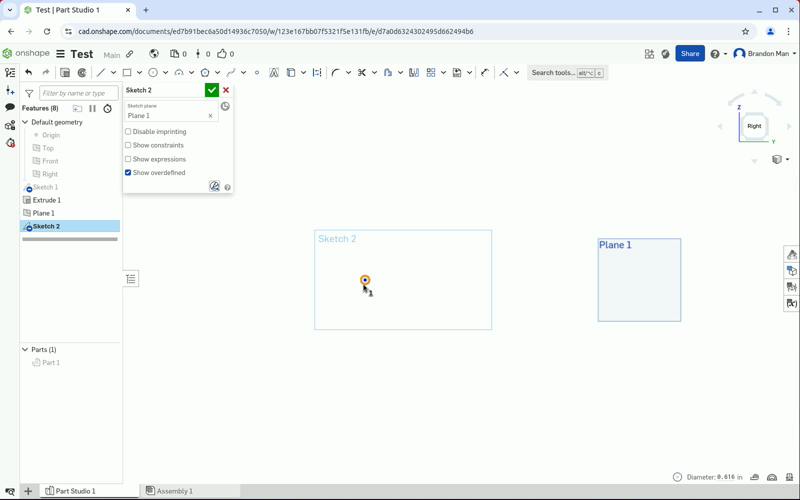
scroll(-6)
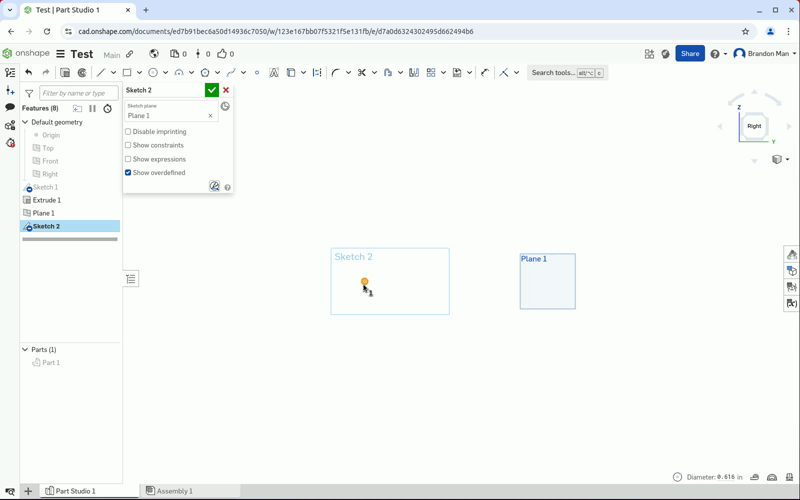
scroll(-6)
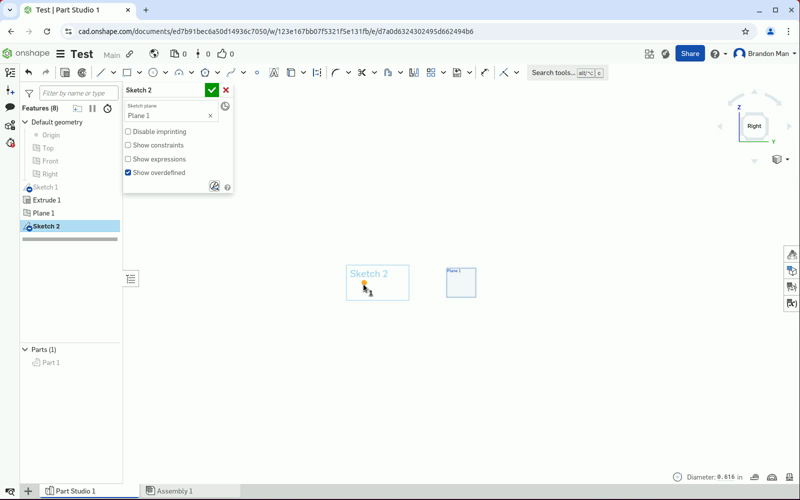
mouse_move(73, 352)
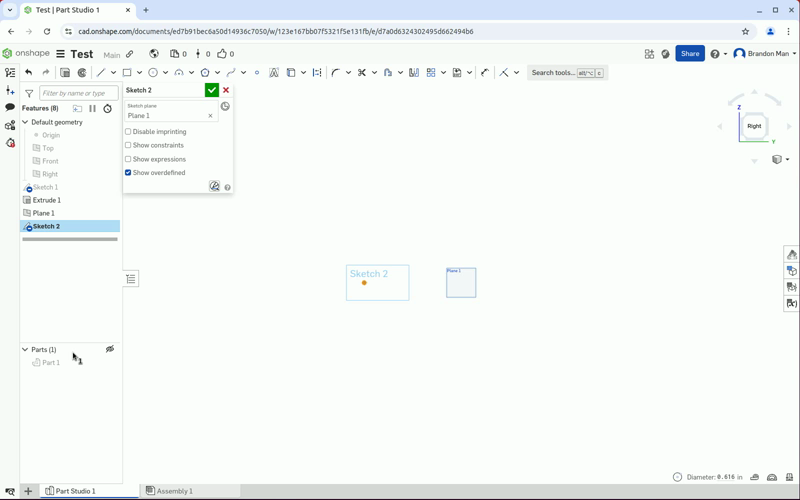
key(shift+y)
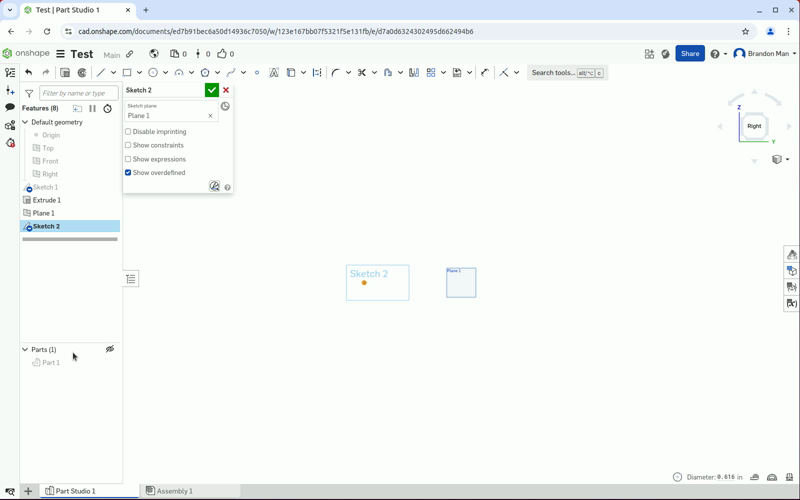
key(shift+e)
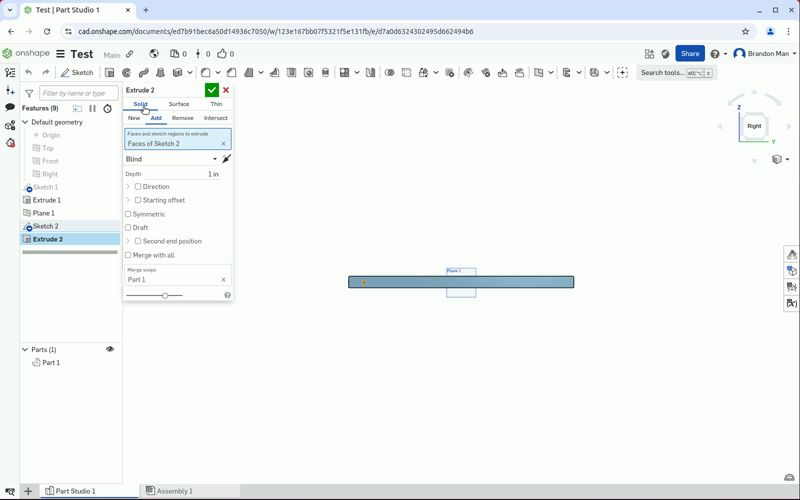
mouse_move(143, 106)
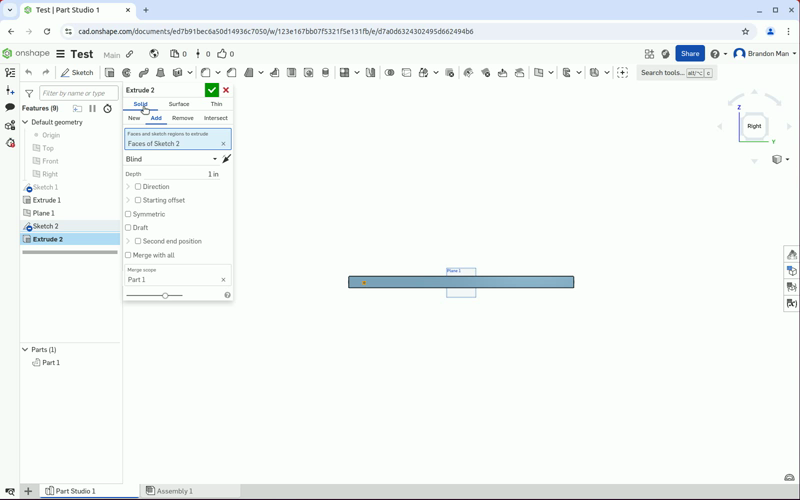
click(143, 106)
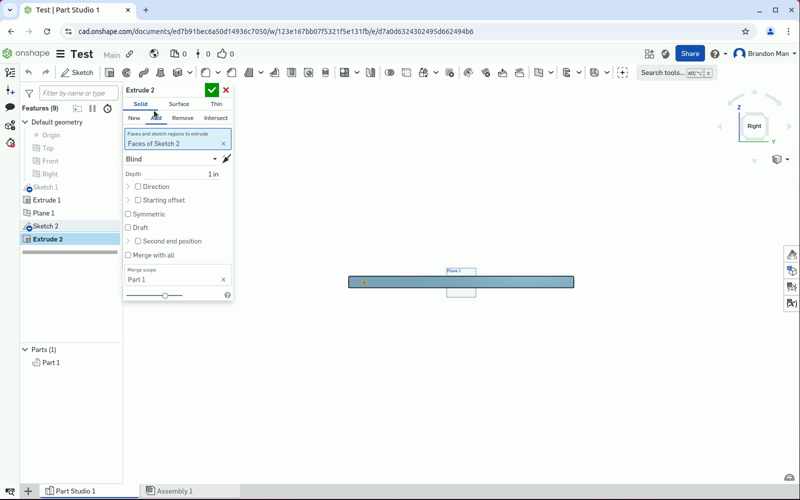
mouse_move(186, 120)
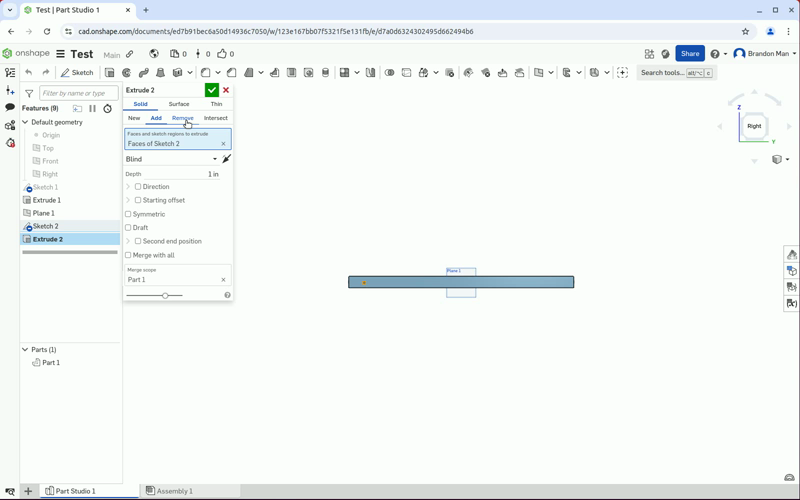
click(186, 120)
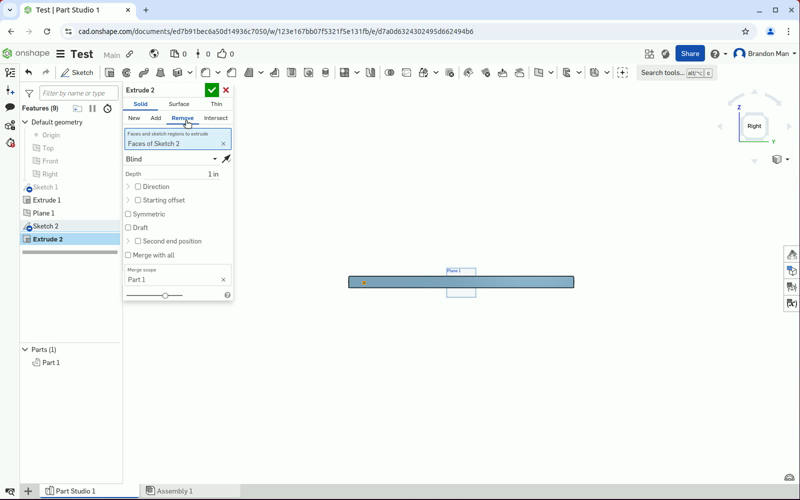
key(tab, 4)
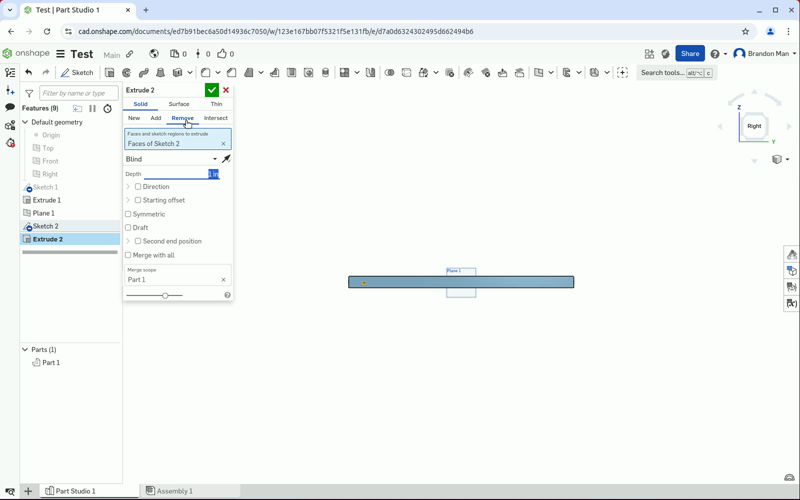
text(2.166)
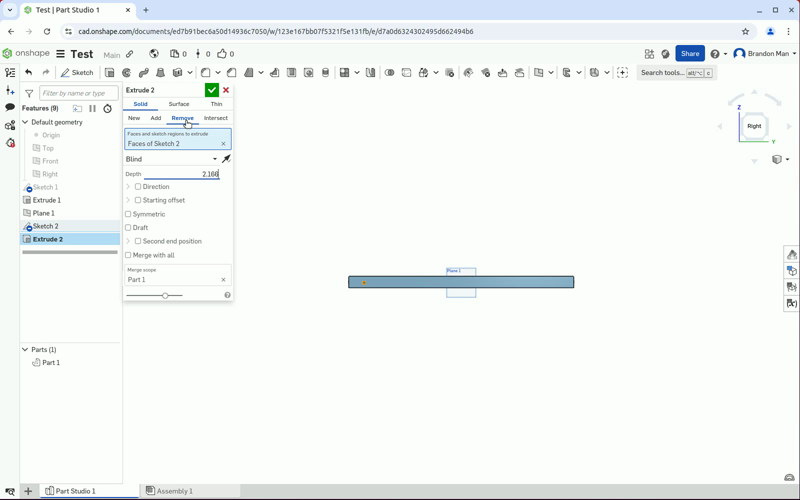
key(tab, 6)
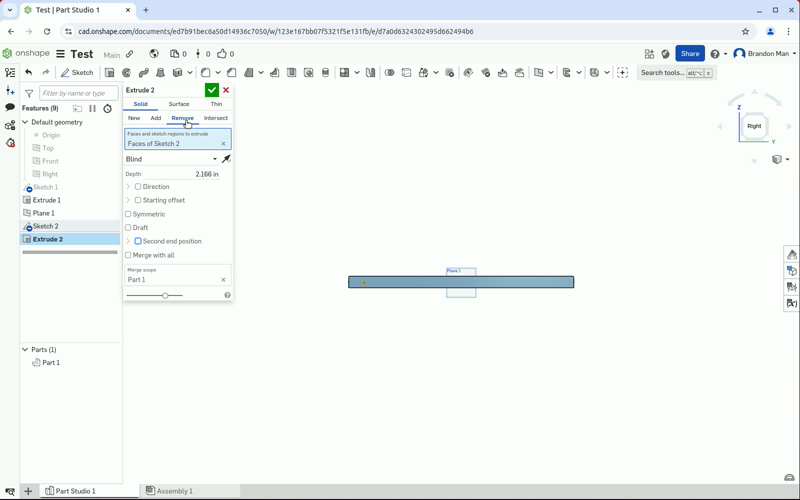
key(space)
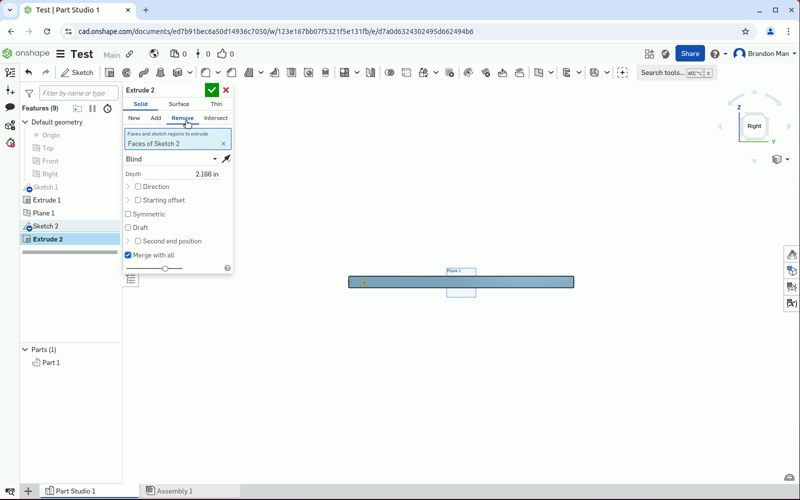
key(enter)
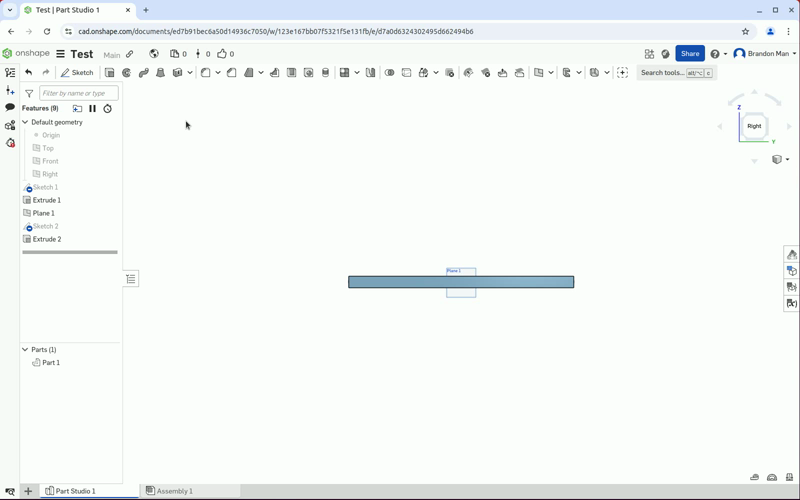
key(shift+h)
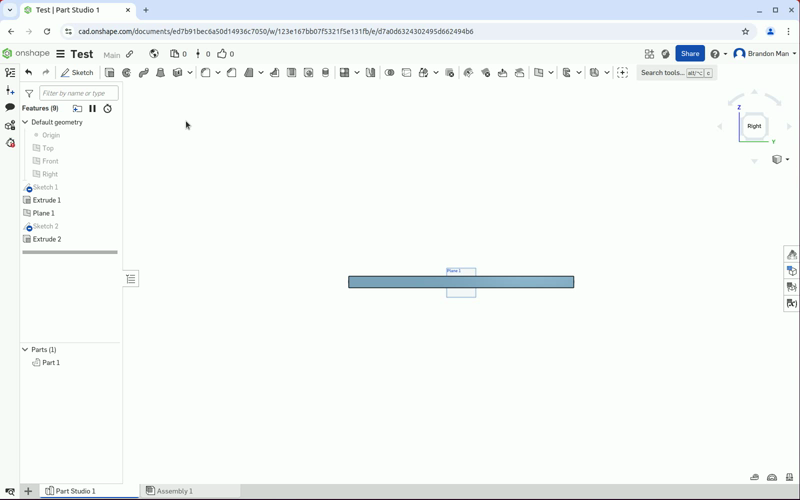
key(shift+h)
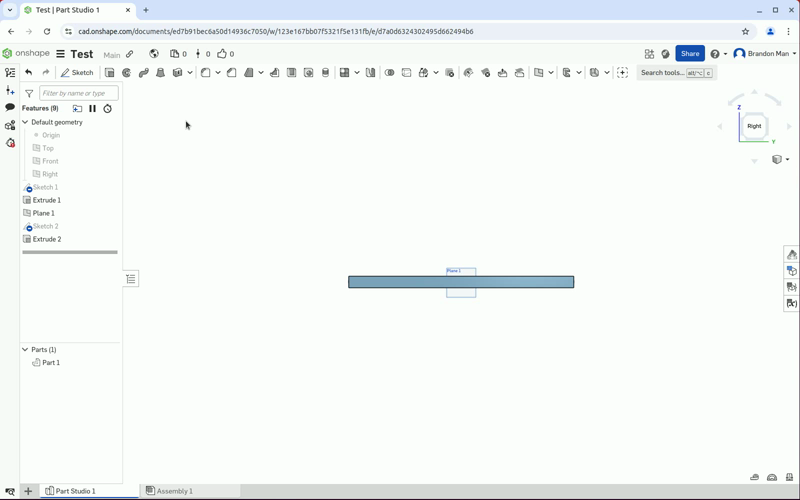
mouse_move(73, 189)
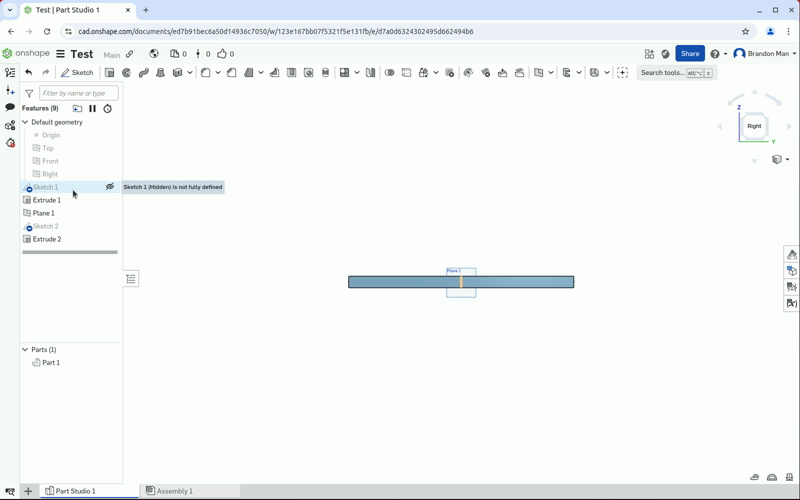
click(73, 189)
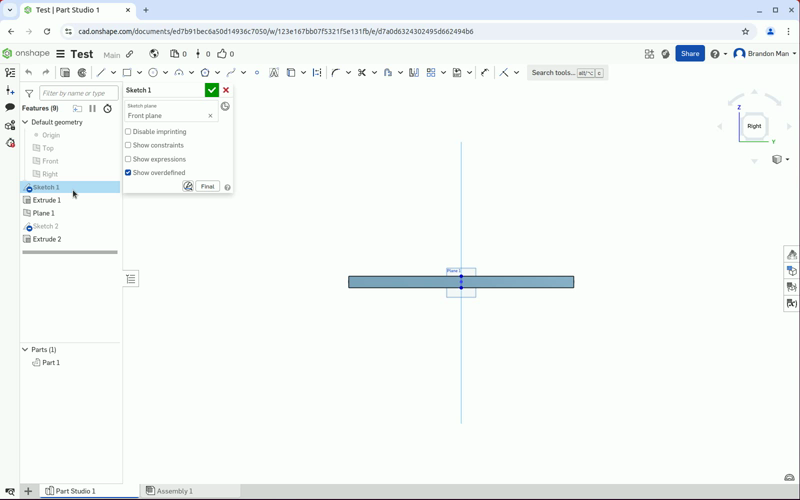
mouse_move(229, 92)
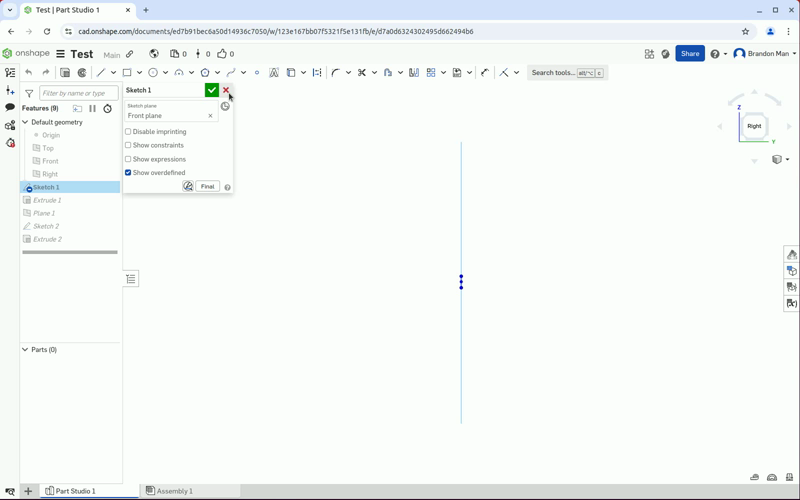
click(229, 92)
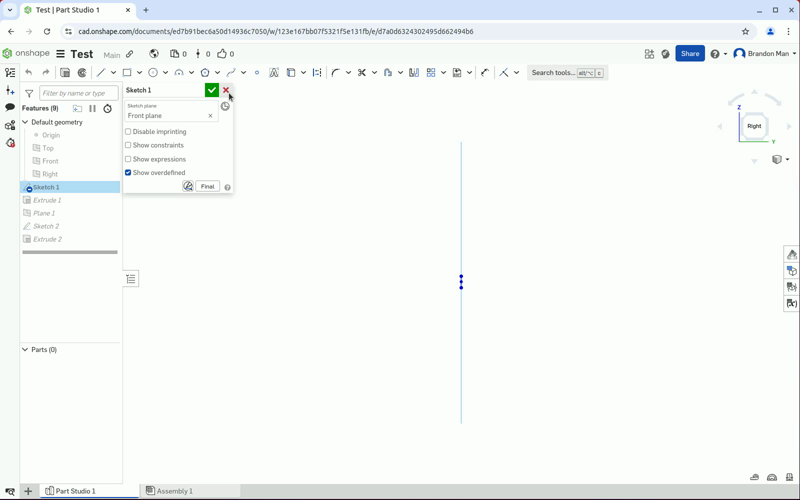
key(shift+s)
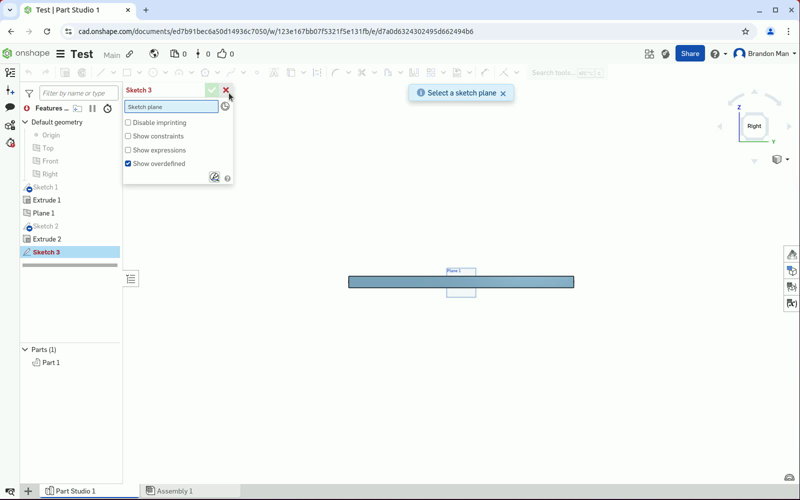
mouse_move(73, 215)
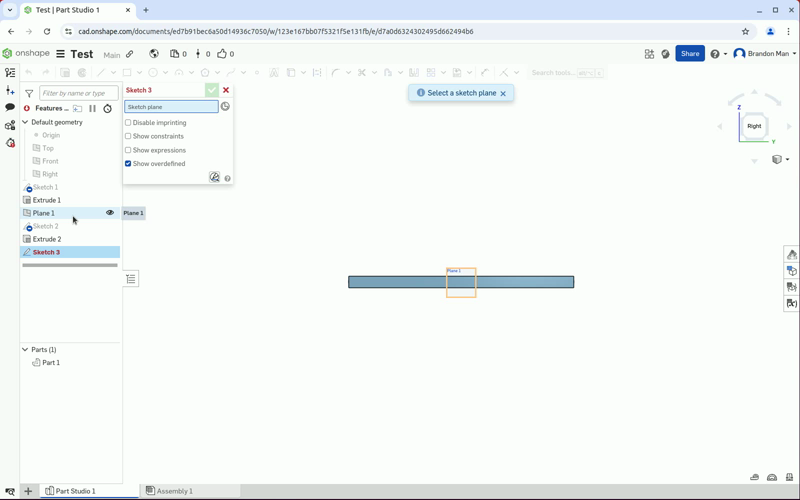
click(73, 215)
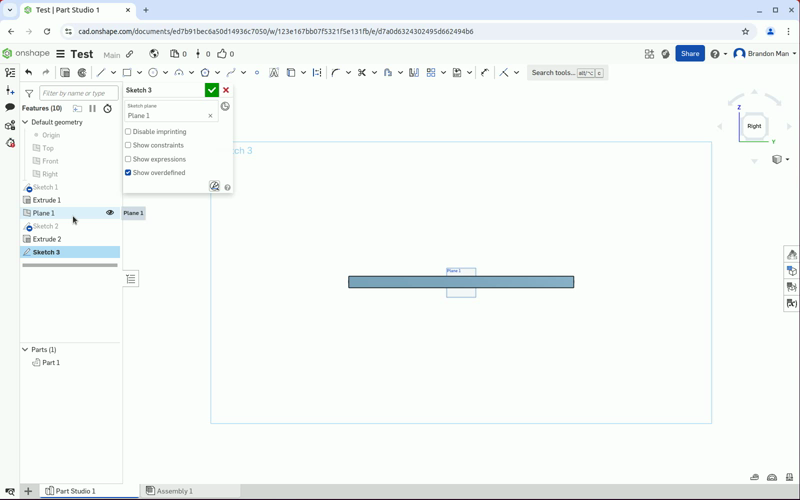
mouse_move(73, 352)
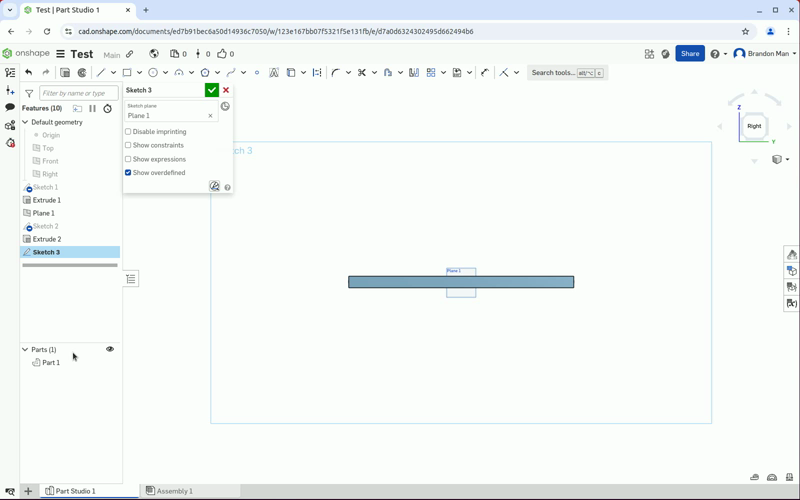
key(y)
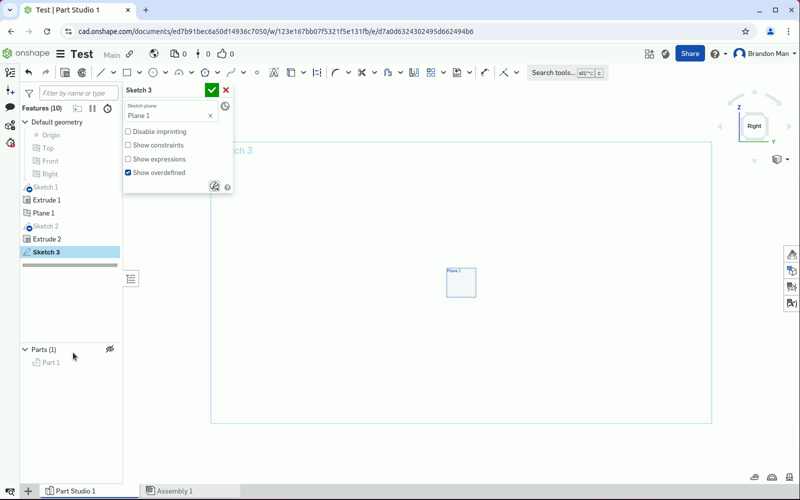
key(c)
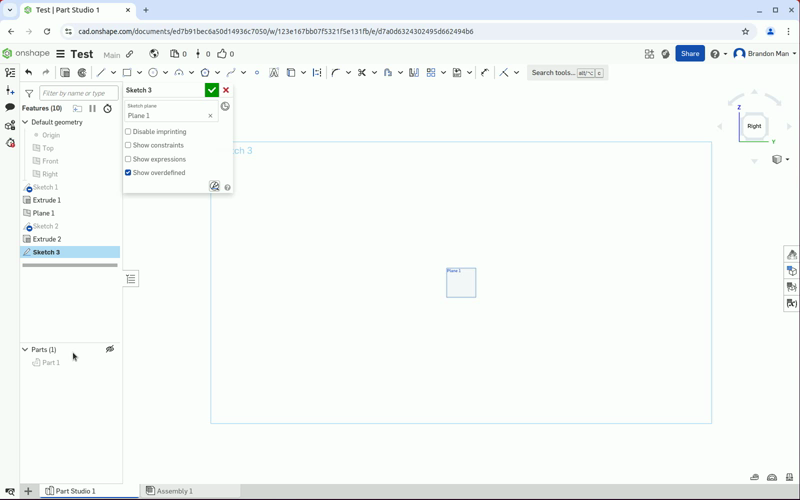
key_down(shift)
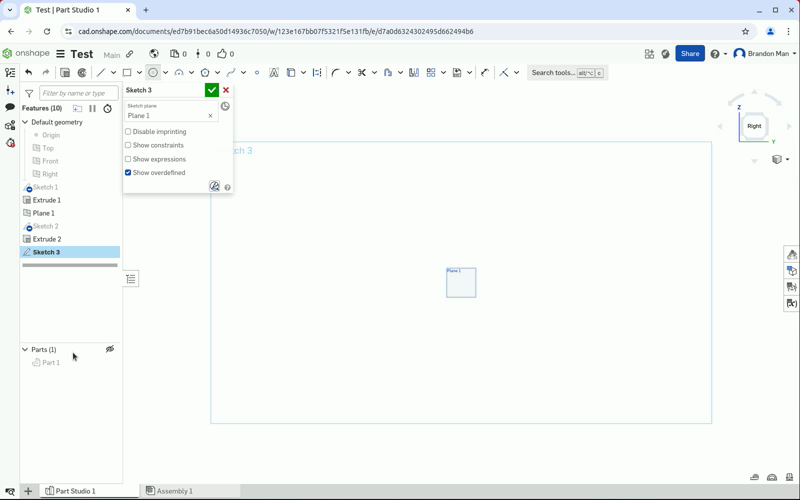
mouse_move(380, 282)
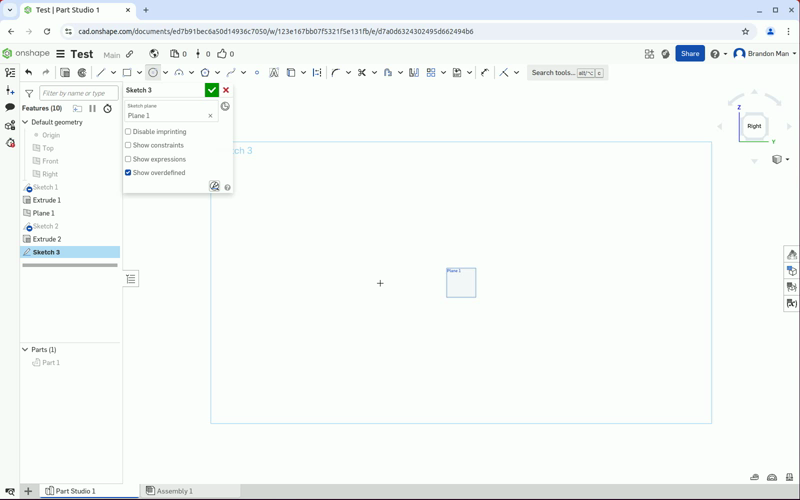
click(380, 282)
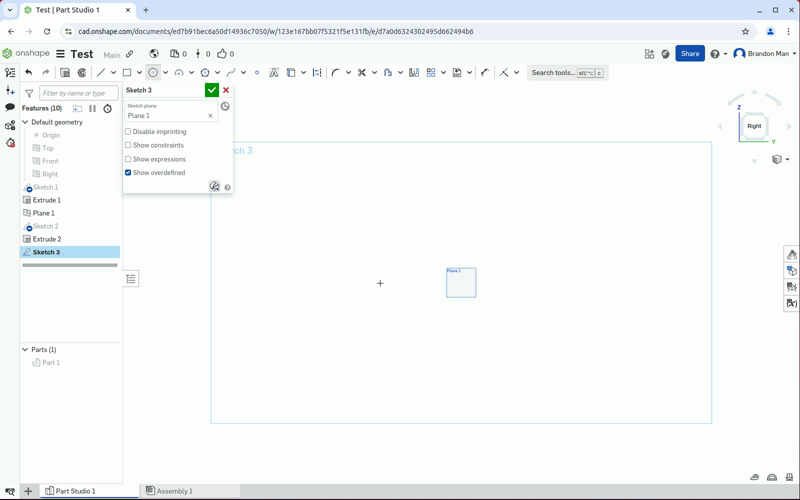
key_up(shift)
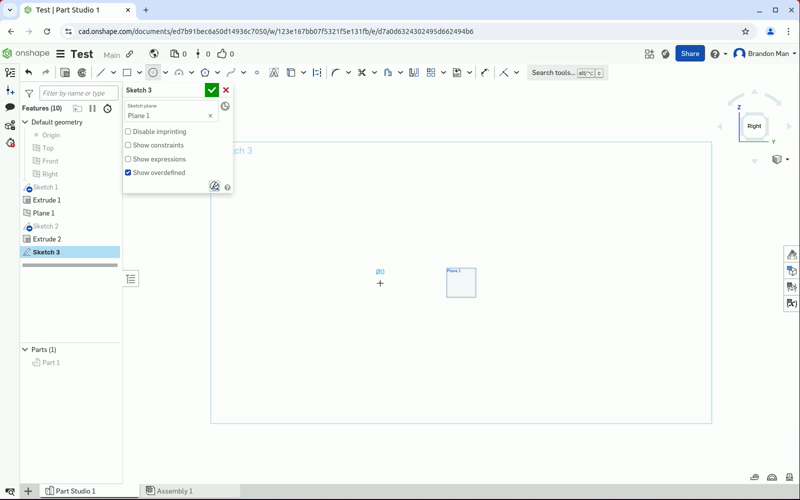
mouse_move(382, 282)
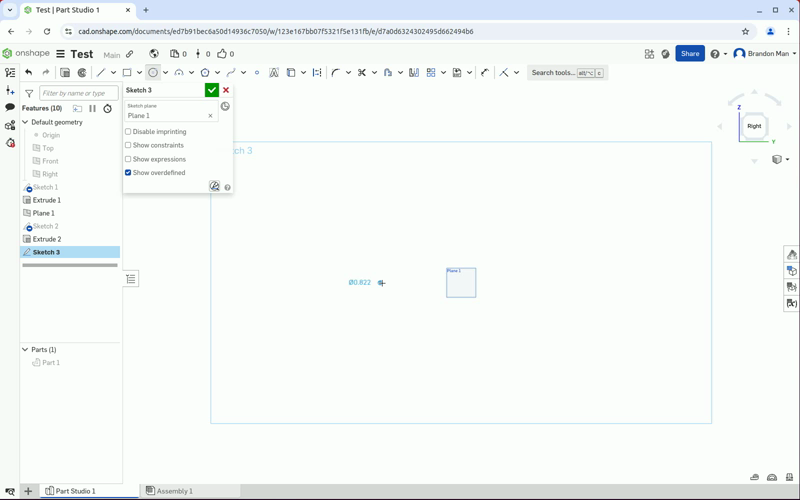
scroll(6)
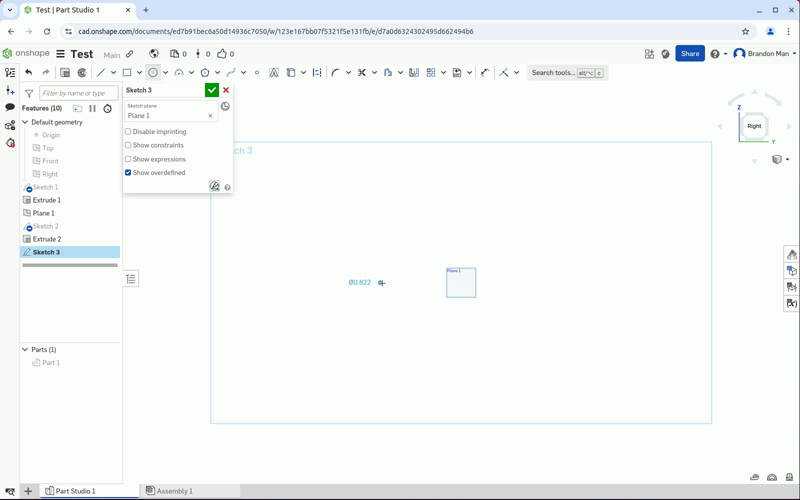
scroll(6)
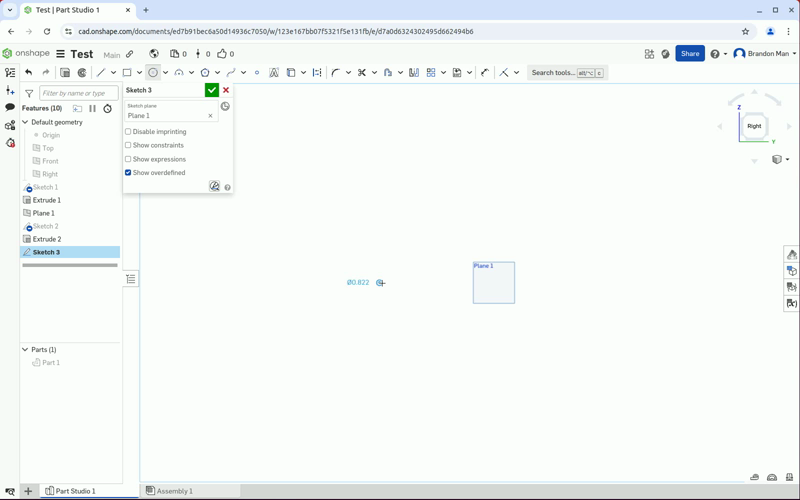
scroll(6)
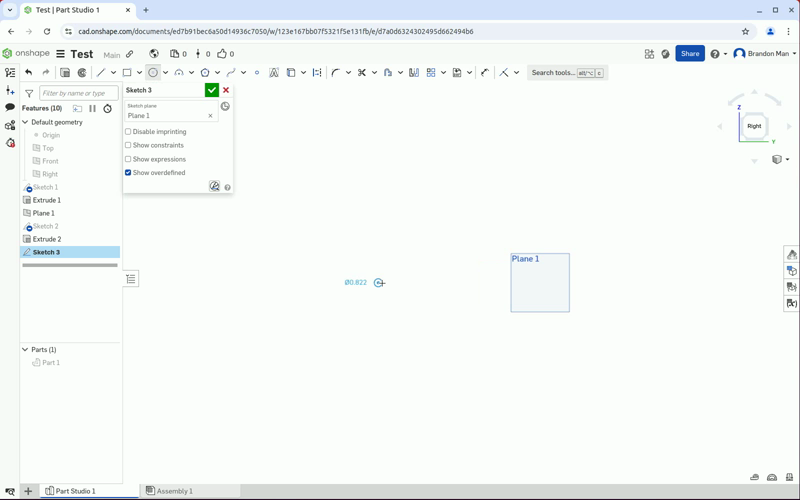
scroll(6)
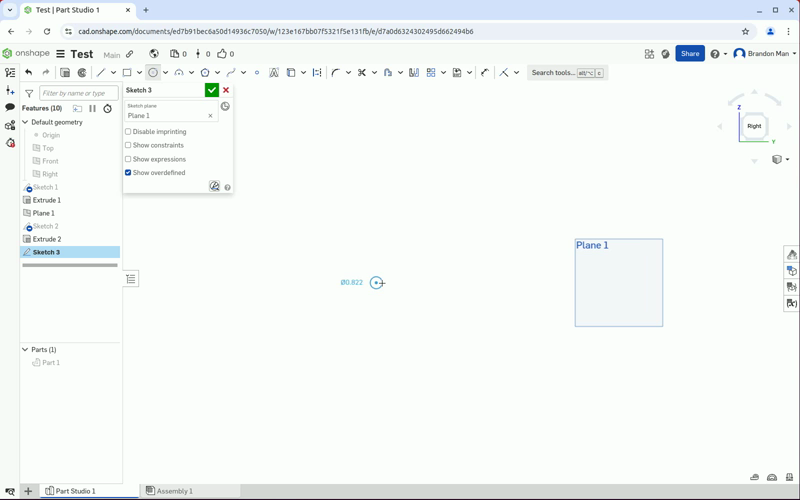
scroll(6)
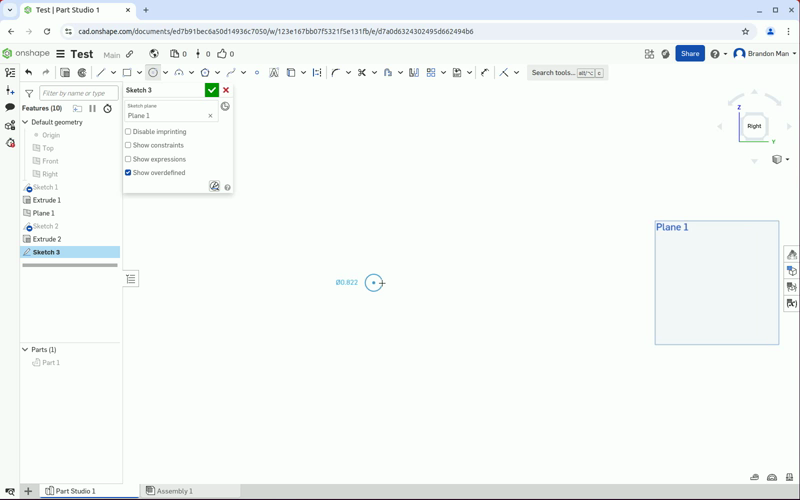
scroll(6)
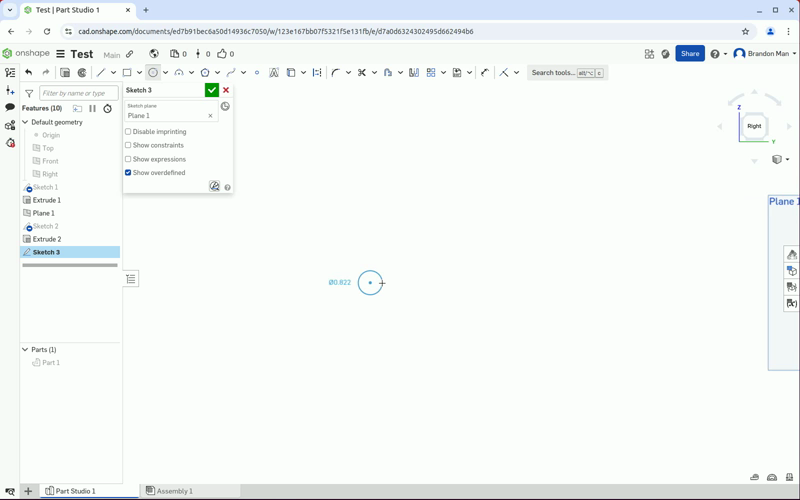
scroll(6)
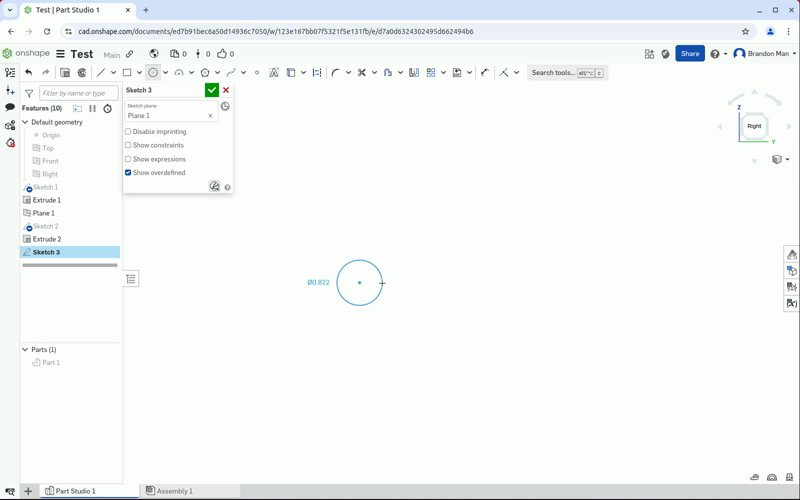
click(382, 282)
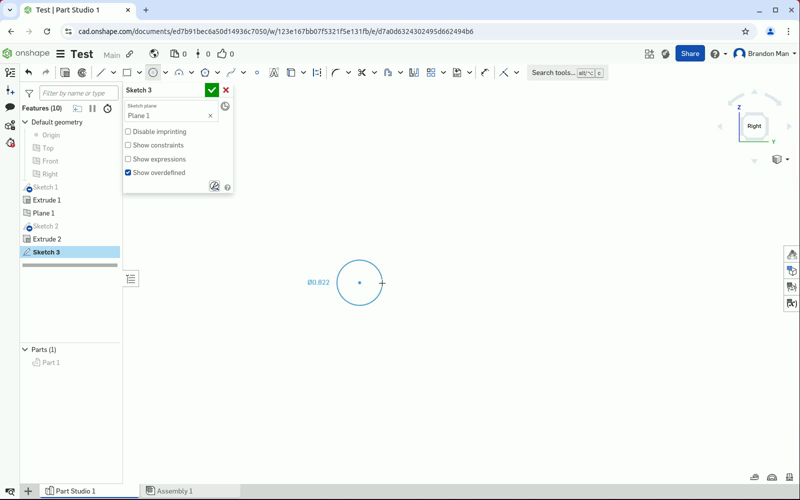
scroll(-6)
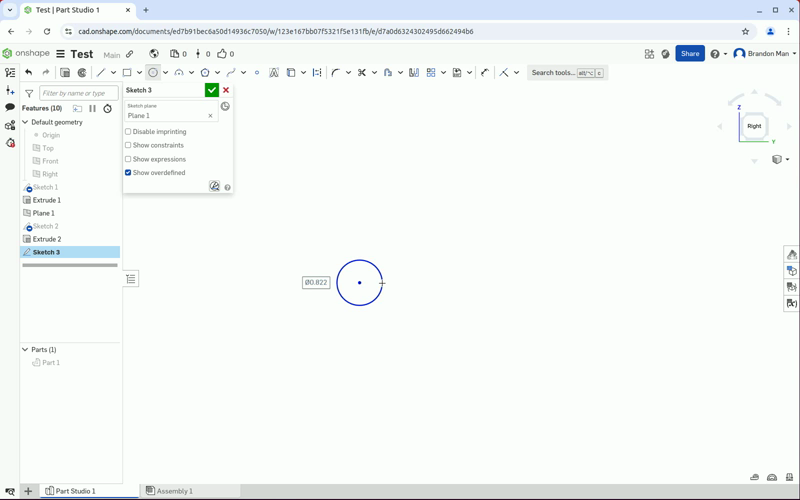
scroll(-6)
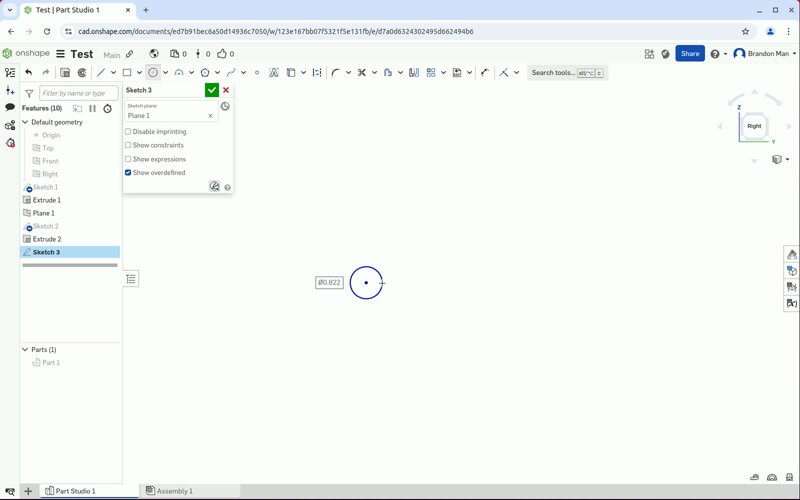
scroll(-6)
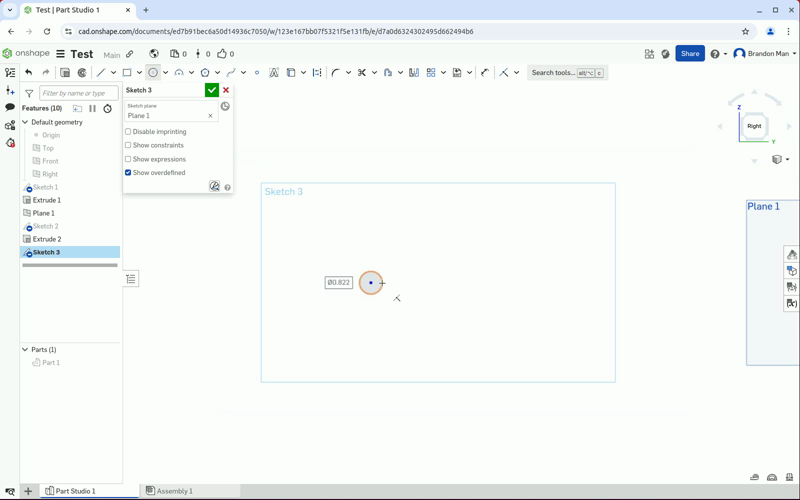
scroll(-6)
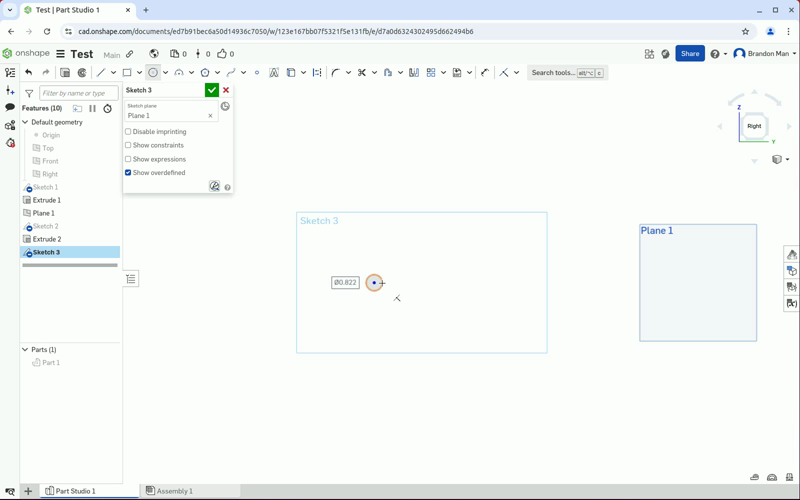
scroll(-6)
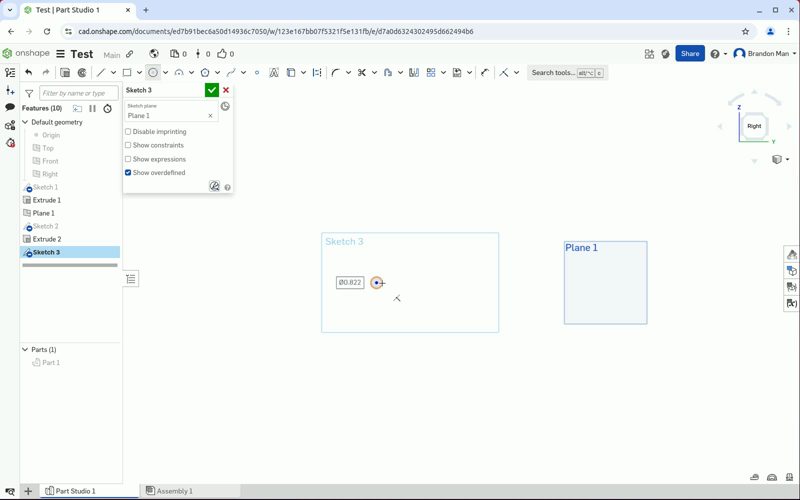
scroll(-6)
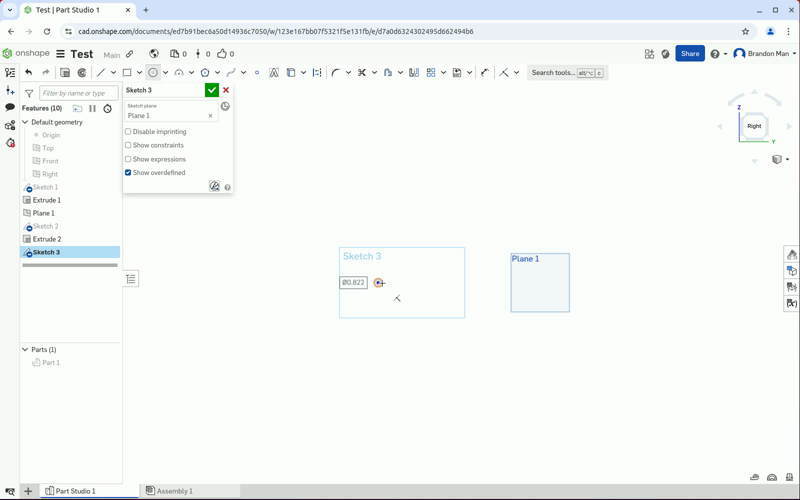
scroll(-6)
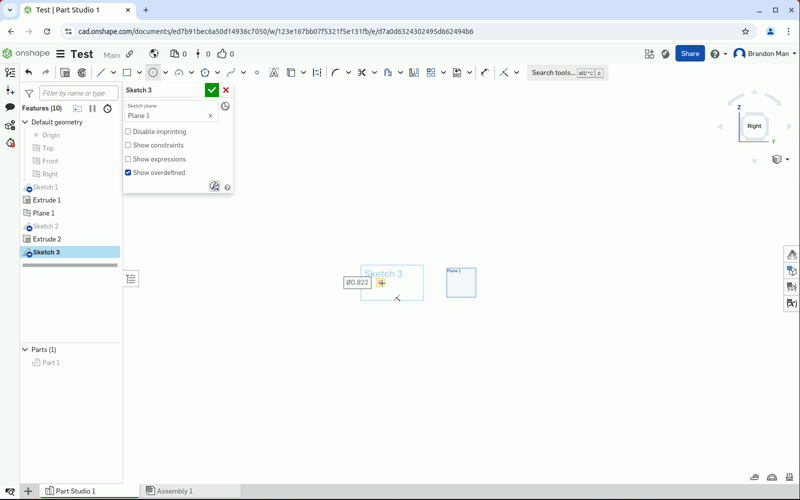
key(esc)
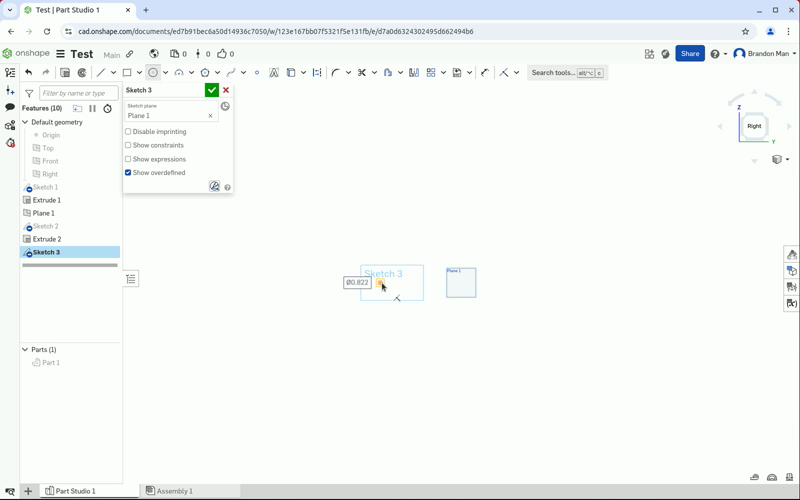
mouse_move(380, 284)
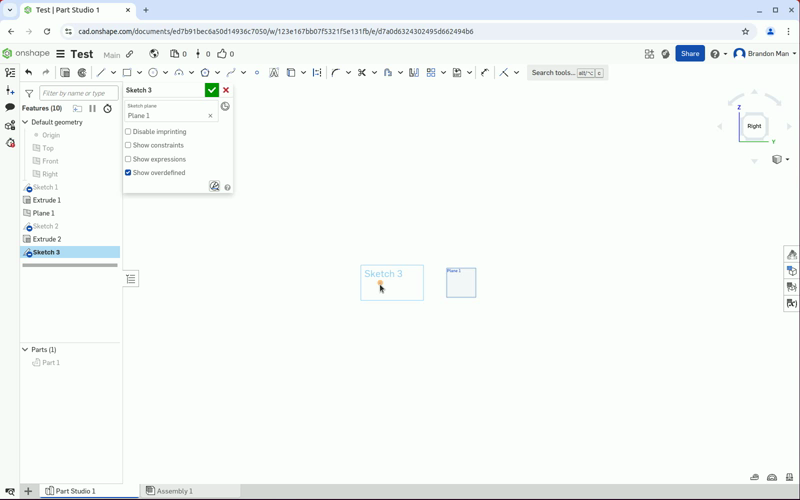
scroll(6)
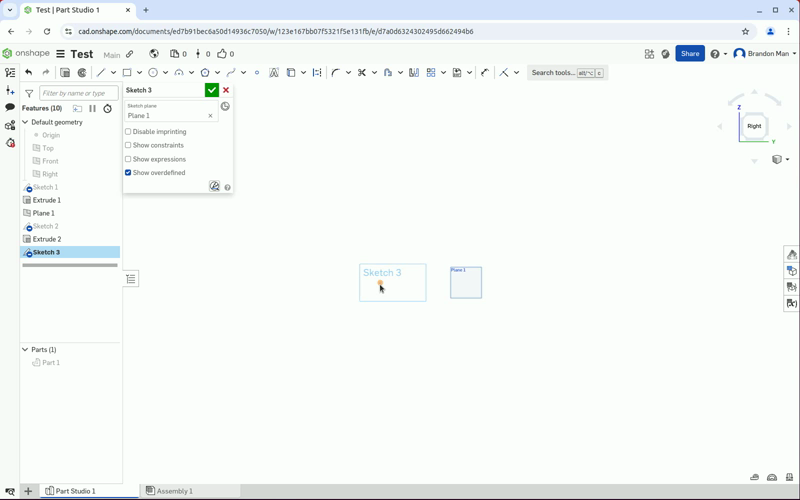
scroll(6)
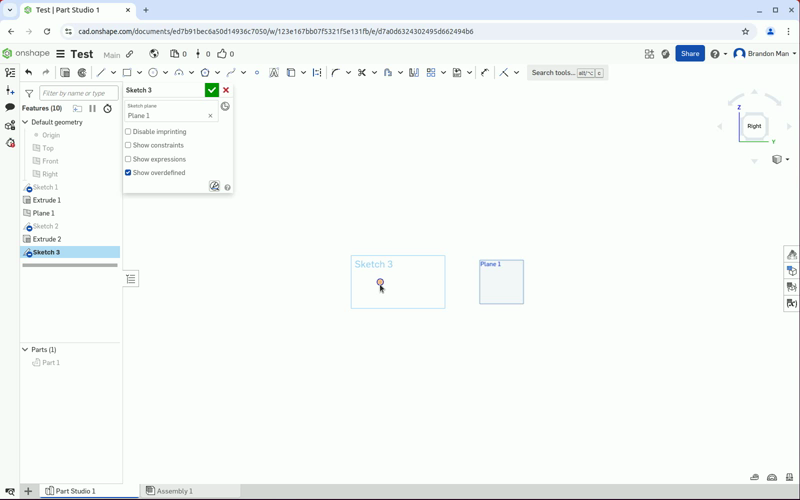
scroll(6)
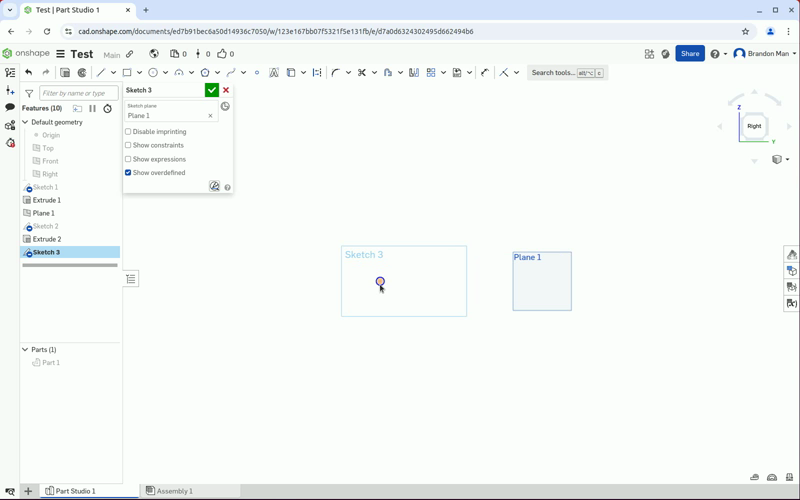
scroll(6)
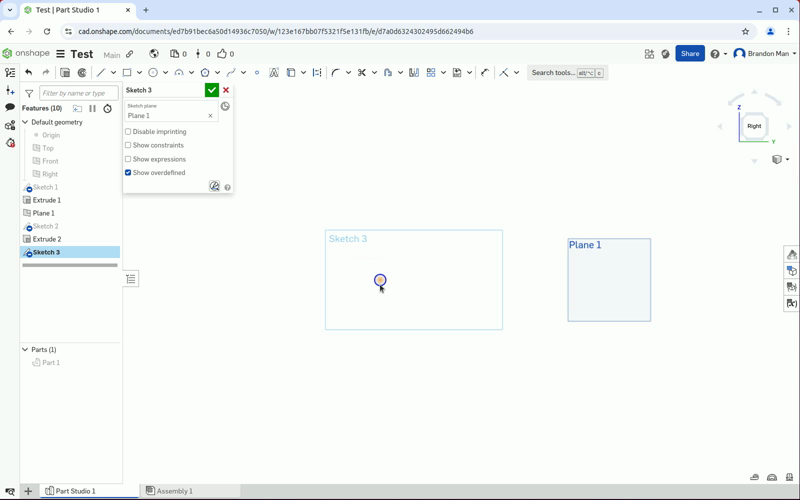
scroll(6)
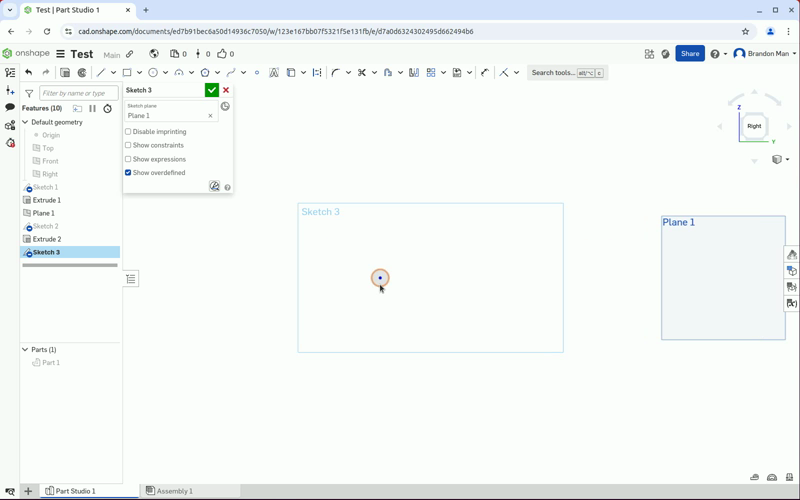
scroll(6)
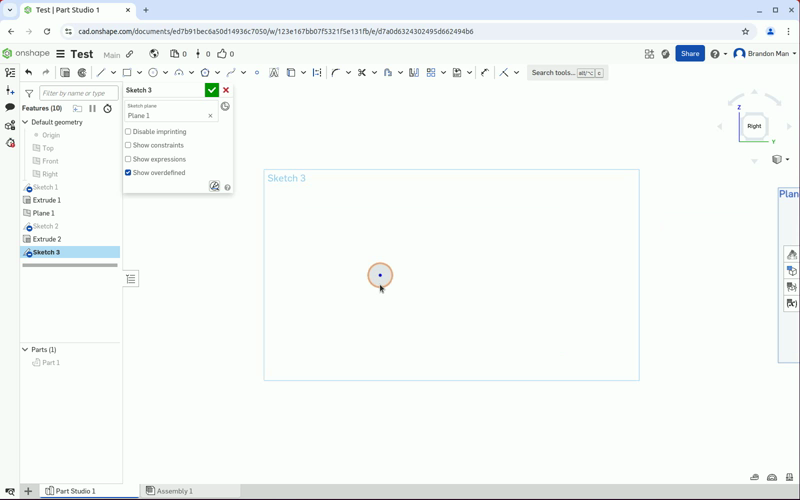
scroll(6)
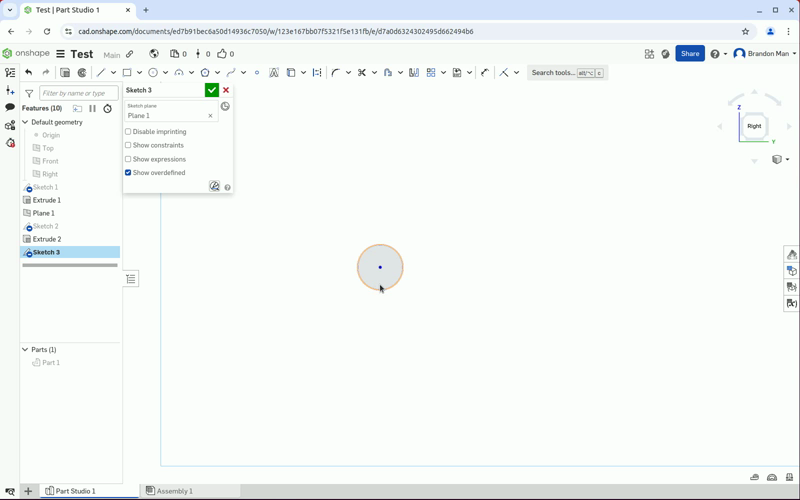
click(380, 284)
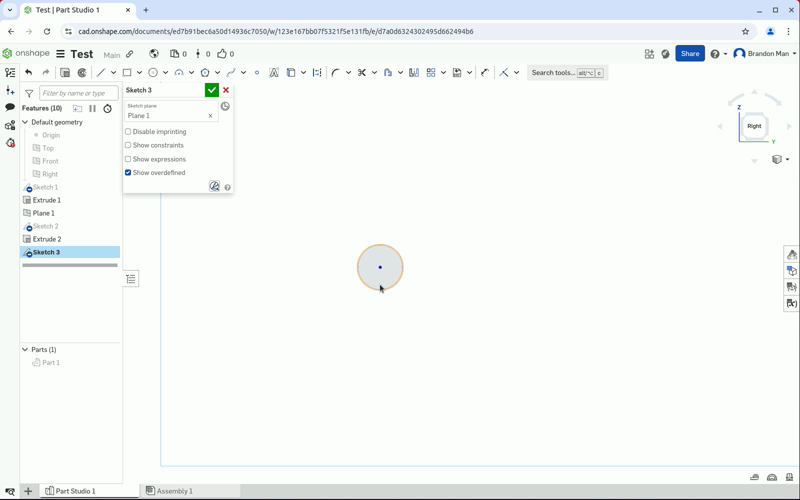
scroll(-6)
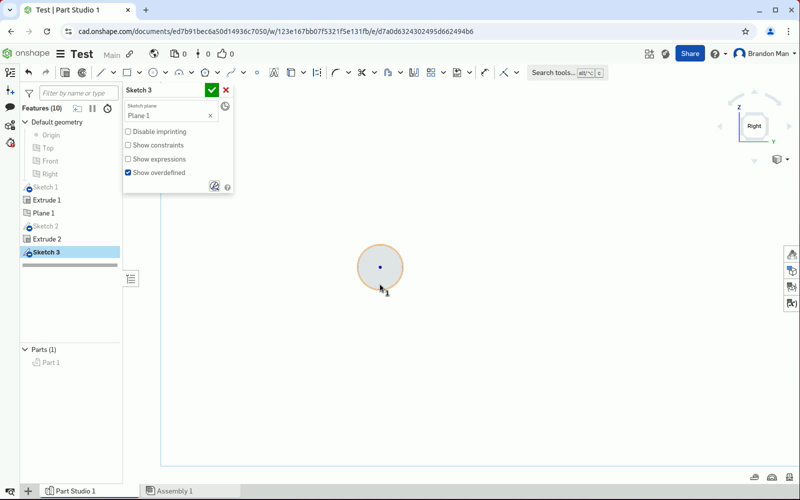
scroll(-6)
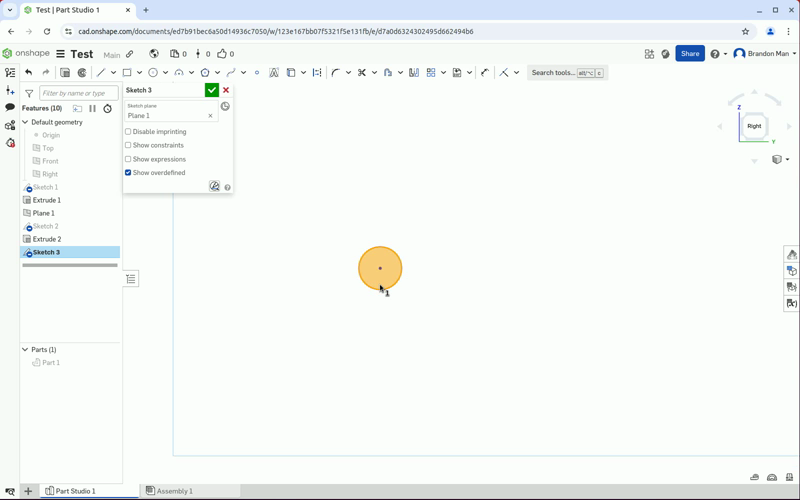
scroll(-6)
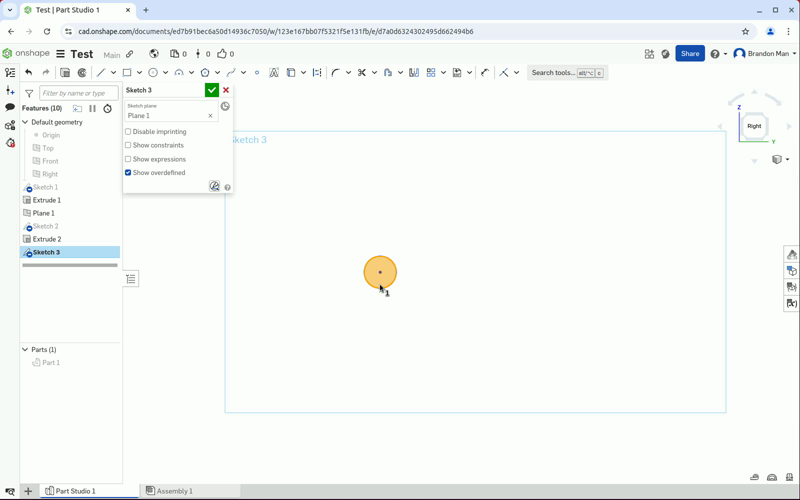
scroll(-6)
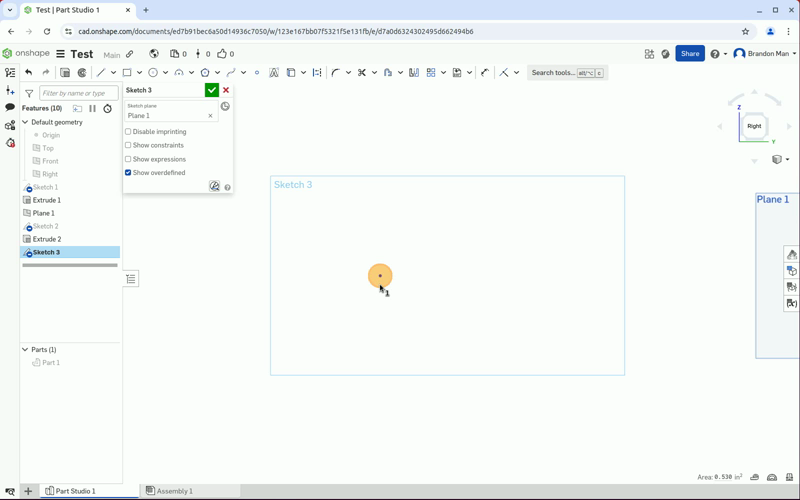
scroll(-6)
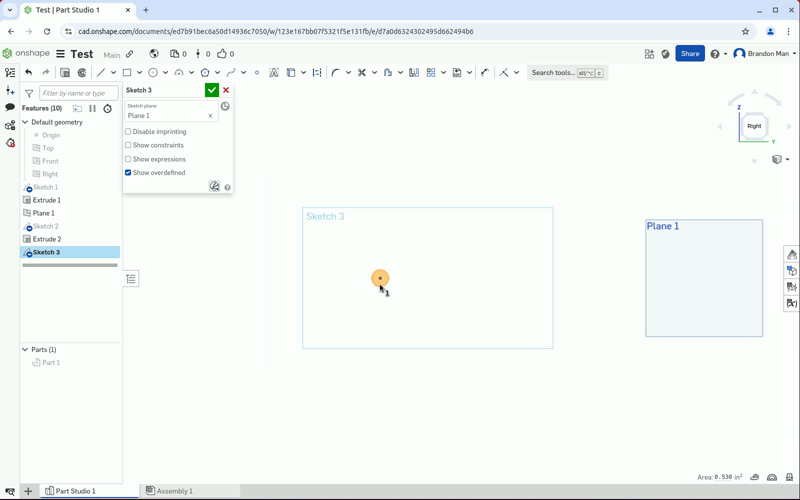
scroll(-6)
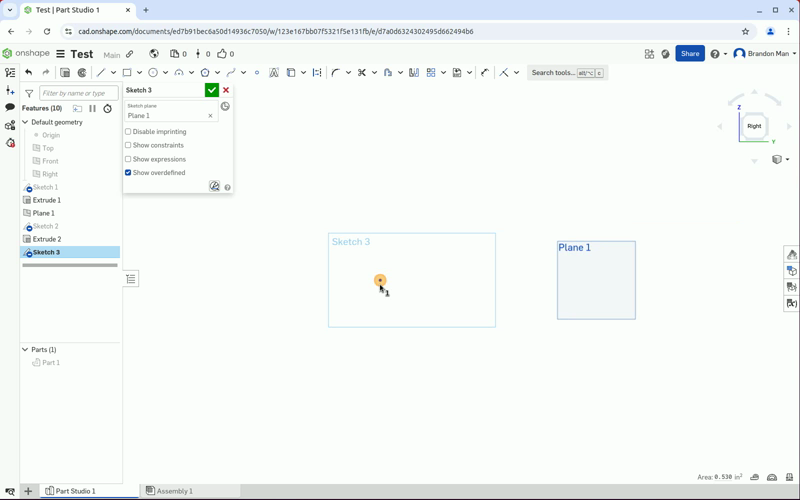
scroll(-6)
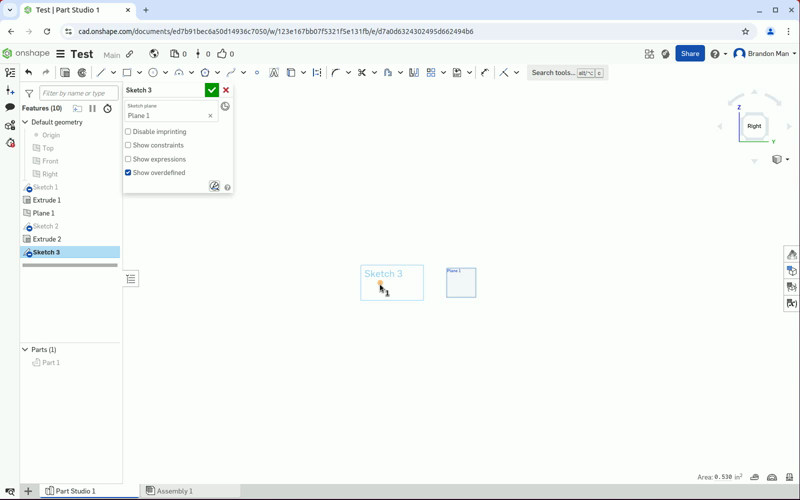
mouse_move(73, 352)
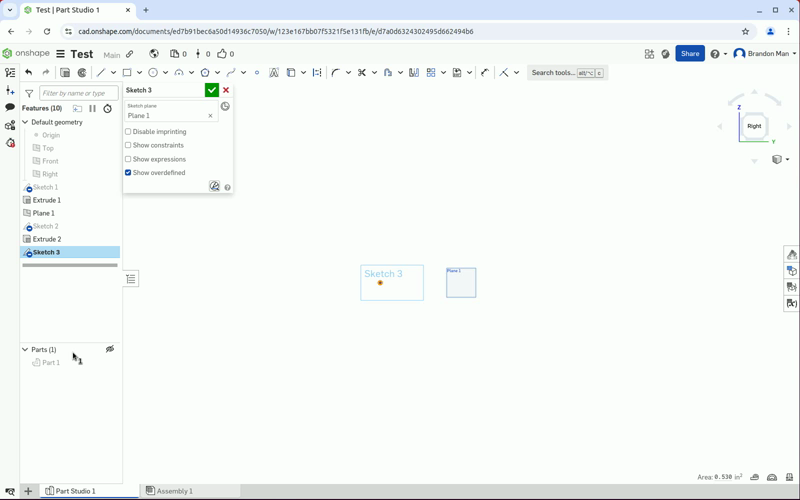
key(shift+y)
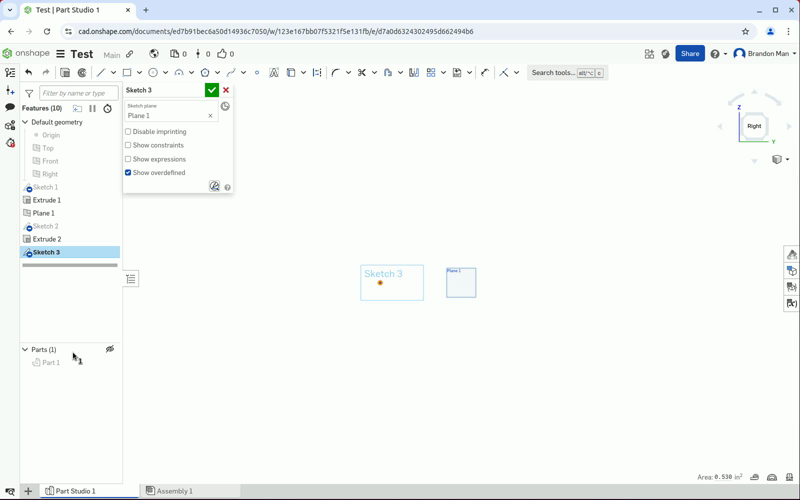
key(shift+e)
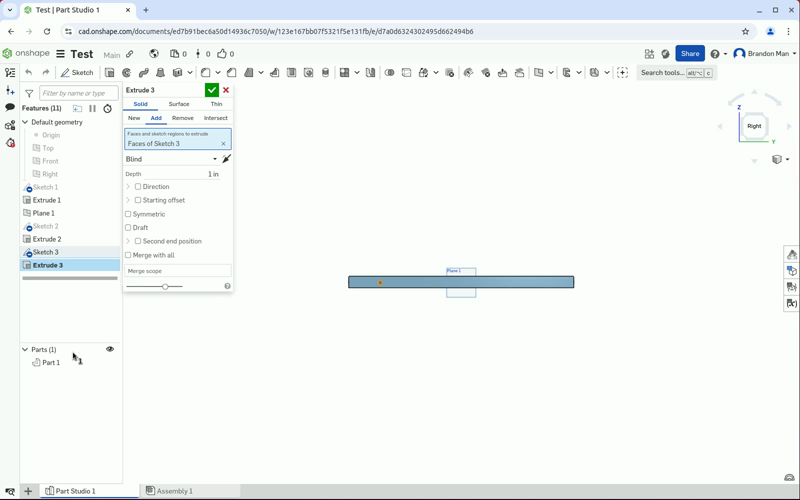
mouse_move(143, 106)
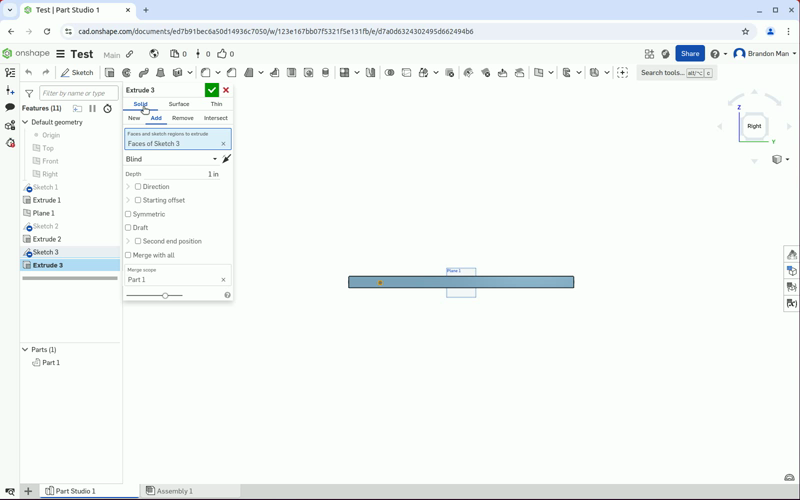
click(143, 106)
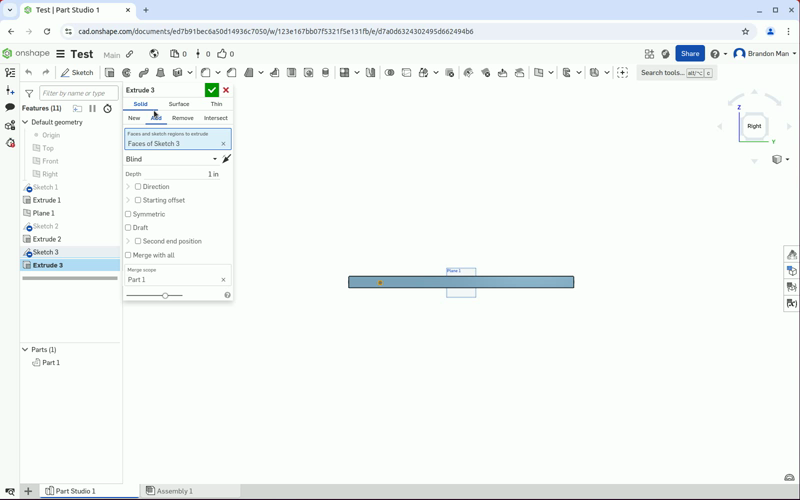
mouse_move(186, 120)
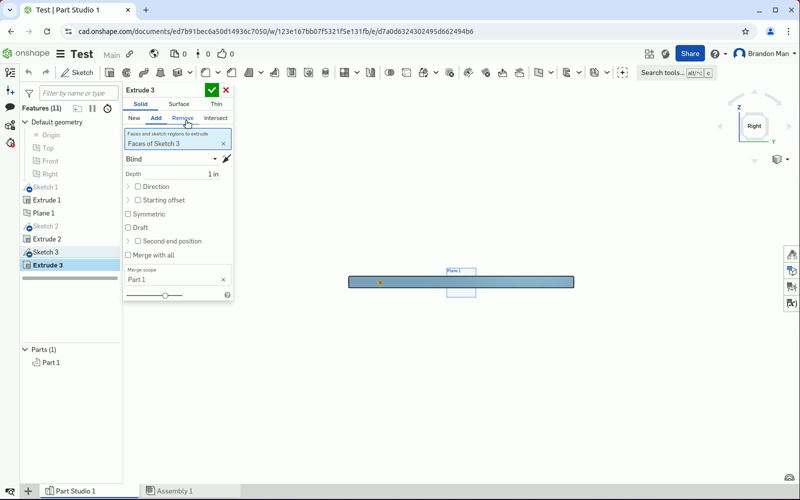
click(186, 120)
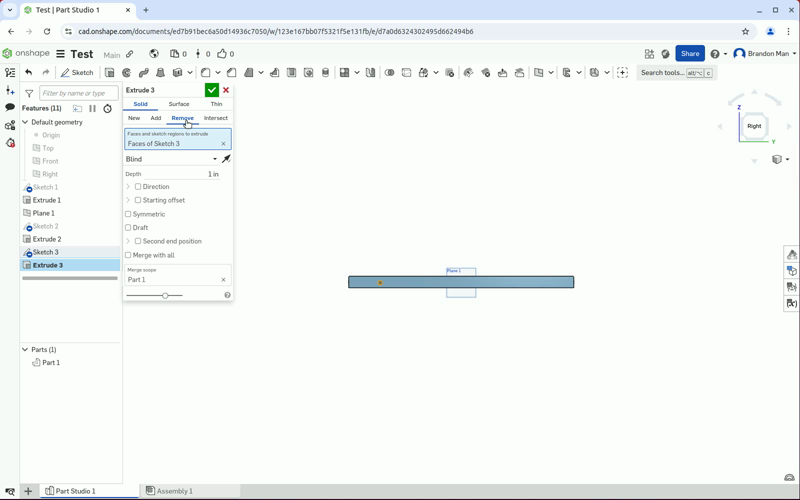
key(tab, 4)
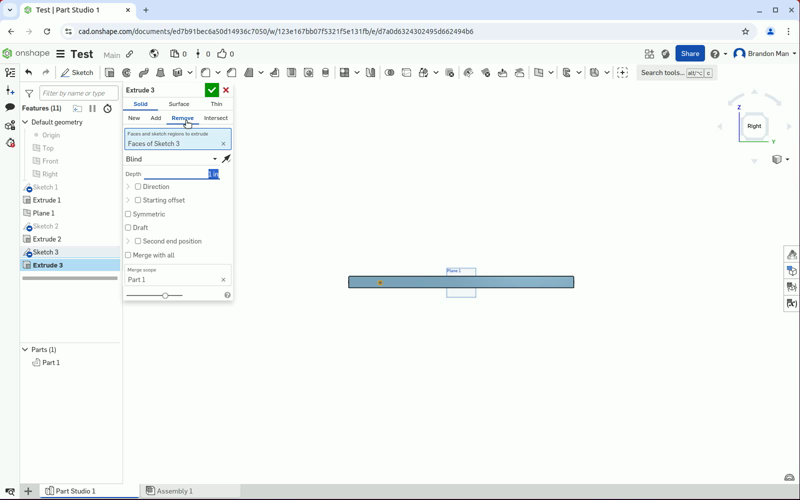
text(2.166)
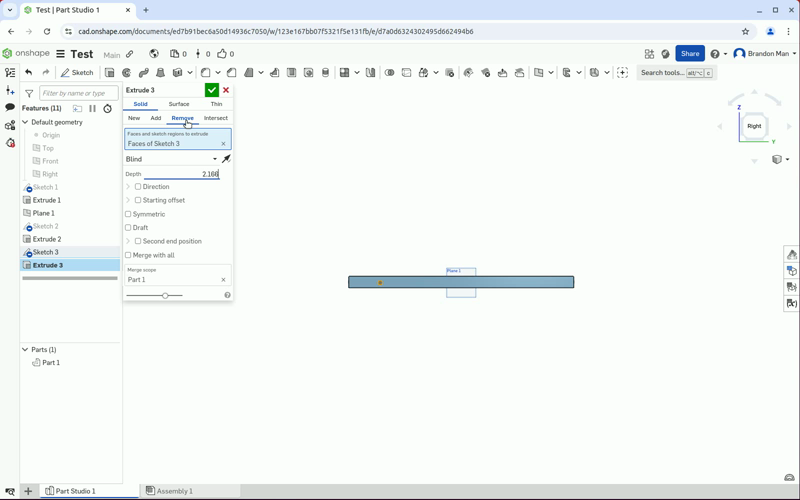
key(tab, 6)
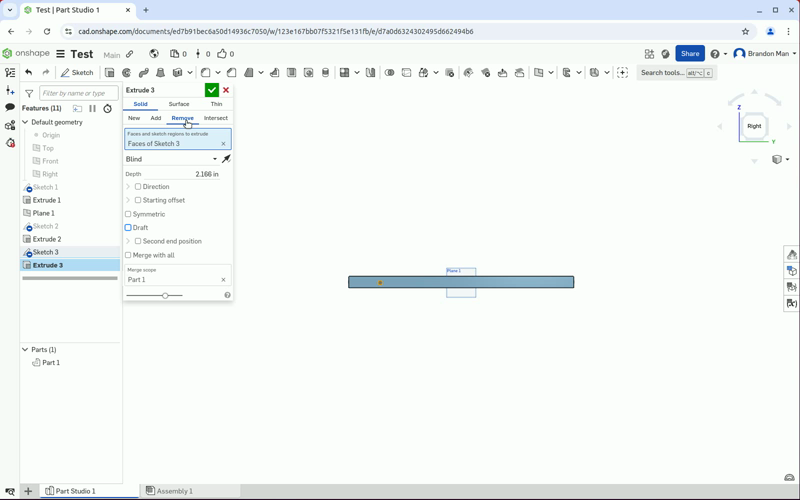
key(space)
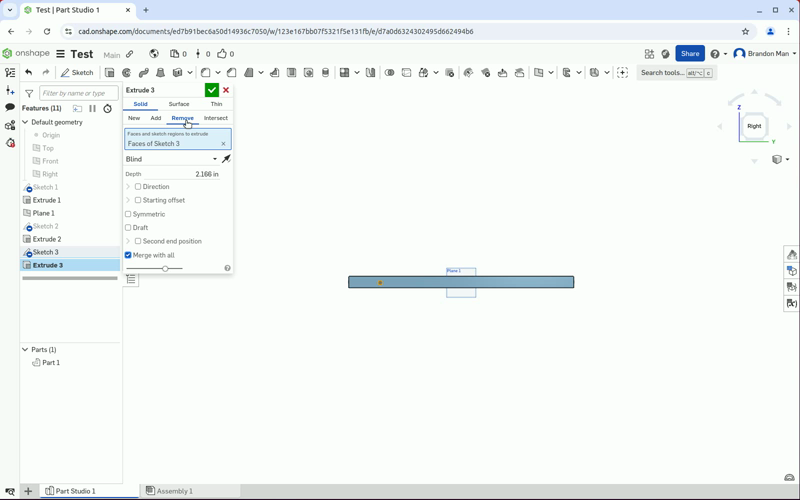
key(enter)
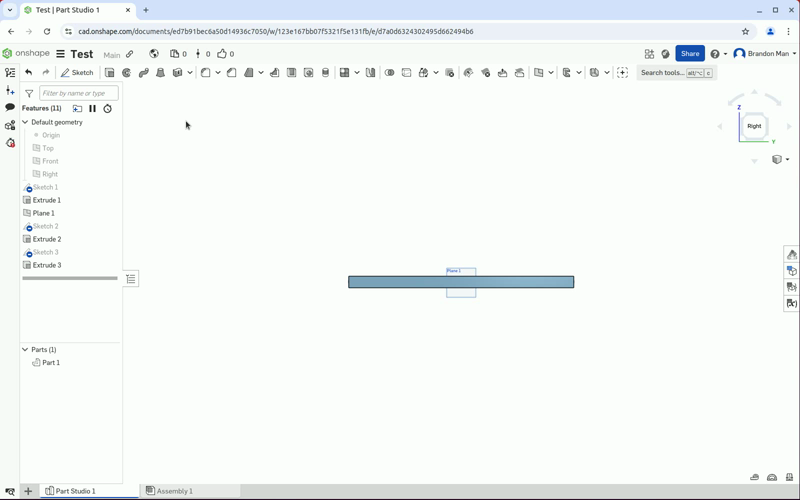
key(shift+h)
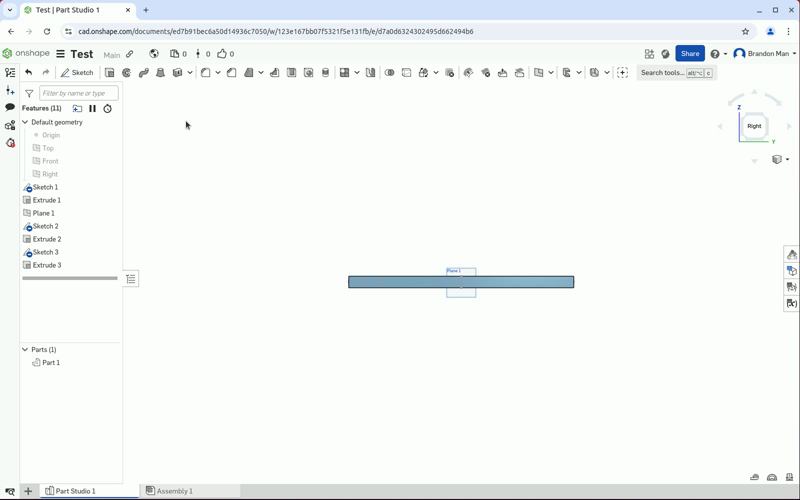
key(shift+h)
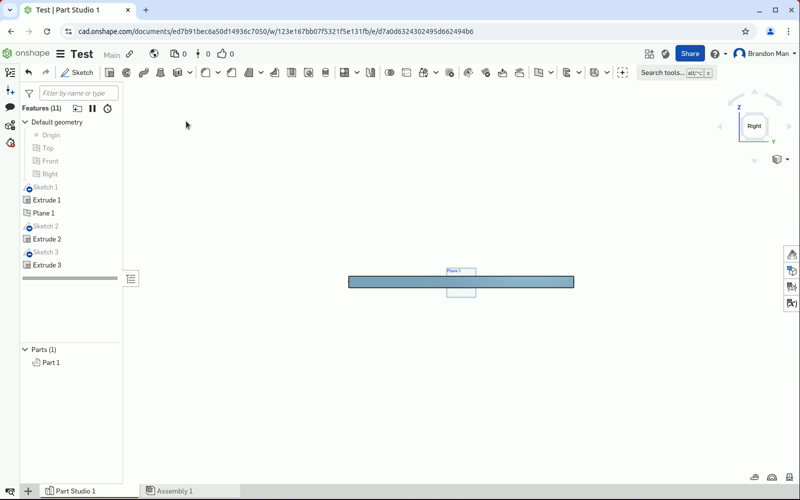
mouse_move(73, 189)
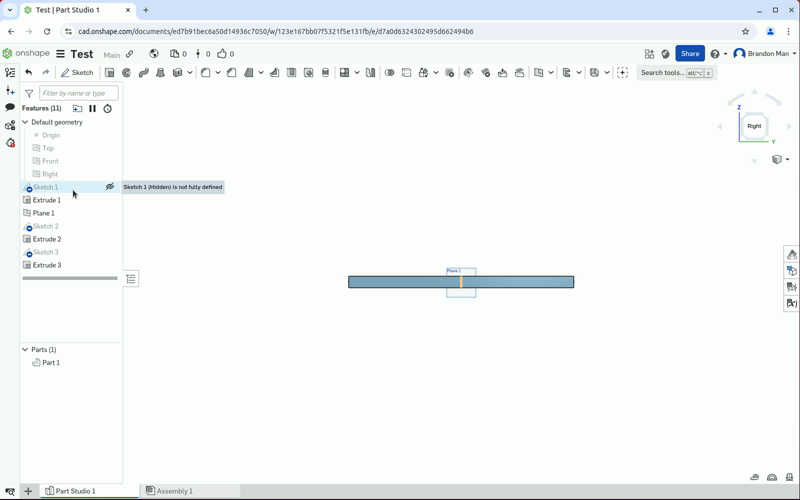
click(73, 189)
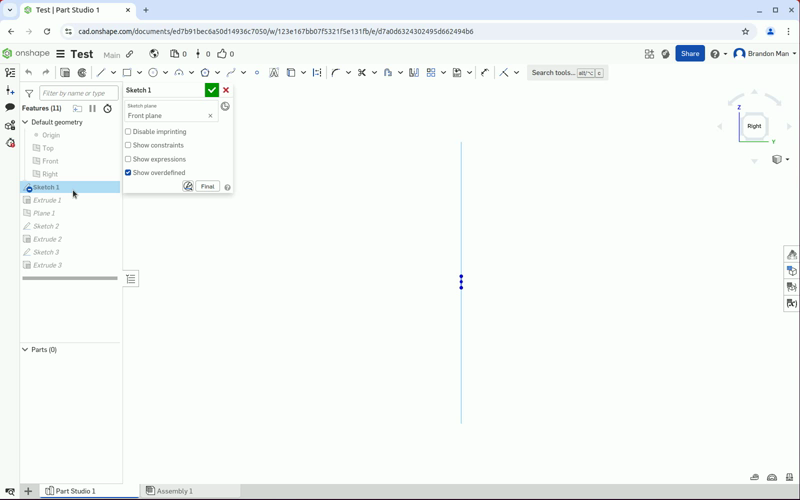
mouse_move(229, 92)
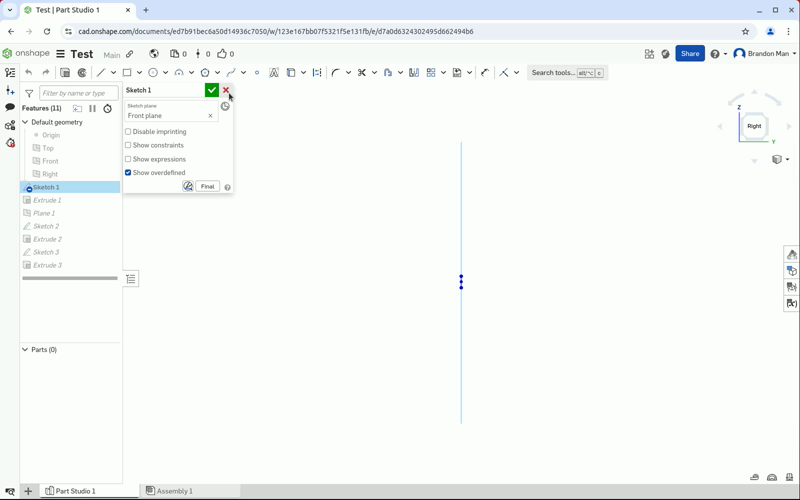
click(229, 92)
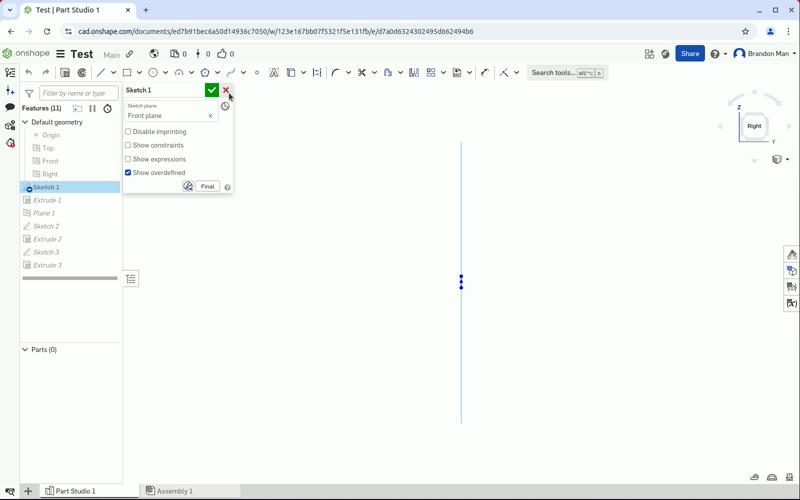
key(shift+s)
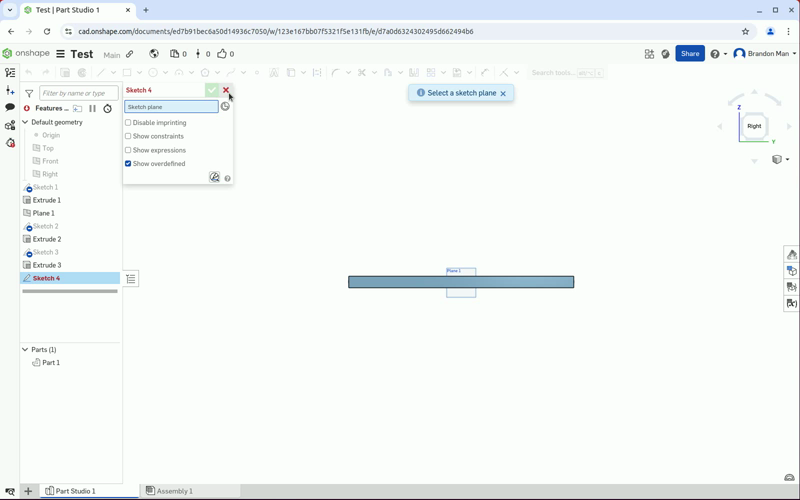
mouse_move(73, 215)
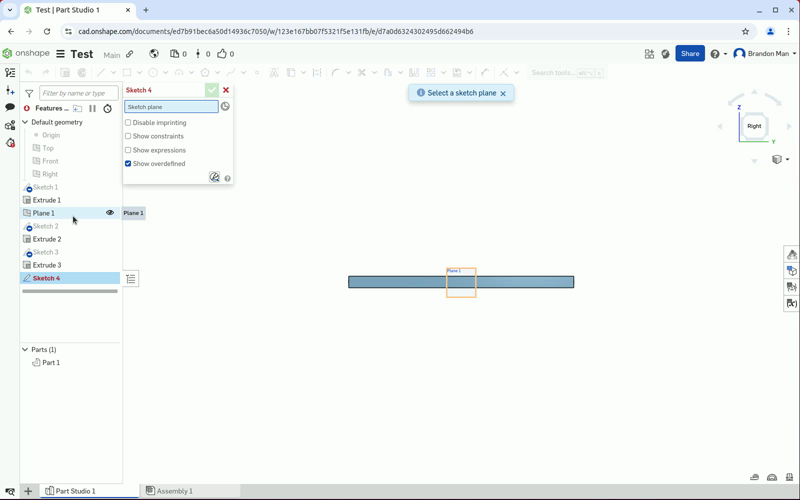
click(73, 215)
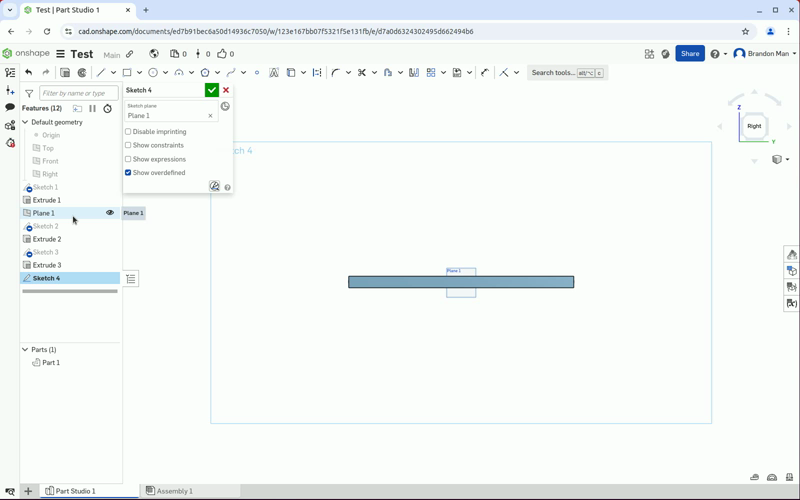
mouse_move(73, 352)
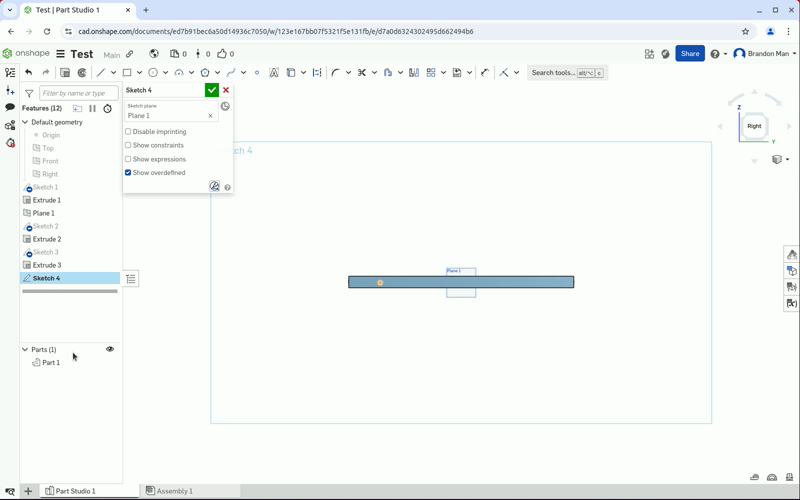
key(y)
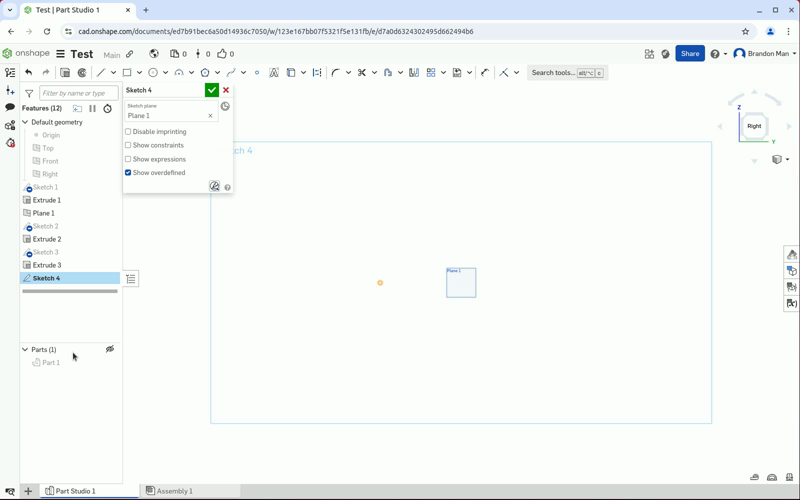
key(c)
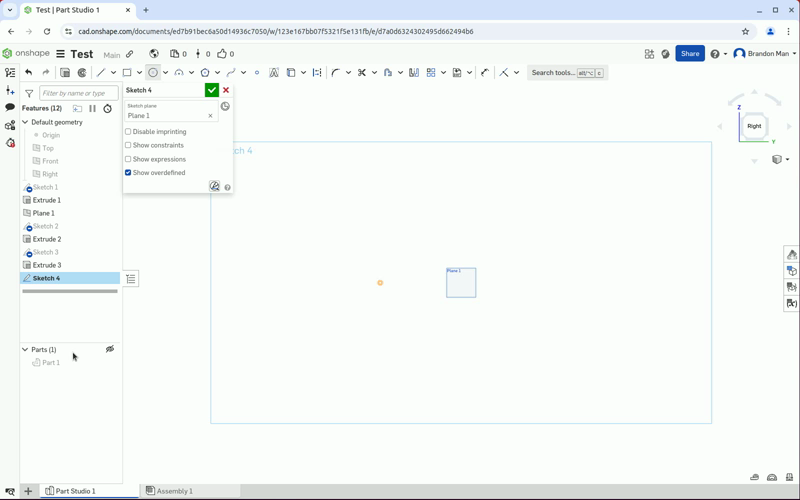
key_down(shift)
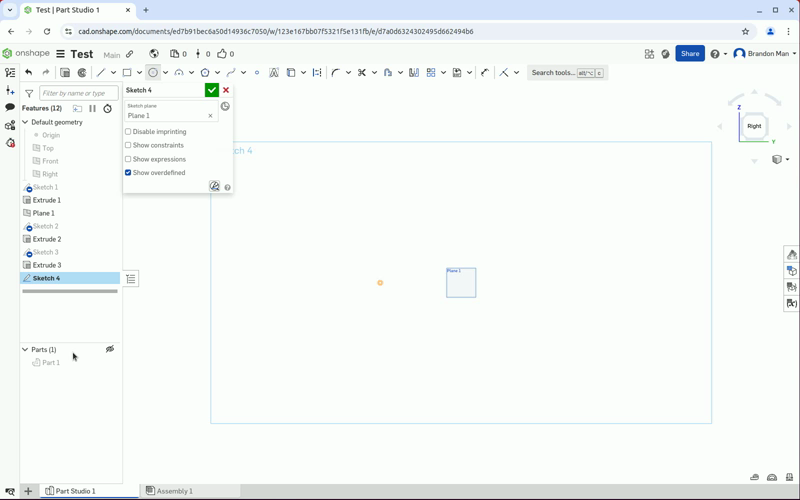
mouse_move(542, 282)
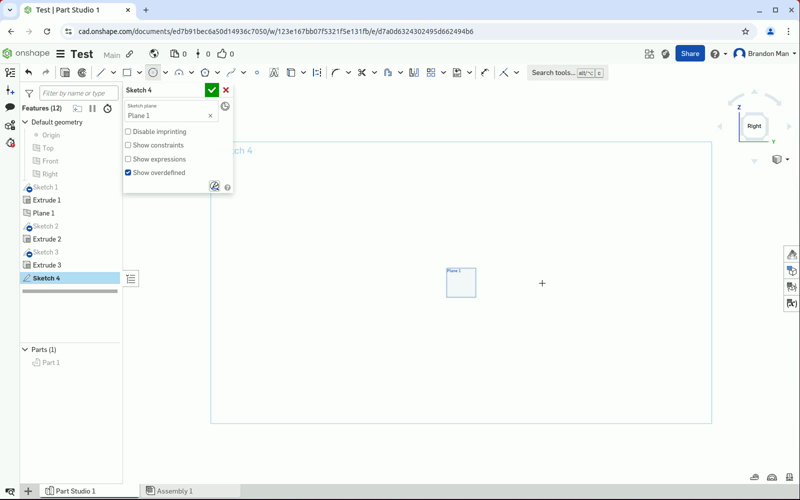
click(542, 282)
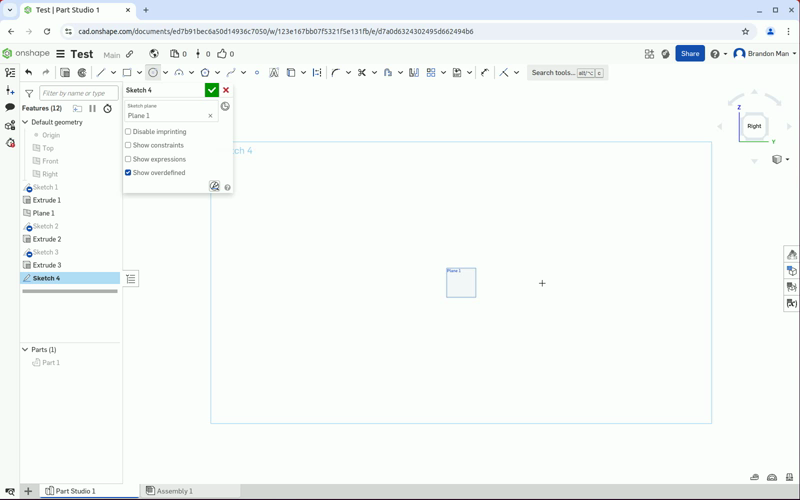
key_up(shift)
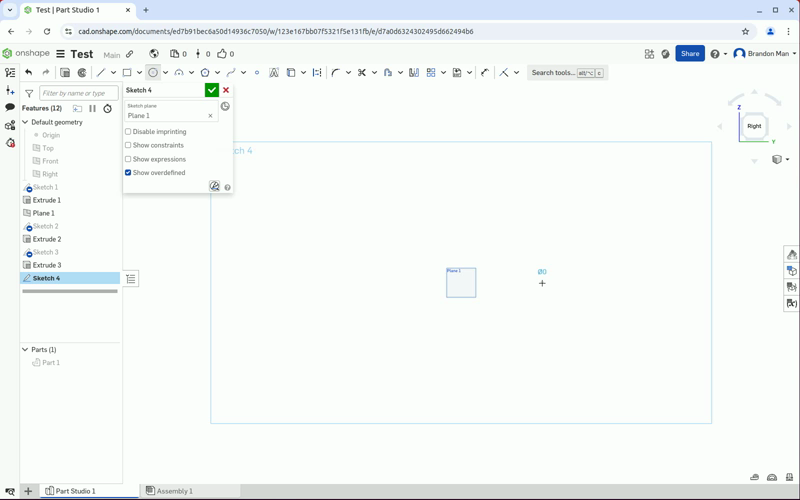
mouse_move(543, 282)
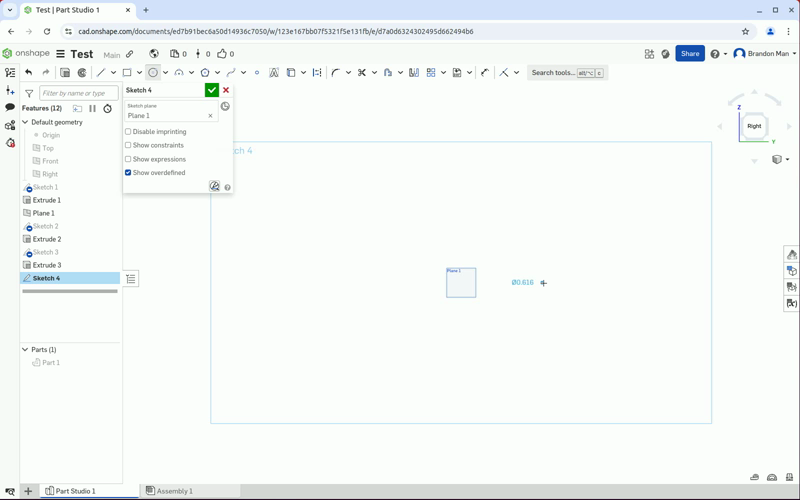
scroll(6)
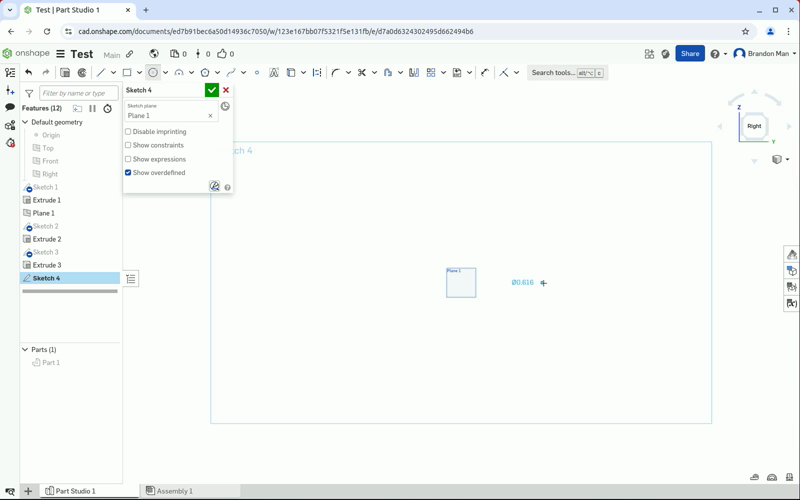
scroll(6)
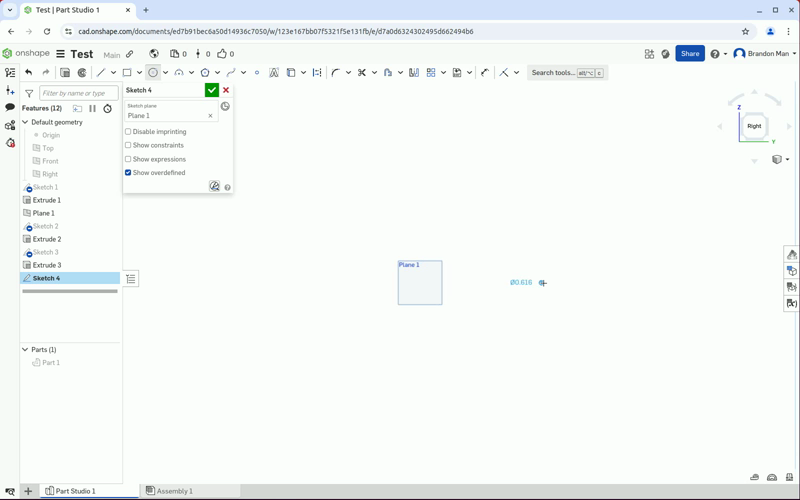
scroll(6)
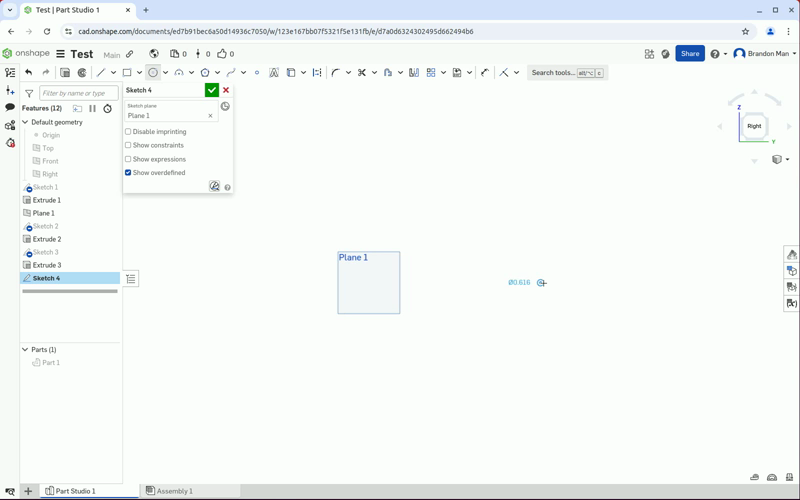
scroll(6)
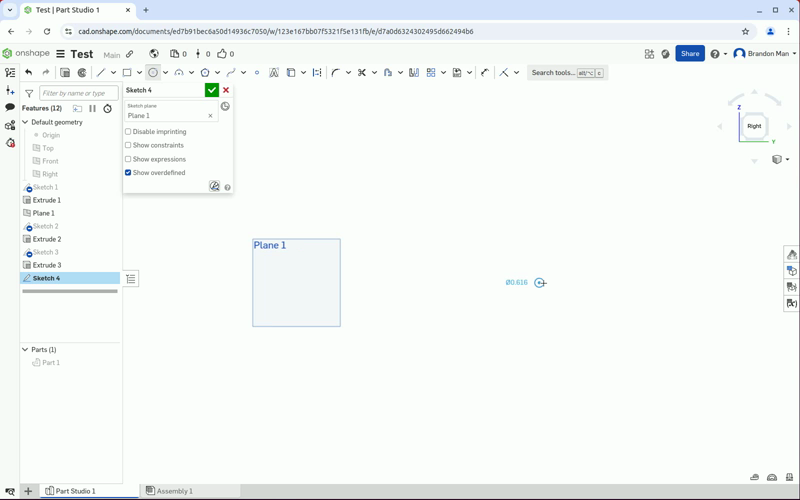
scroll(6)
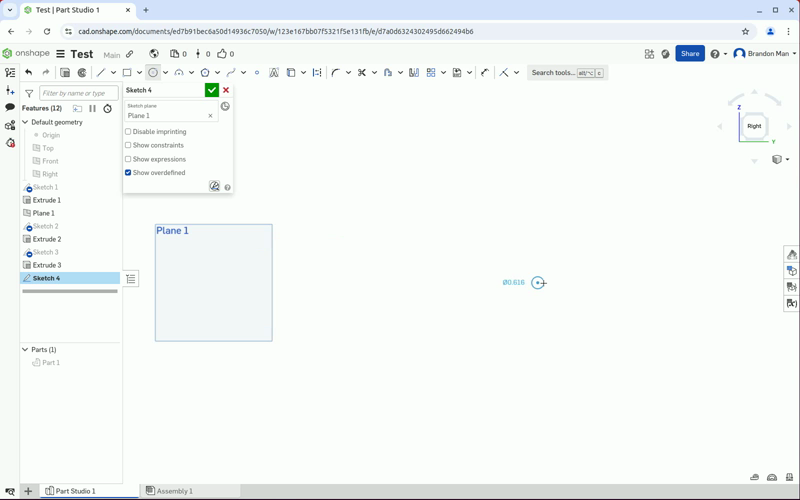
scroll(6)
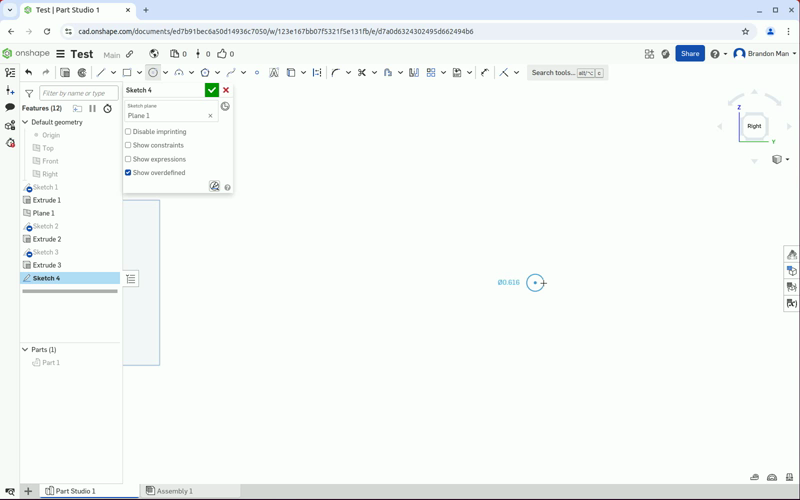
scroll(6)
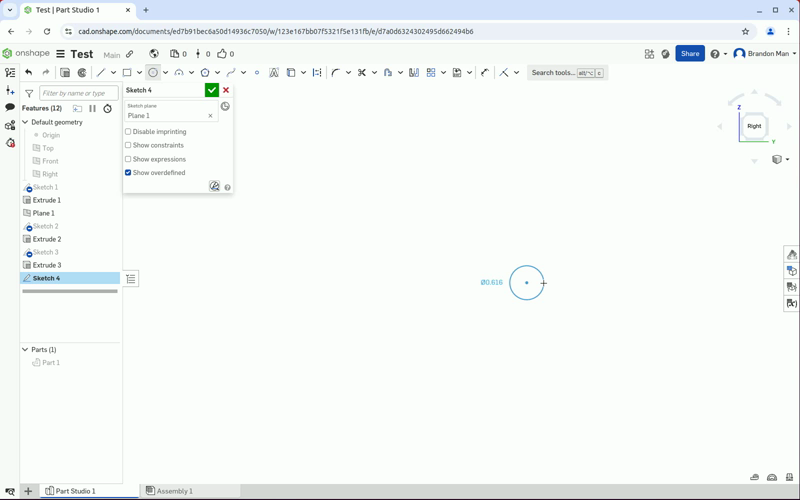
click(543, 282)
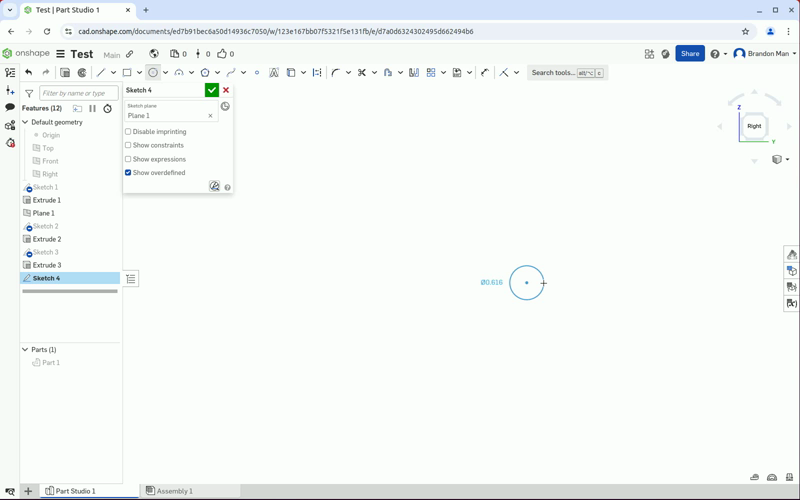
scroll(-6)
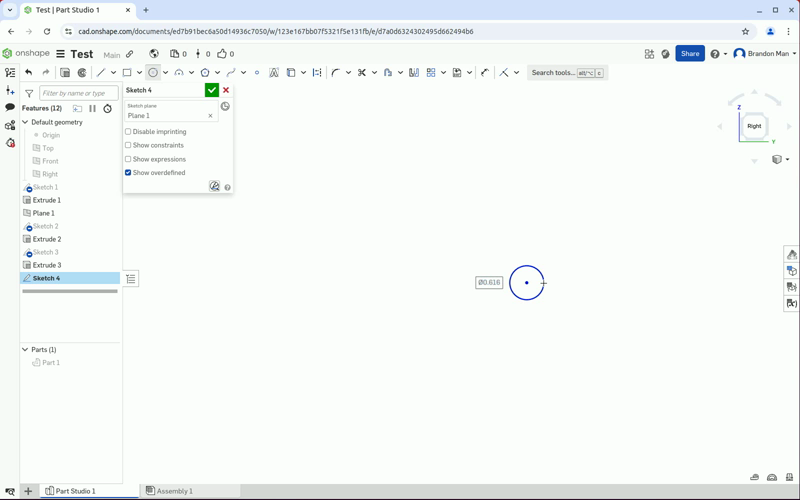
scroll(-6)
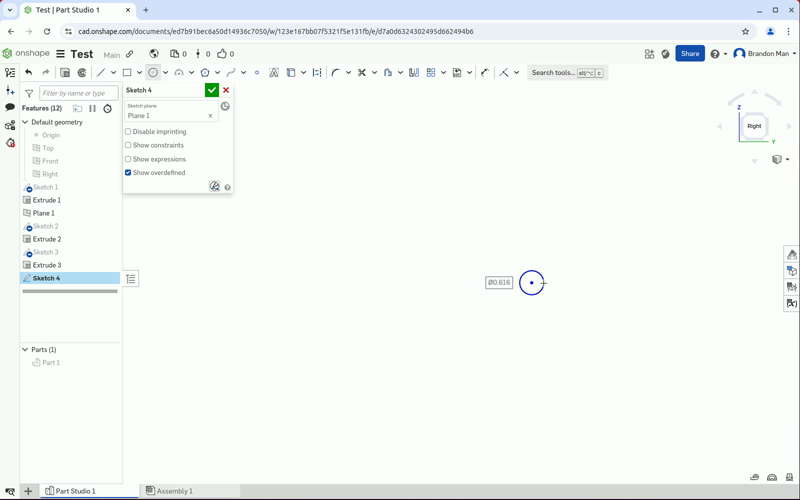
scroll(-6)
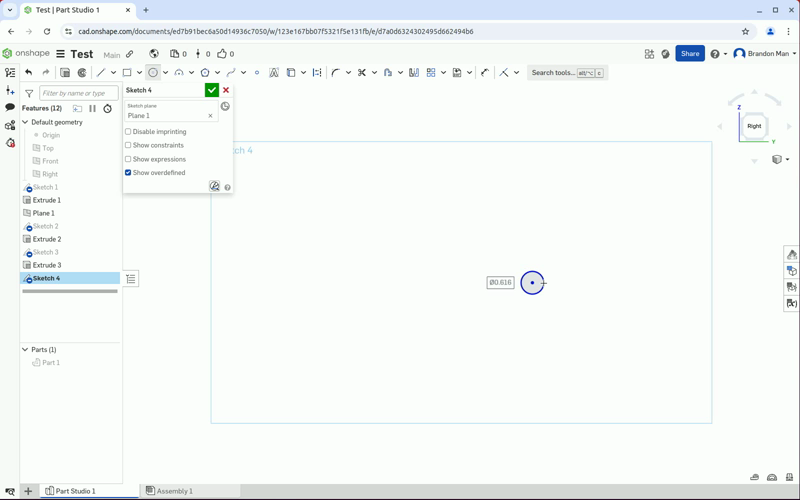
scroll(-6)
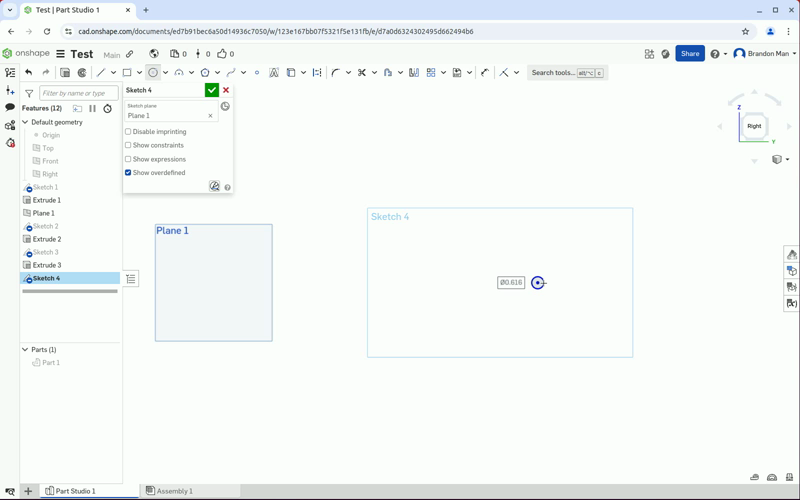
scroll(-6)
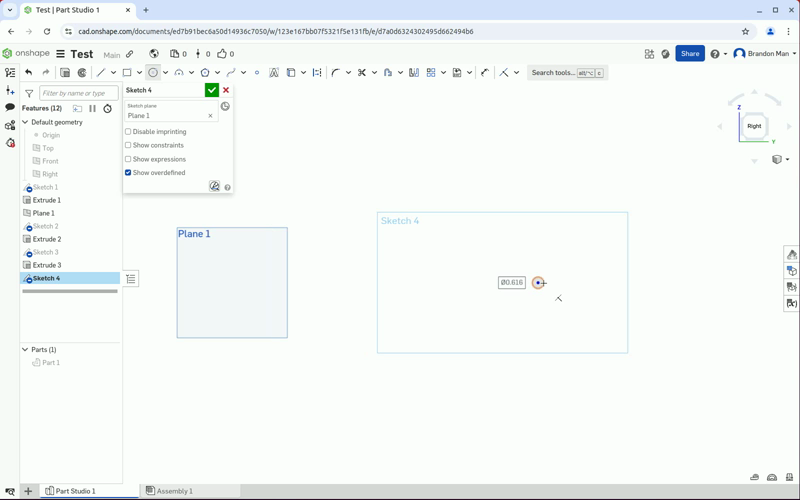
scroll(-6)
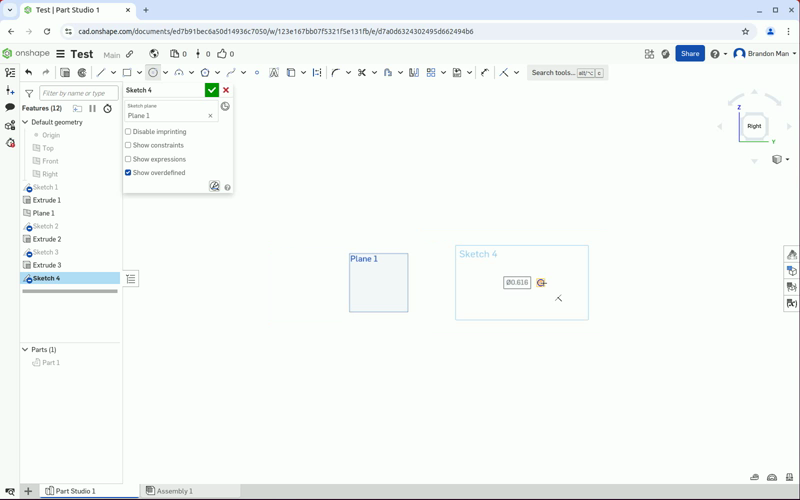
scroll(-6)
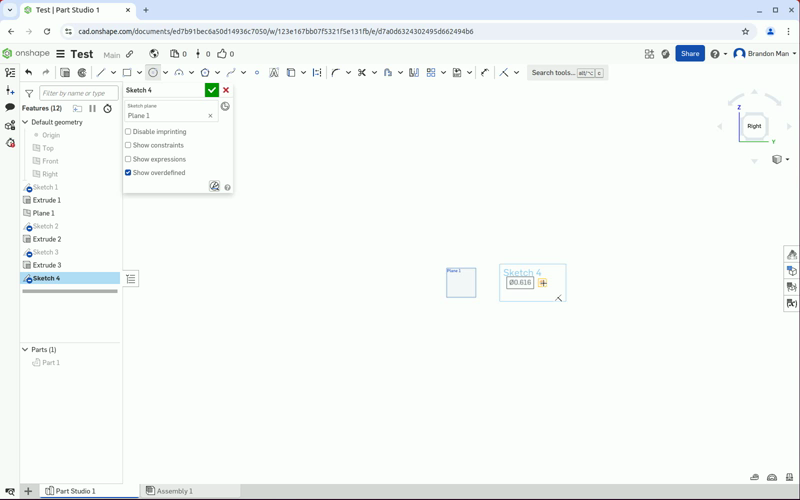
key(esc)
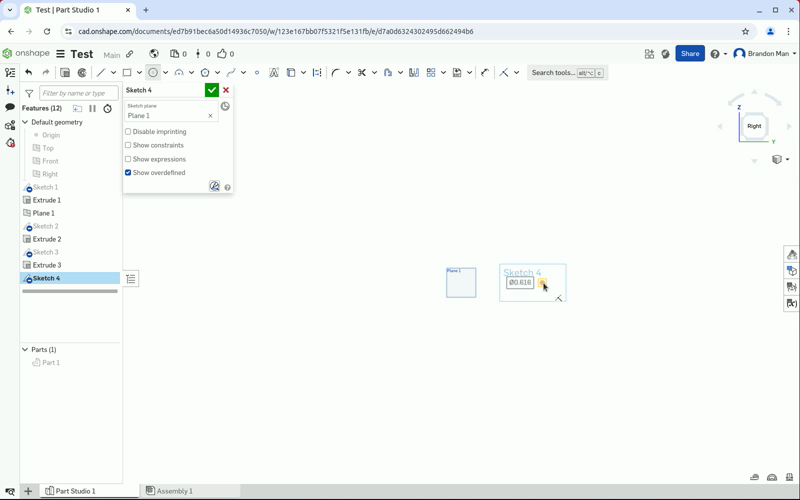
mouse_move(543, 282)
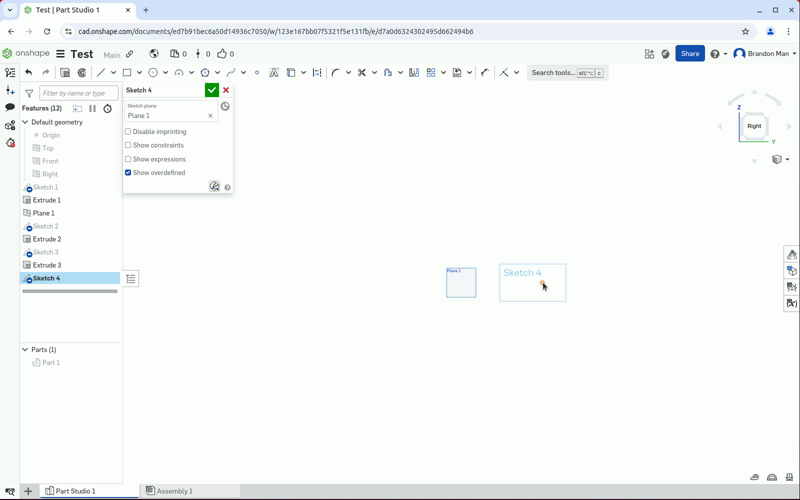
scroll(6)
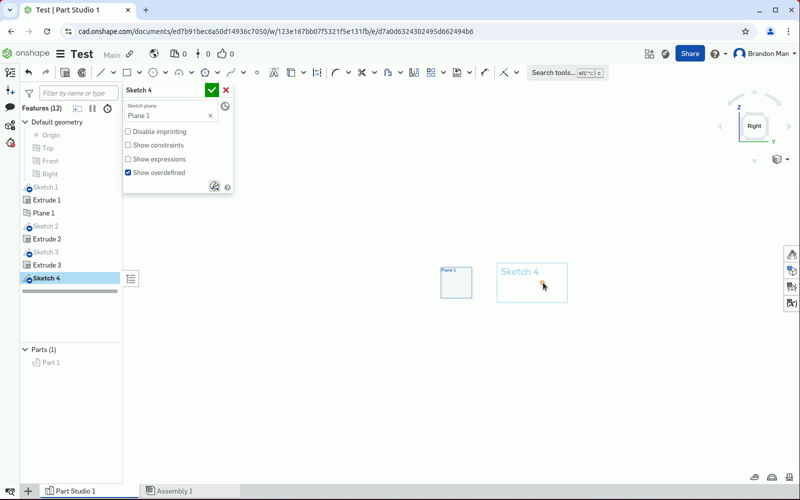
scroll(6)
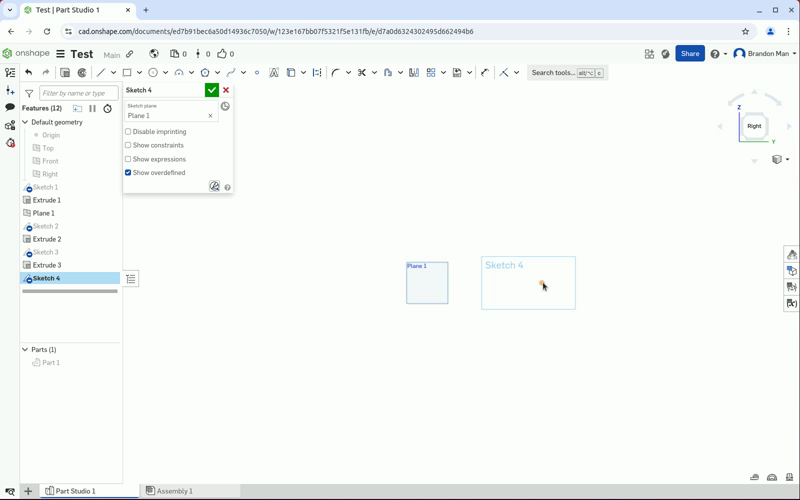
scroll(6)
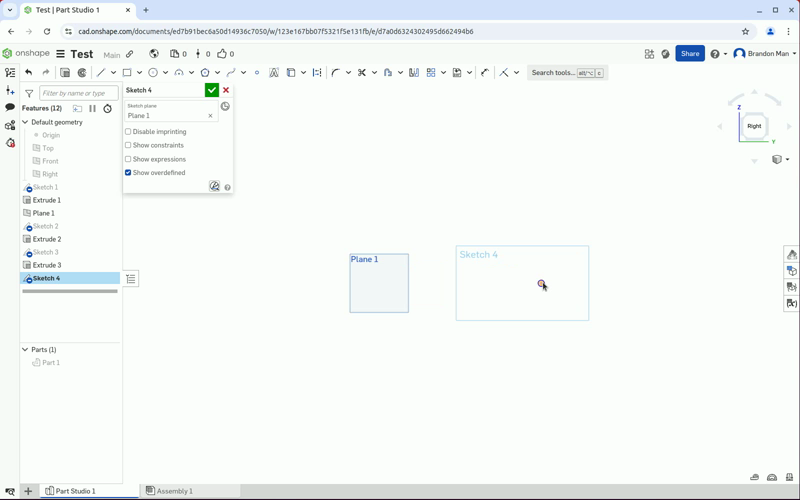
scroll(6)
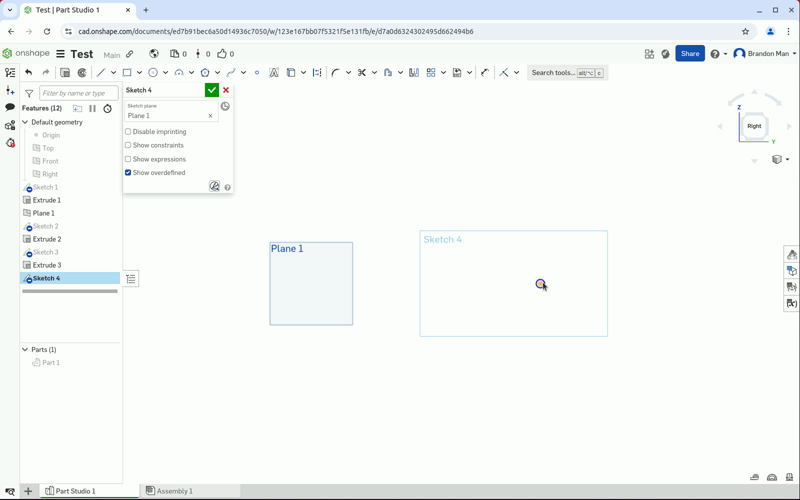
scroll(6)
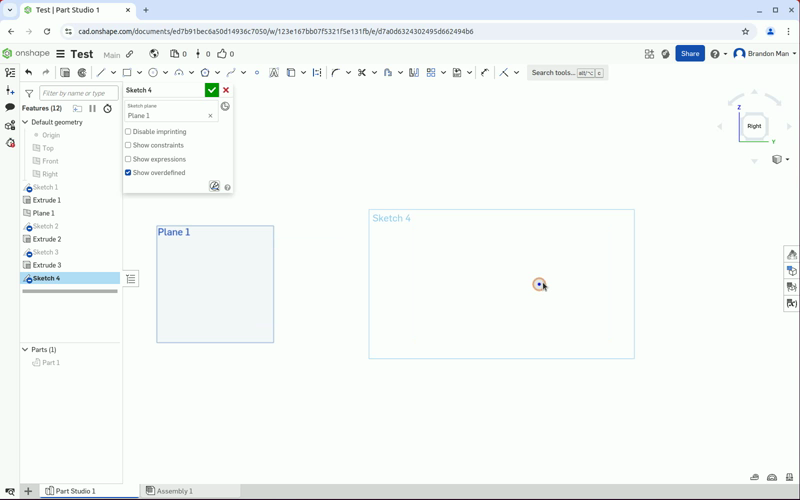
scroll(6)
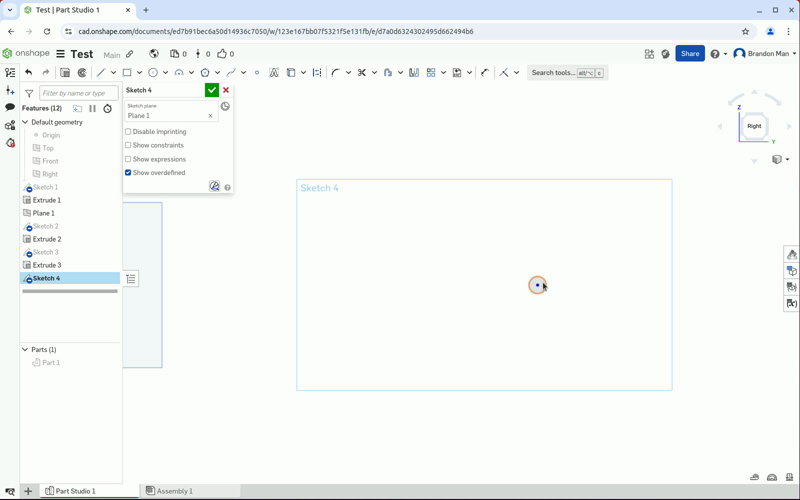
scroll(6)
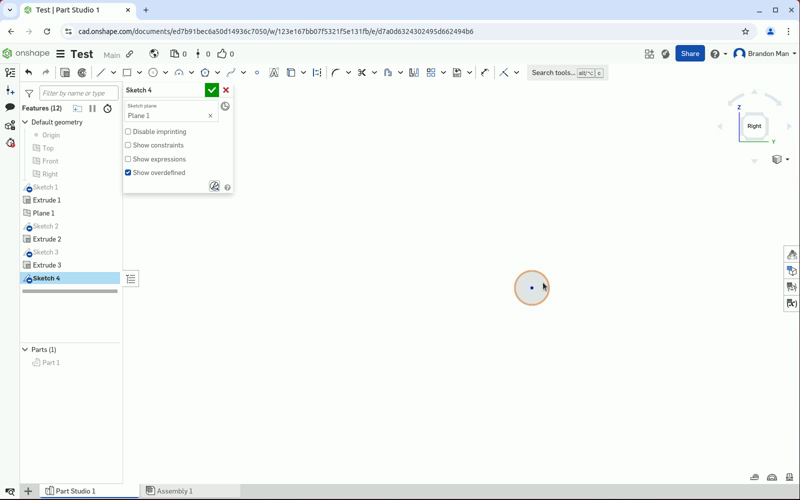
click(543, 282)
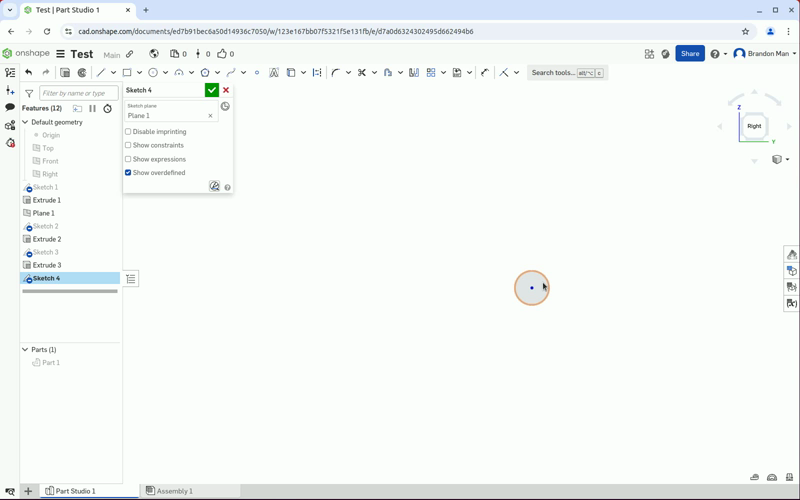
scroll(-6)
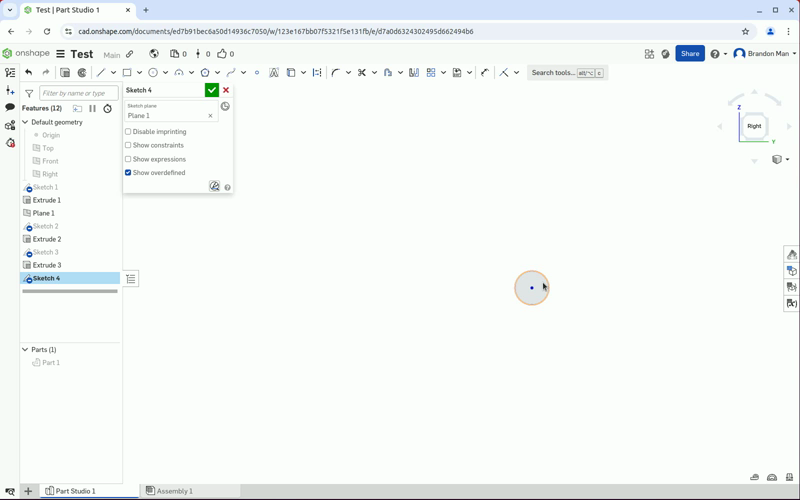
scroll(-6)
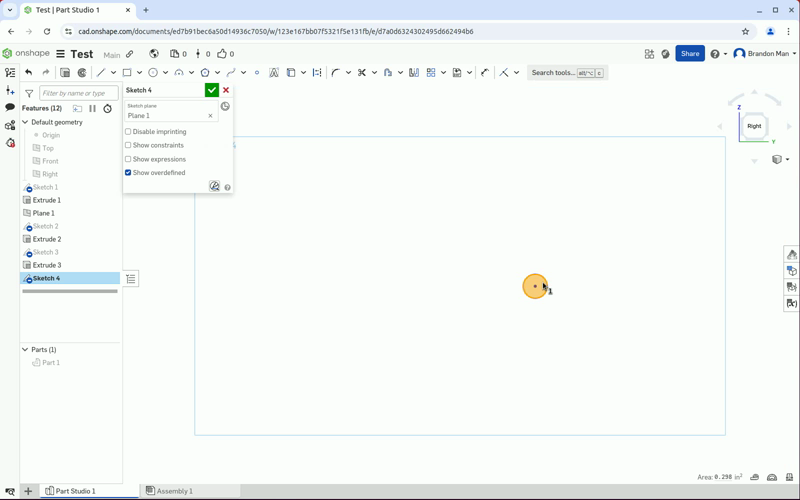
scroll(-6)
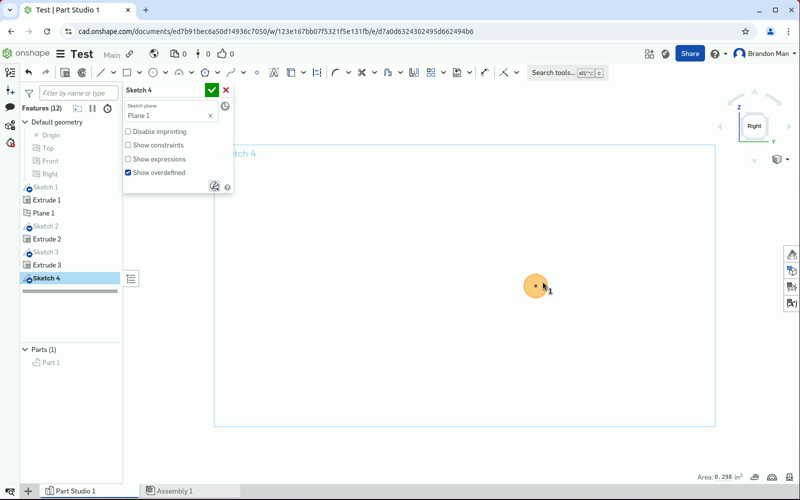
scroll(-6)
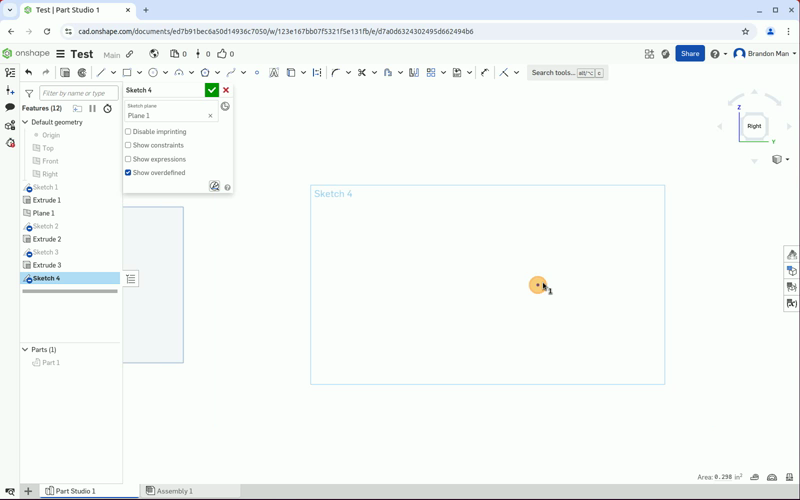
scroll(-6)
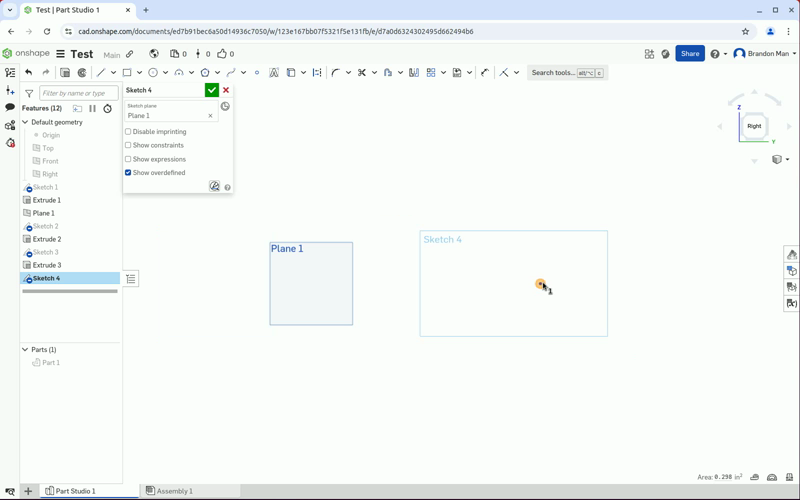
scroll(-6)
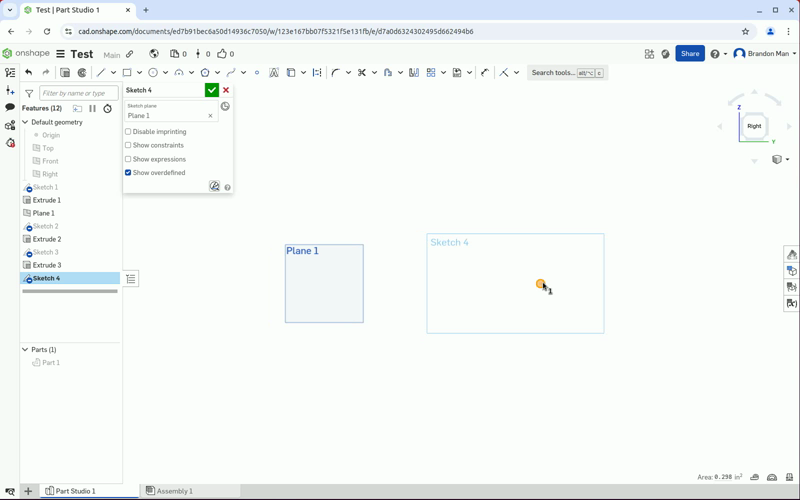
scroll(-6)
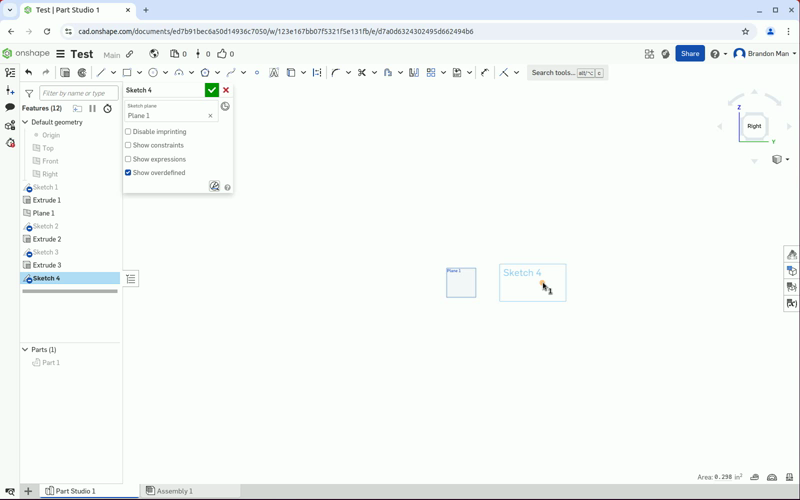
mouse_move(73, 352)
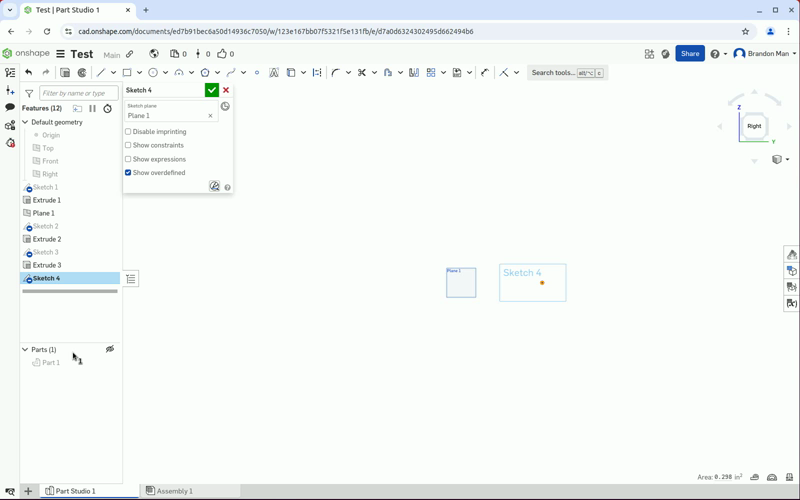
key(shift+y)
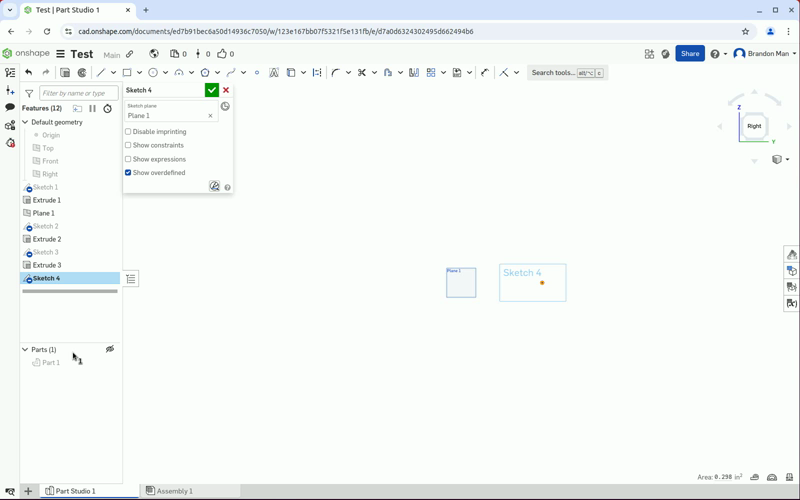
key(shift+e)
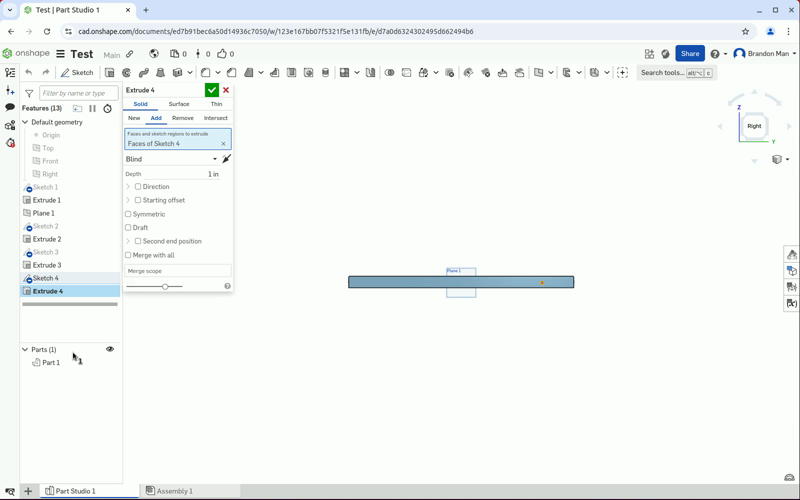
mouse_move(143, 106)
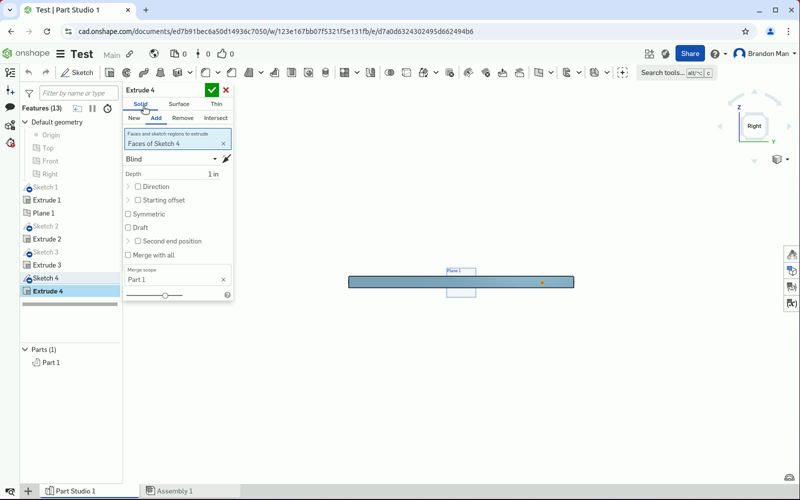
click(143, 106)
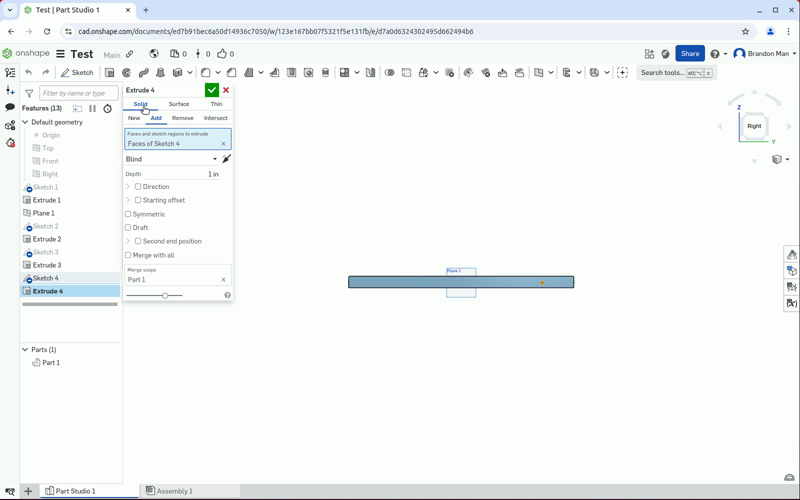
mouse_move(186, 120)
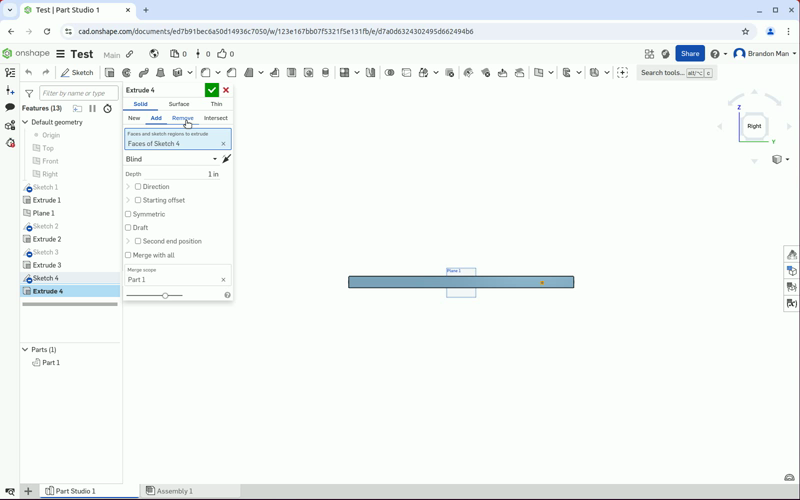
click(186, 120)
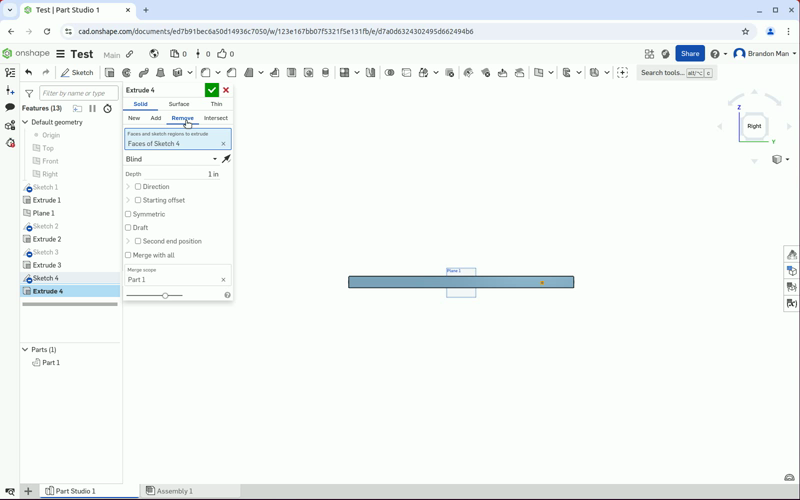
key(tab, 4)
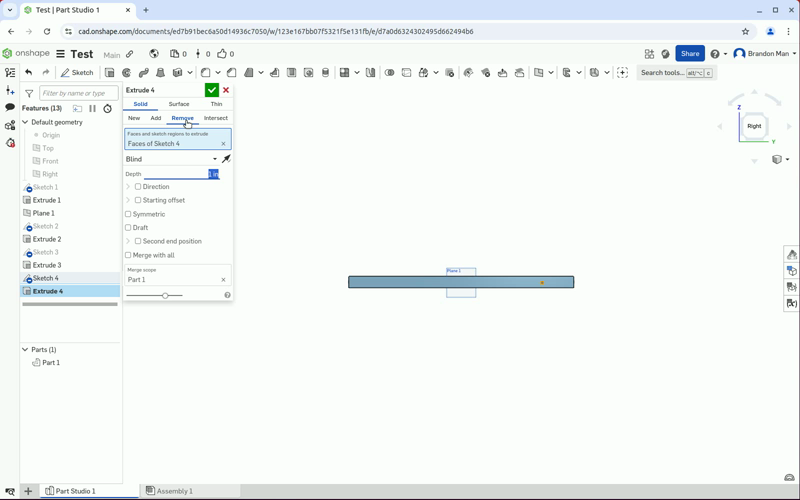
text(2.166)
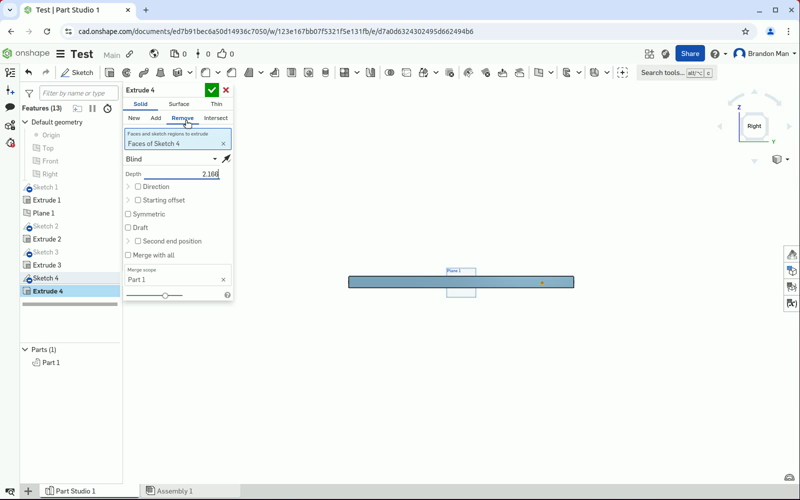
key(tab, 6)
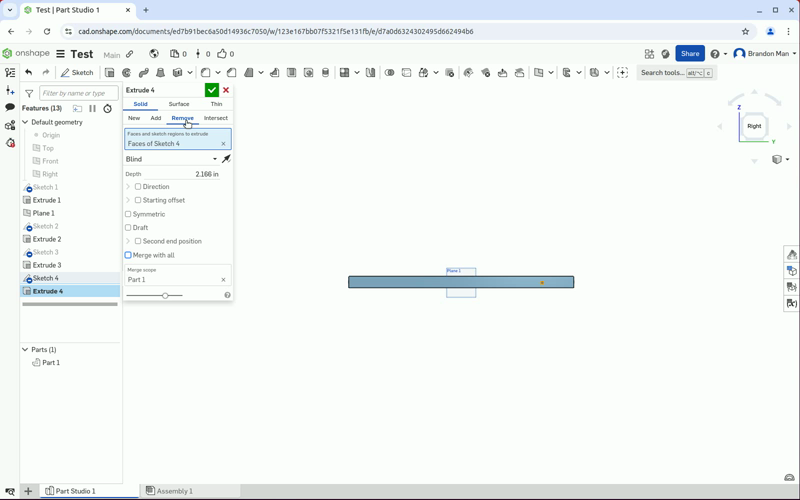
key(space)
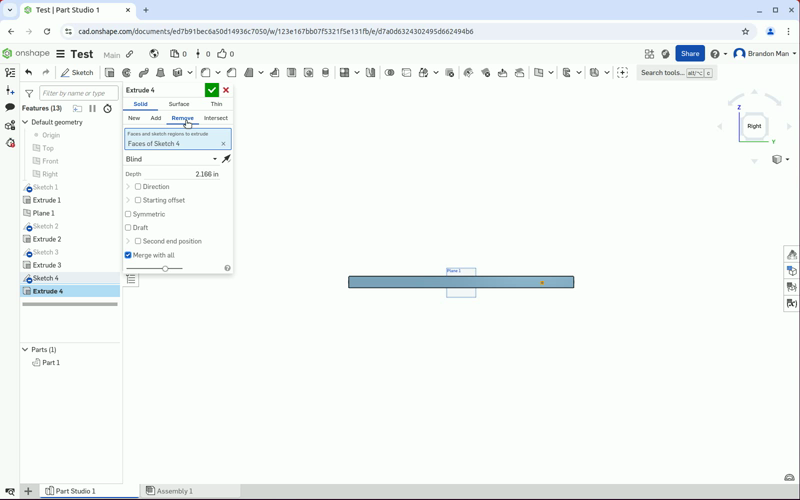
key(enter)
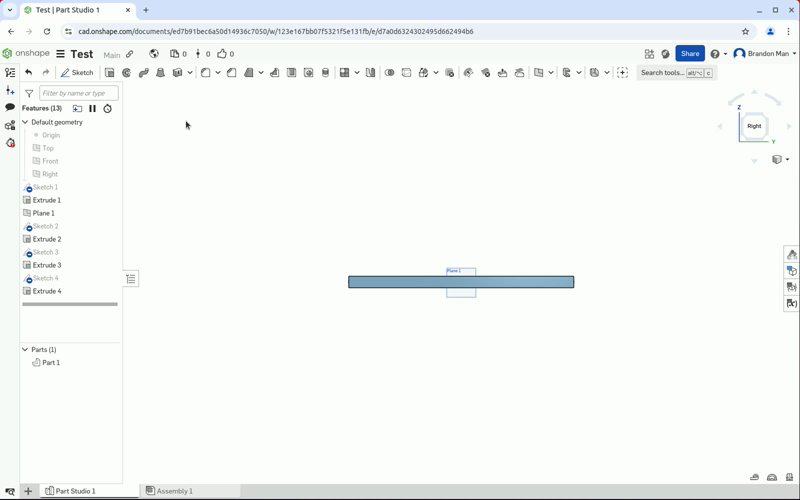
key(shift+h)
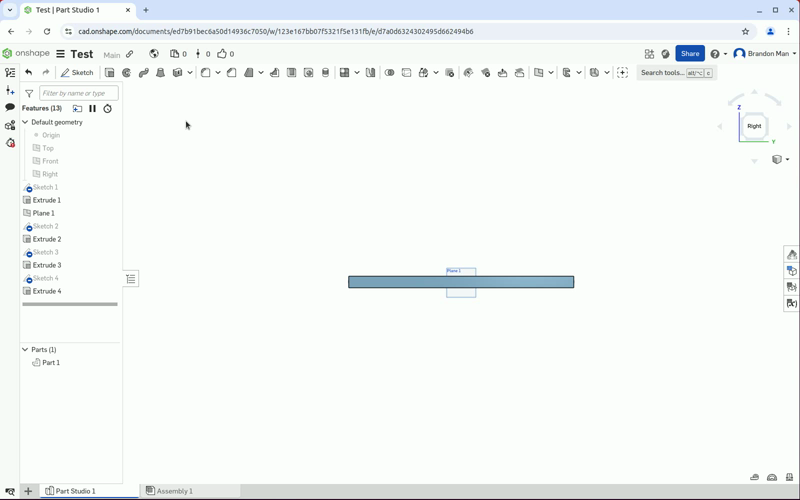
key(shift+h)
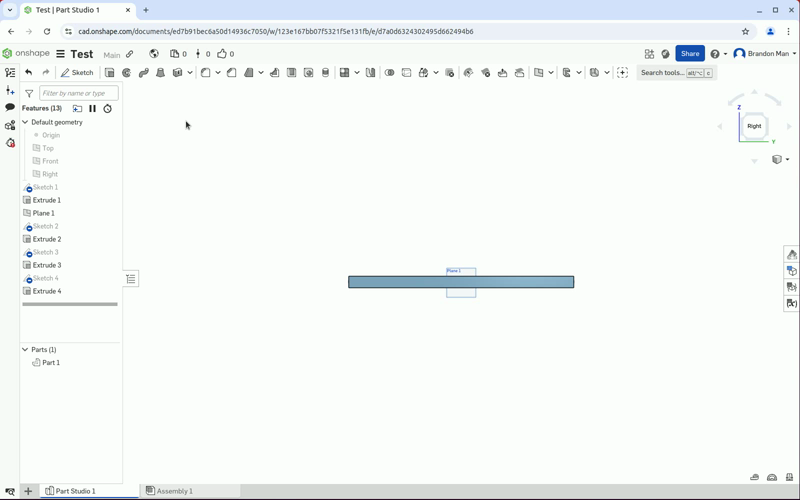
mouse_move(73, 189)
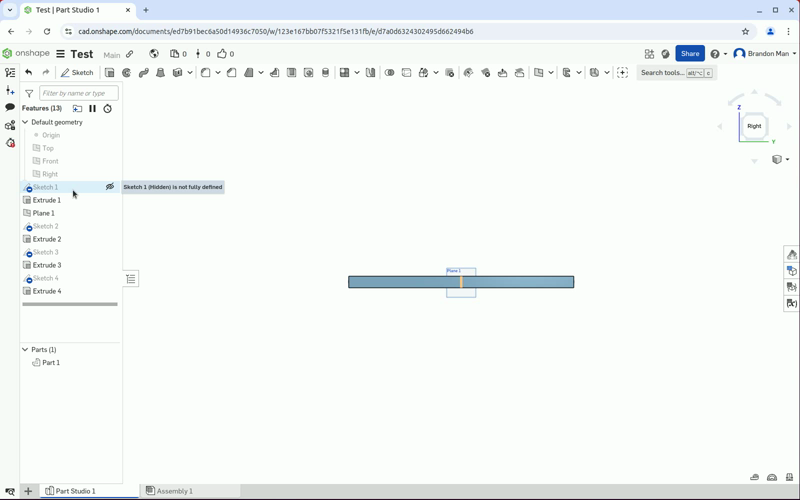
click(73, 189)
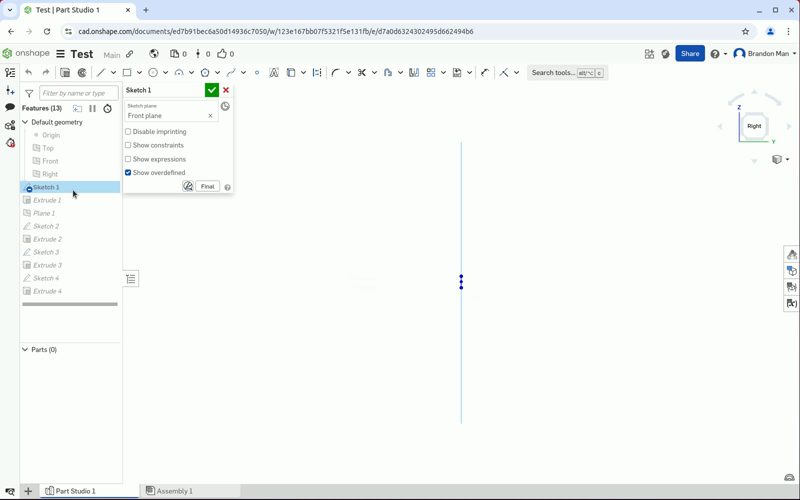
mouse_move(229, 92)
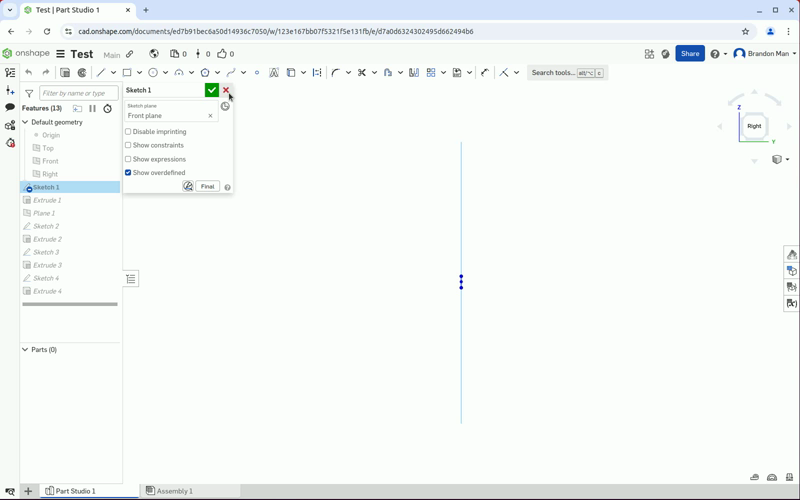
click(229, 92)
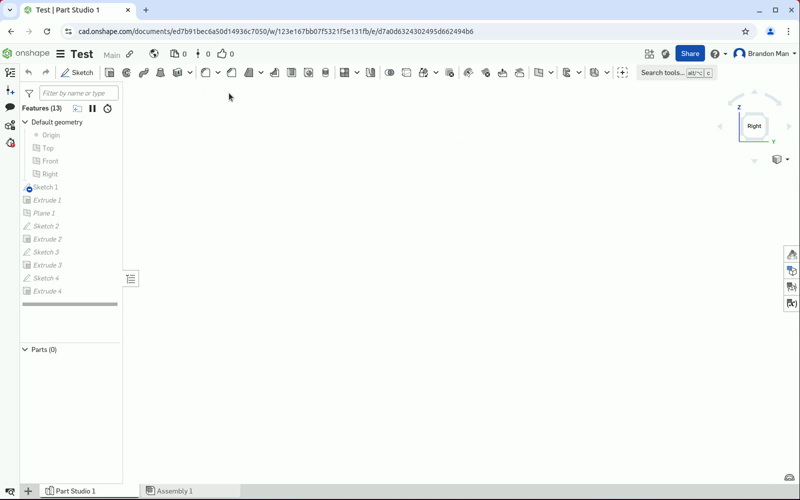
key(shift+s)
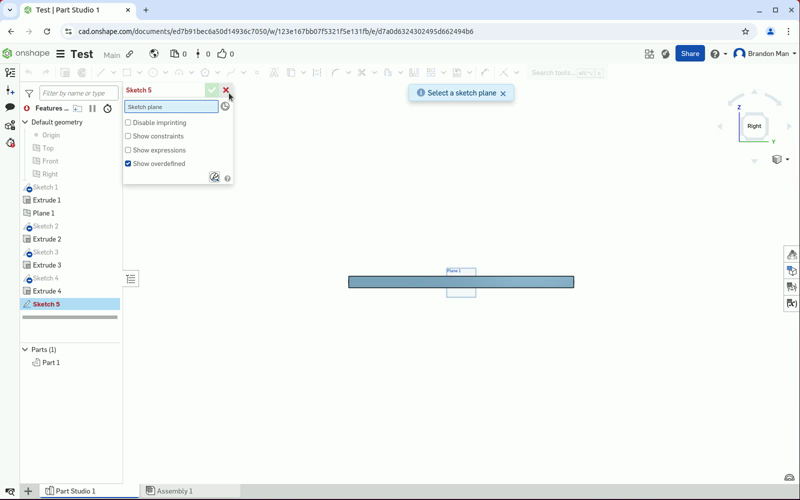
mouse_move(73, 215)
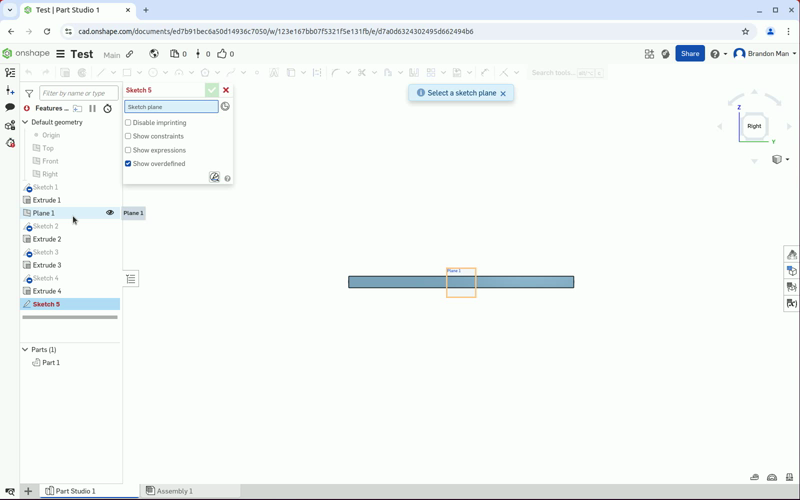
click(73, 215)
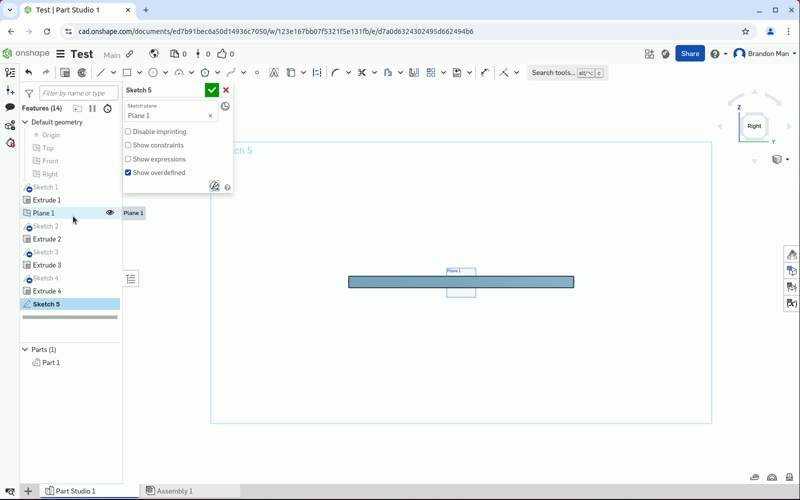
mouse_move(73, 352)
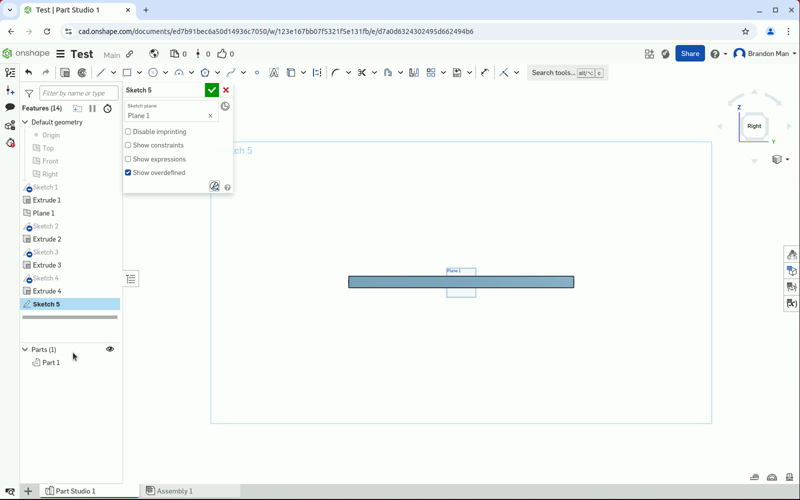
key(y)
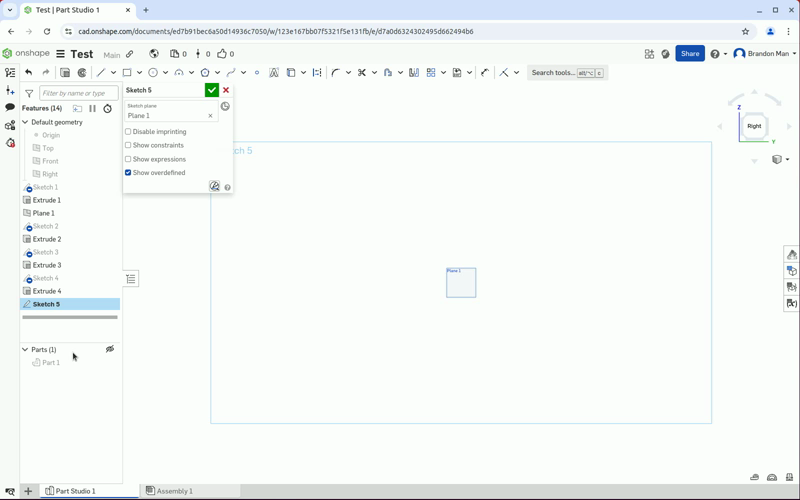
key(c)
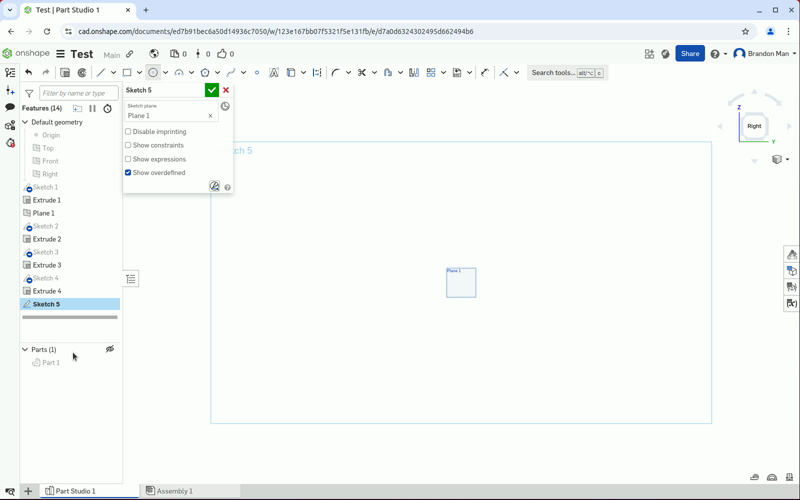
key_down(shift)
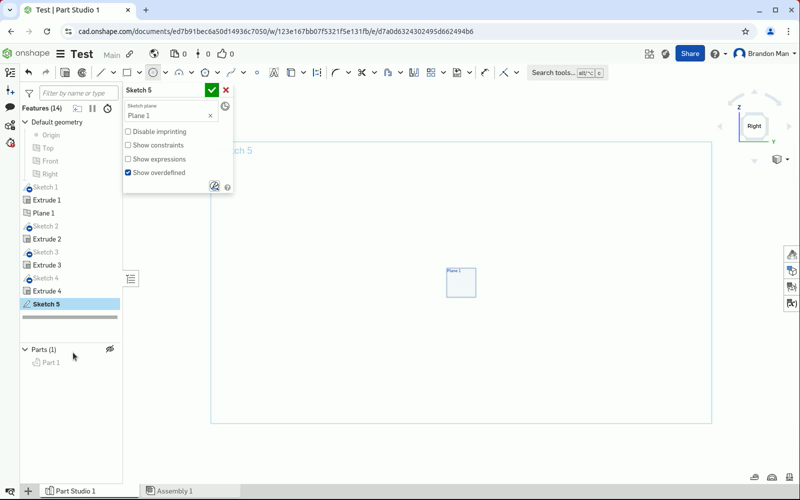
mouse_move(558, 282)
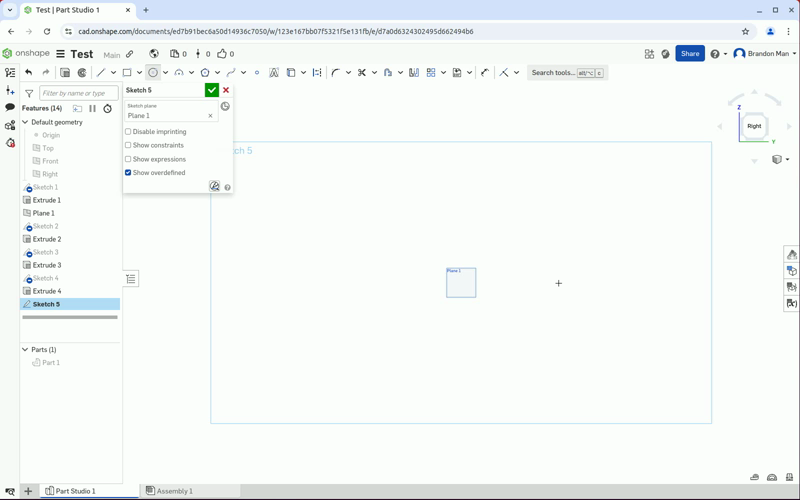
click(558, 282)
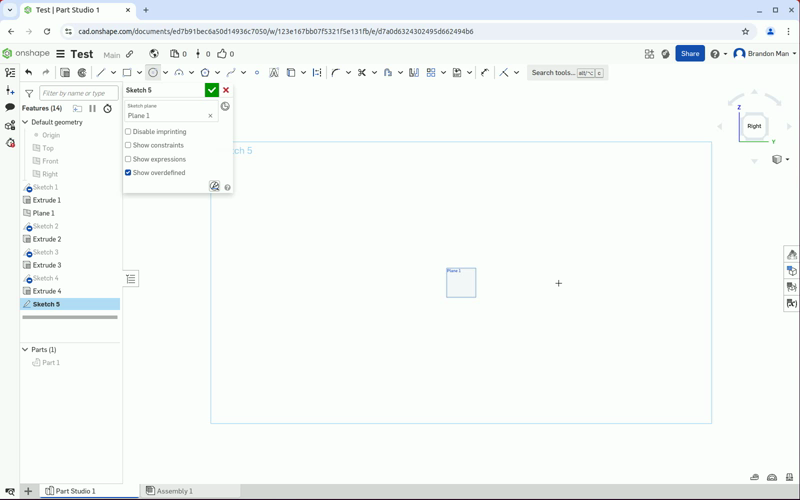
key_up(shift)
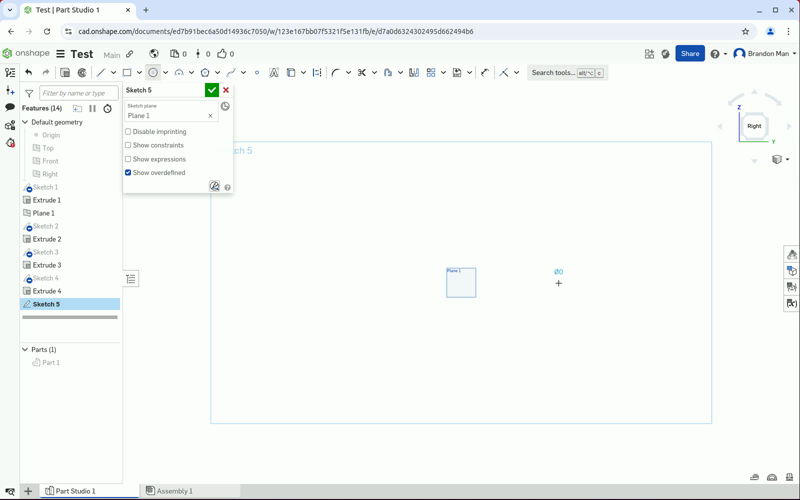
mouse_move(560, 282)
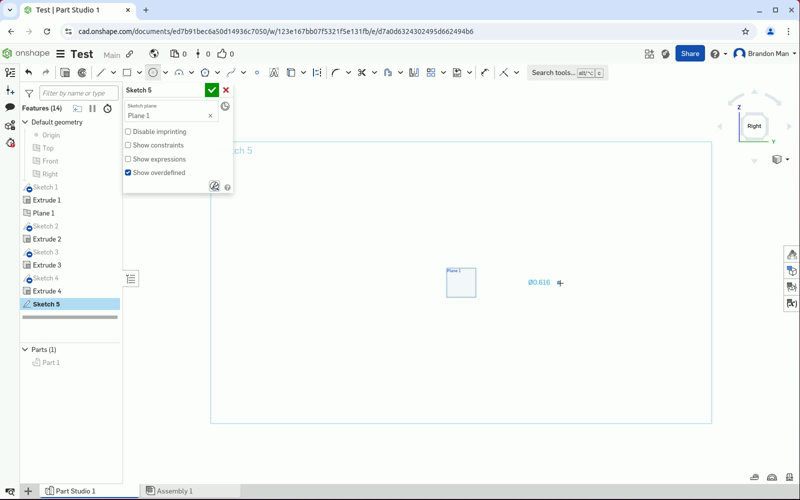
scroll(6)
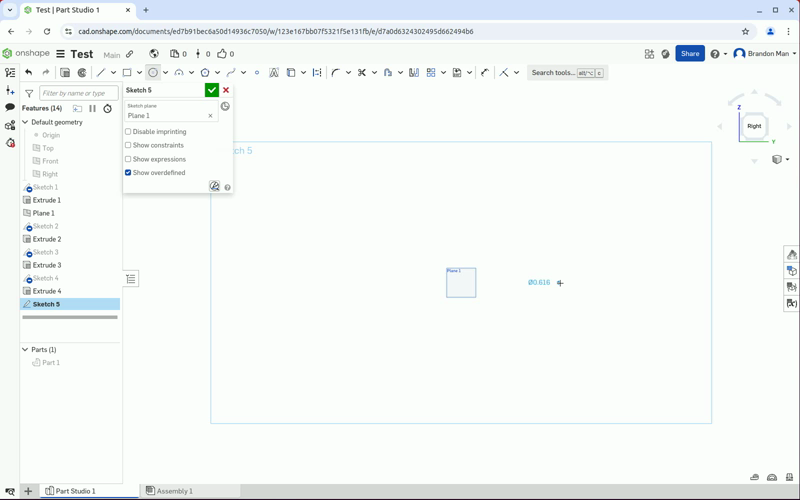
scroll(6)
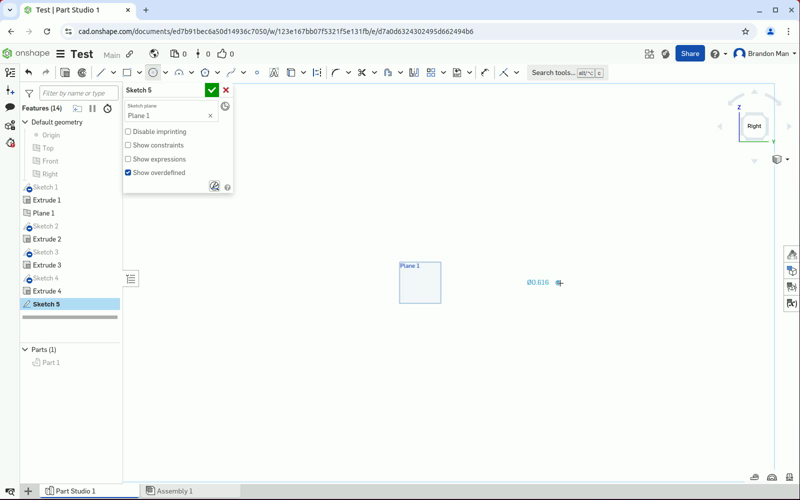
scroll(6)
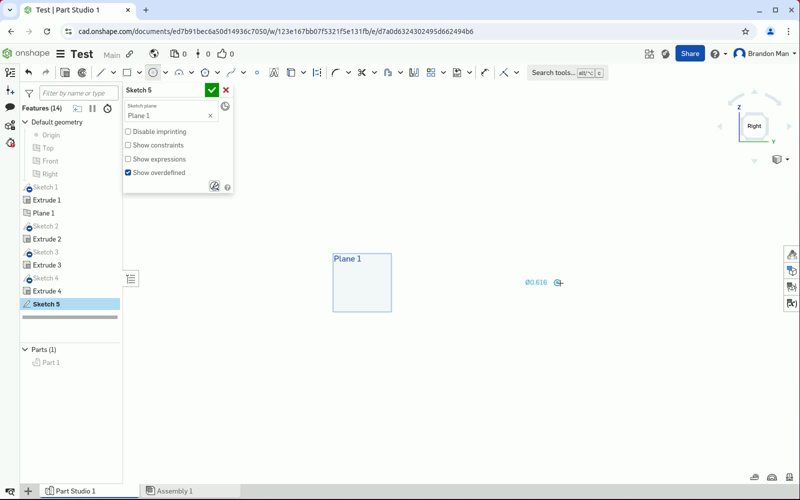
scroll(6)
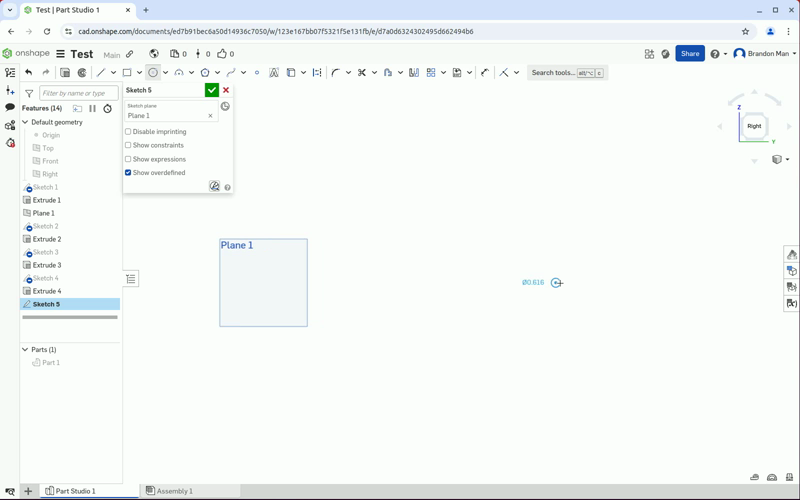
scroll(6)
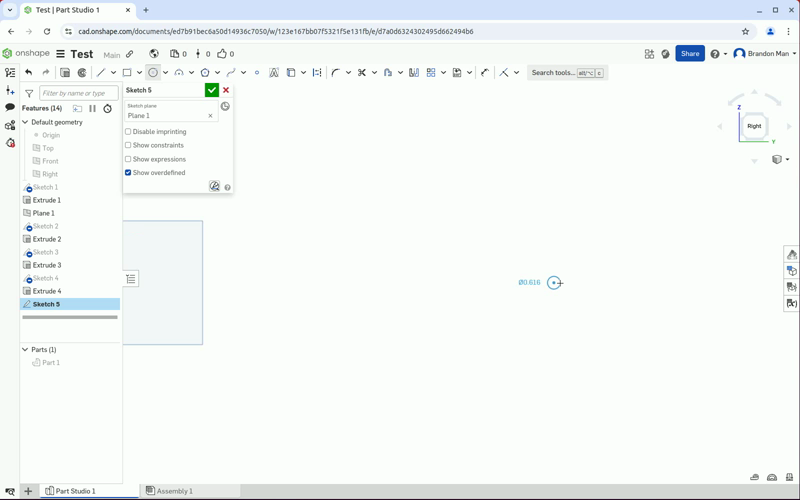
scroll(6)
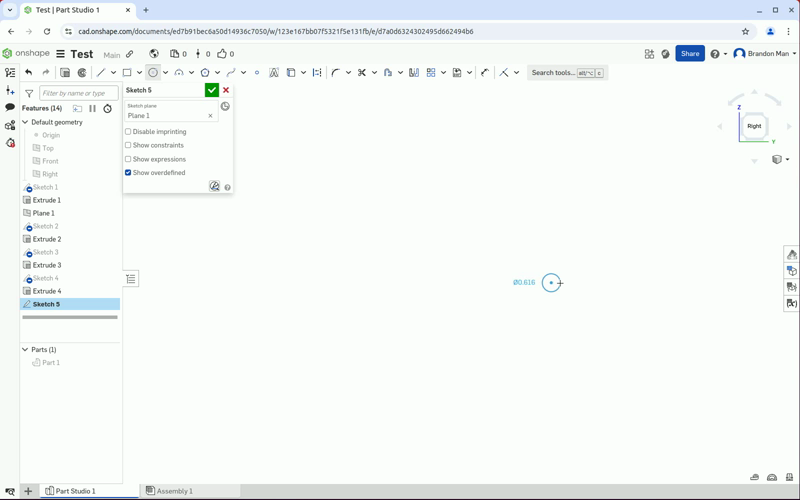
scroll(6)
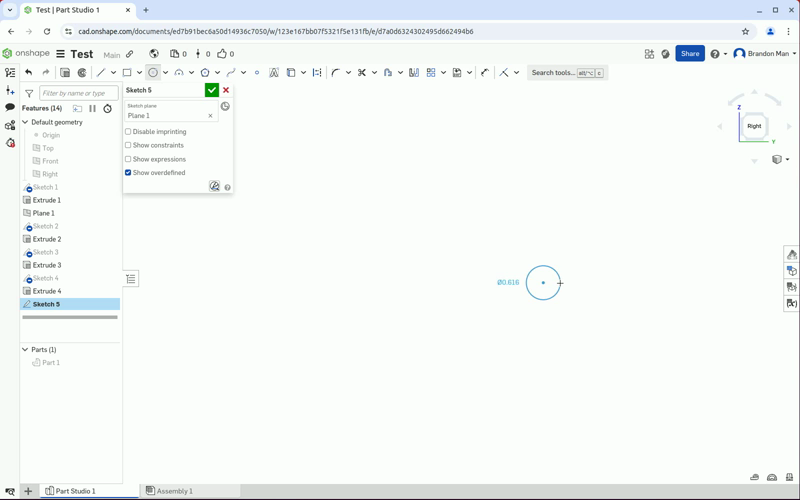
click(560, 282)
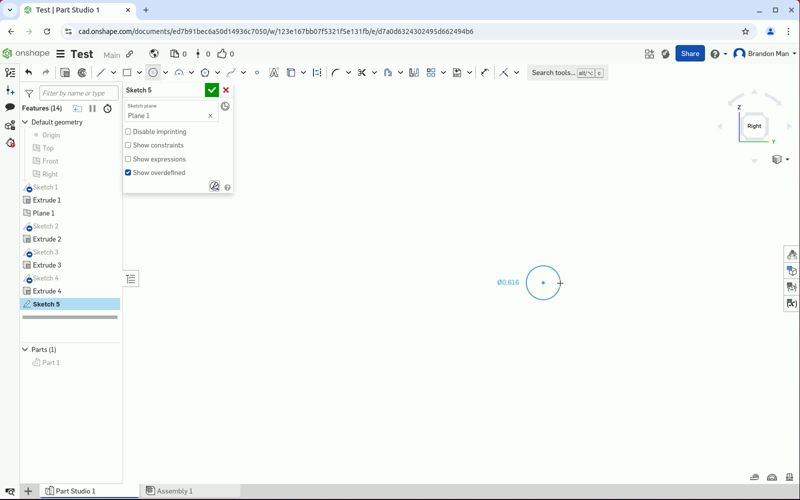
scroll(-6)
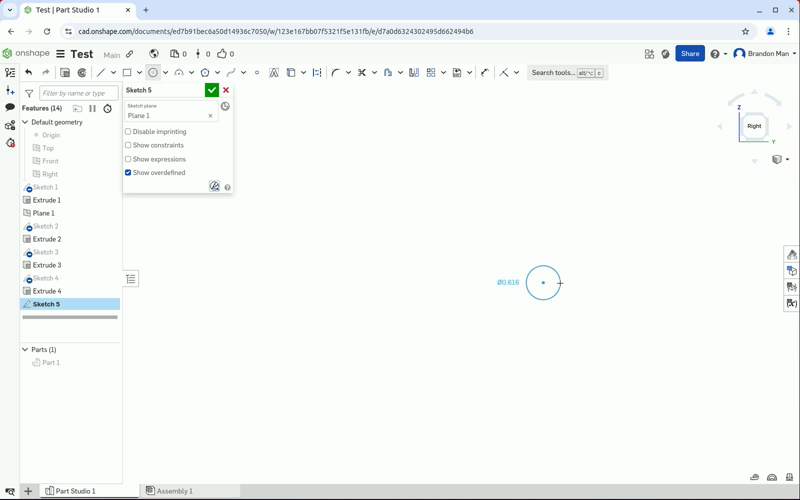
scroll(-6)
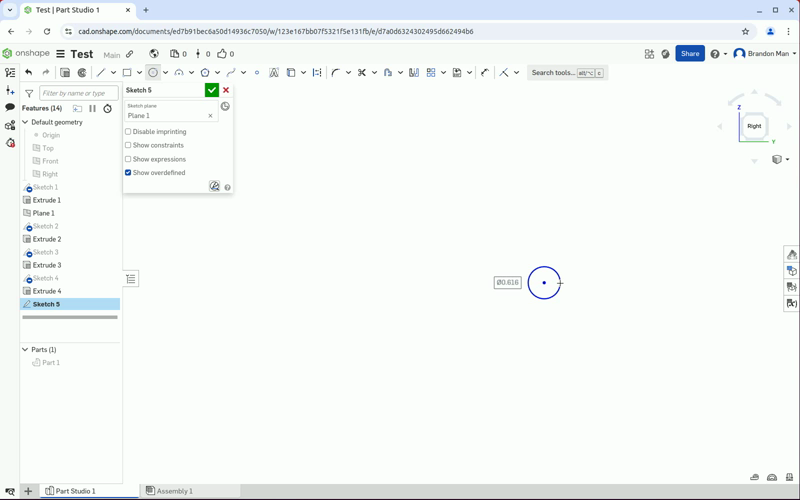
scroll(-6)
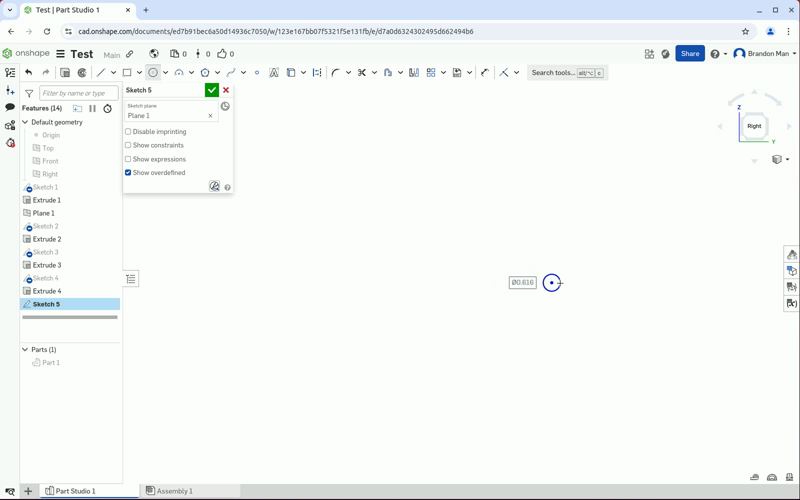
scroll(-6)
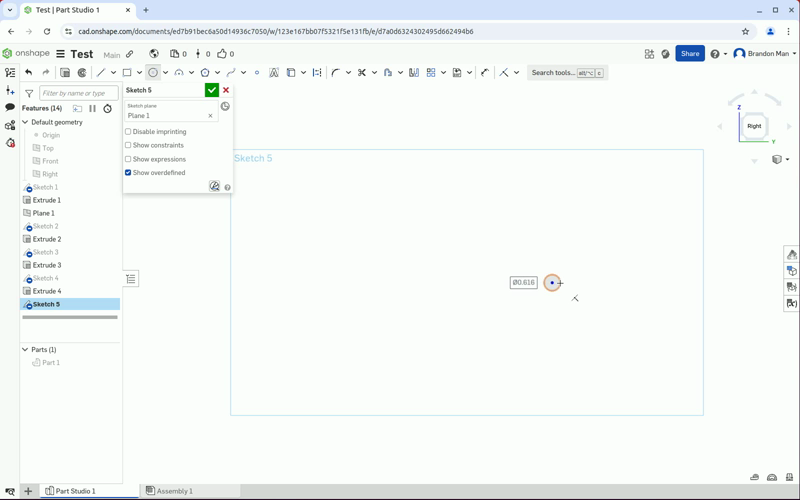
scroll(-6)
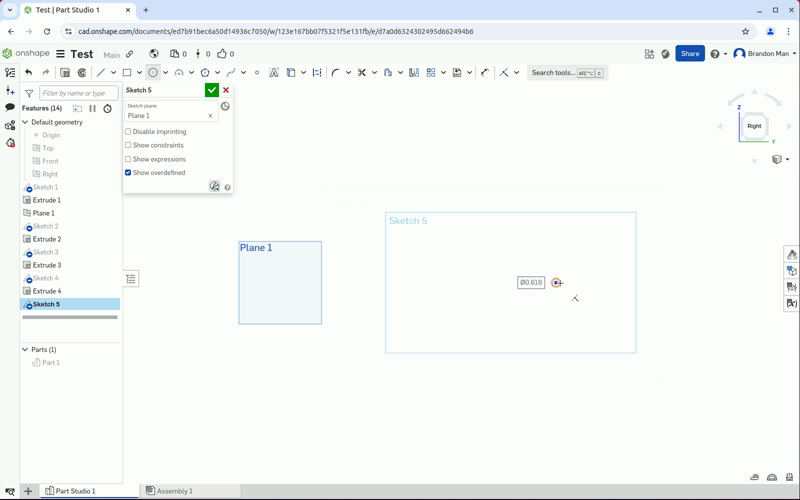
scroll(-6)
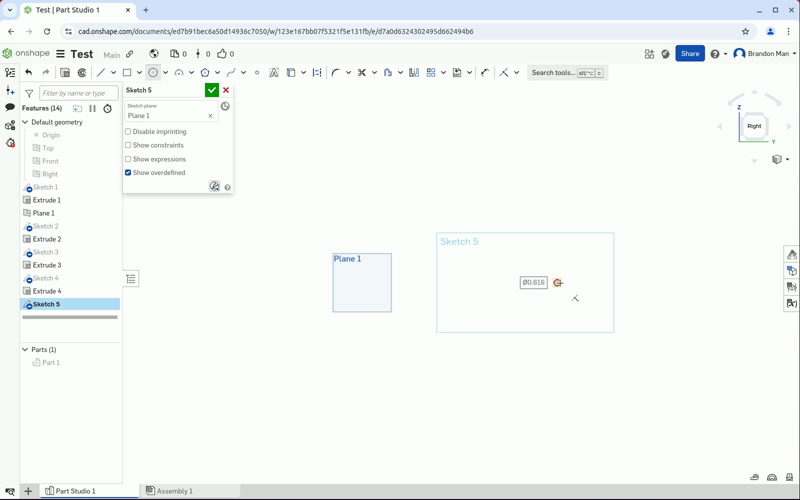
scroll(-6)
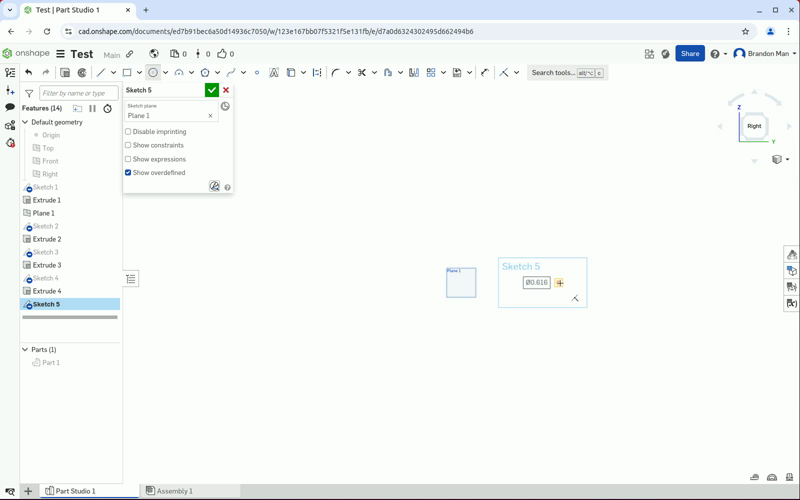
key(esc)
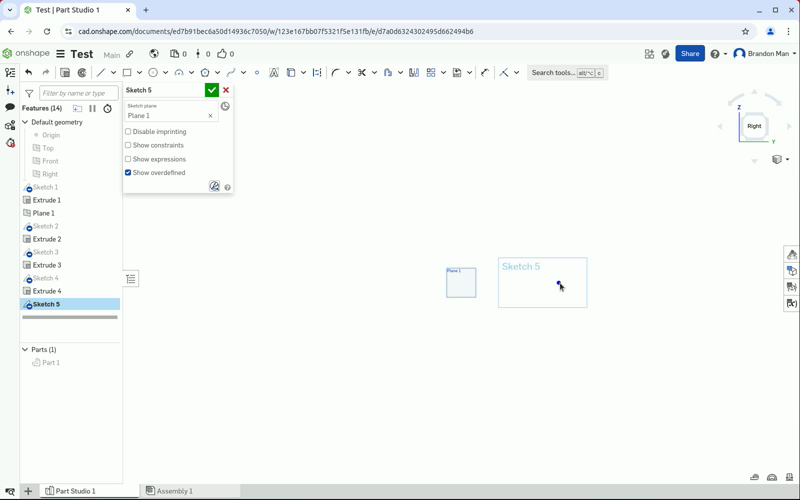
mouse_move(557, 283)
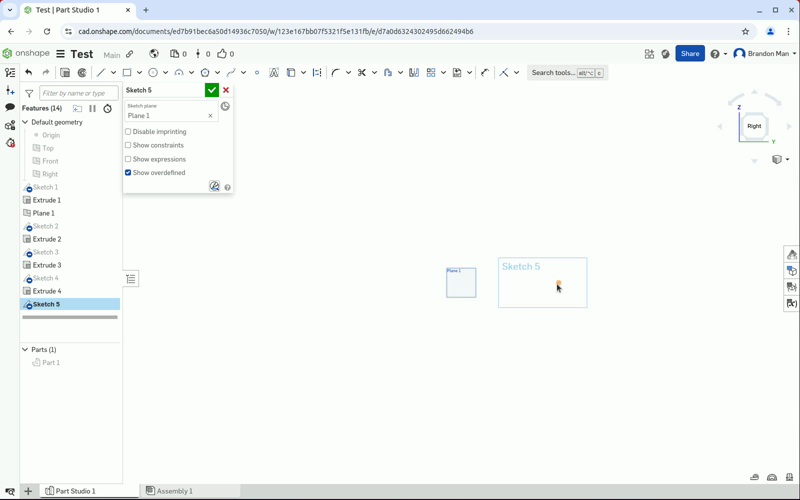
scroll(6)
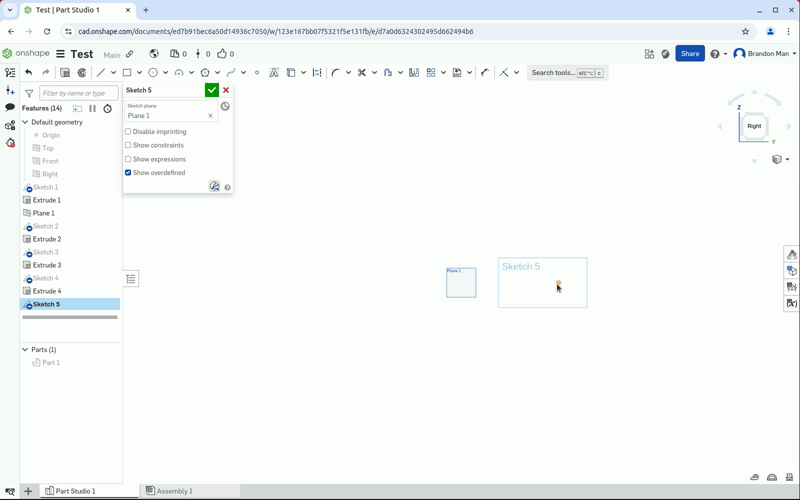
scroll(6)
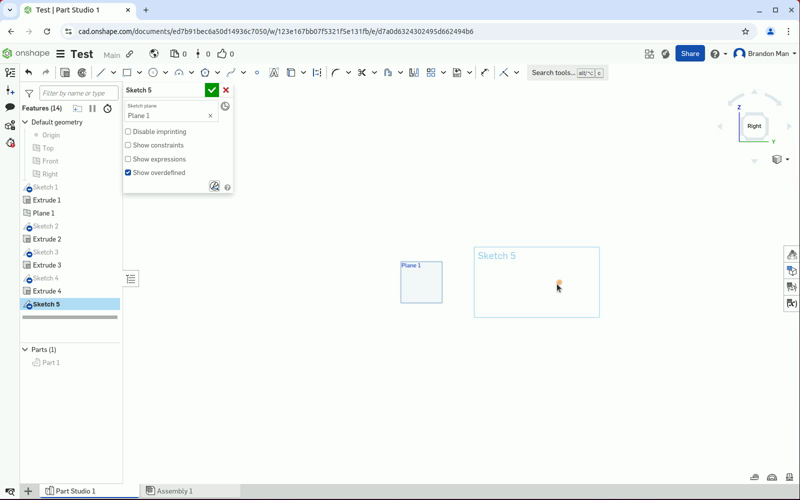
scroll(6)
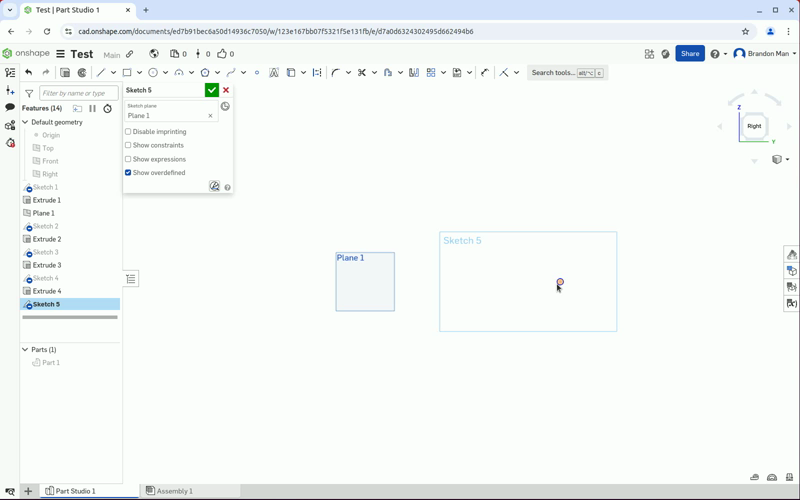
scroll(6)
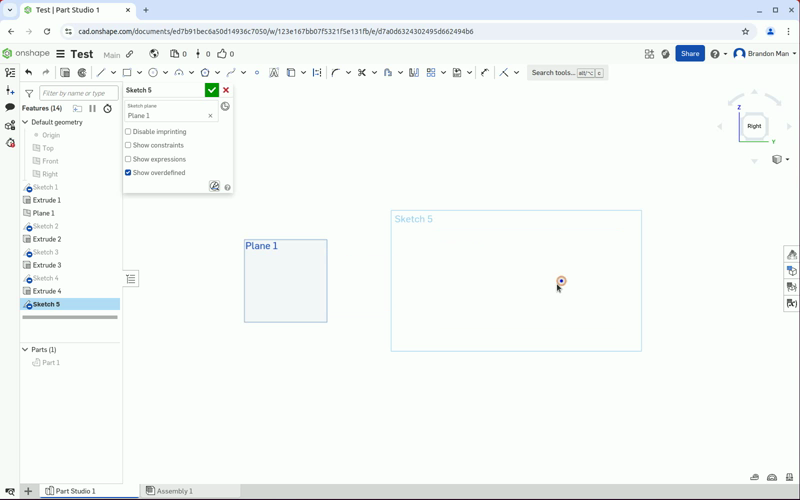
scroll(6)
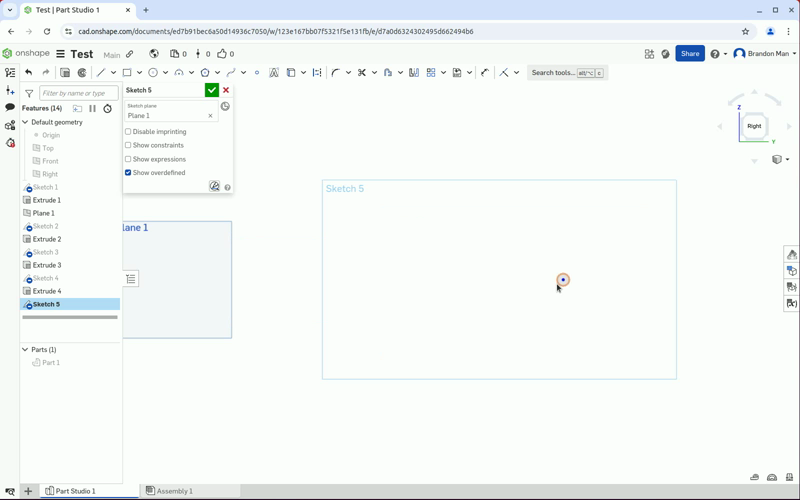
scroll(6)
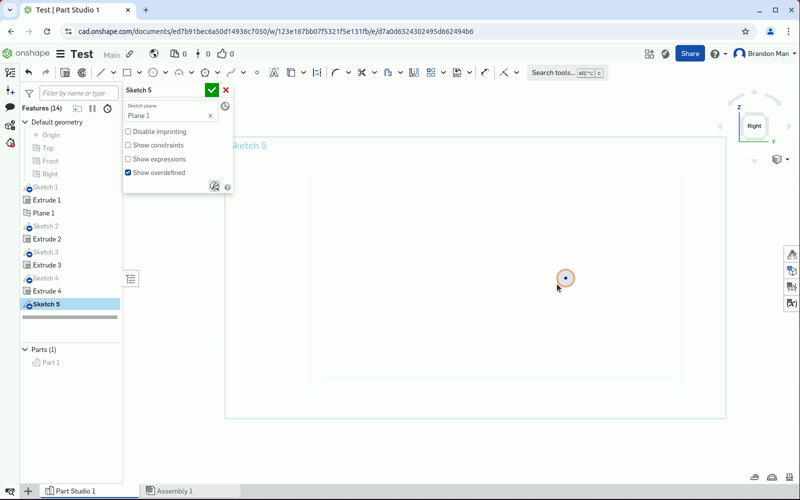
scroll(6)
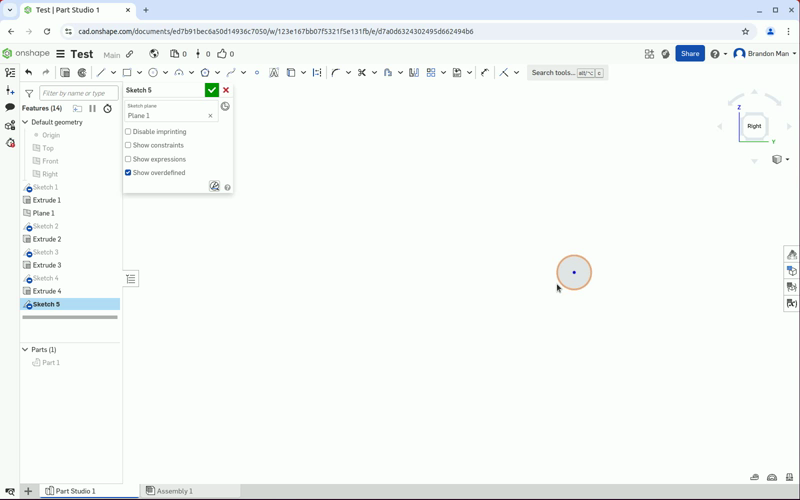
click(557, 283)
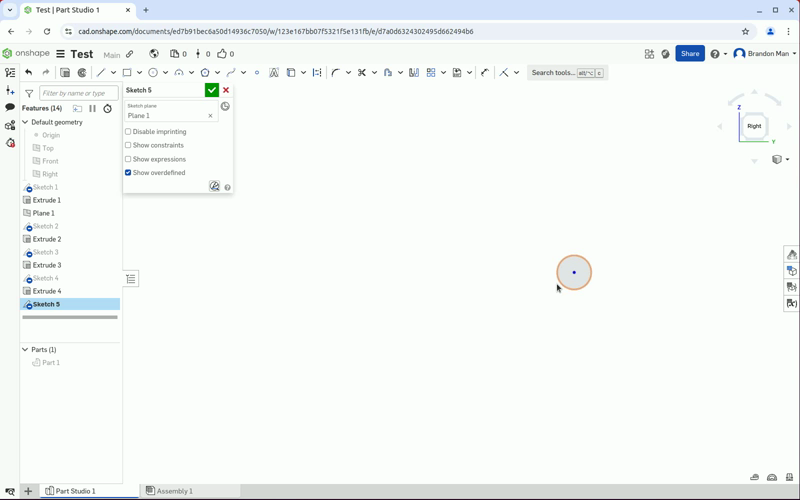
scroll(-6)
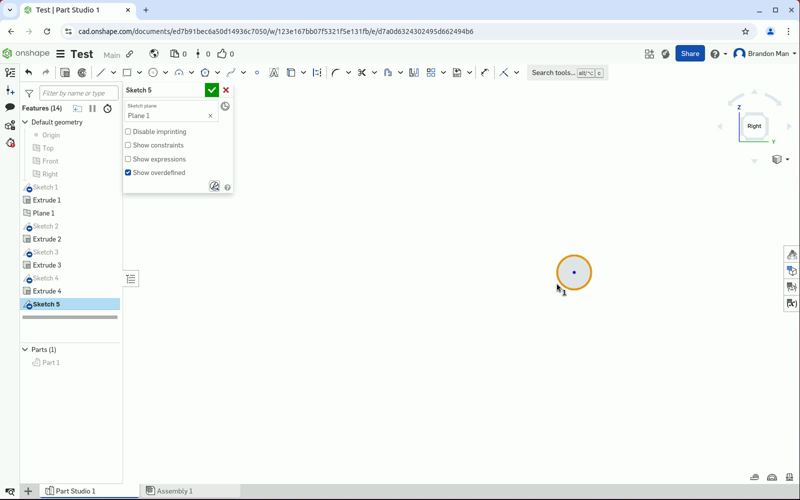
scroll(-6)
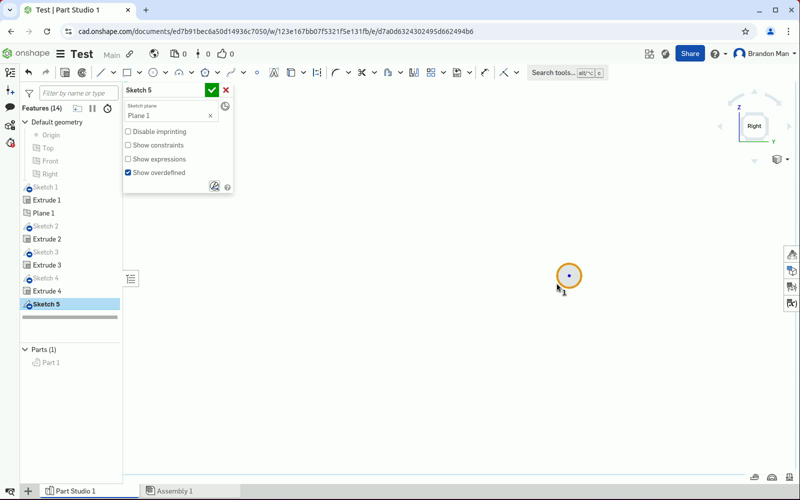
scroll(-6)
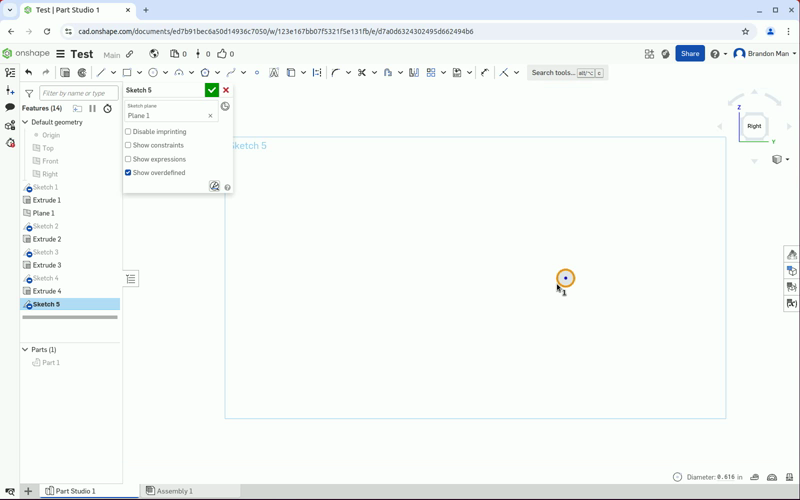
scroll(-6)
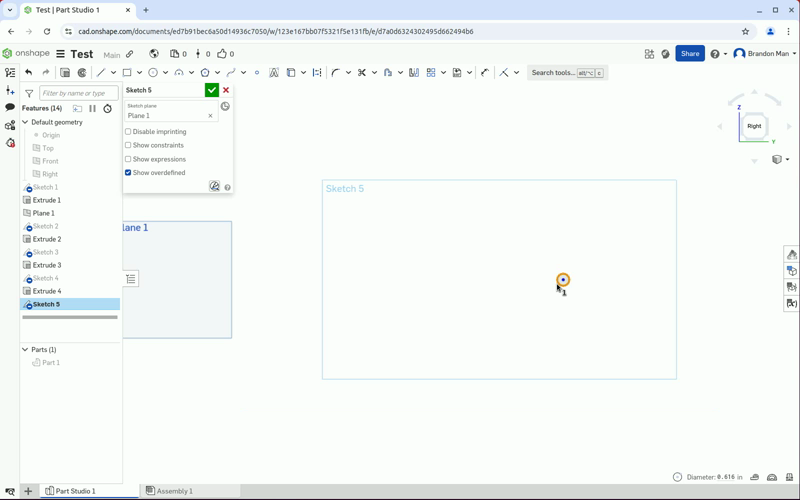
scroll(-6)
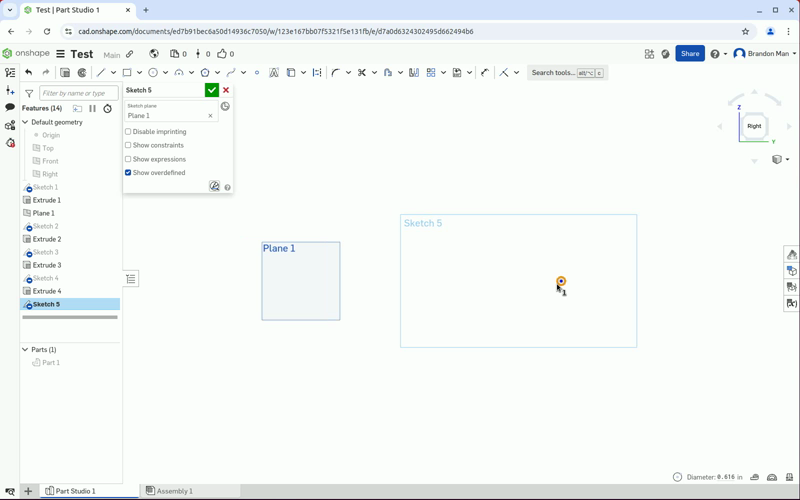
scroll(-6)
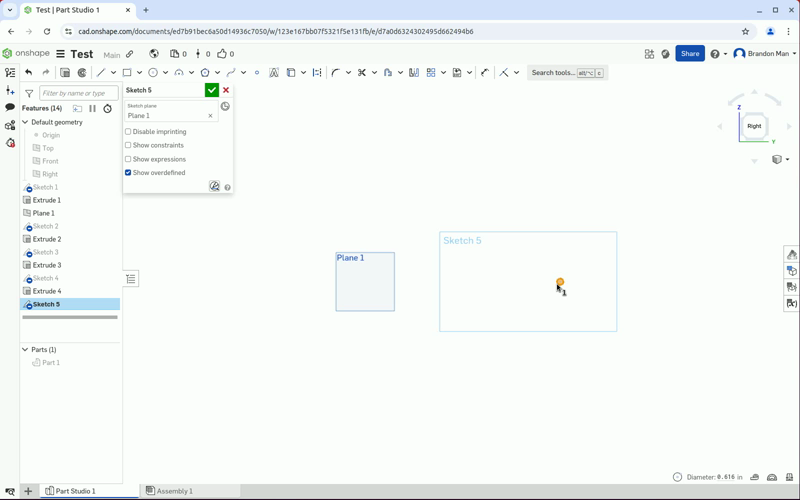
scroll(-6)
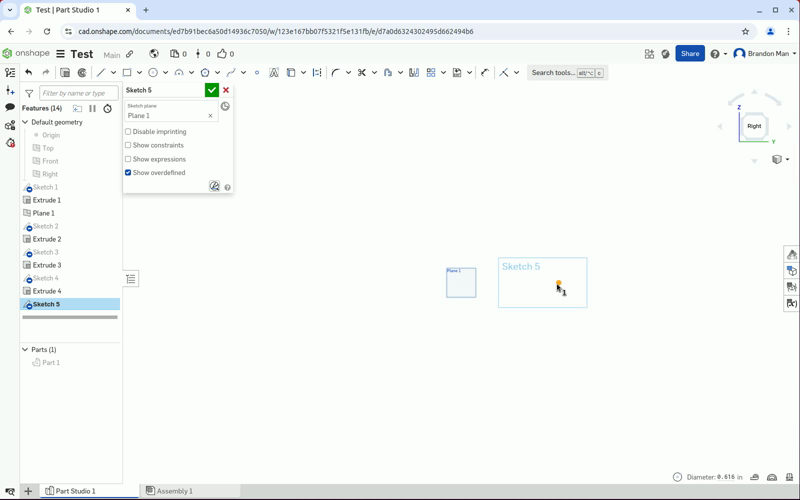
mouse_move(73, 352)
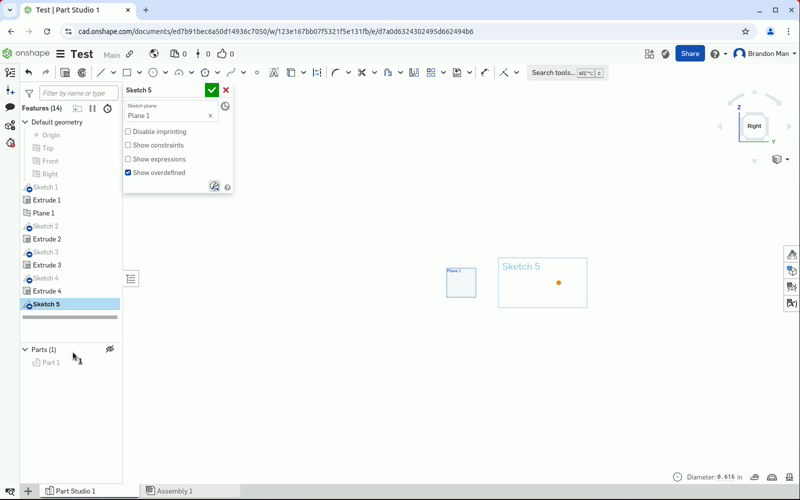
key(shift+y)
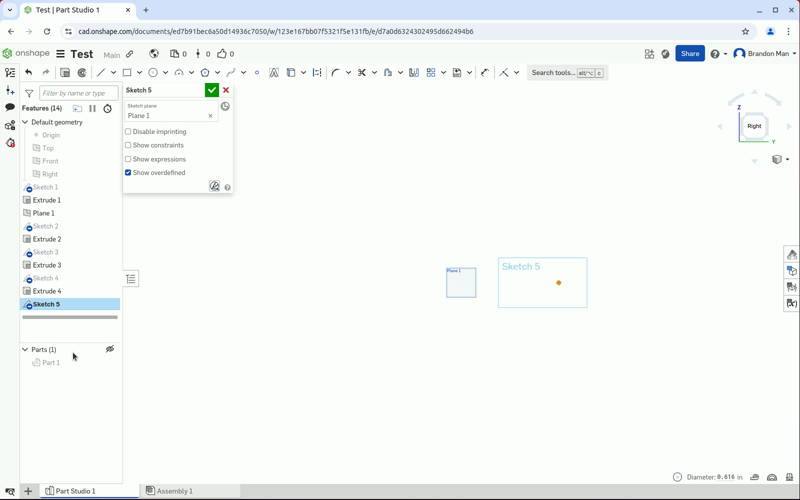
key(shift+e)
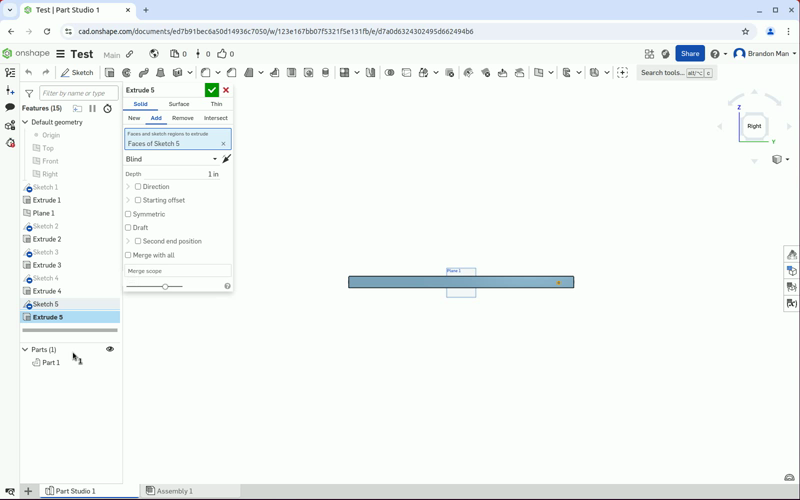
mouse_move(143, 106)
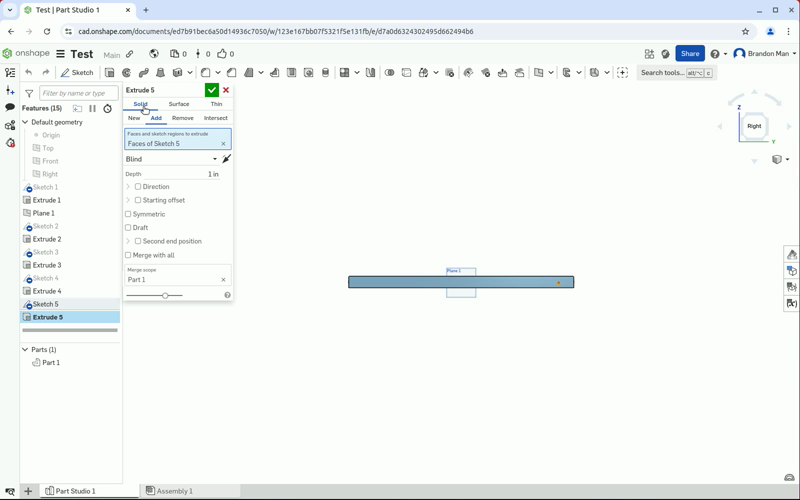
click(143, 106)
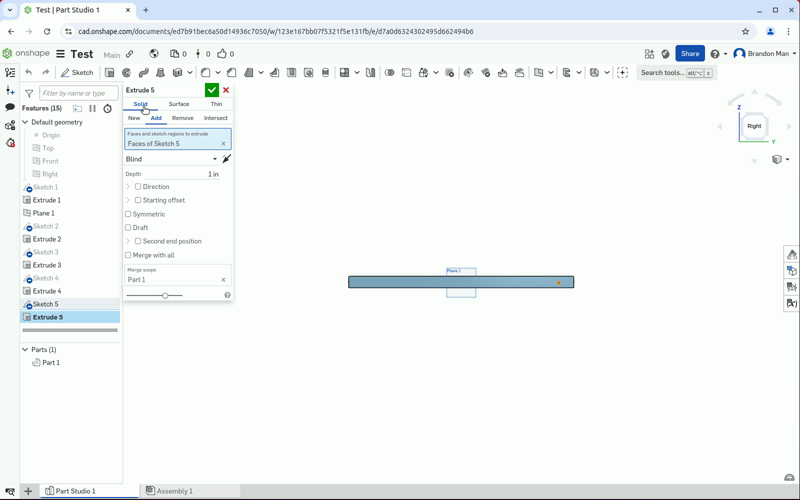
mouse_move(186, 120)
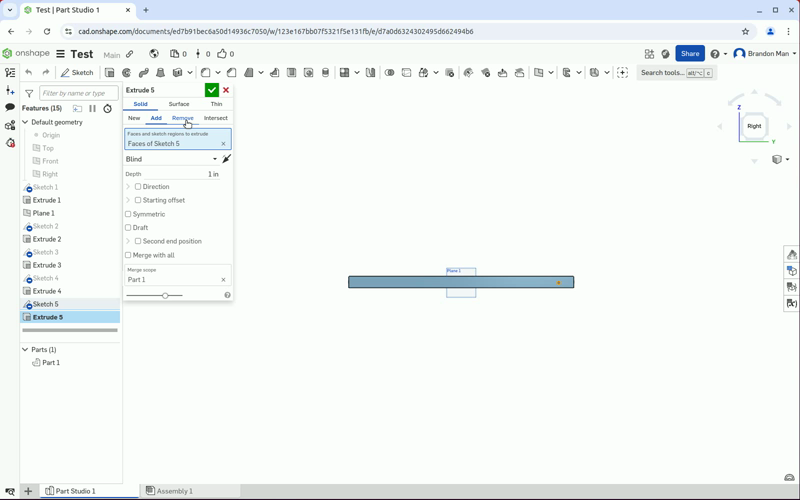
click(186, 120)
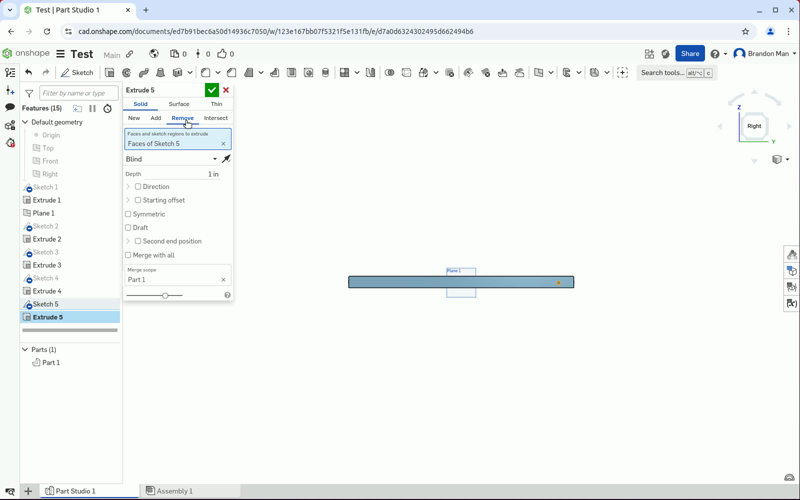
key(tab, 4)
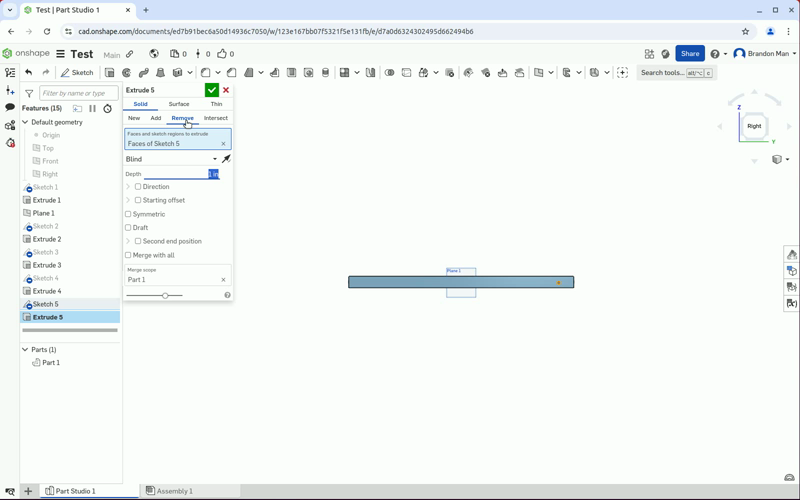
text(2.166)
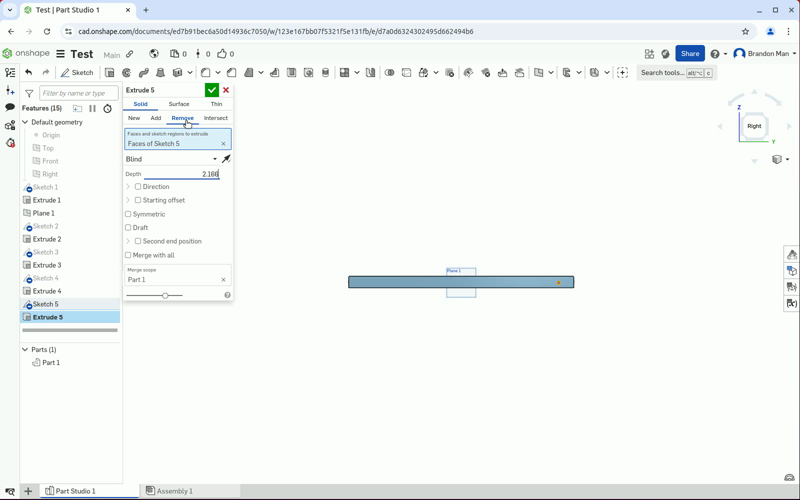
key(tab, 6)
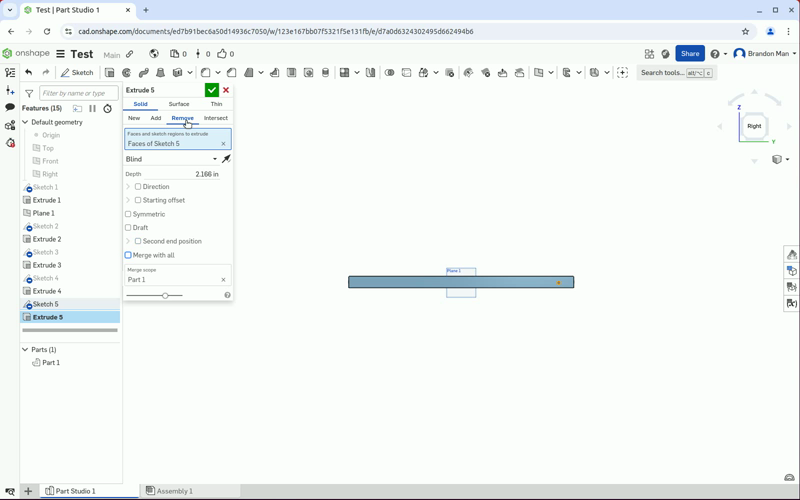
key(space)
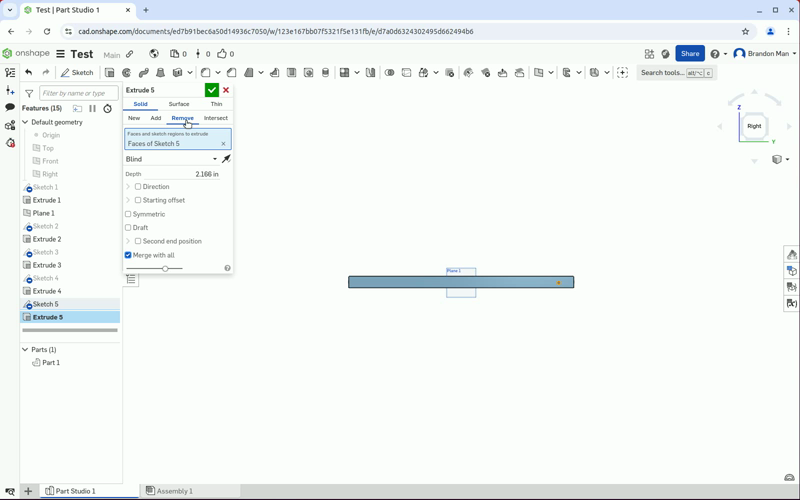
key(enter)
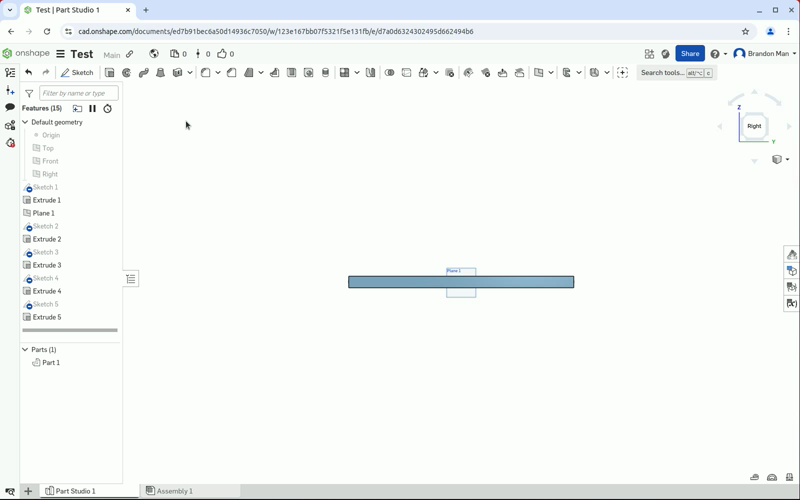
key(shift+h)
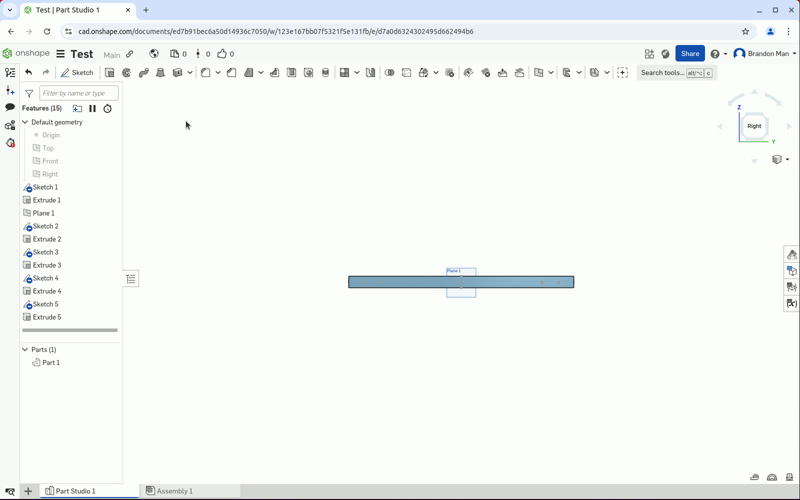
key(shift+h)
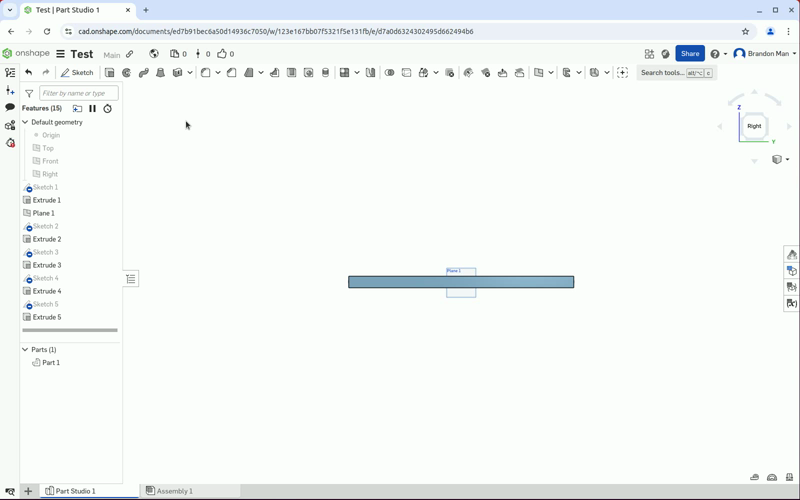
mouse_move(73, 189)
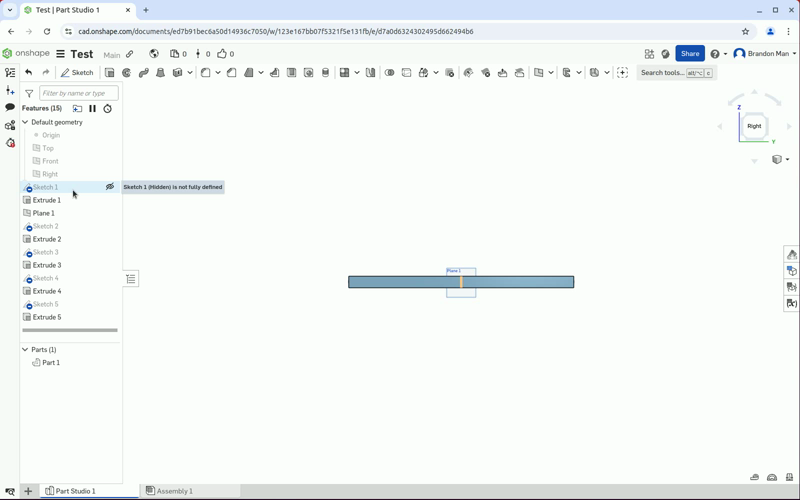
click(73, 189)
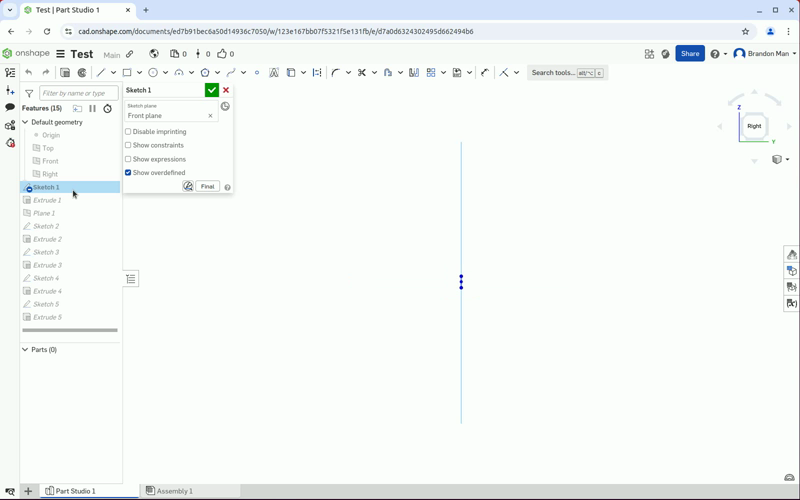
mouse_move(229, 92)
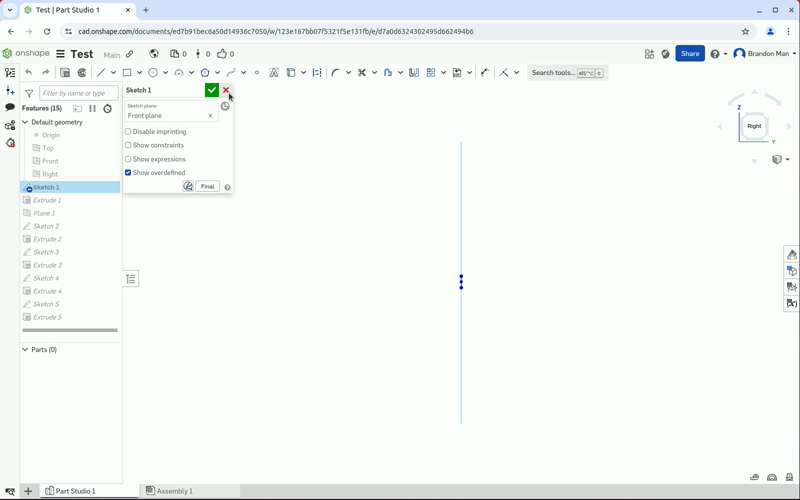
click(229, 92)
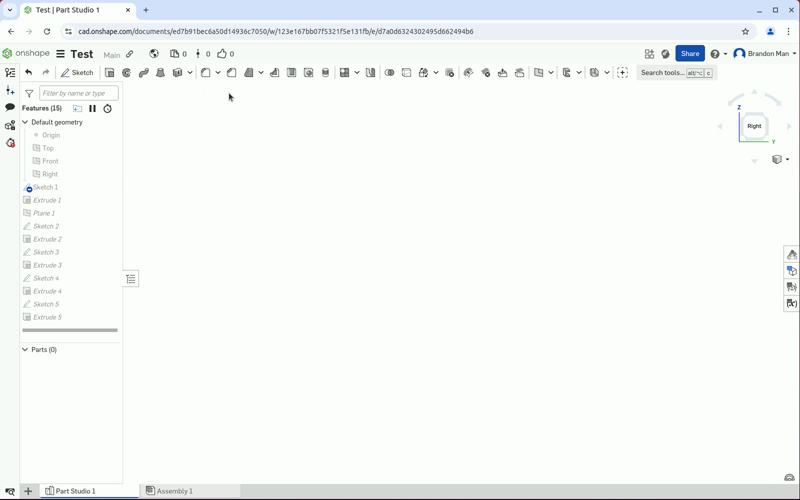
key(shift+s)
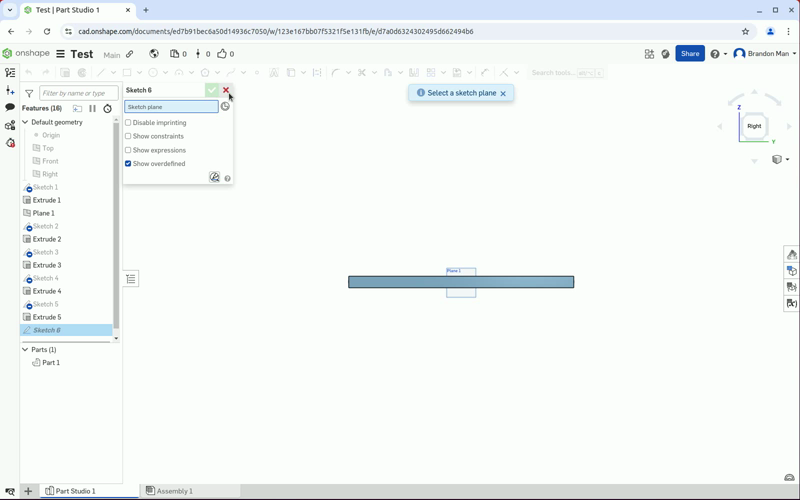
mouse_move(69, 215)
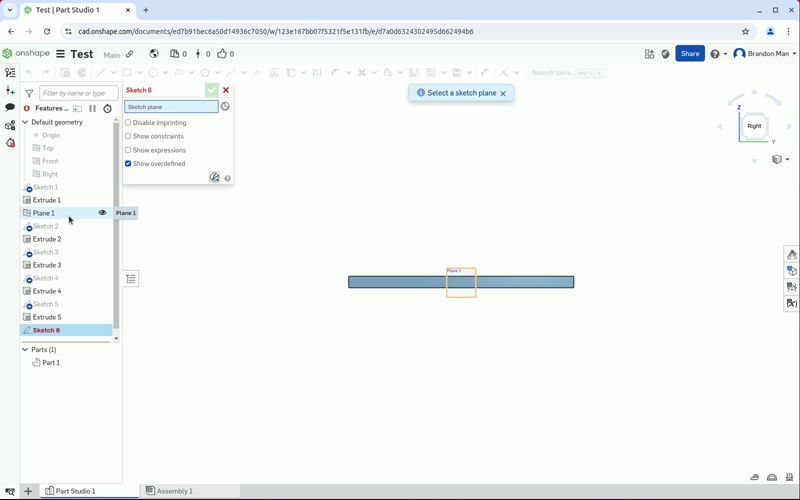
click(69, 215)
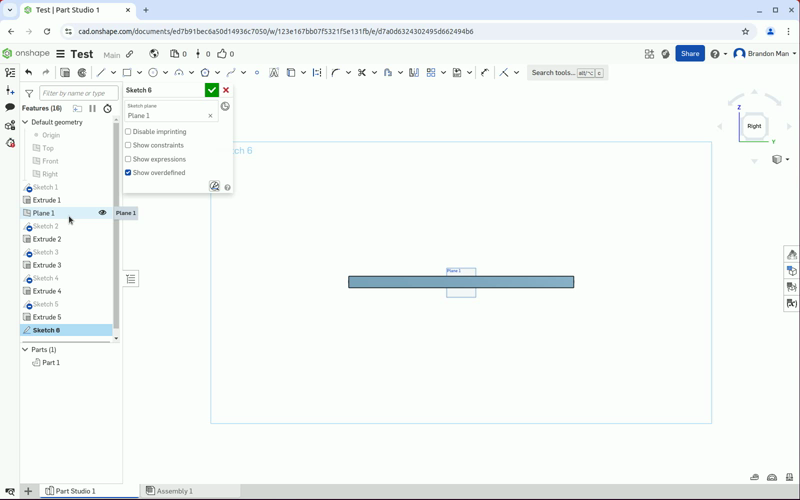
mouse_move(73, 352)
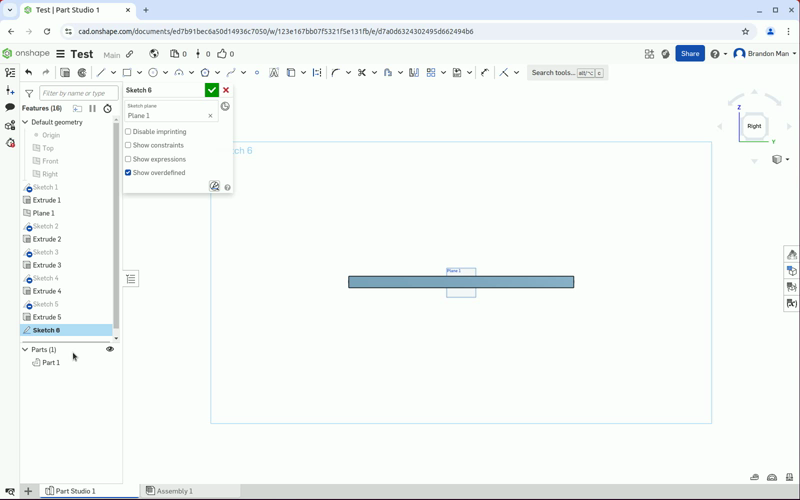
key(y)
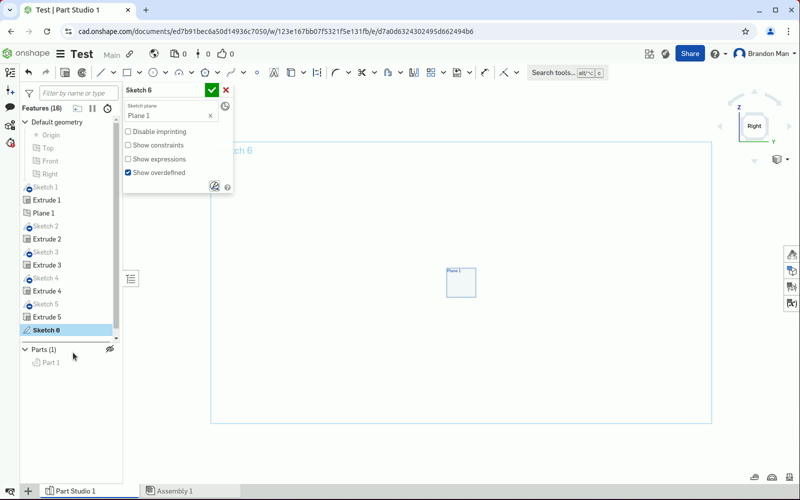
key(c)
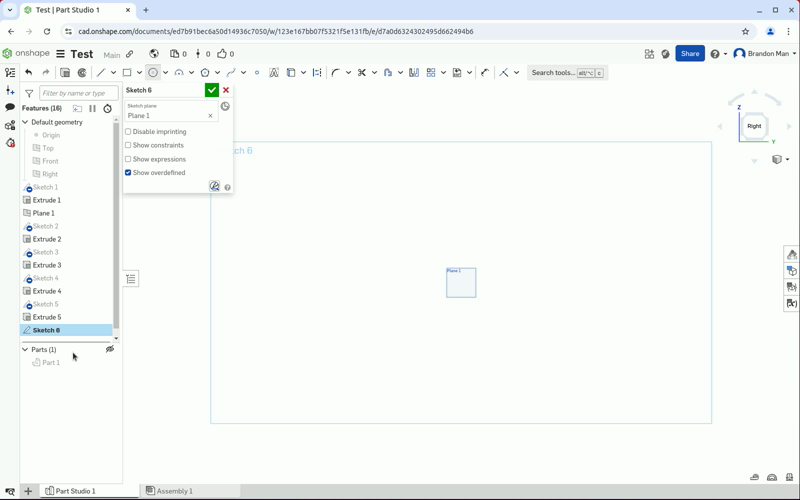
key_down(shift)
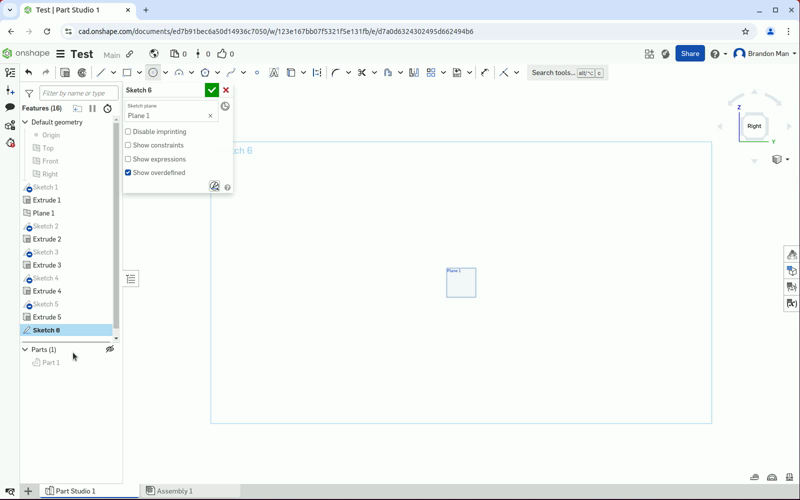
mouse_move(353, 282)
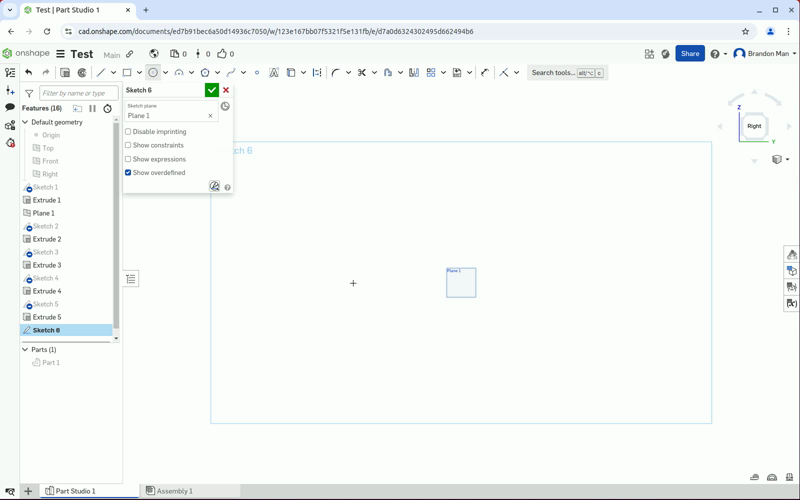
click(353, 282)
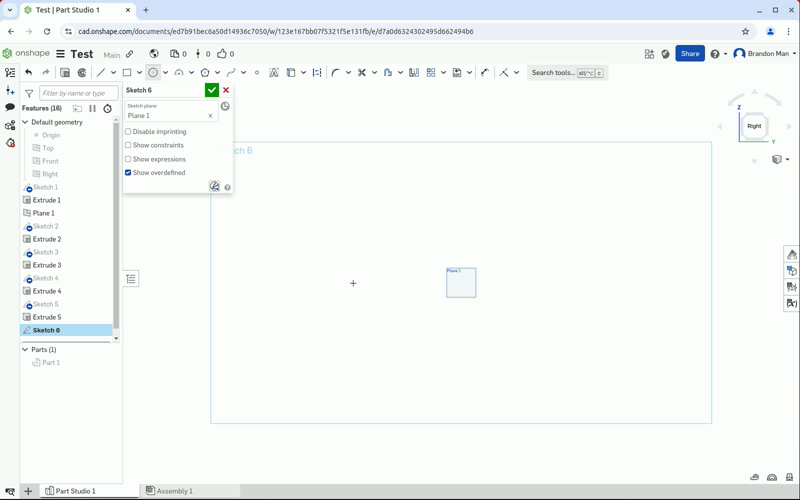
key_up(shift)
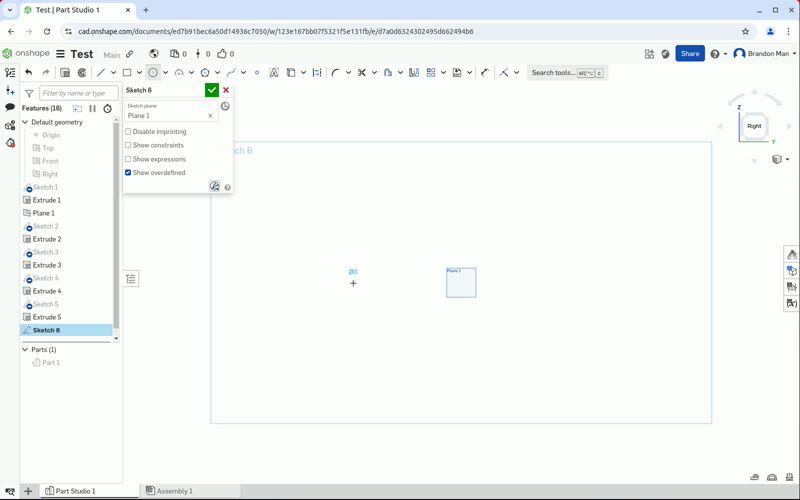
mouse_move(355, 282)
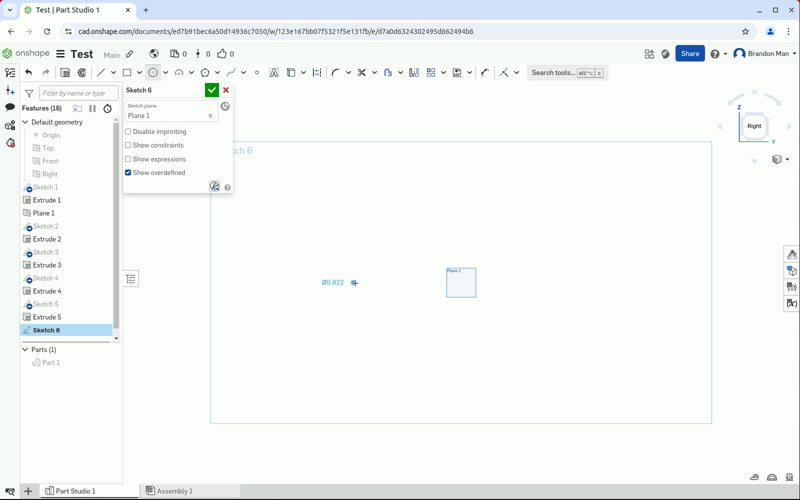
scroll(6)
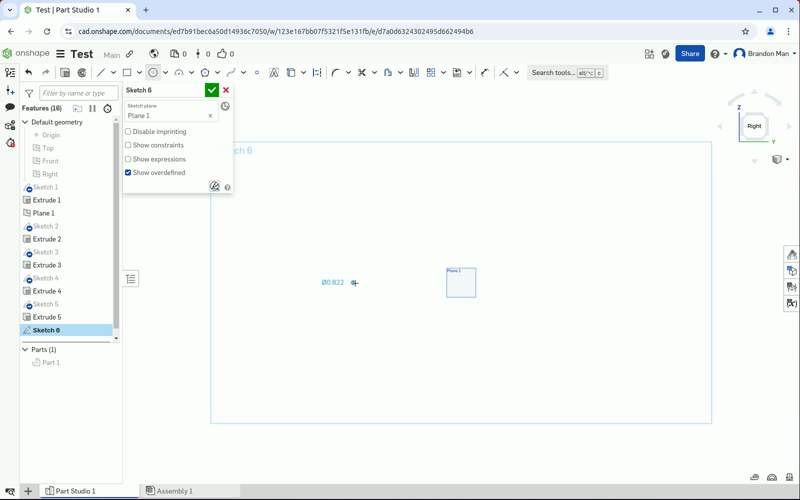
scroll(6)
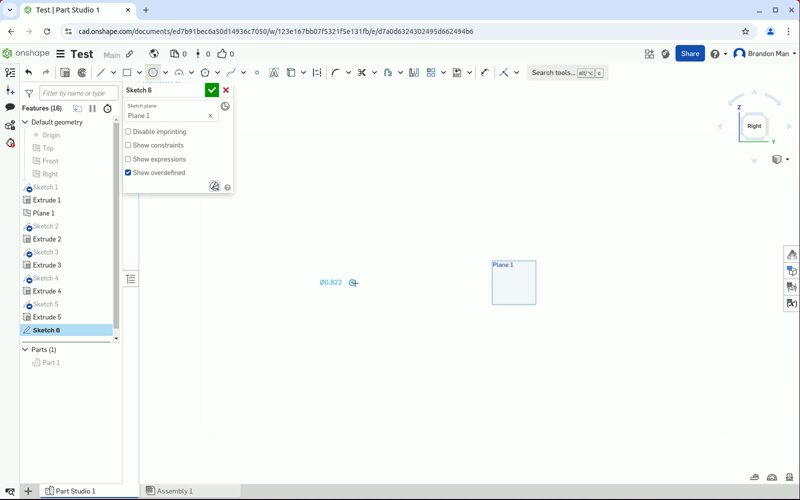
scroll(6)
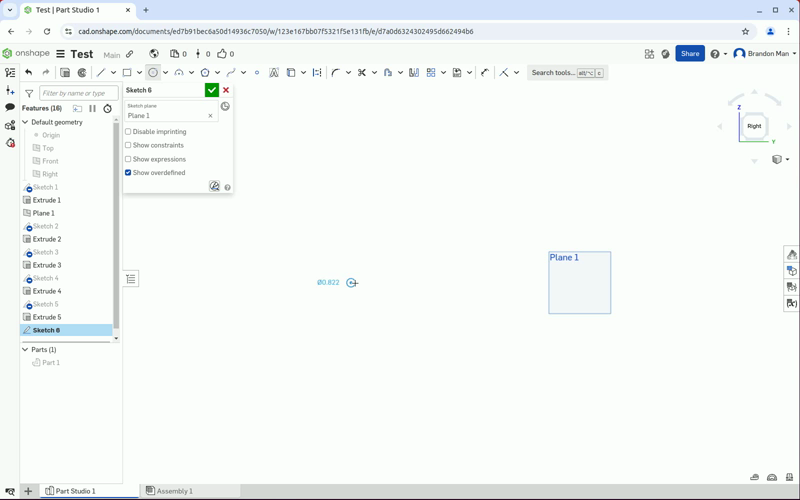
scroll(6)
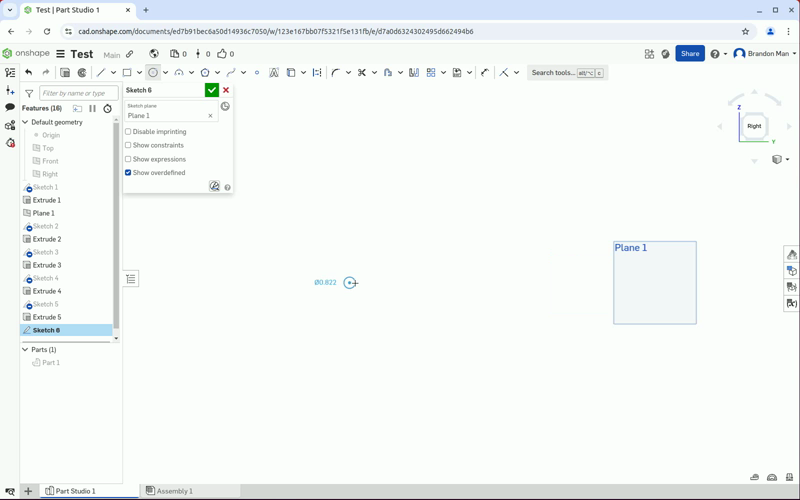
scroll(6)
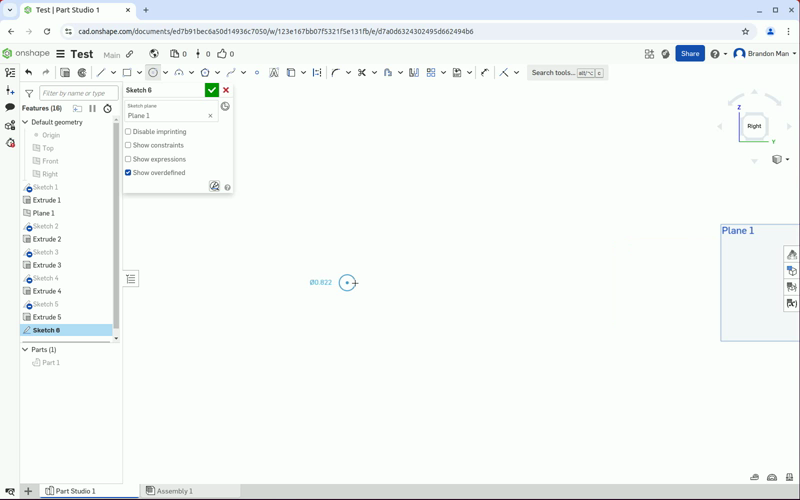
scroll(6)
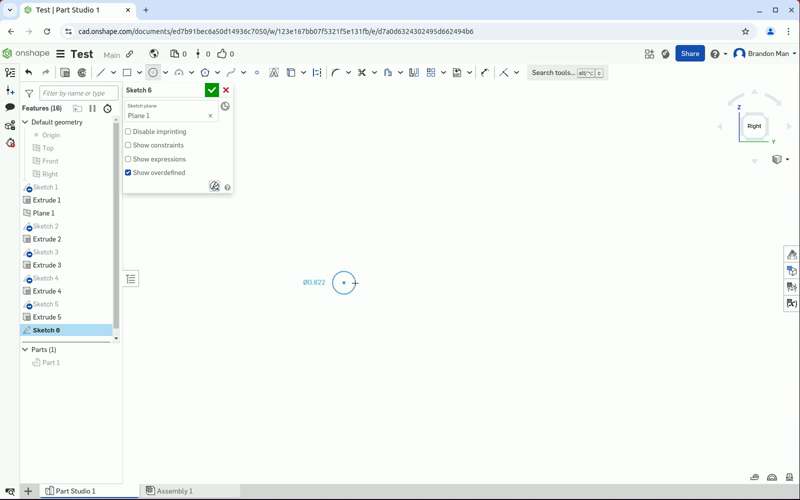
scroll(6)
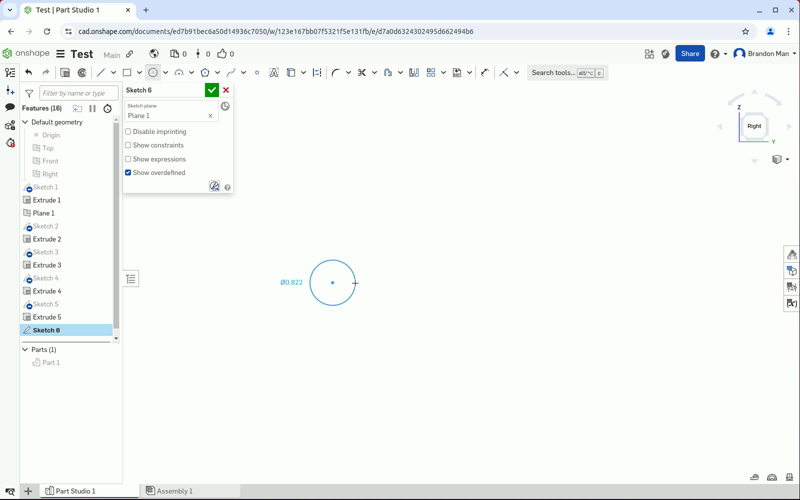
click(355, 282)
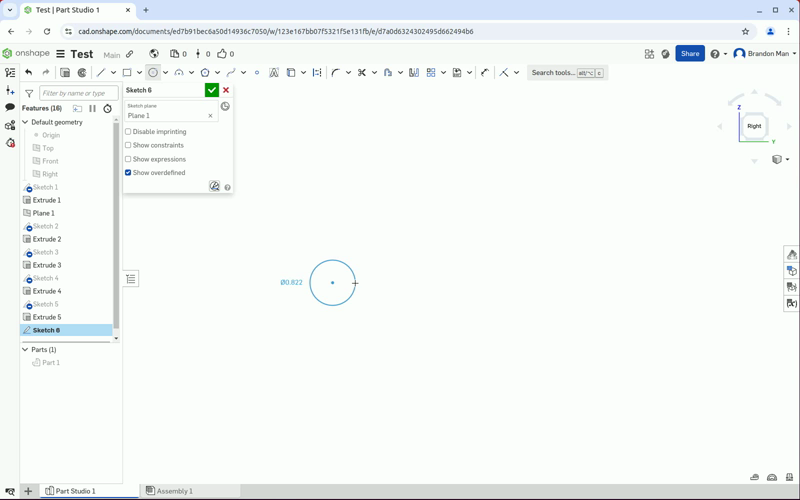
scroll(-6)
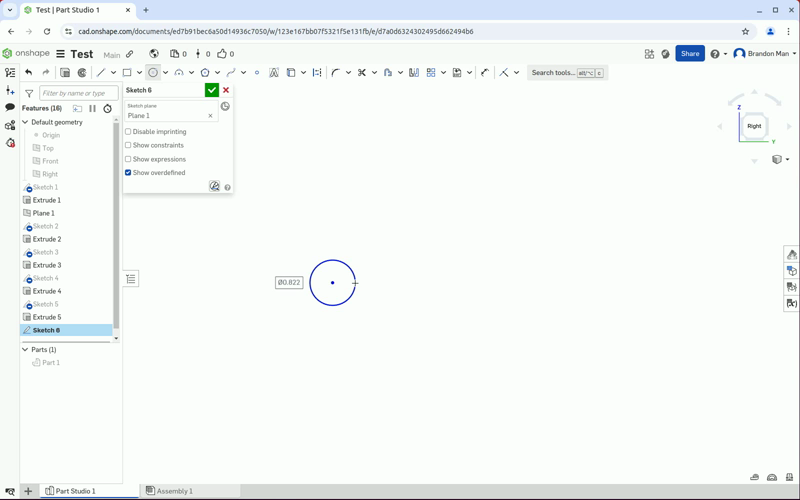
scroll(-6)
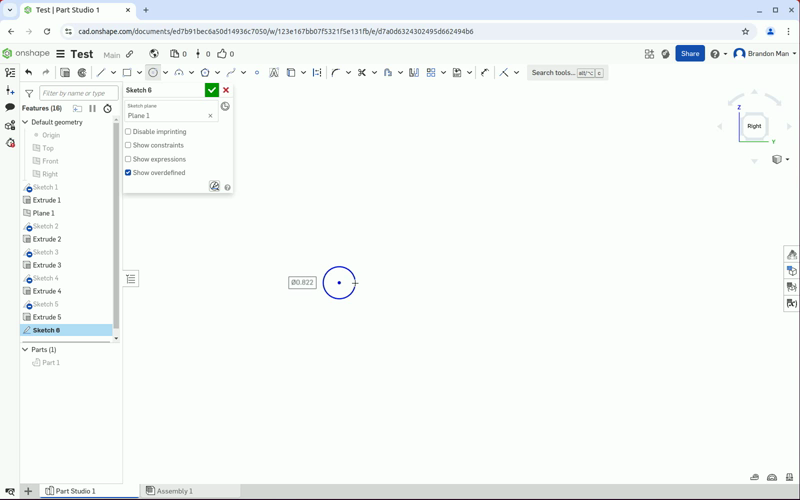
scroll(-6)
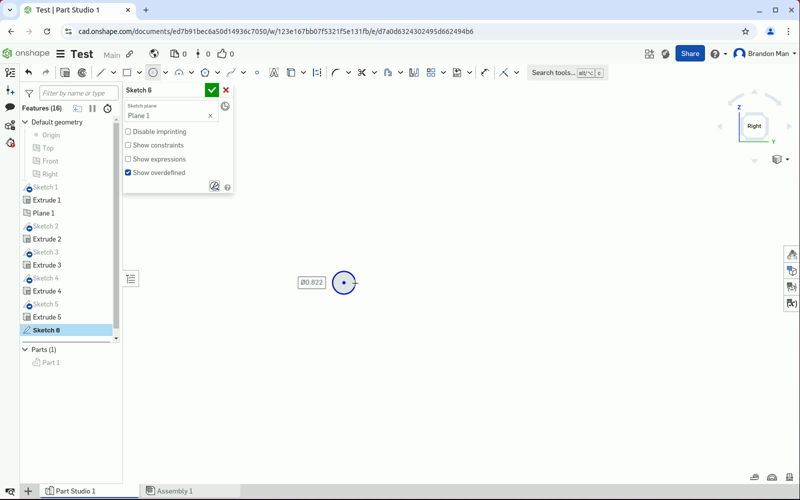
scroll(-6)
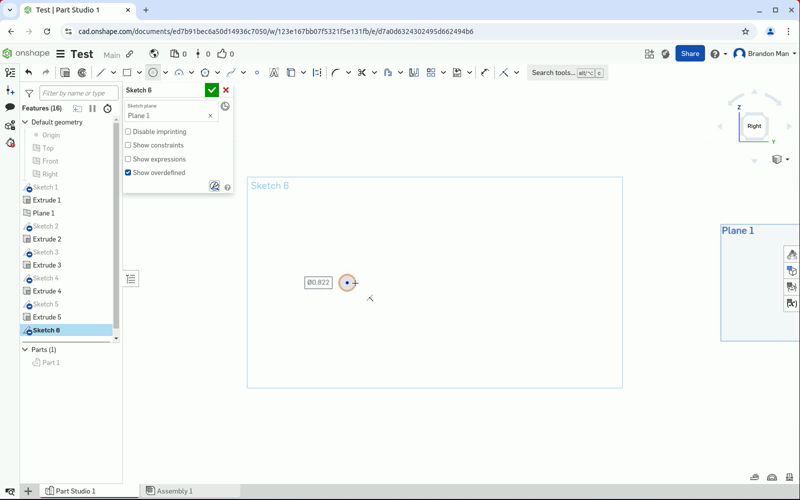
scroll(-6)
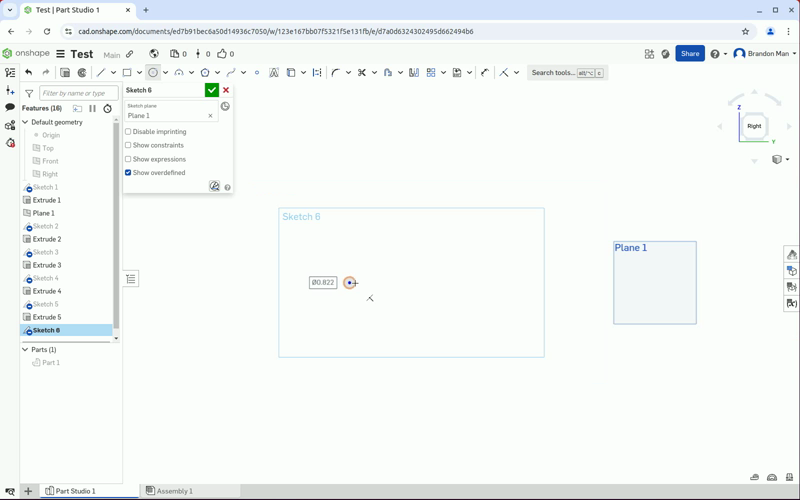
scroll(-6)
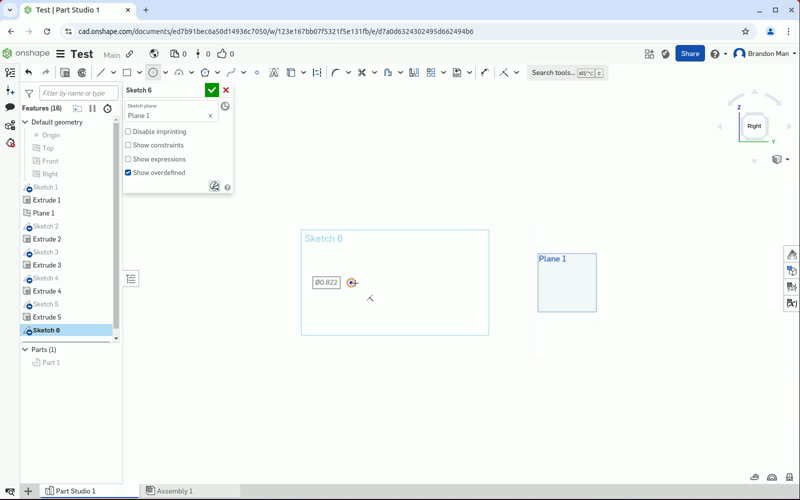
scroll(-6)
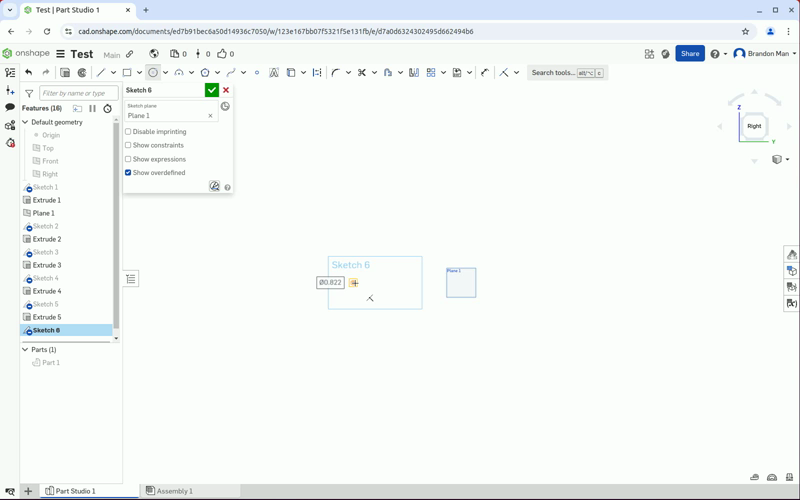
key(esc)
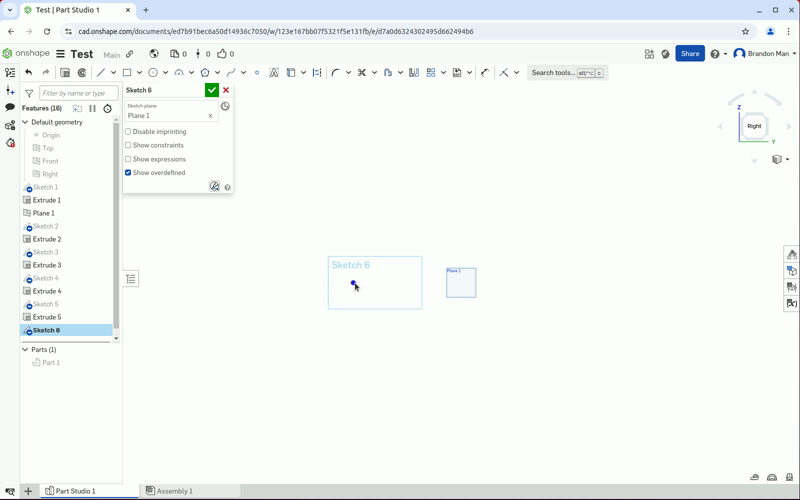
mouse_move(353, 281)
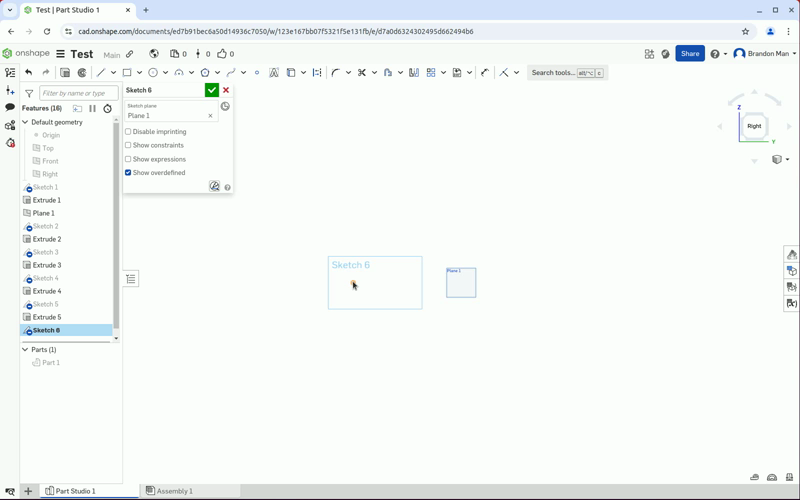
scroll(6)
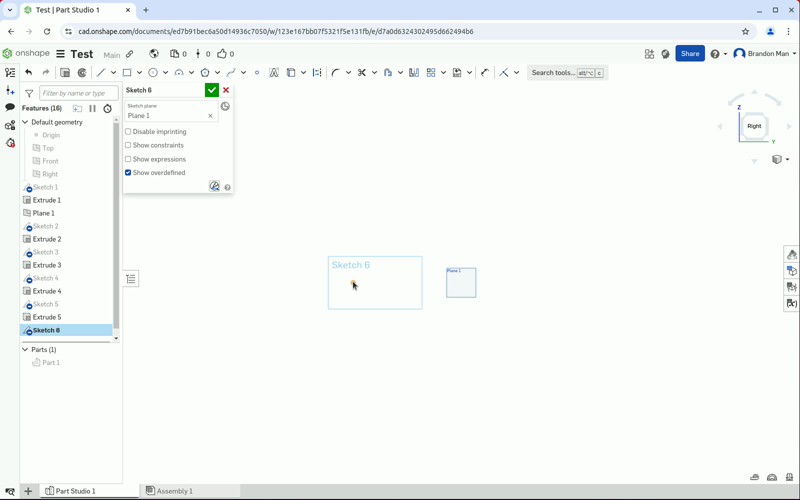
scroll(6)
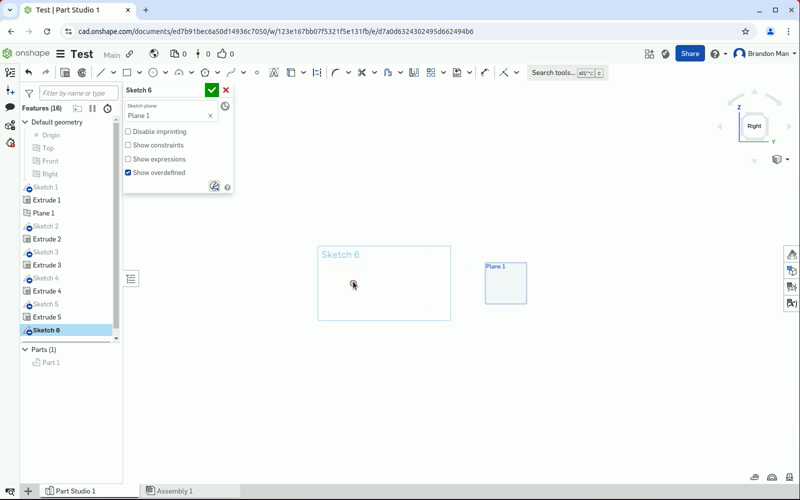
scroll(6)
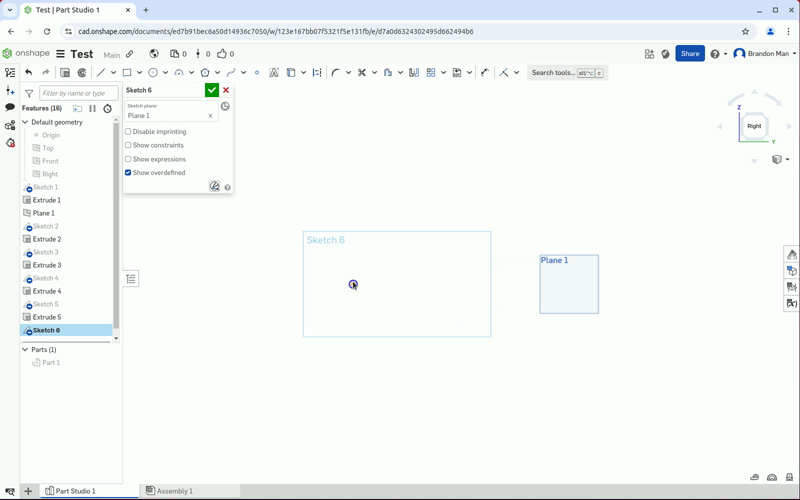
scroll(6)
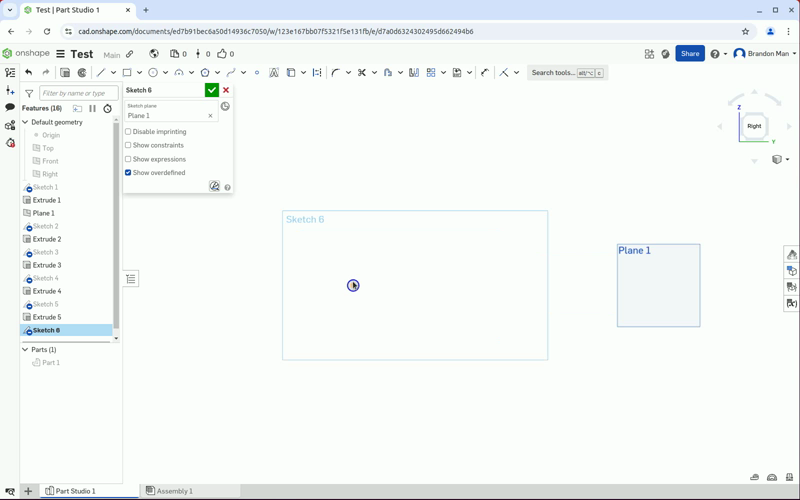
scroll(6)
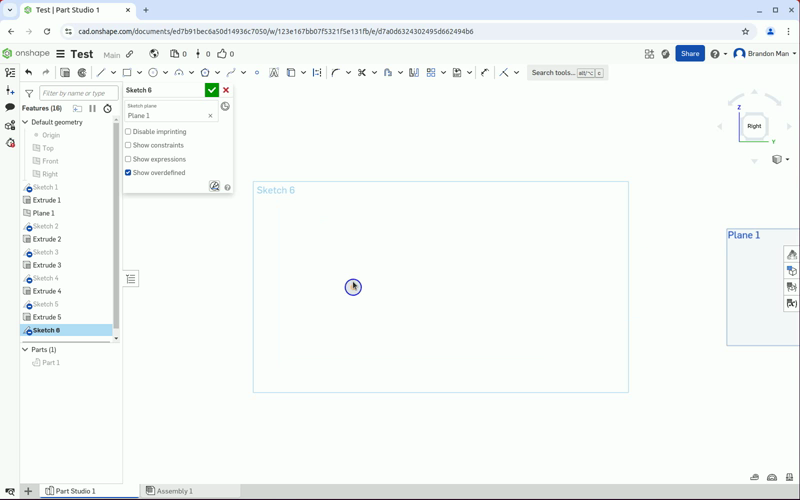
scroll(6)
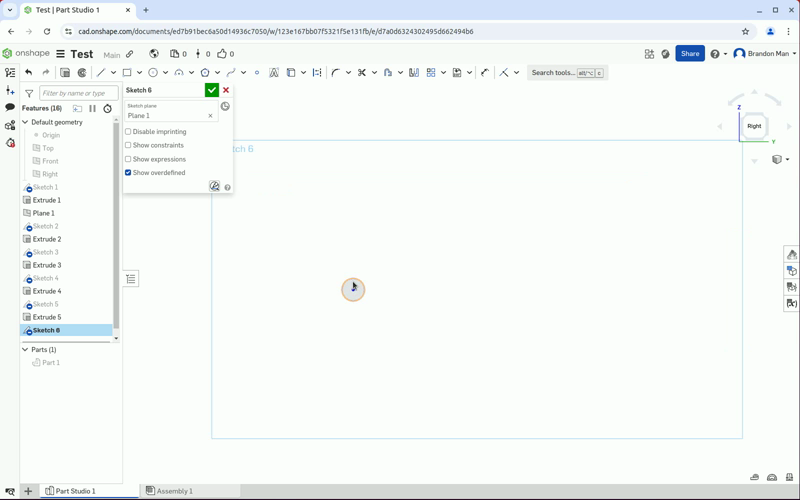
scroll(6)
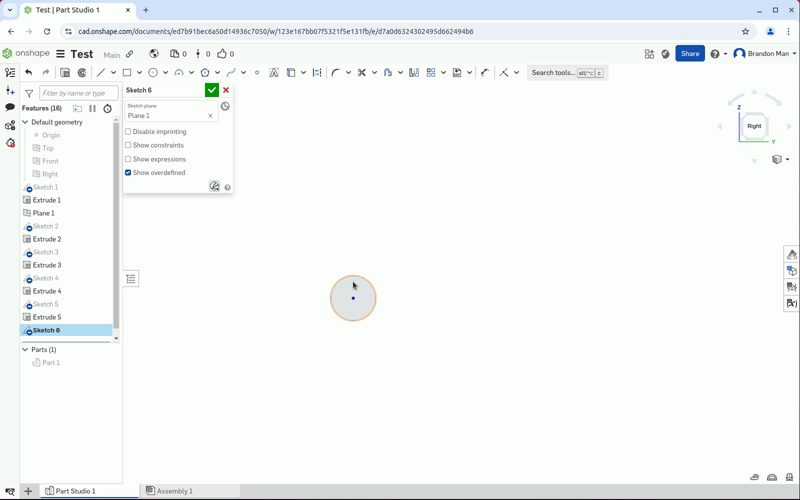
click(353, 281)
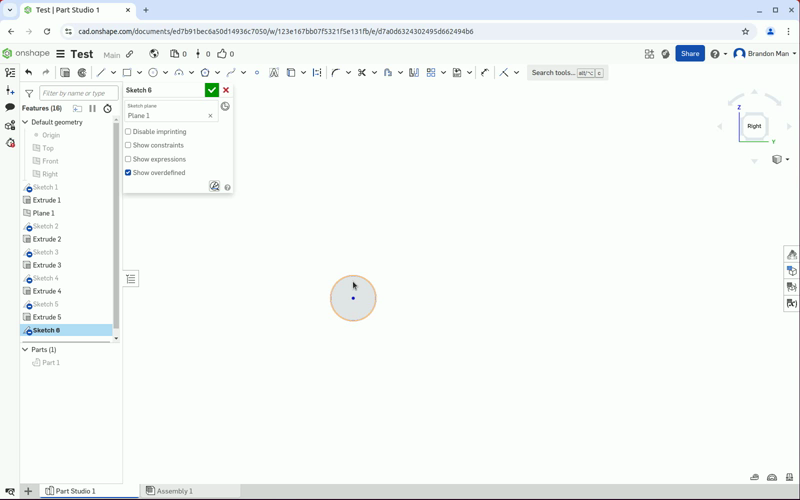
scroll(-6)
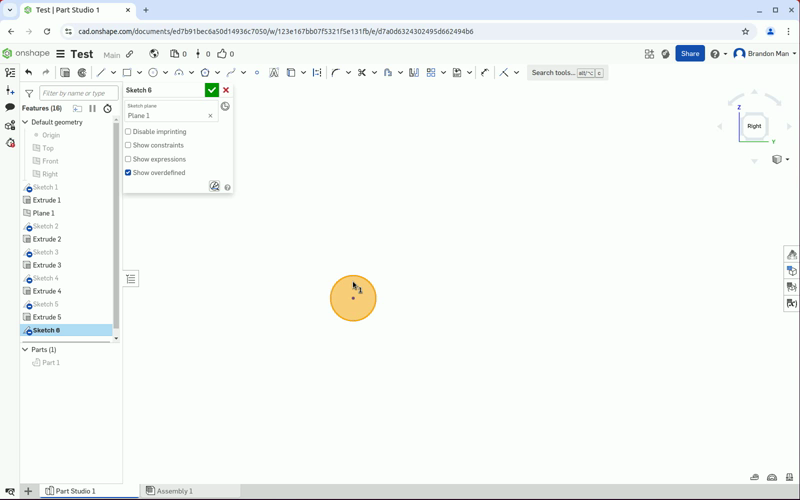
scroll(-6)
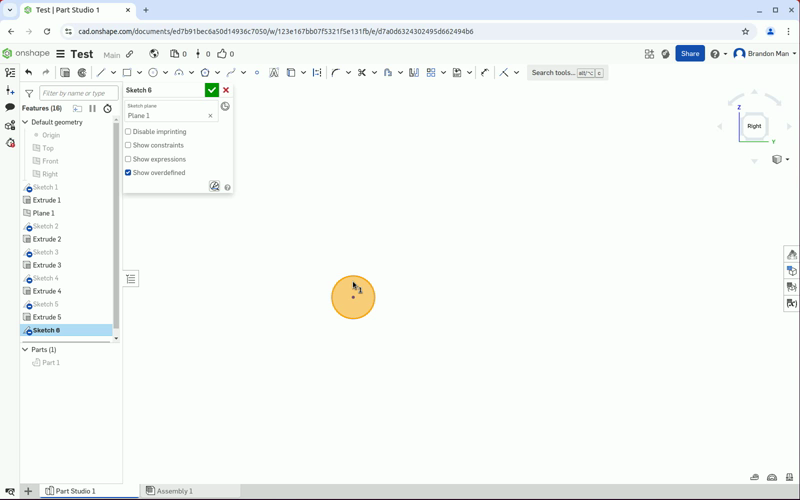
scroll(-6)
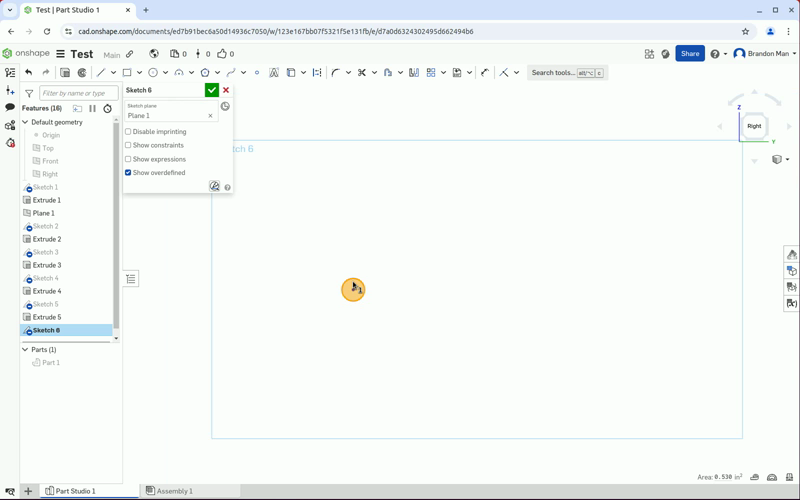
scroll(-6)
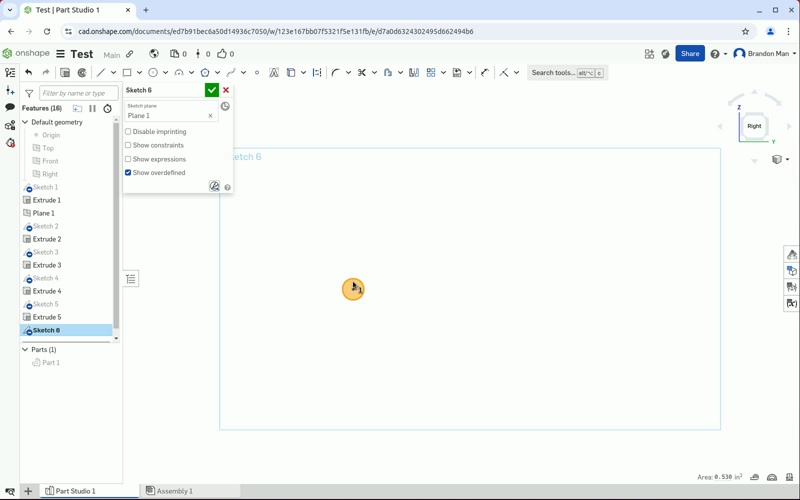
scroll(-6)
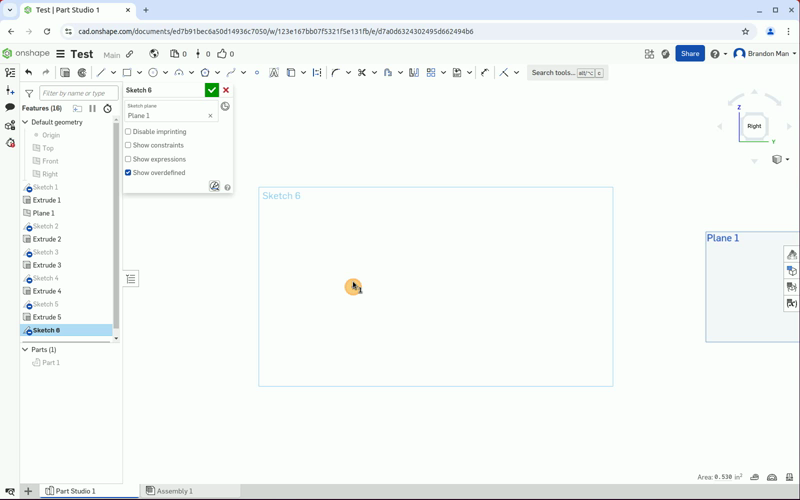
scroll(-6)
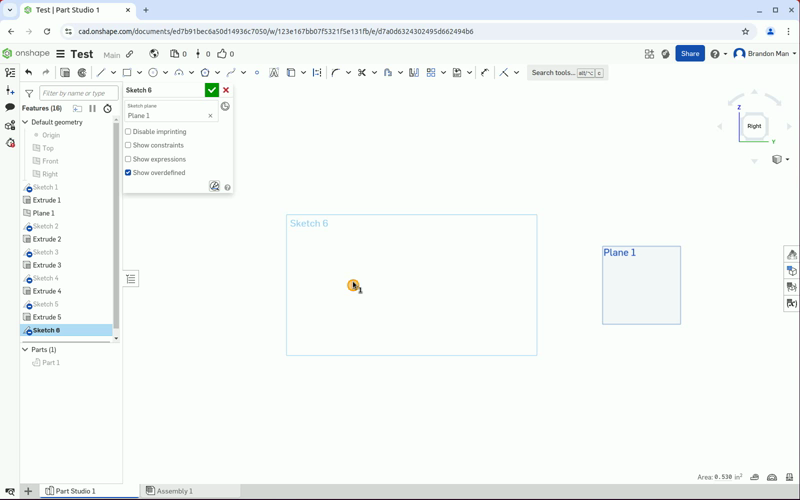
scroll(-6)
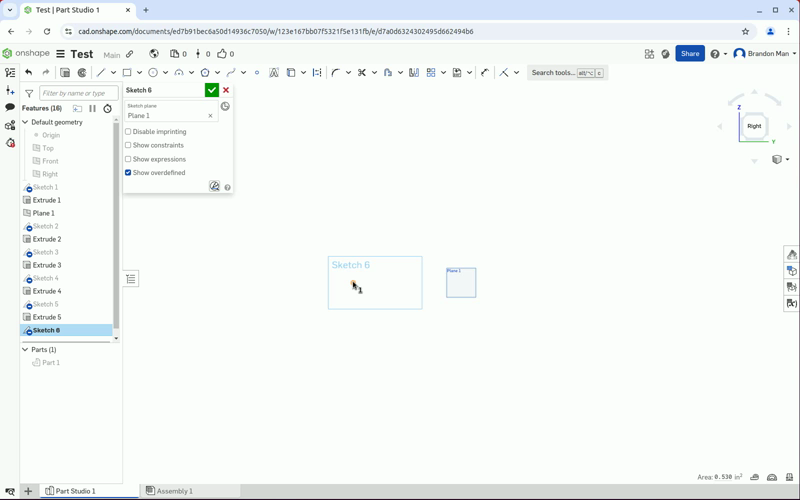
mouse_move(73, 352)
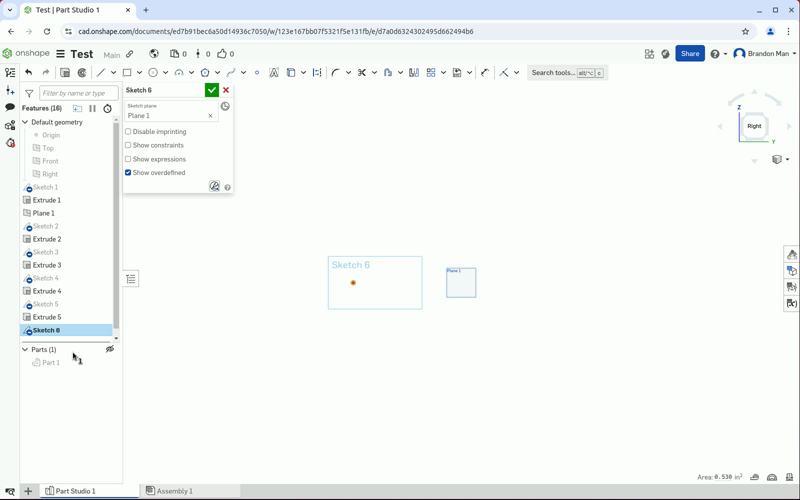
key(shift+y)
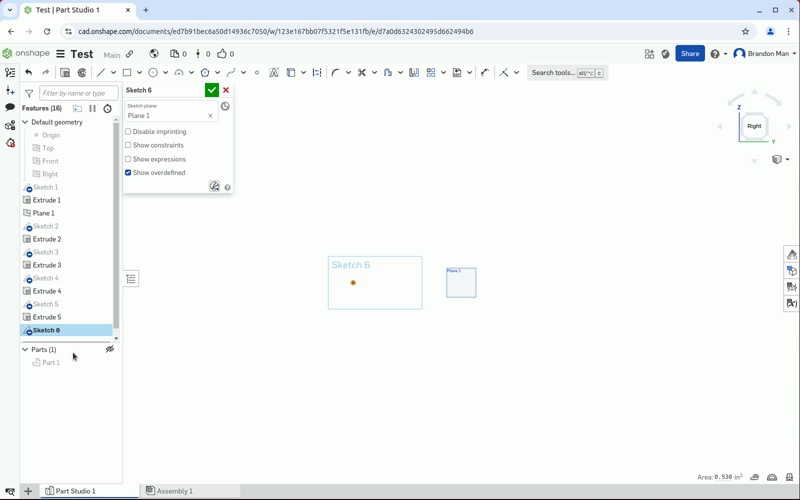
key(shift+e)
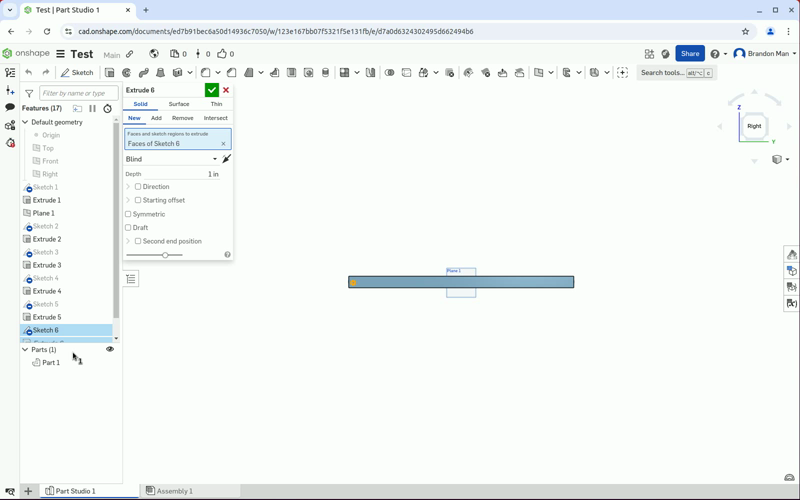
mouse_move(143, 106)
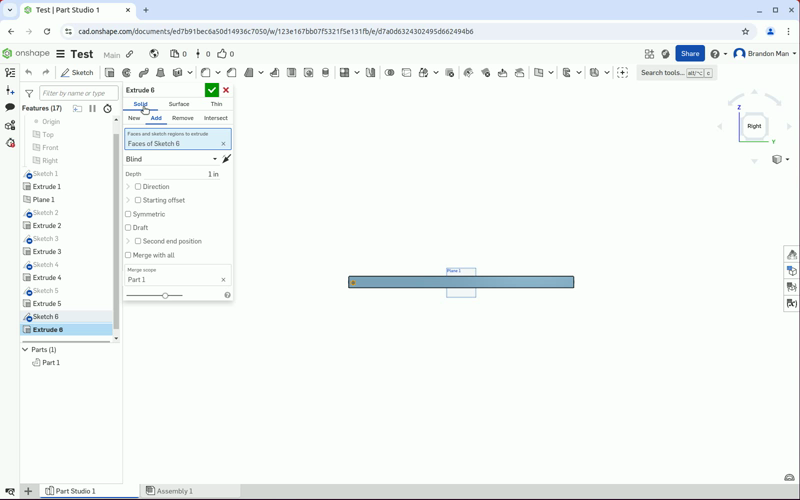
click(143, 106)
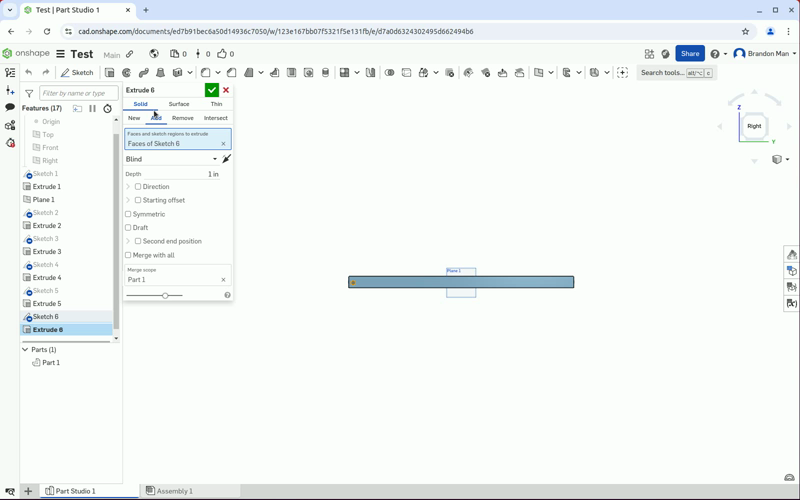
mouse_move(186, 120)
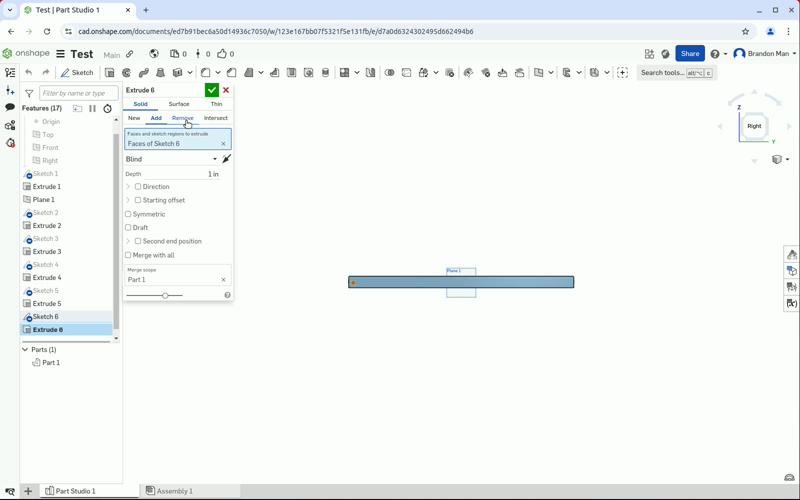
click(186, 120)
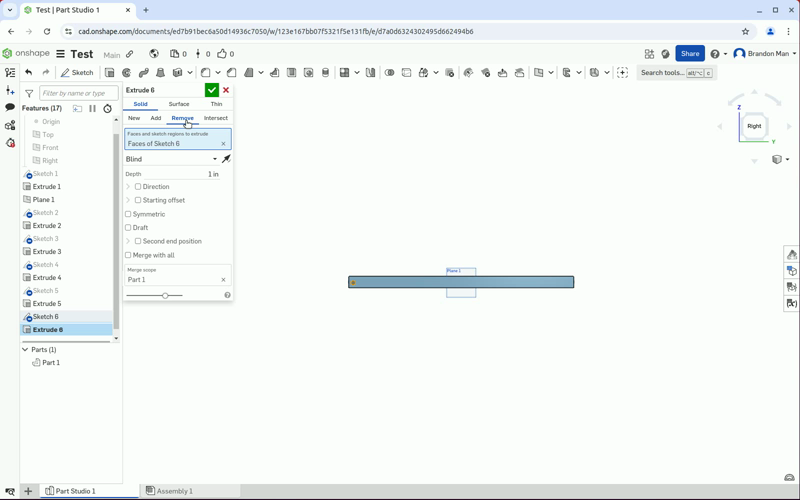
key(tab, 4)
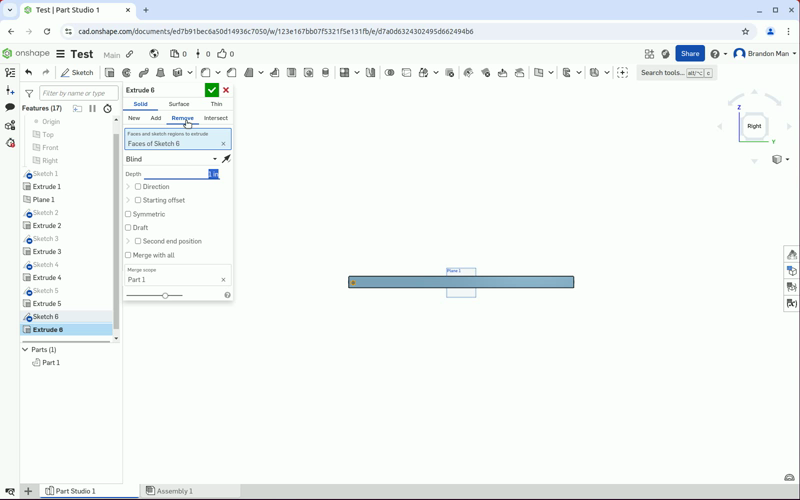
text(2.166)
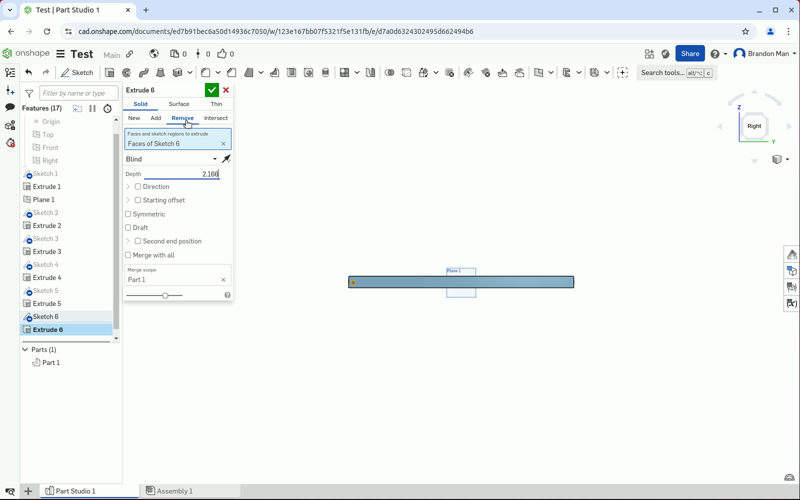
key(tab, 6)
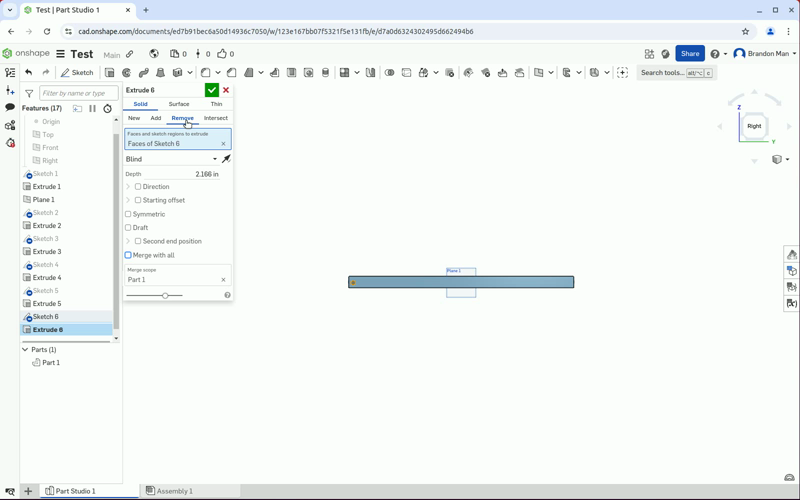
key(space)
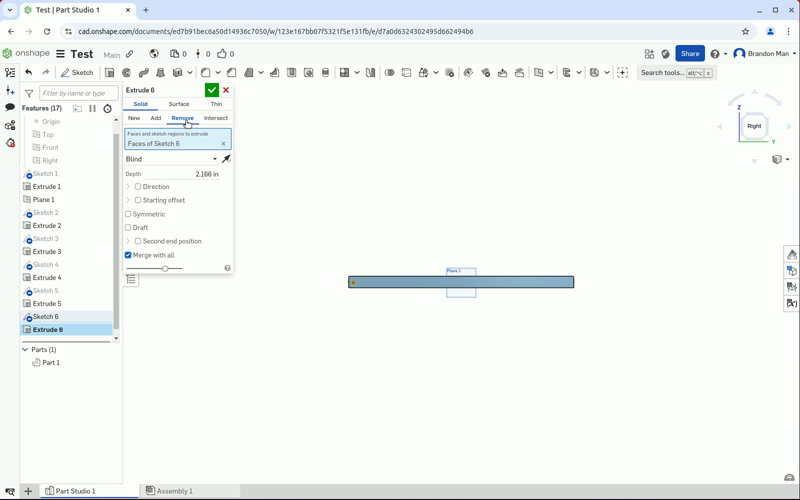
key(enter)
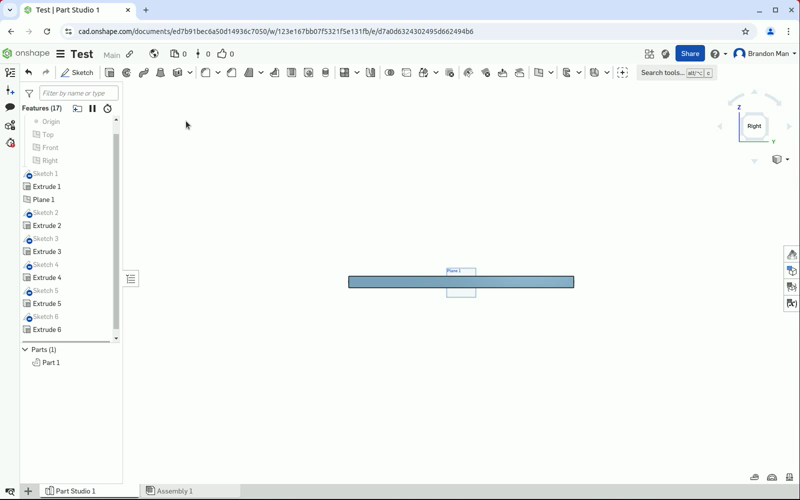
key(shift+h)
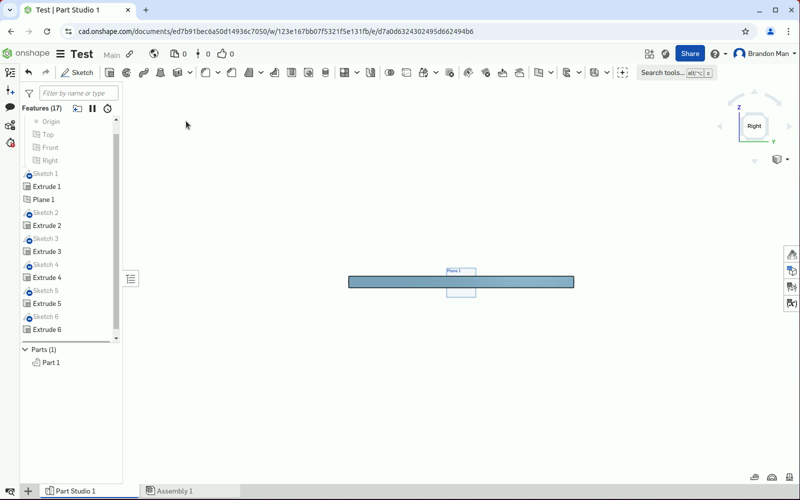
key(shift+h)
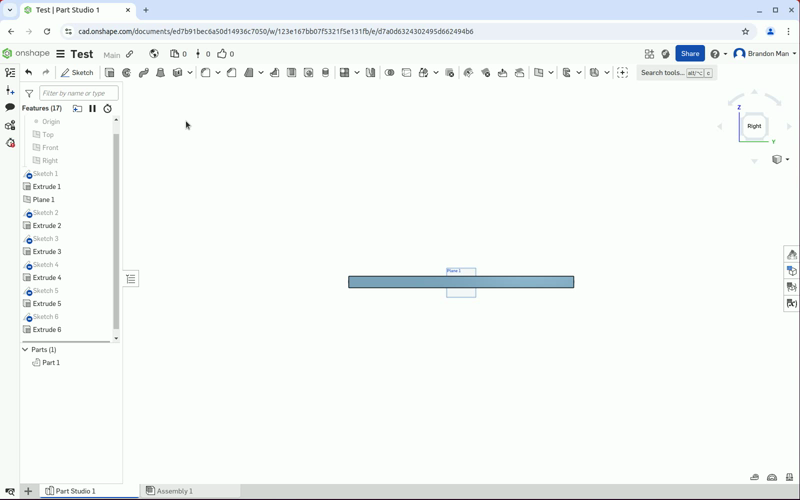
mouse_move(69, 176)
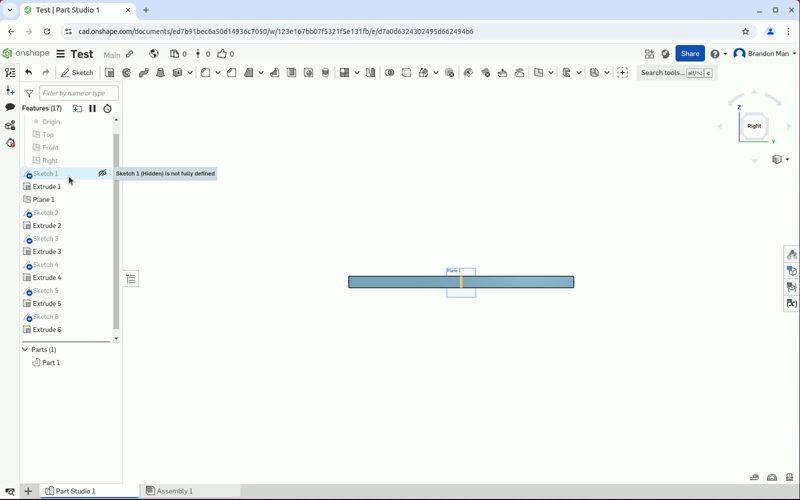
click(69, 176)
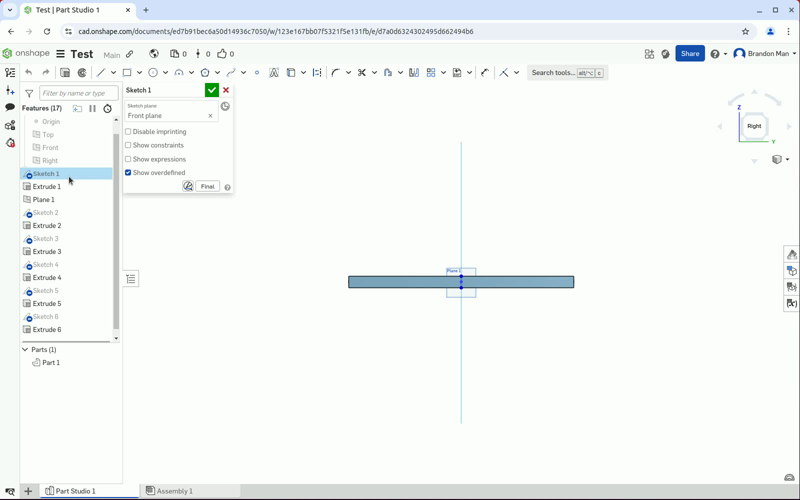
mouse_move(229, 92)
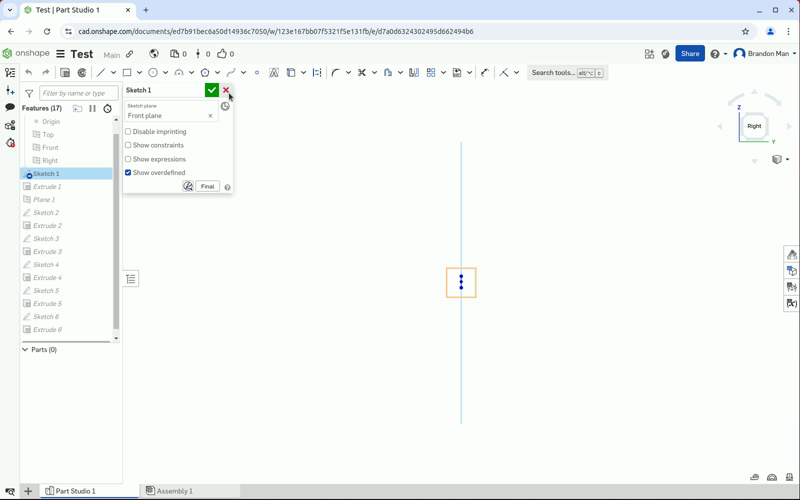
click(229, 92)
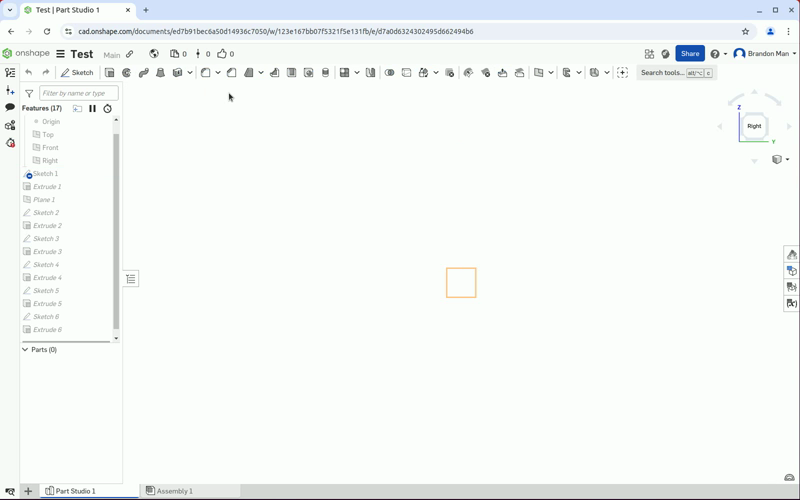
key(shift+s)
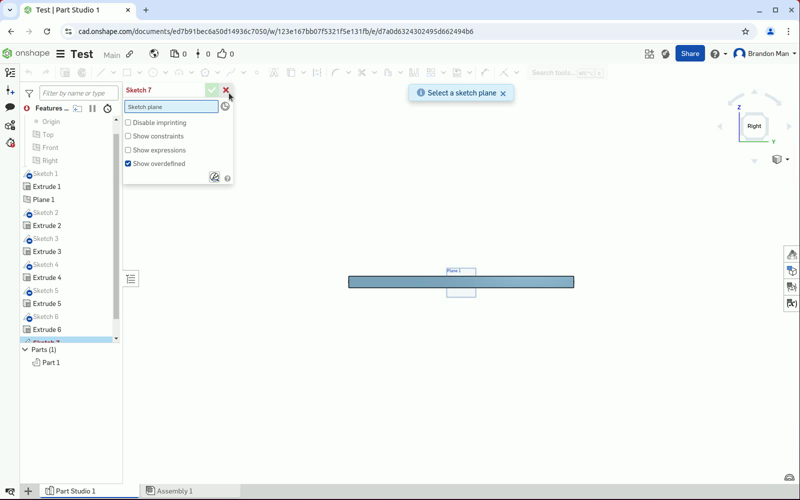
mouse_move(69, 189)
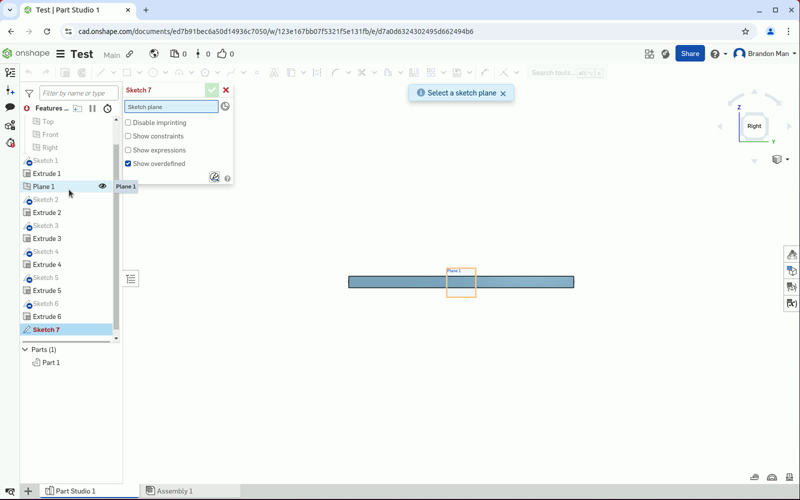
click(69, 189)
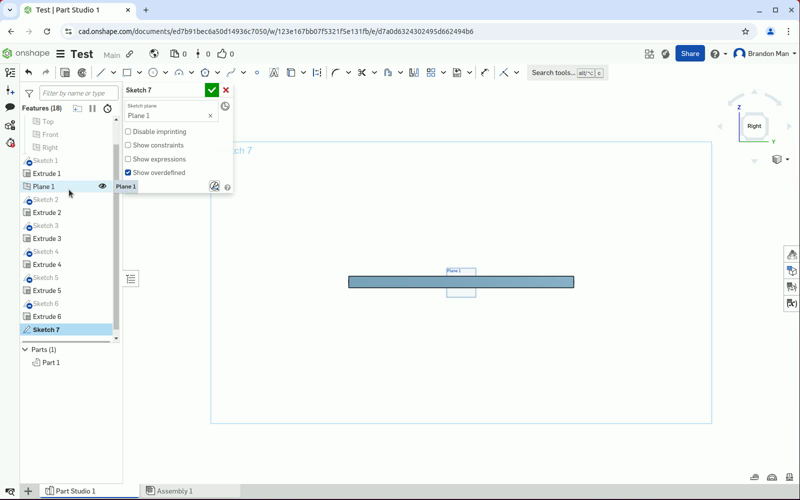
mouse_move(73, 352)
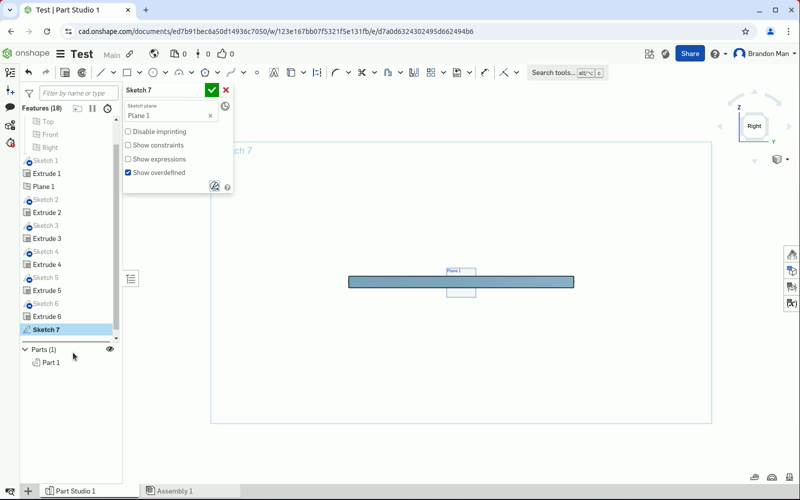
key(y)
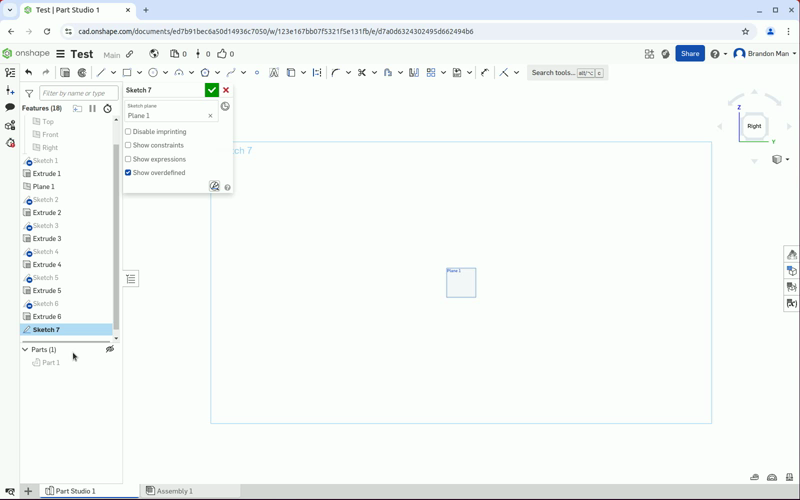
key(c)
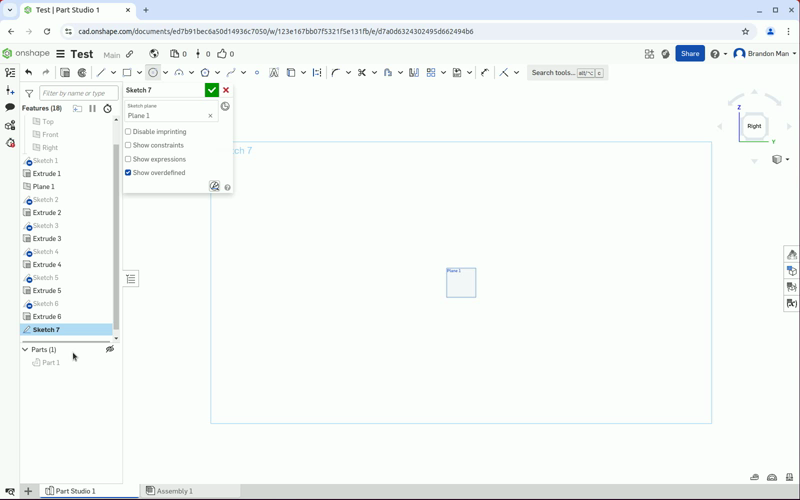
key_down(shift)
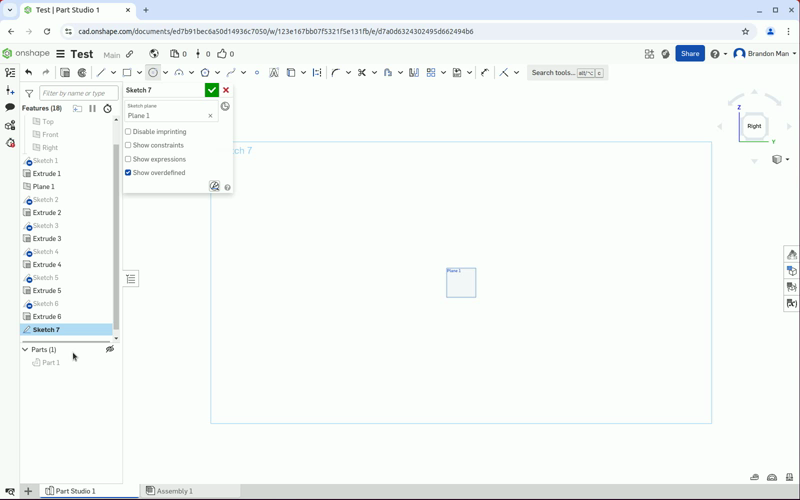
mouse_move(567, 282)
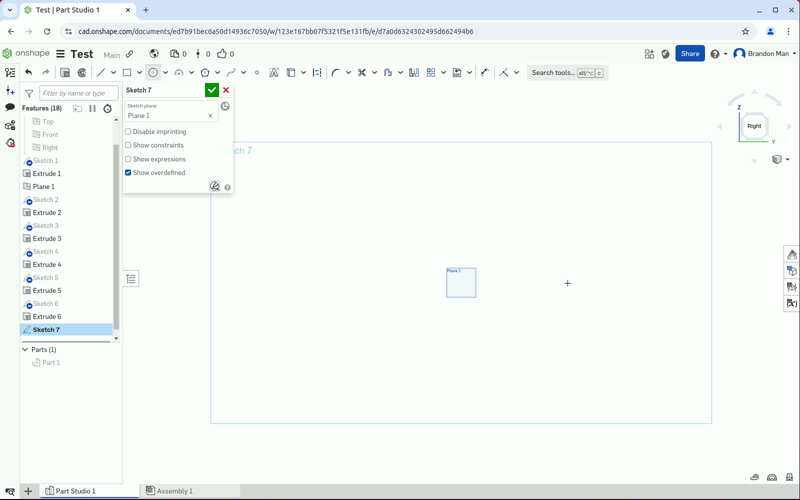
click(567, 282)
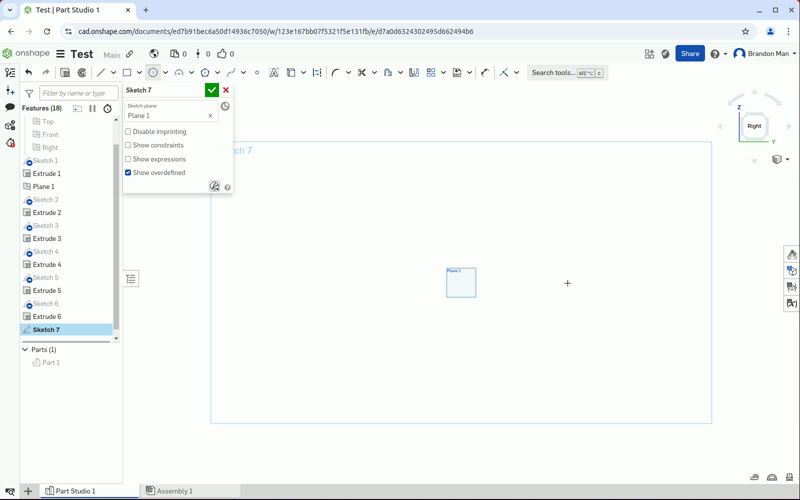
key_up(shift)
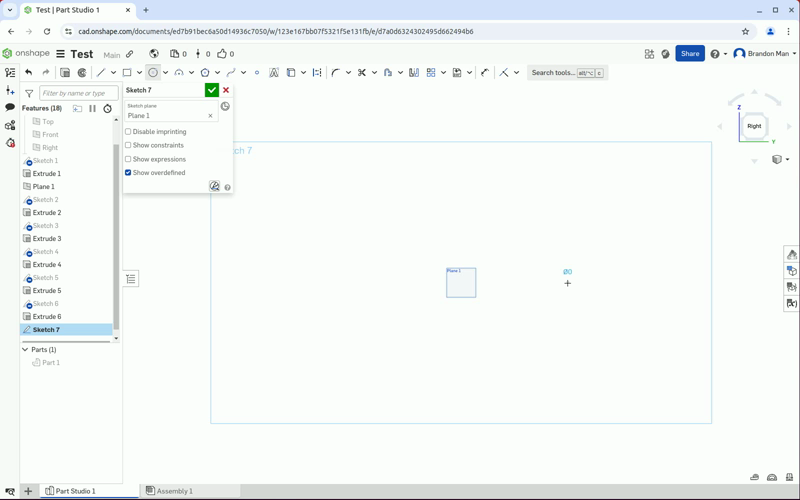
mouse_move(569, 282)
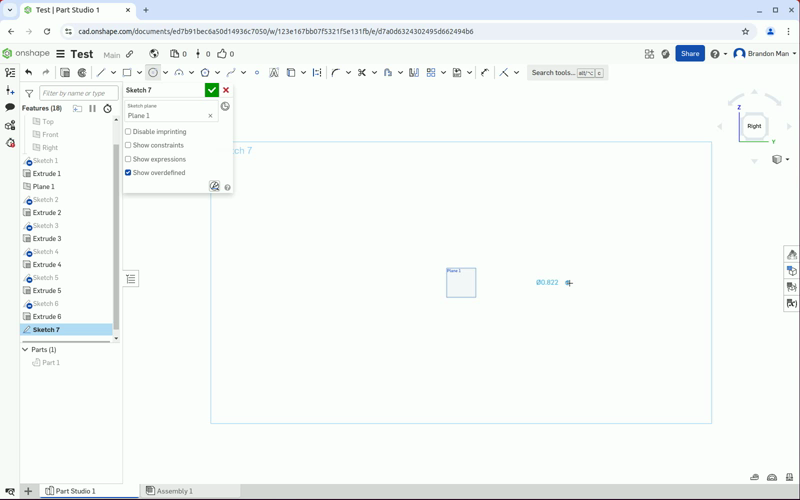
scroll(6)
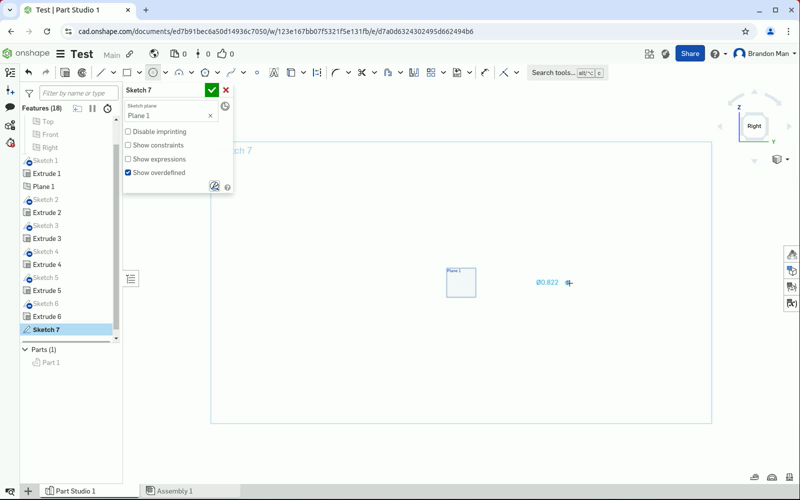
scroll(6)
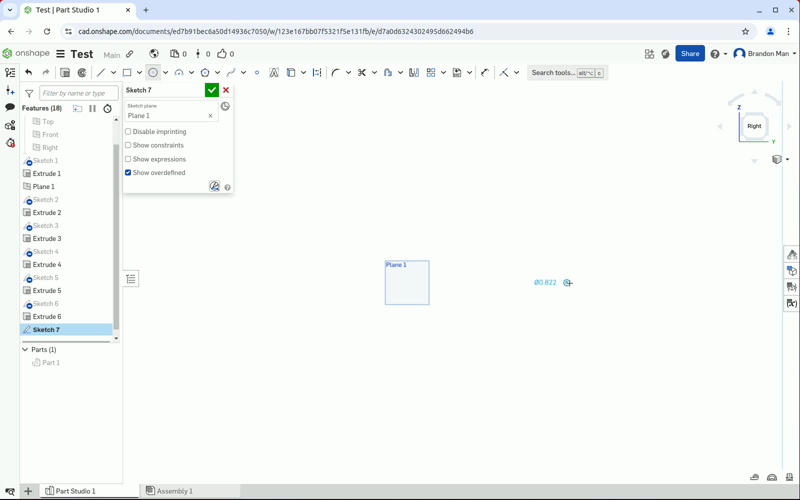
scroll(6)
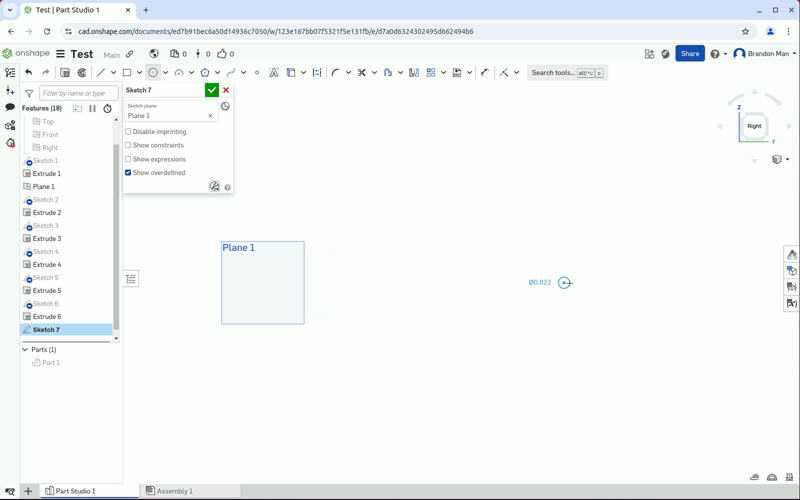
scroll(6)
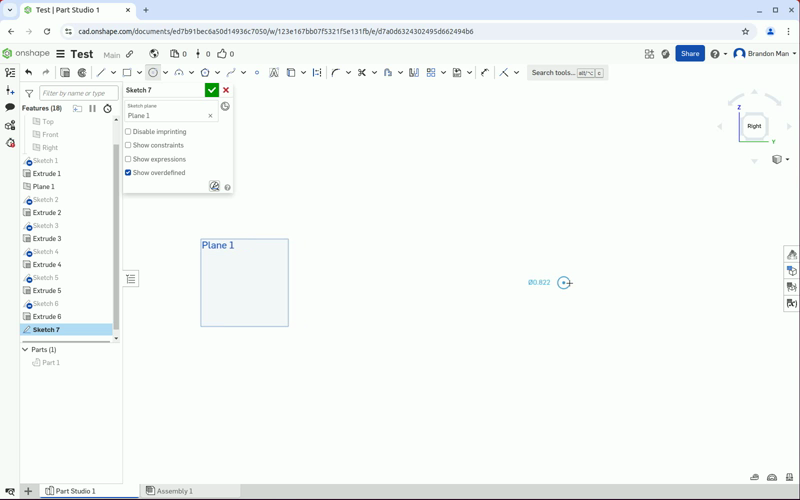
scroll(6)
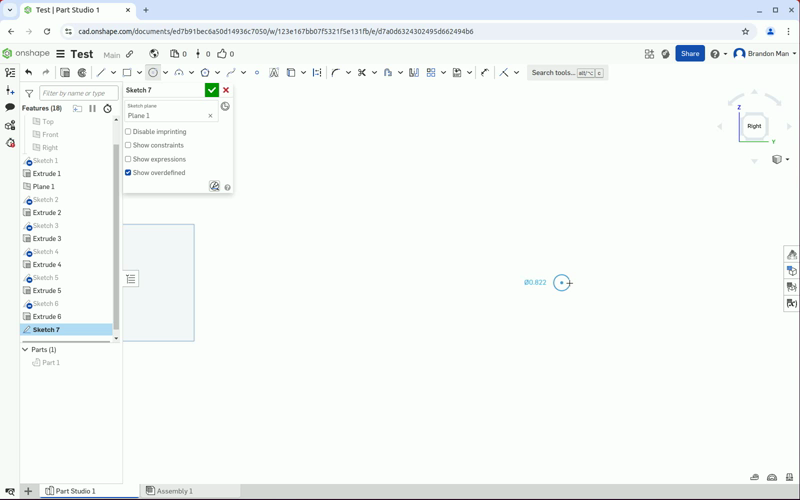
scroll(6)
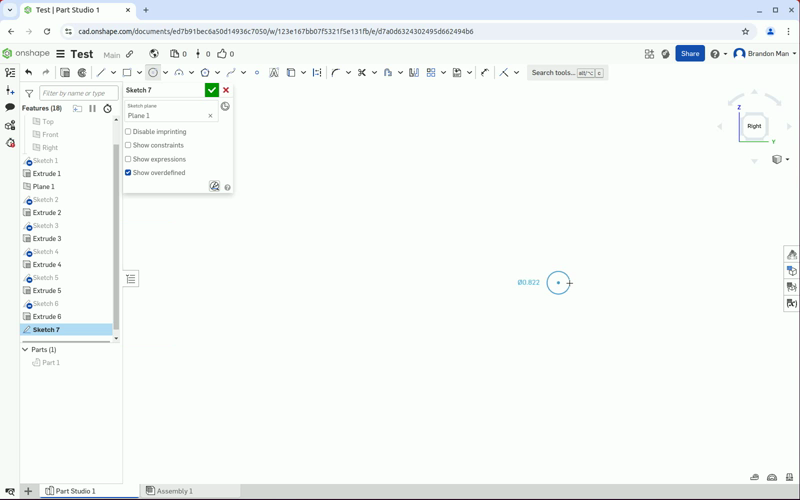
scroll(6)
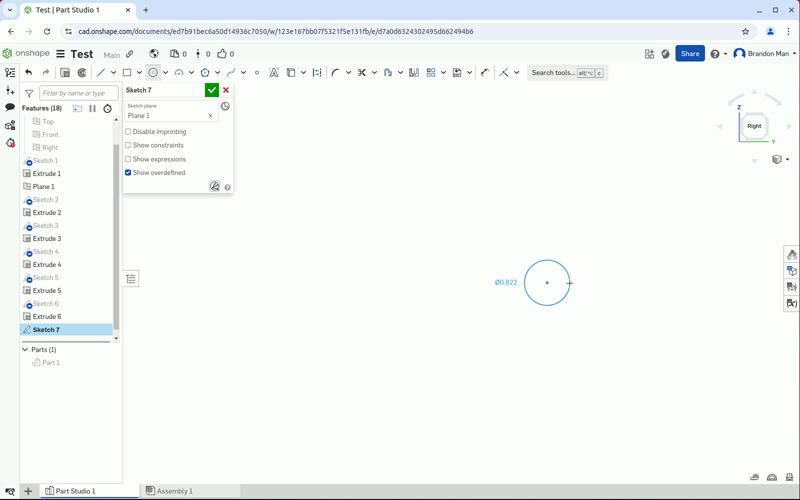
click(569, 282)
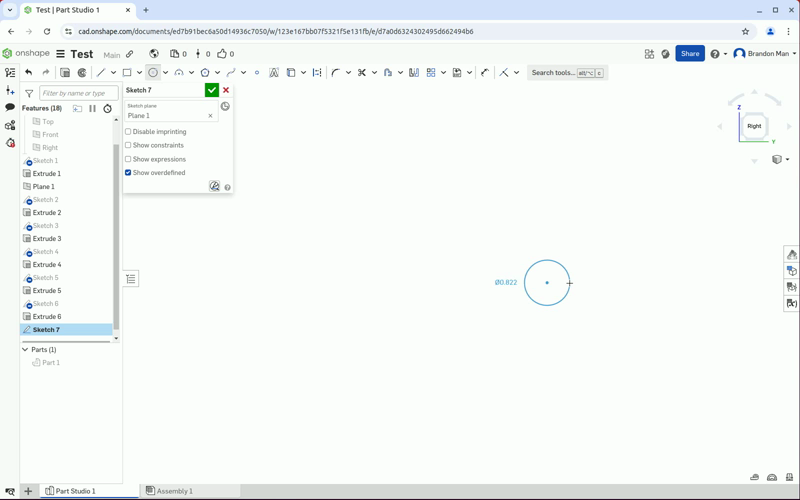
scroll(-6)
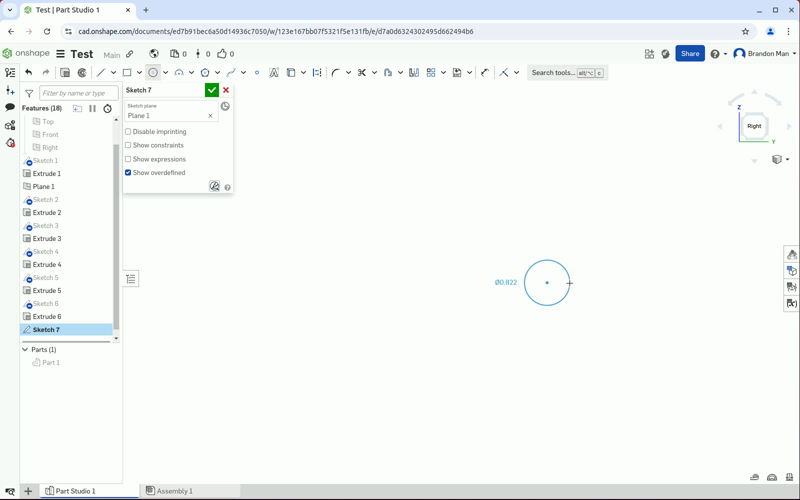
scroll(-6)
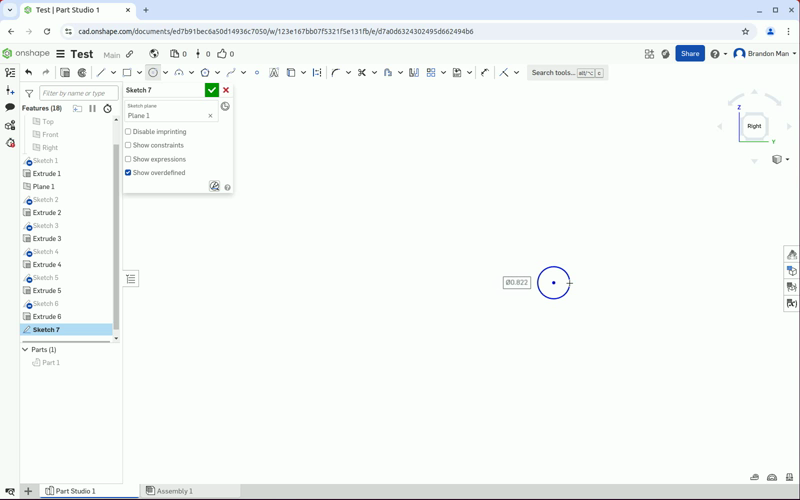
scroll(-6)
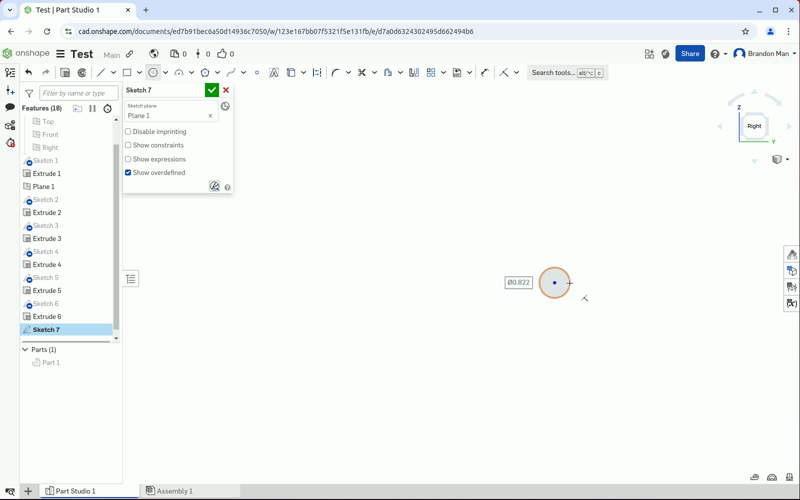
scroll(-6)
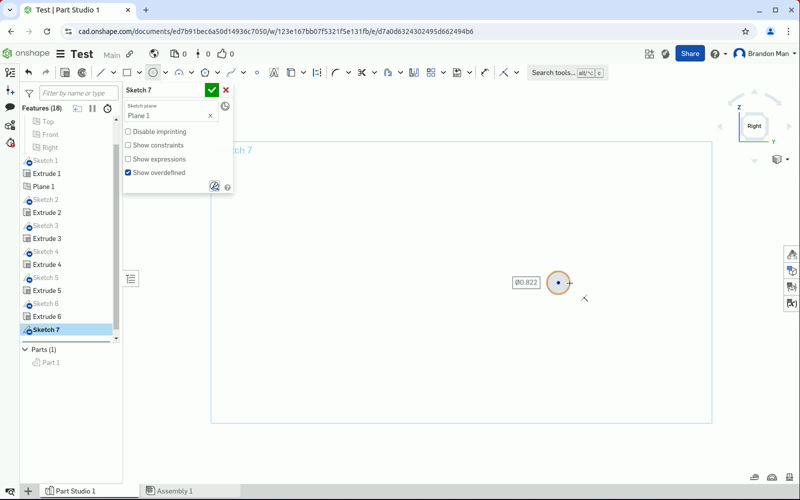
scroll(-6)
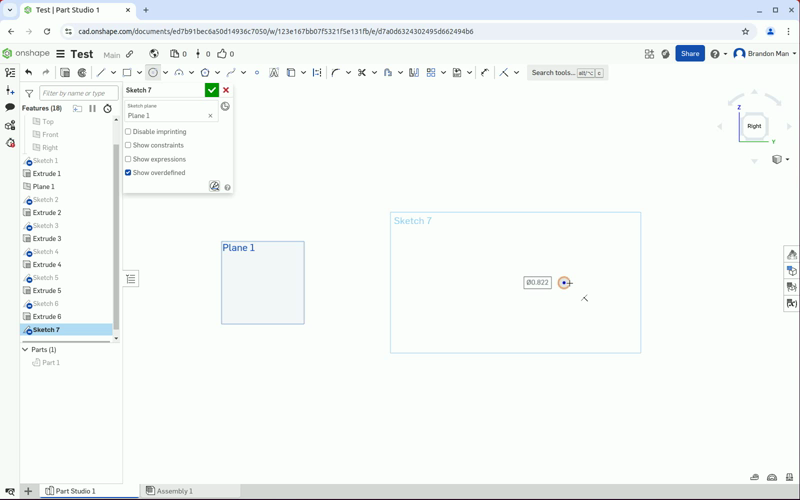
scroll(-6)
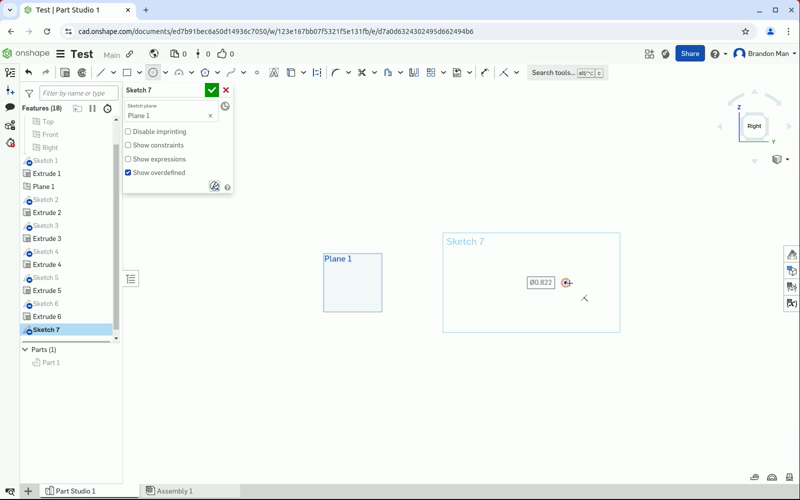
scroll(-6)
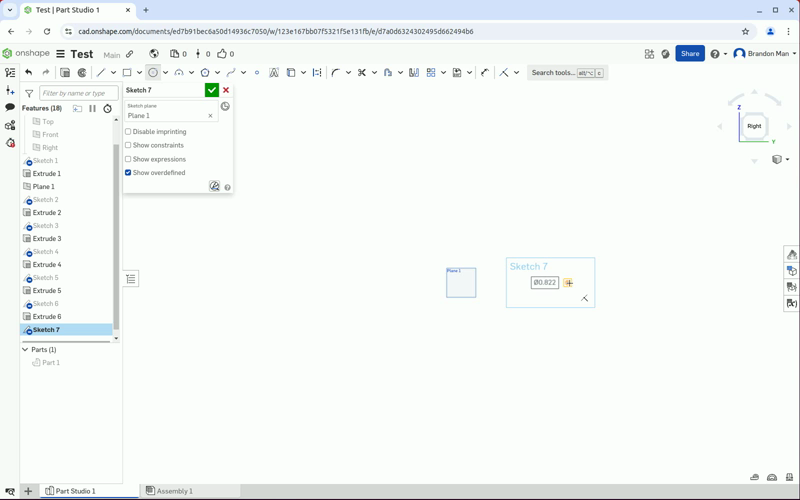
key(esc)
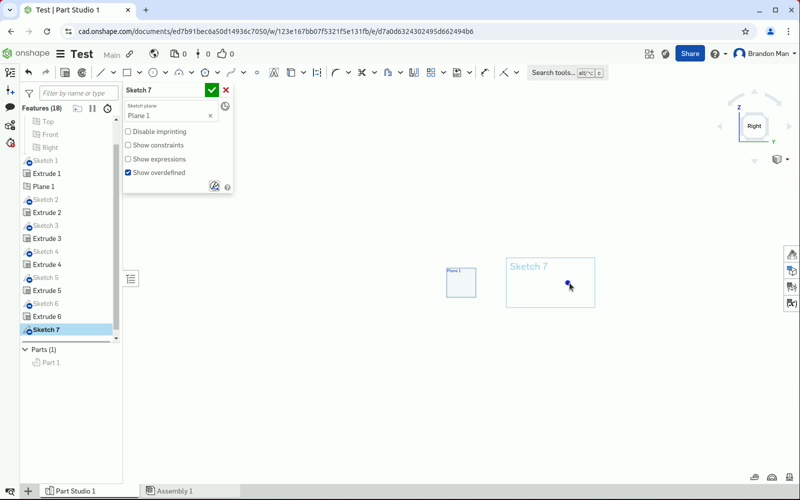
mouse_move(569, 283)
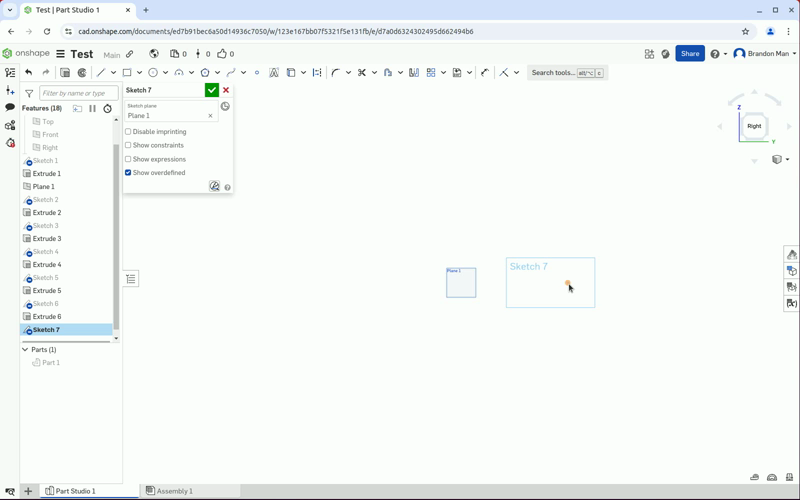
scroll(6)
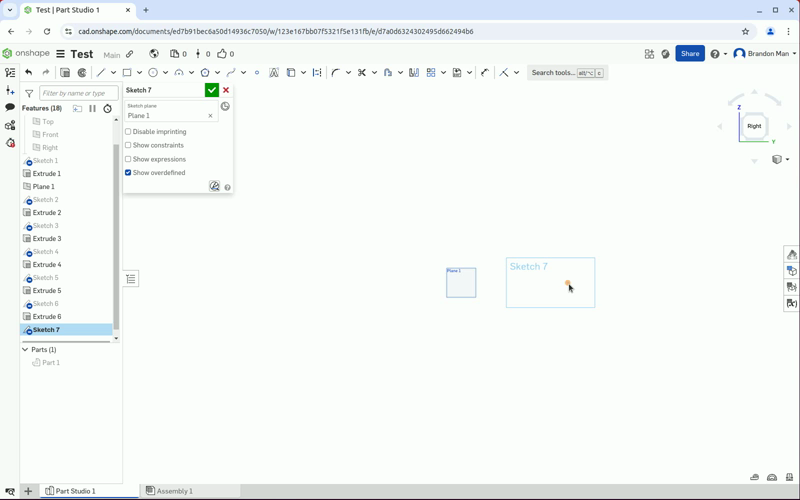
scroll(6)
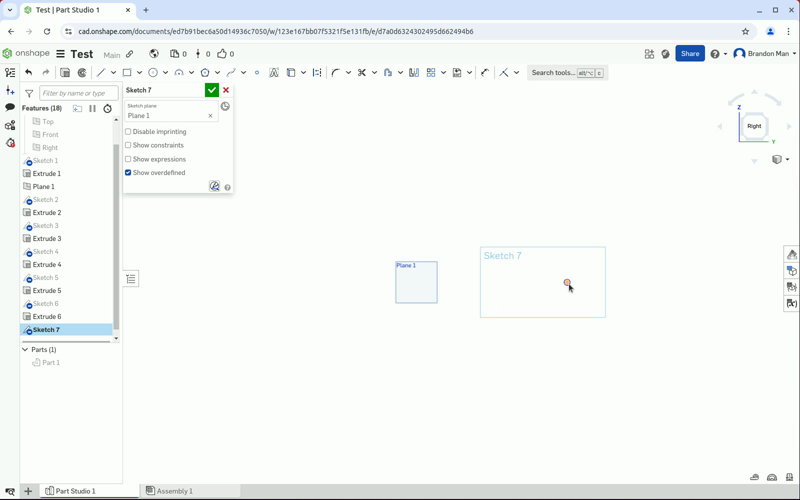
scroll(6)
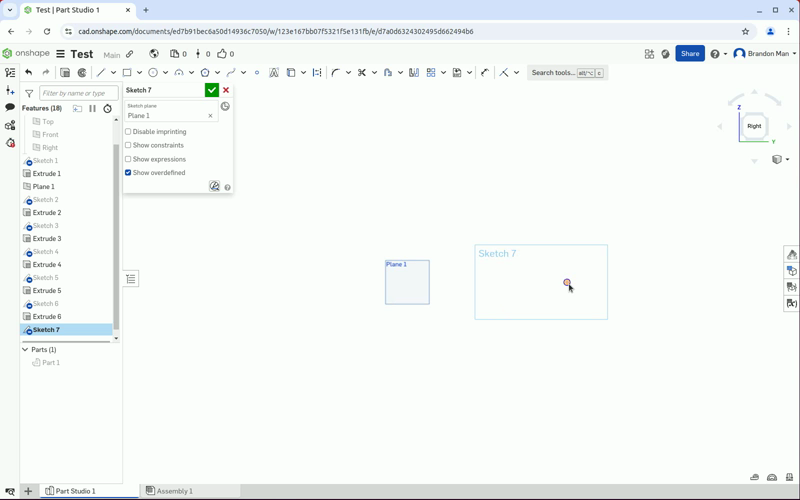
scroll(6)
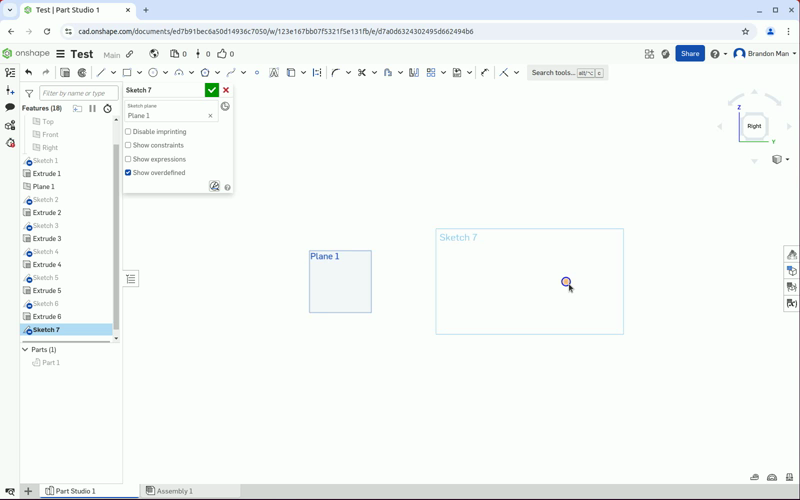
scroll(6)
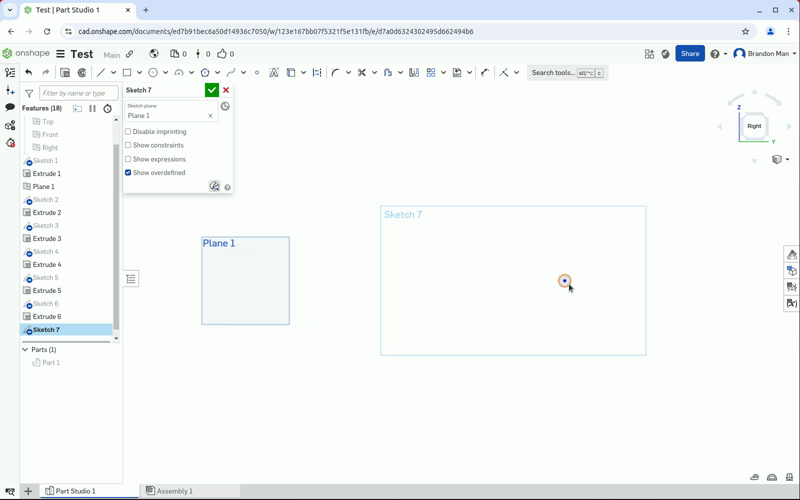
scroll(6)
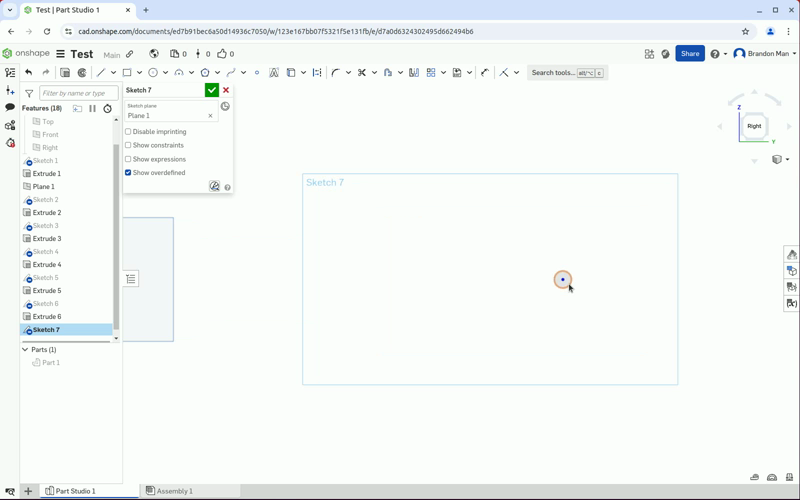
scroll(6)
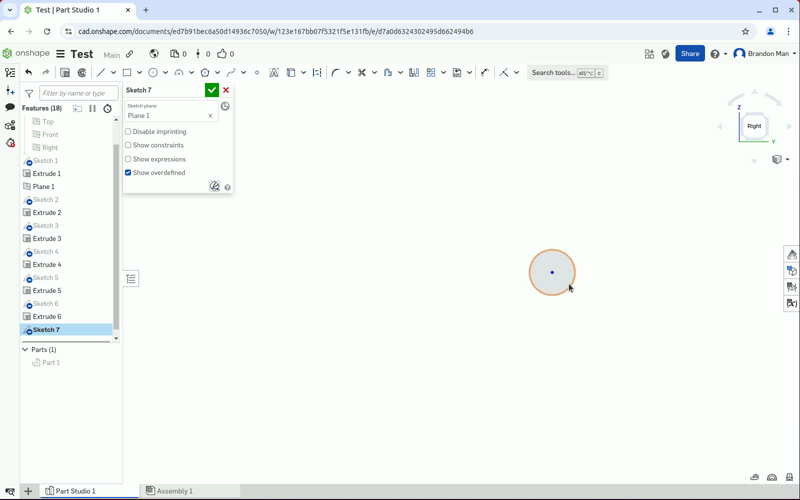
click(569, 283)
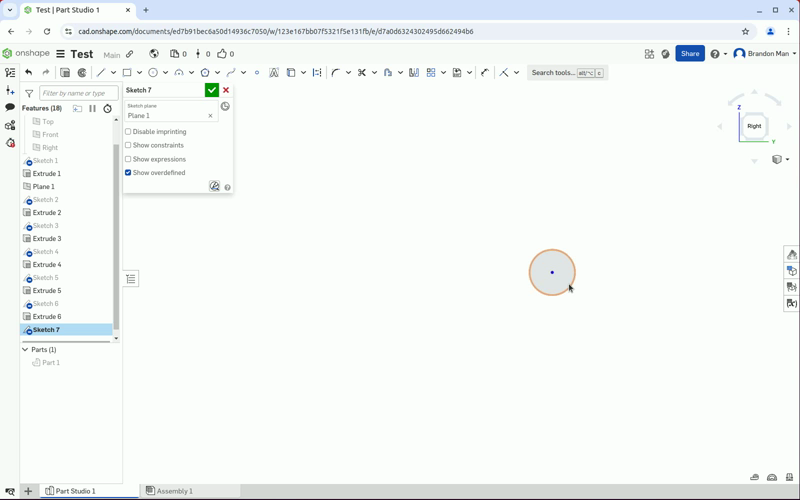
scroll(-6)
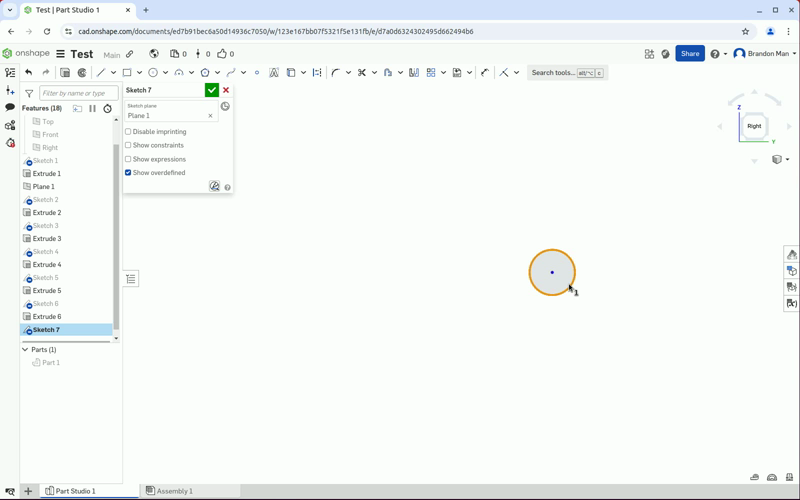
scroll(-6)
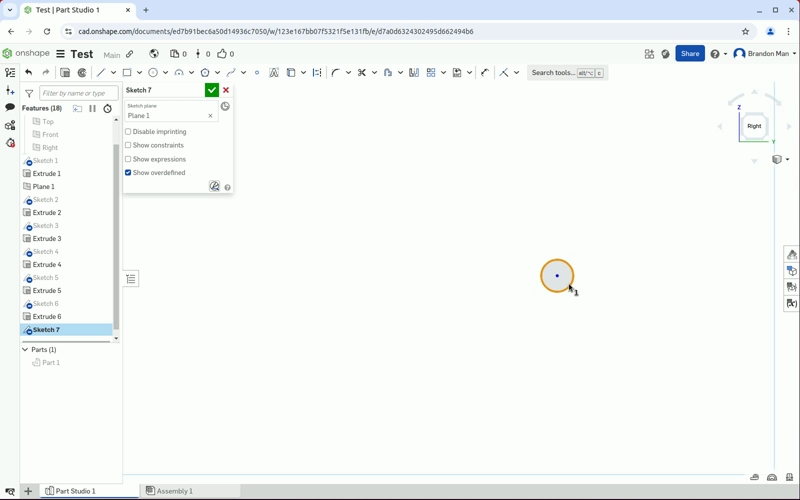
scroll(-6)
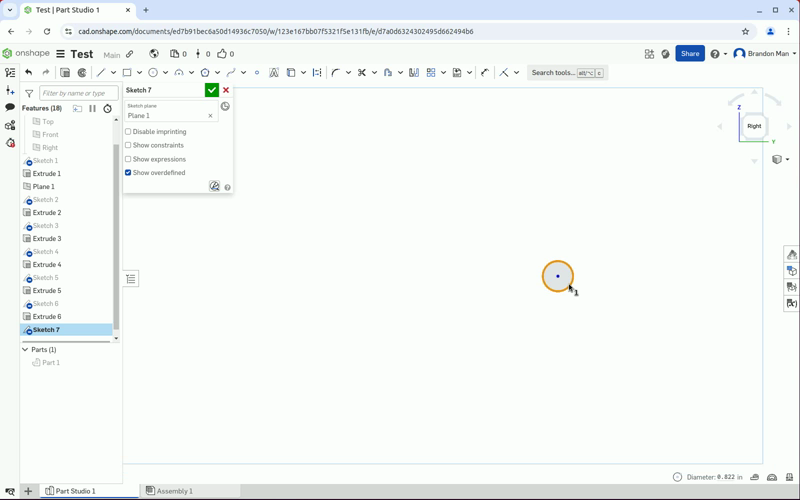
scroll(-6)
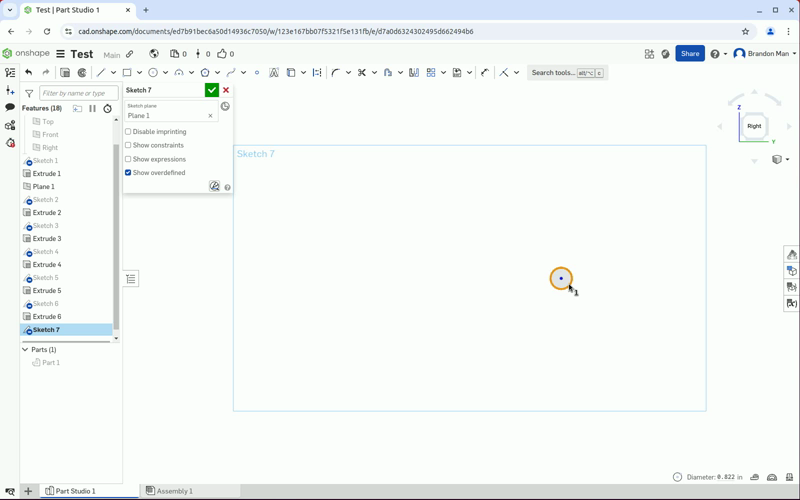
scroll(-6)
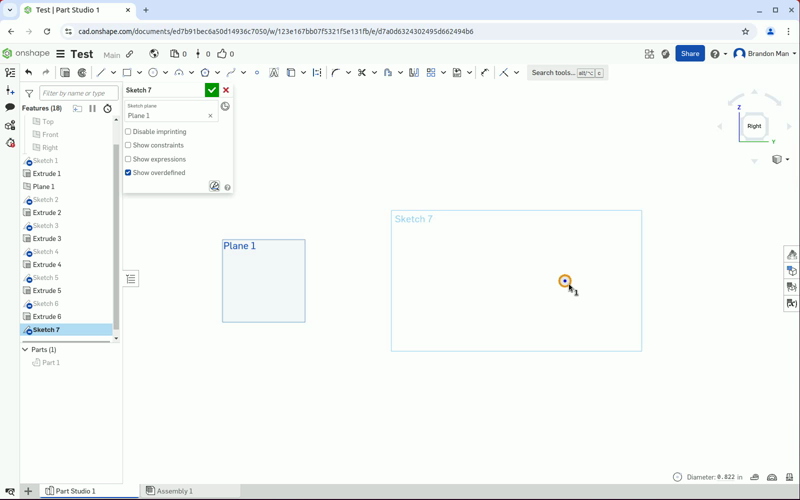
scroll(-6)
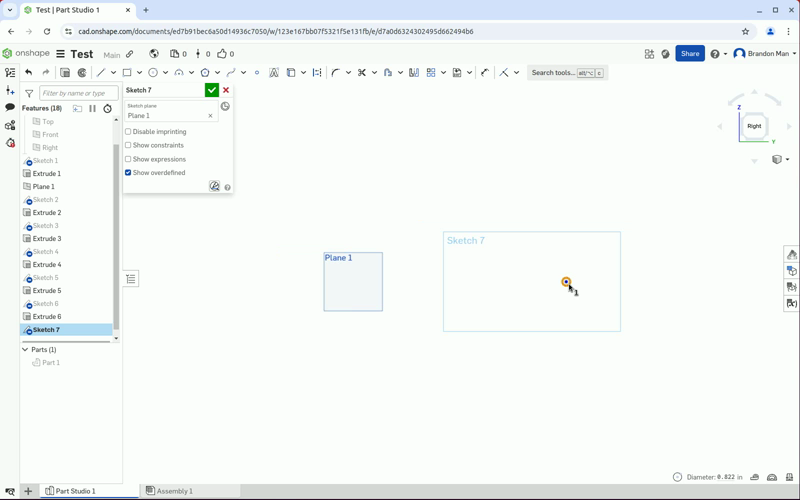
scroll(-6)
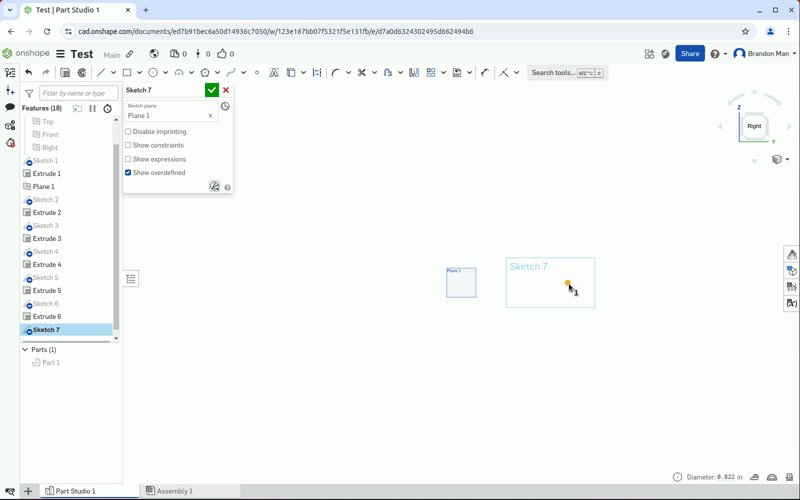
mouse_move(73, 352)
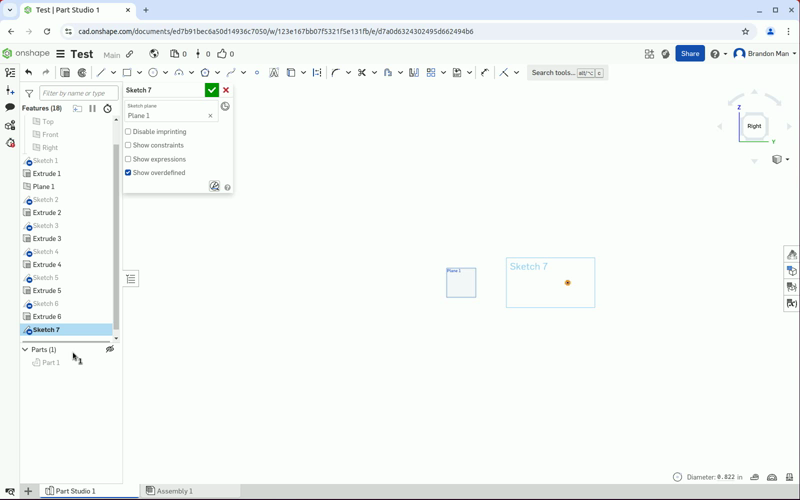
key(shift+y)
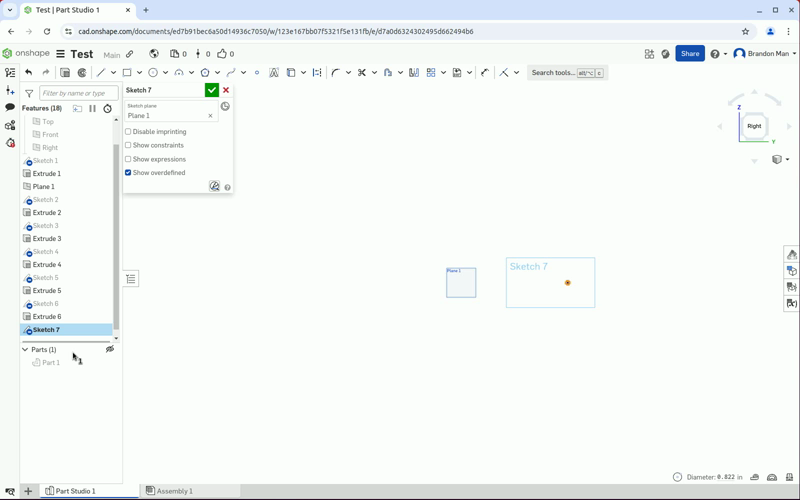
key(shift+e)
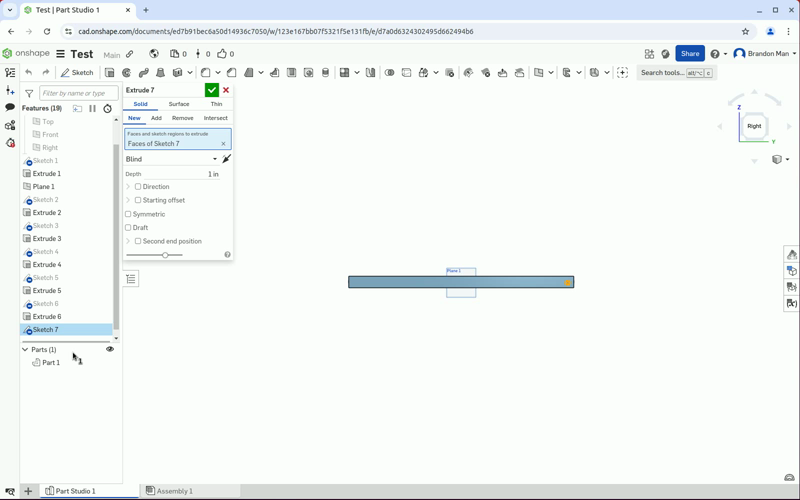
mouse_move(143, 106)
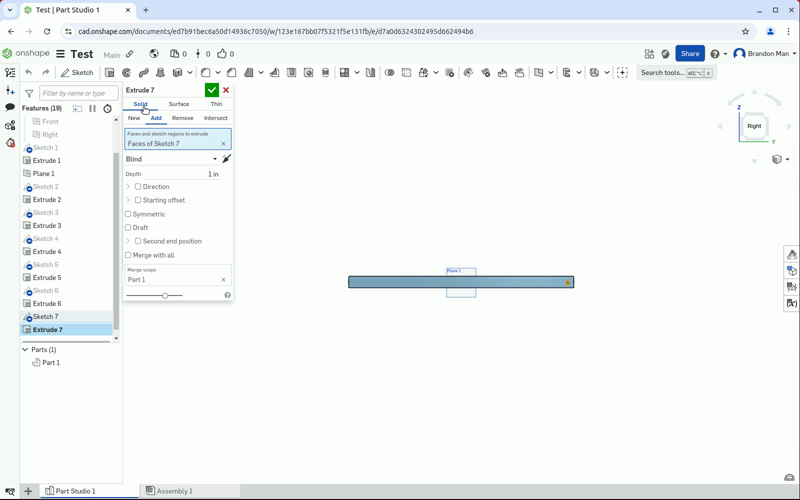
click(143, 106)
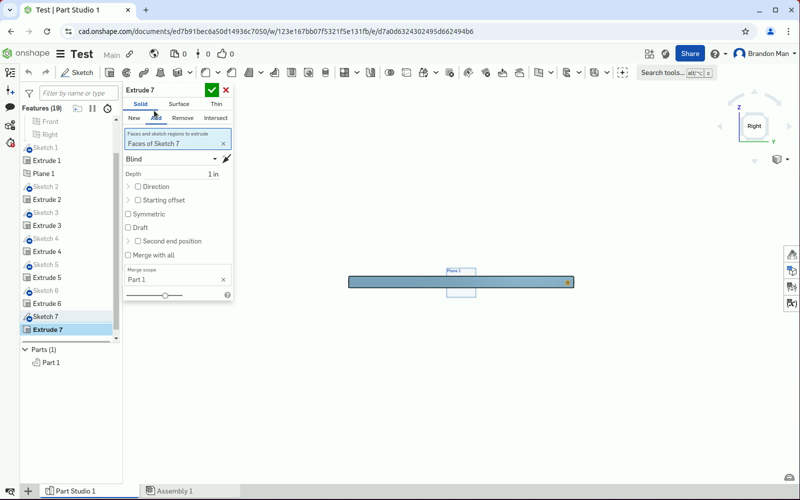
mouse_move(186, 120)
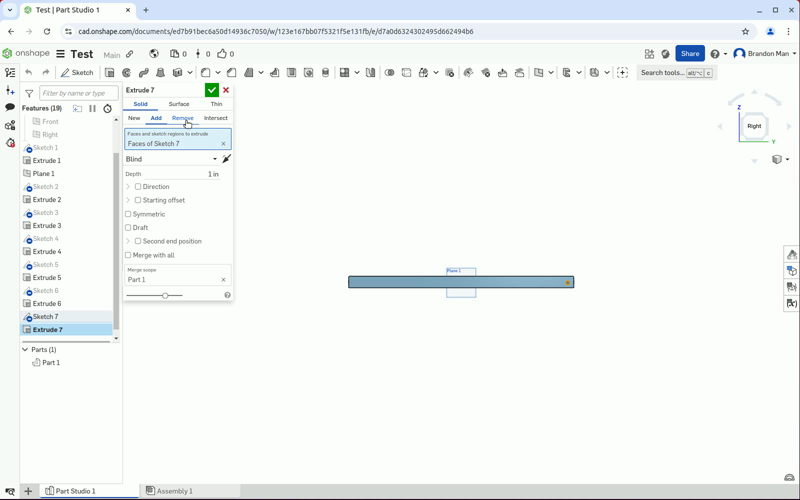
click(186, 120)
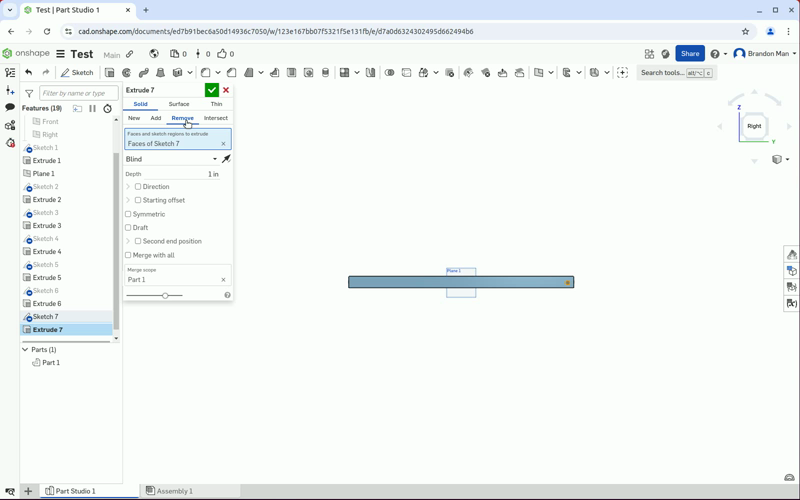
key(tab, 4)
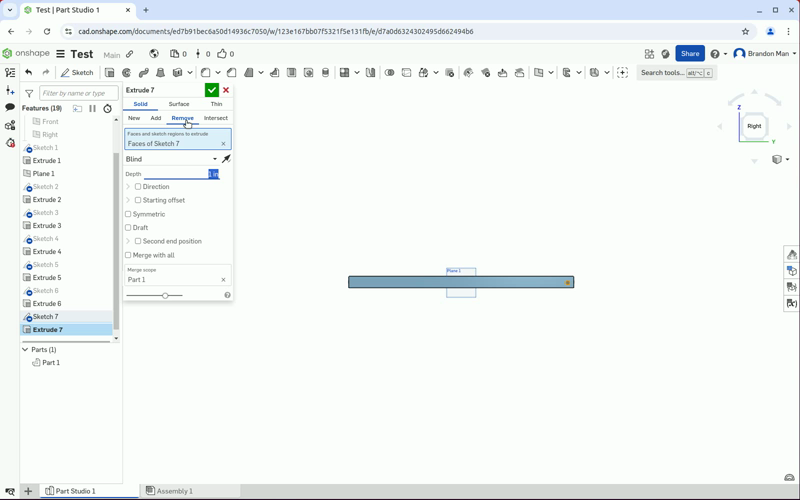
text(2.166)
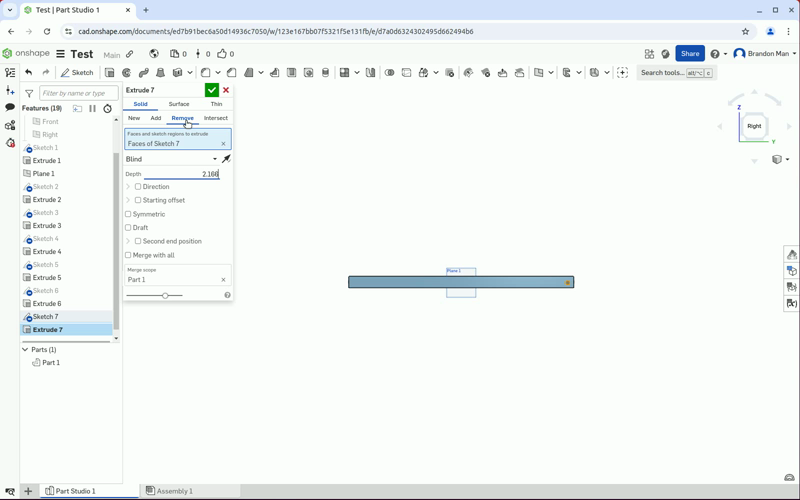
key(tab, 6)
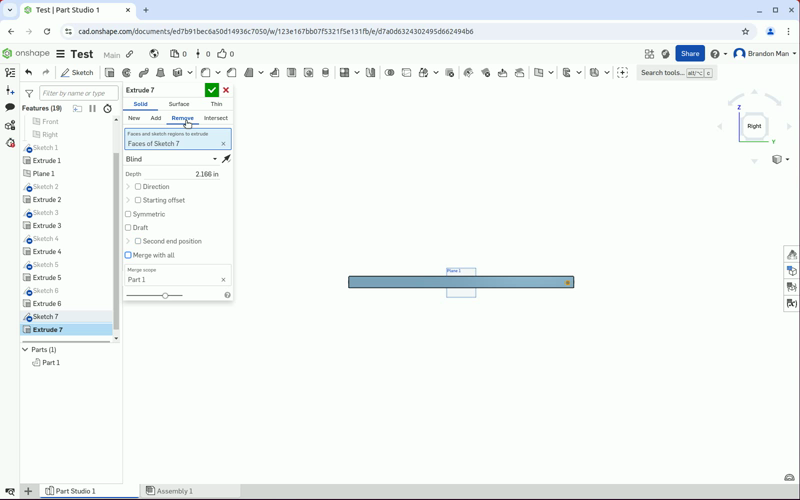
key(space)
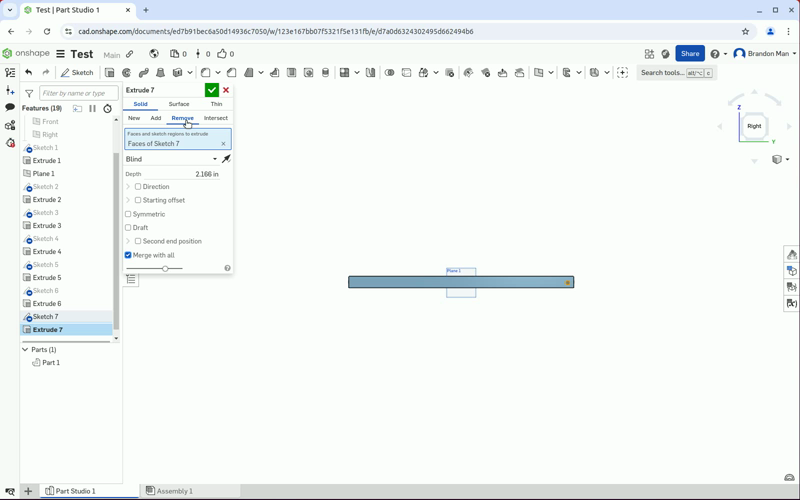
key(enter)
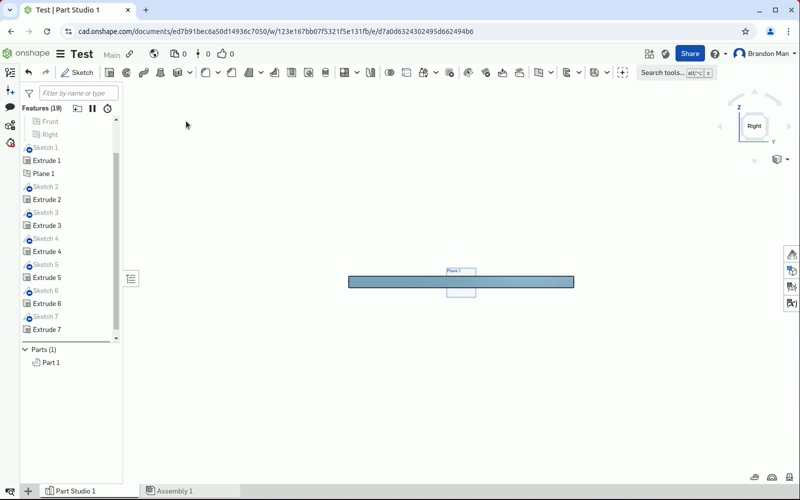
key(shift+h)
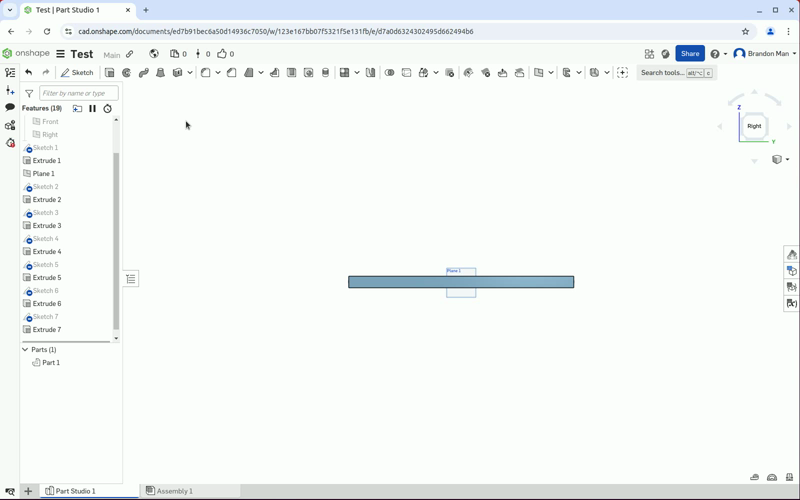
key(shift+h)
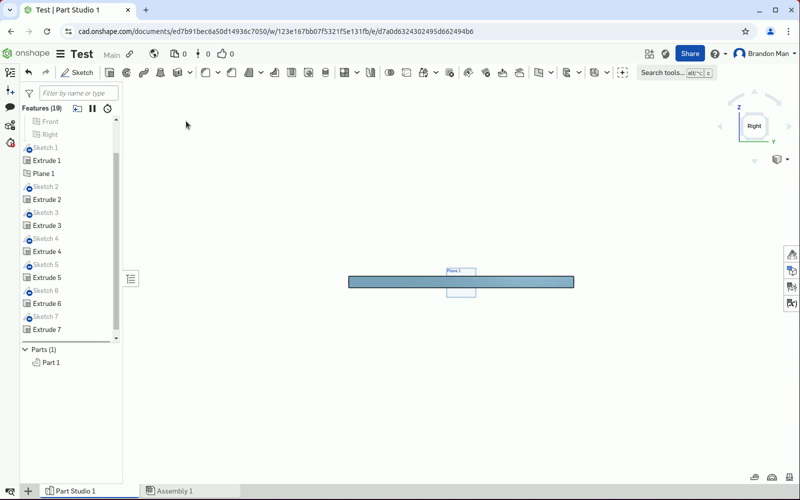
mouse_move(69, 150)
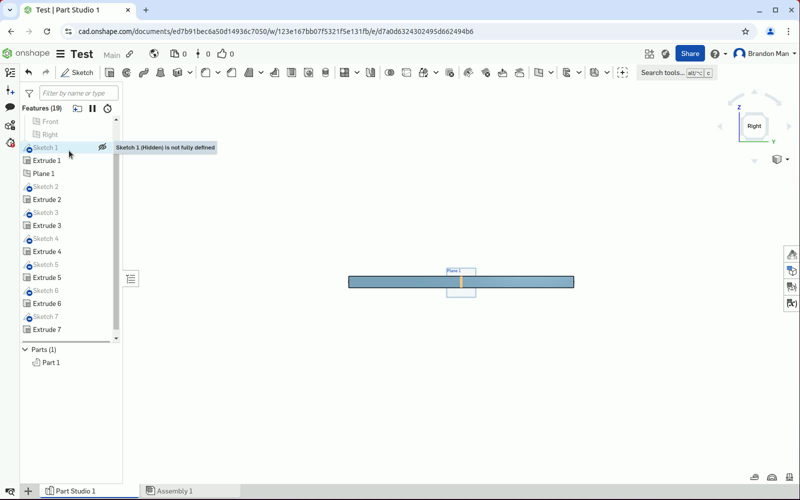
click(69, 150)
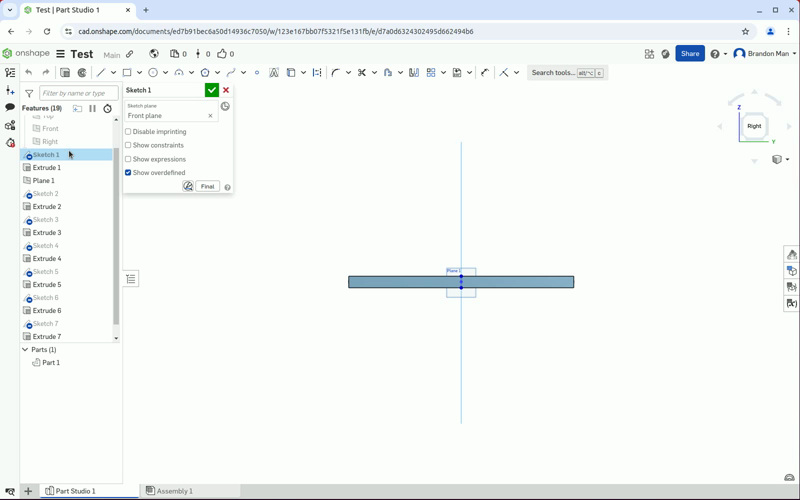
mouse_move(229, 92)
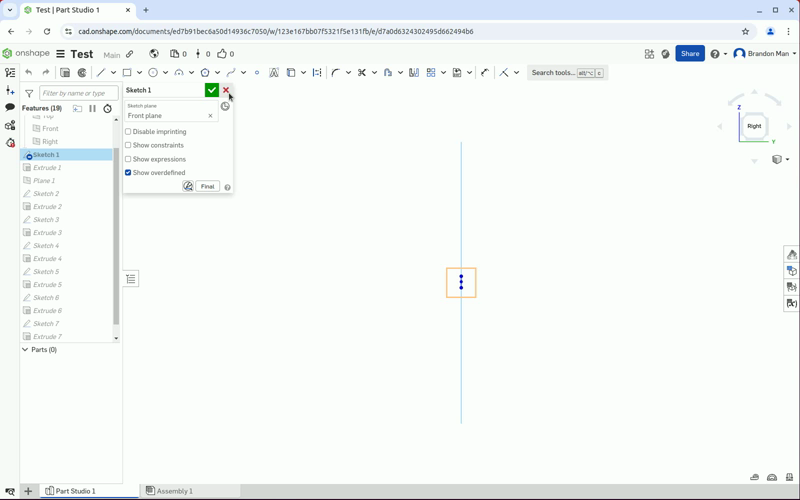
click(229, 92)
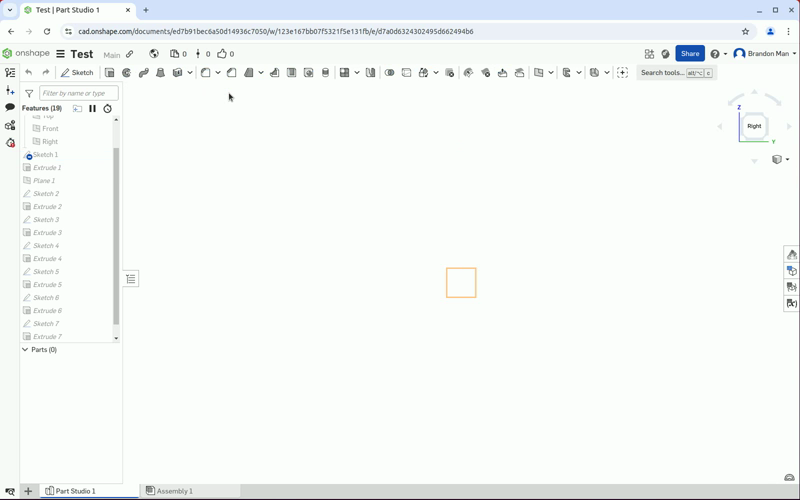
mouse_move(73, 352)
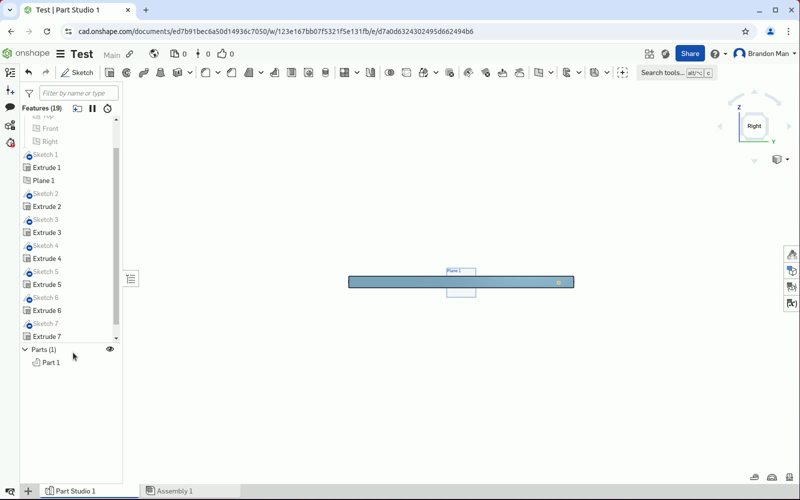
key(y)
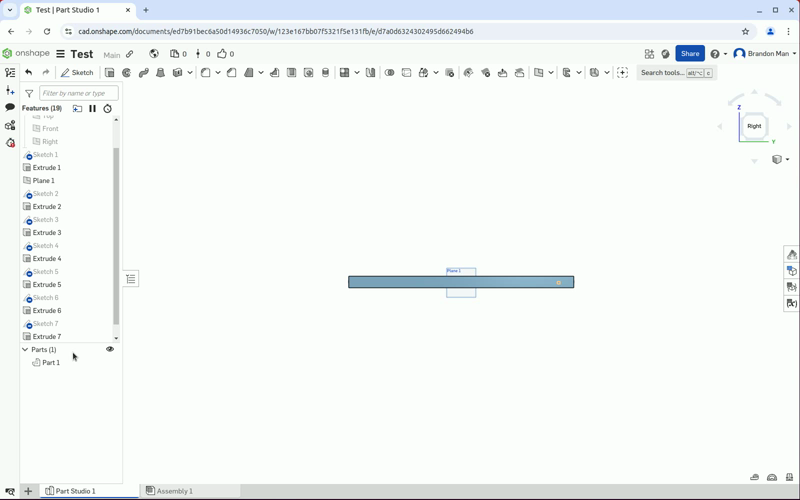
key(shift+p)
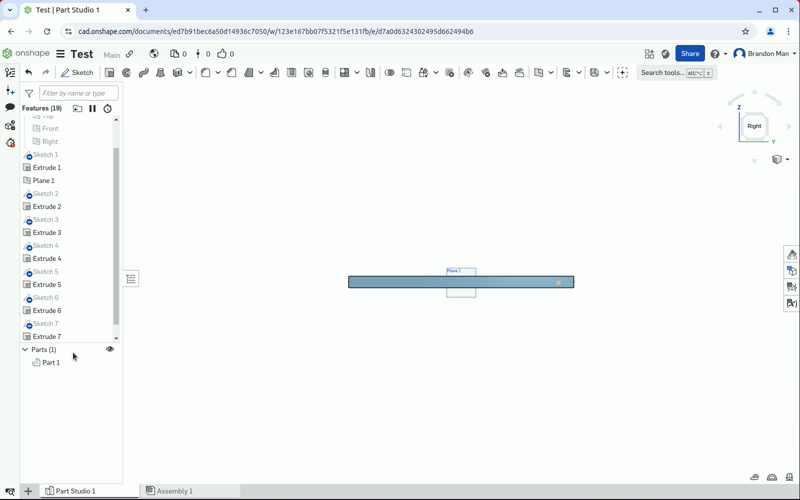
key(space)
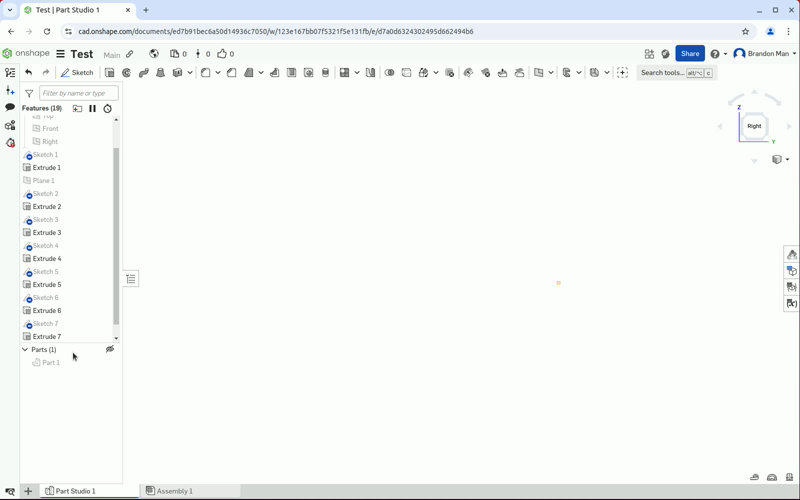
key_down(shift)
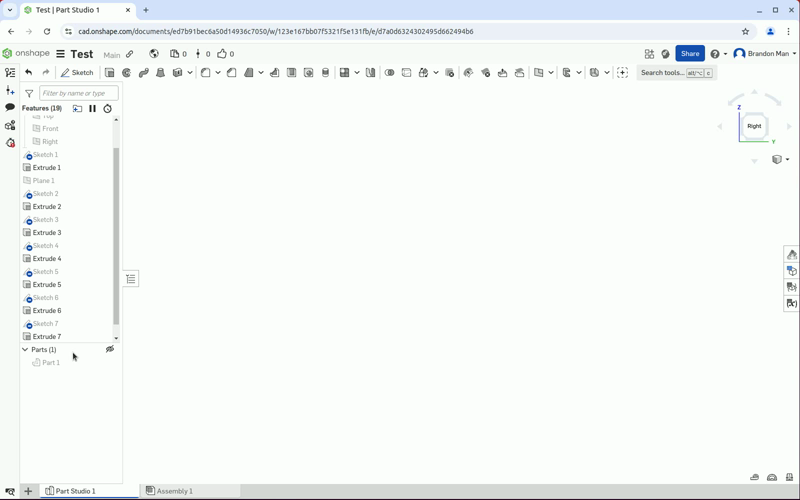
key(right)
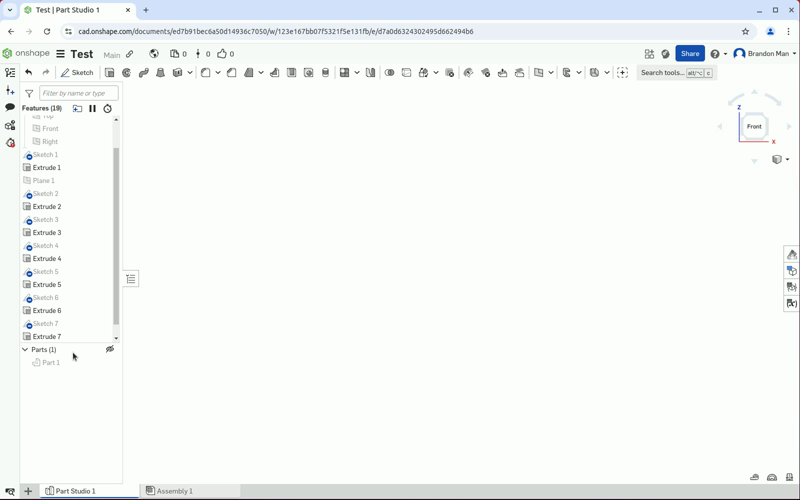
key_up(shift)
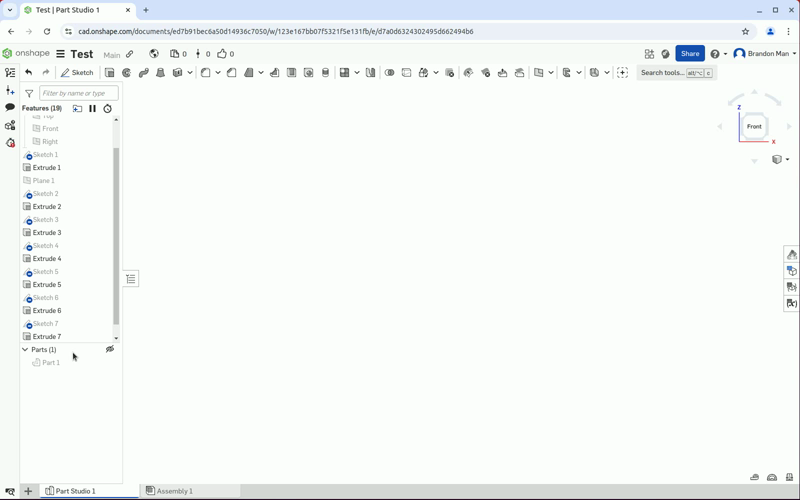
key(space)
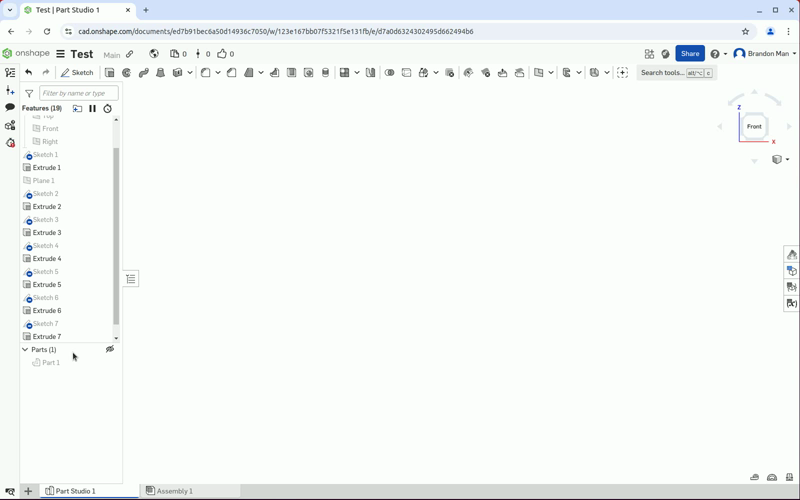
key_down(shift)
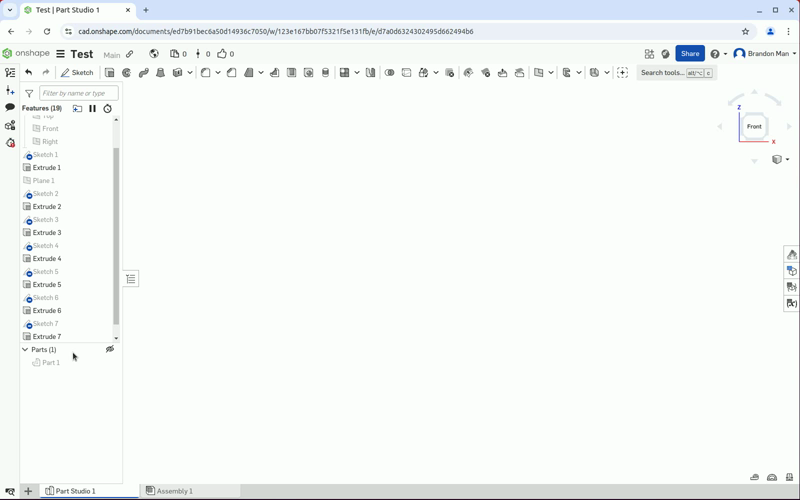
key(down)
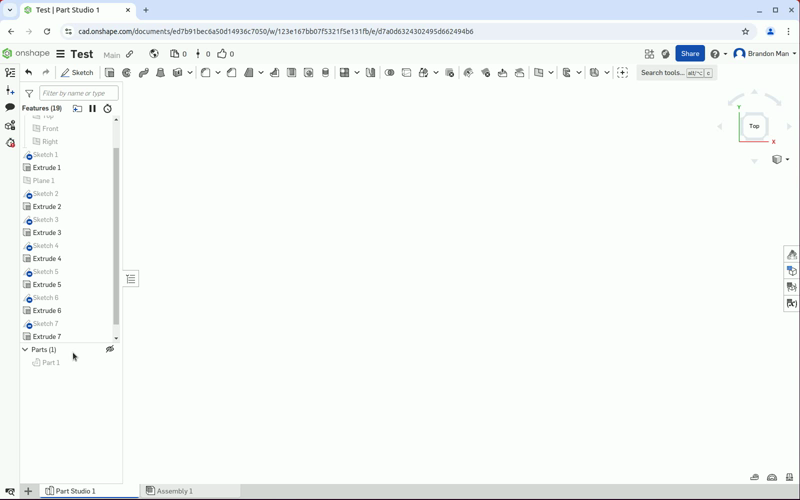
key_up(shift)
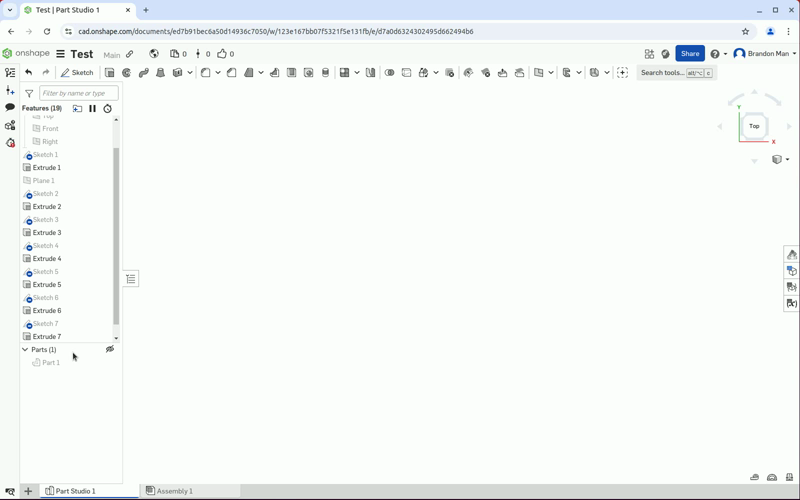
mouse_move(73, 352)
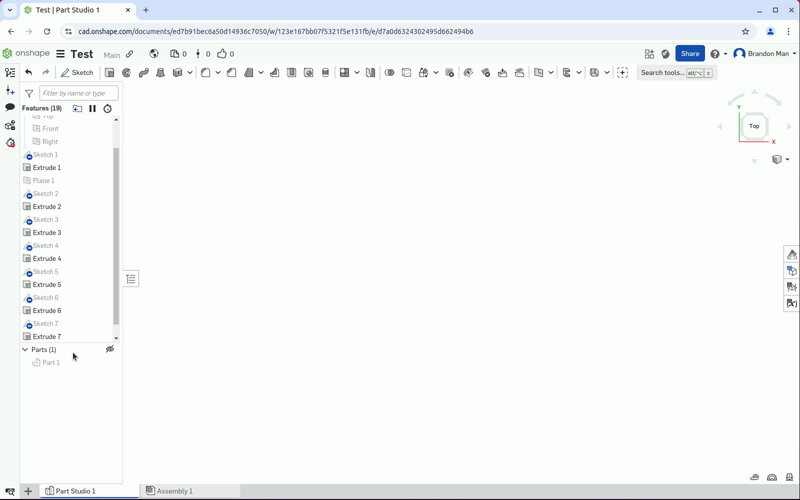
key(shift+y)
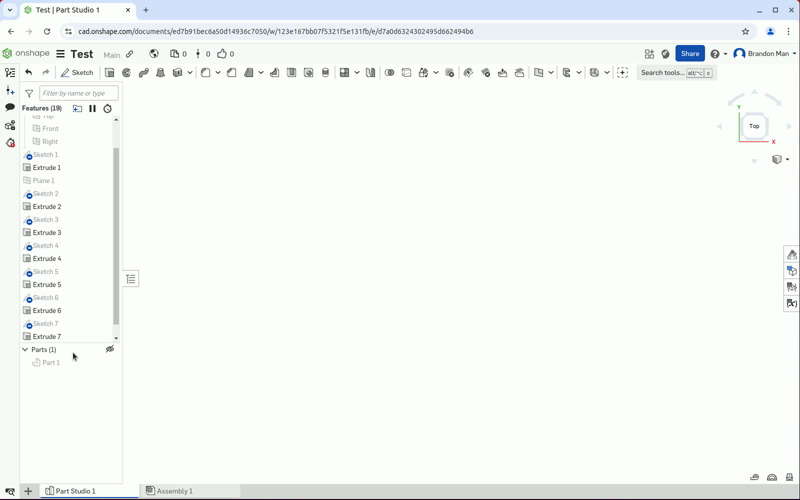
key(shift+s)
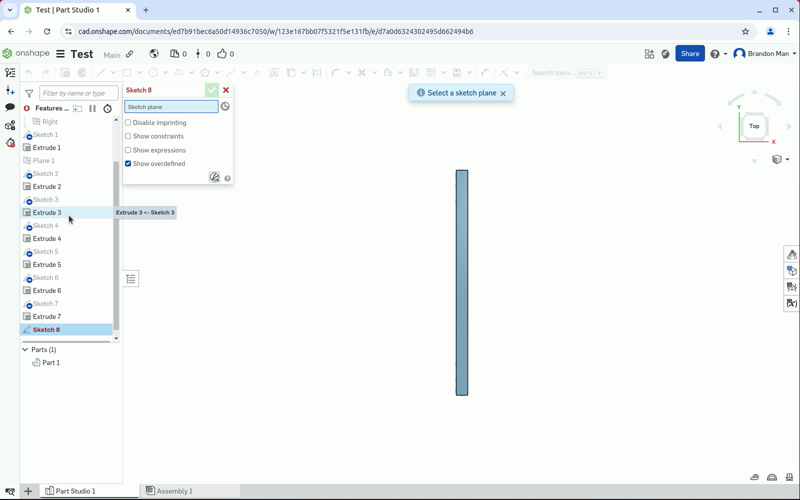
scroll(3)
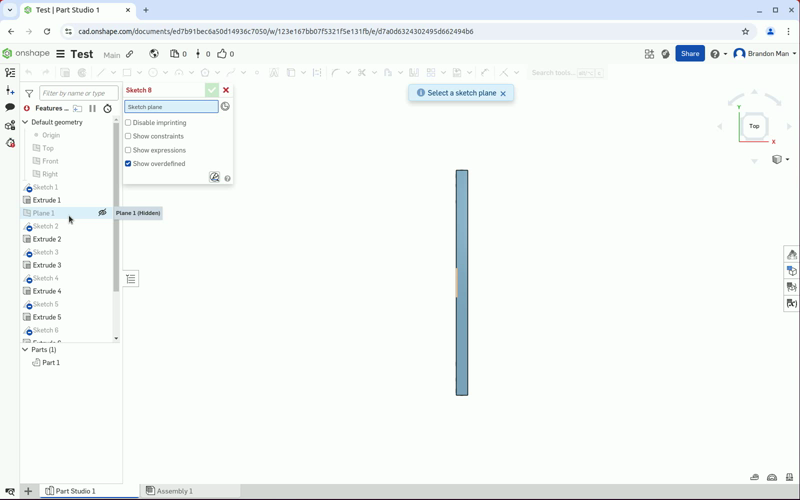
mouse_move(69, 150)
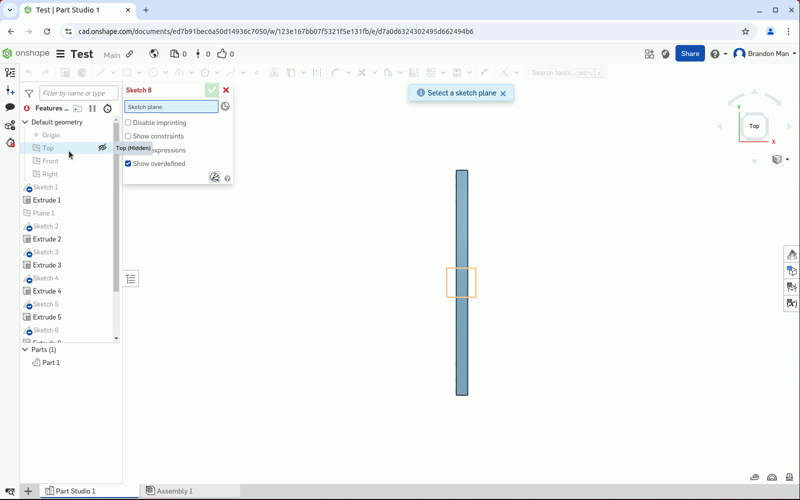
click(69, 150)
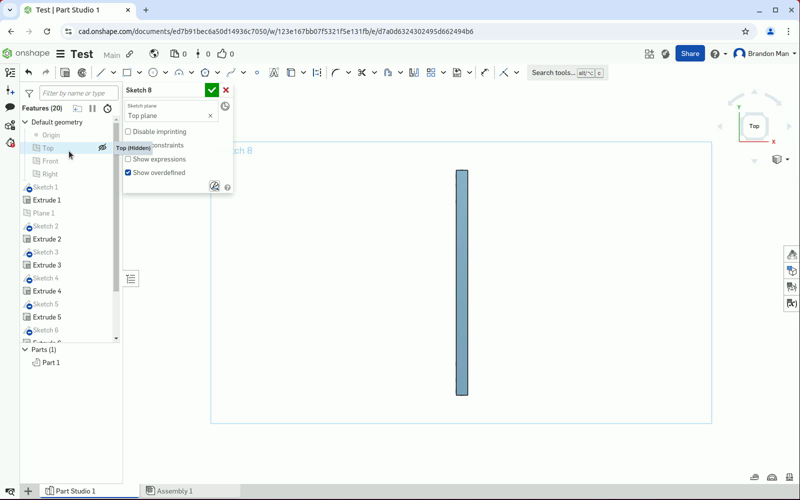
mouse_move(73, 352)
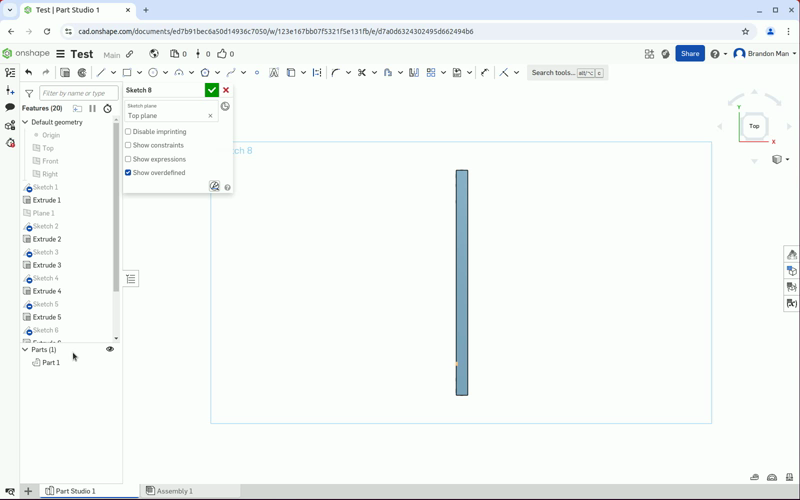
key(y)
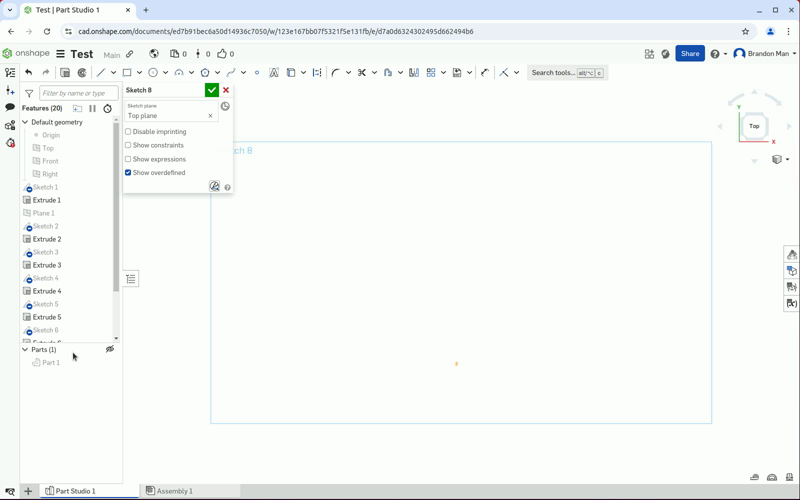
key(c)
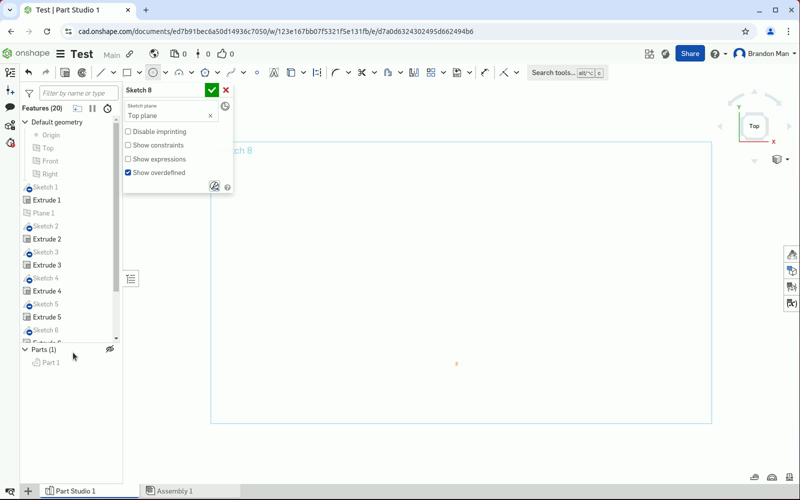
key_down(shift)
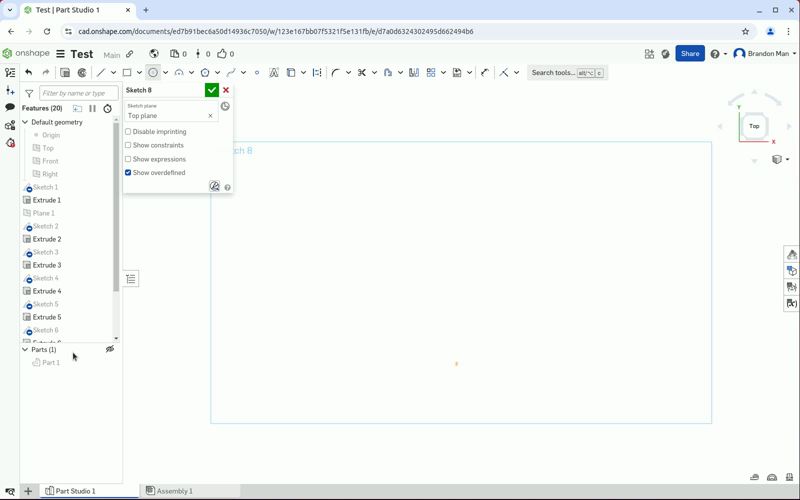
mouse_move(461, 274)
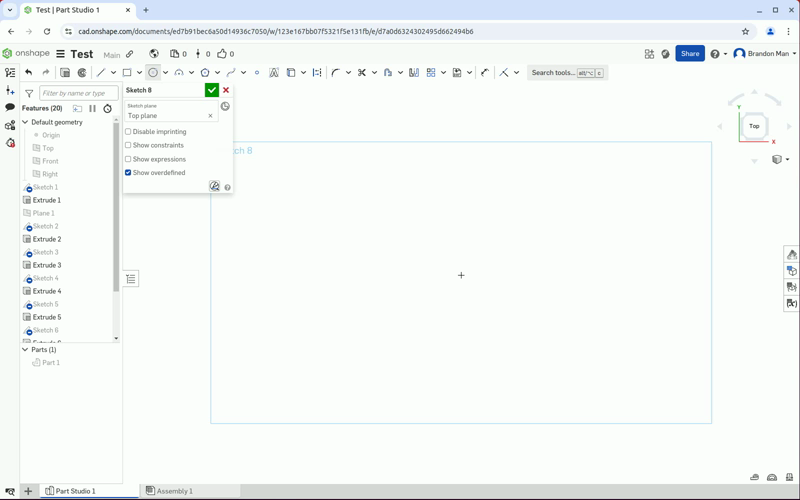
click(461, 274)
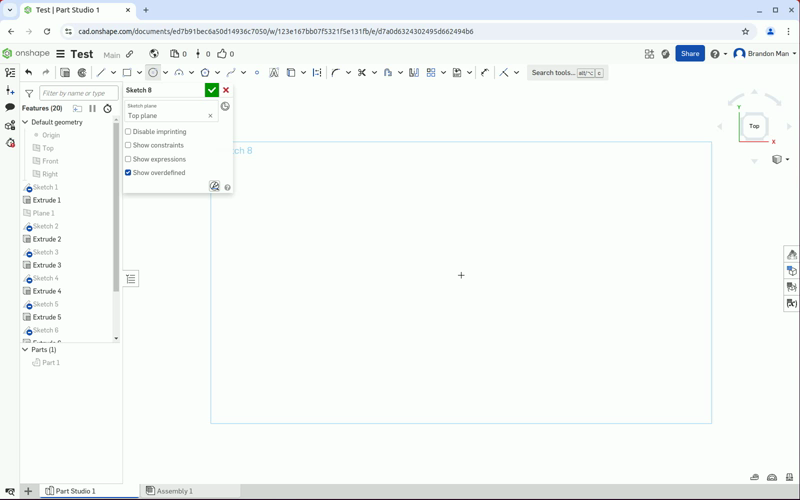
key_up(shift)
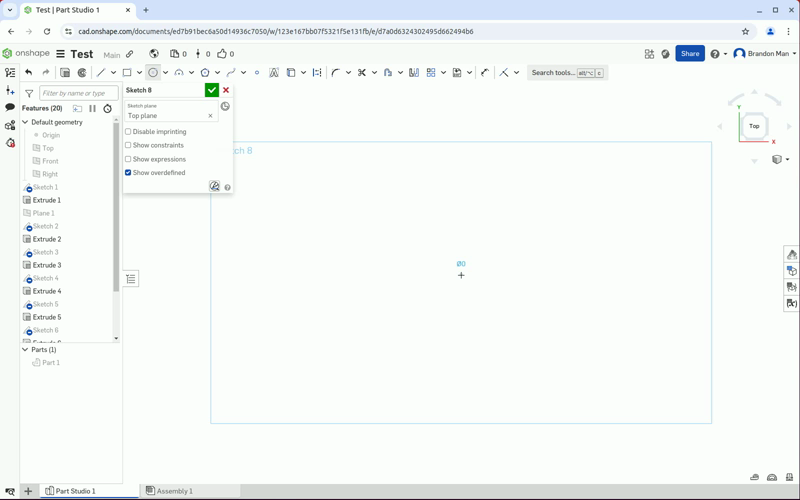
mouse_move(463, 274)
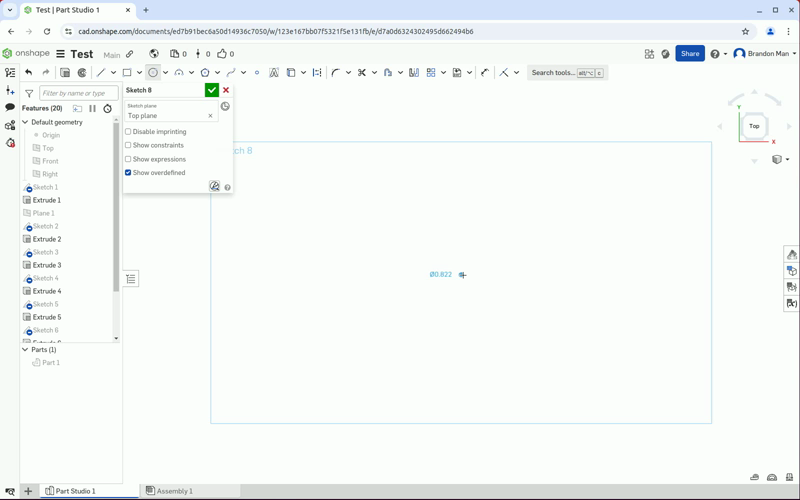
scroll(6)
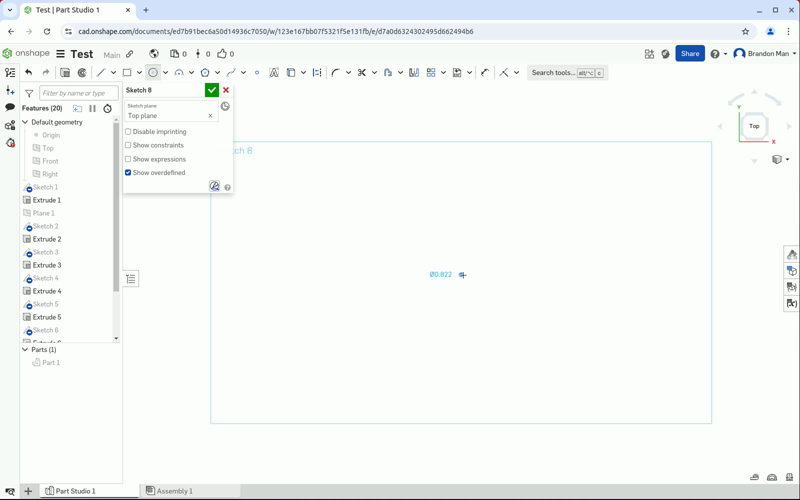
scroll(6)
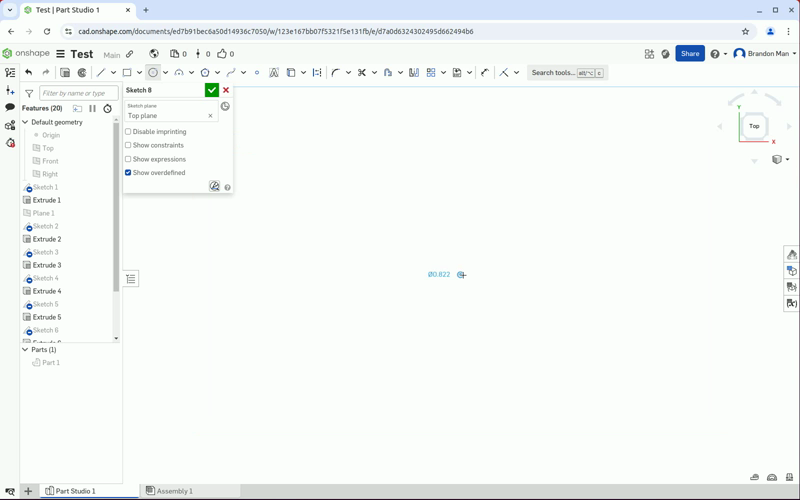
scroll(6)
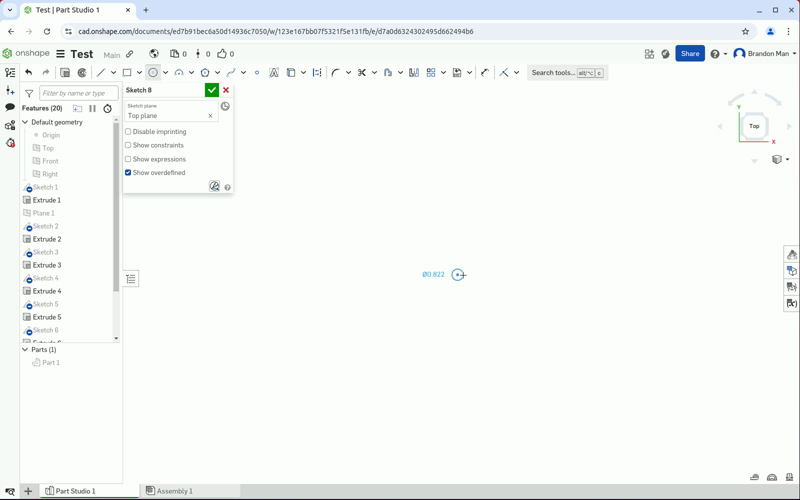
scroll(6)
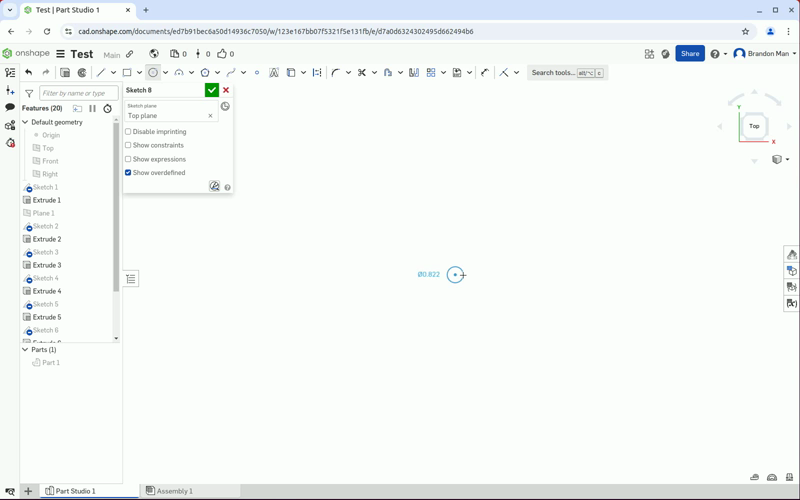
scroll(6)
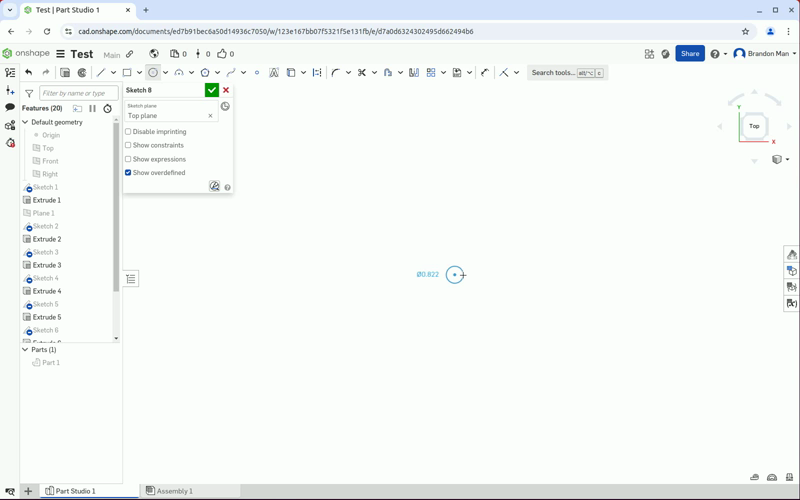
scroll(6)
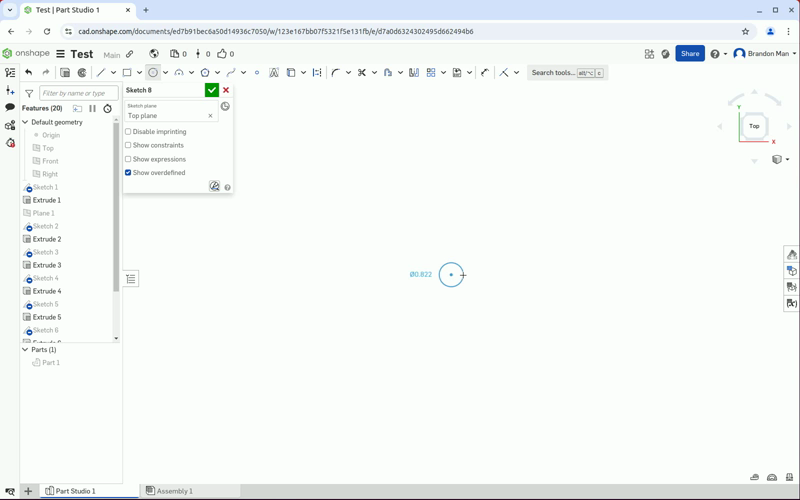
scroll(6)
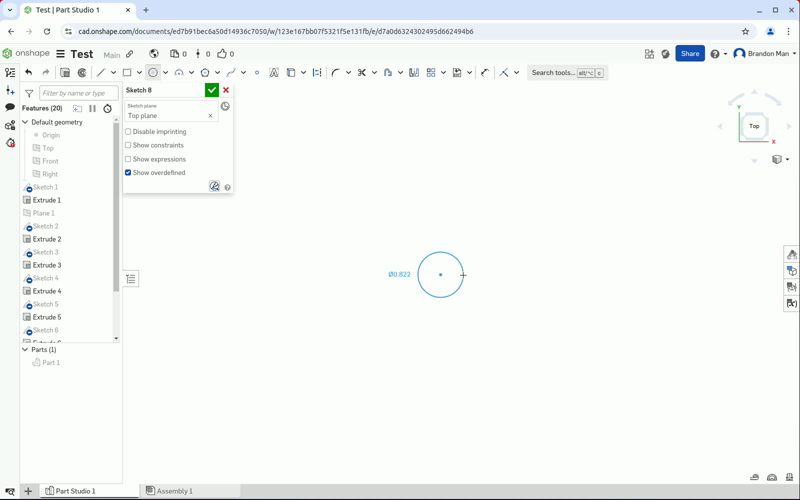
click(463, 274)
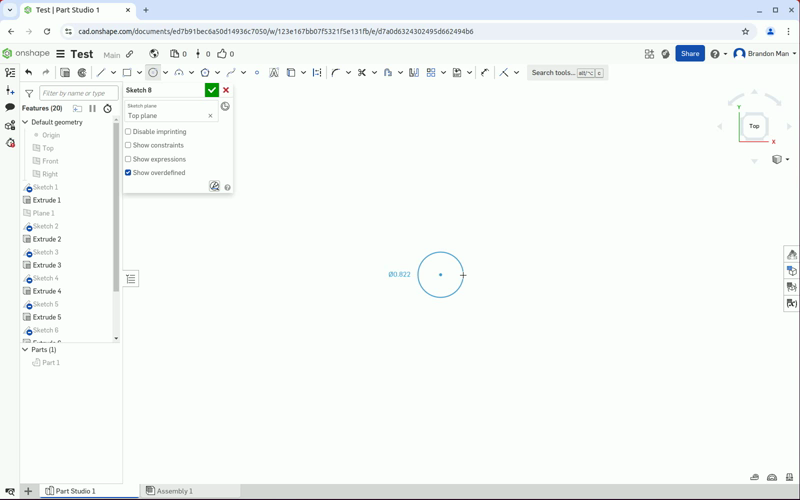
scroll(-6)
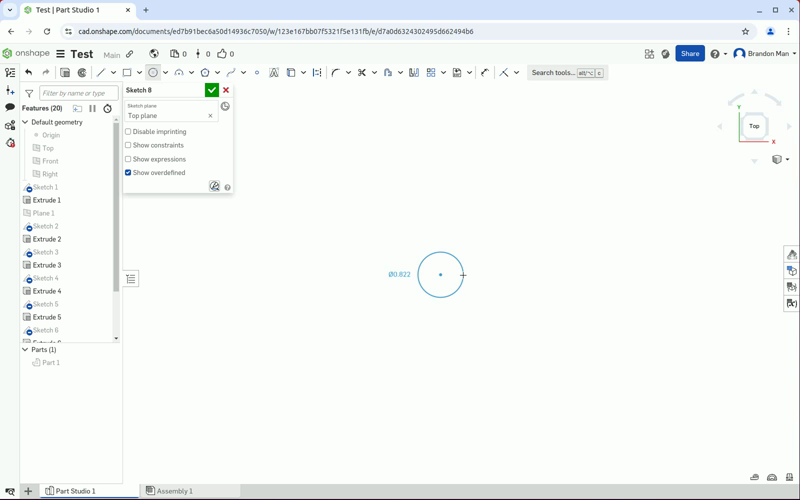
scroll(-6)
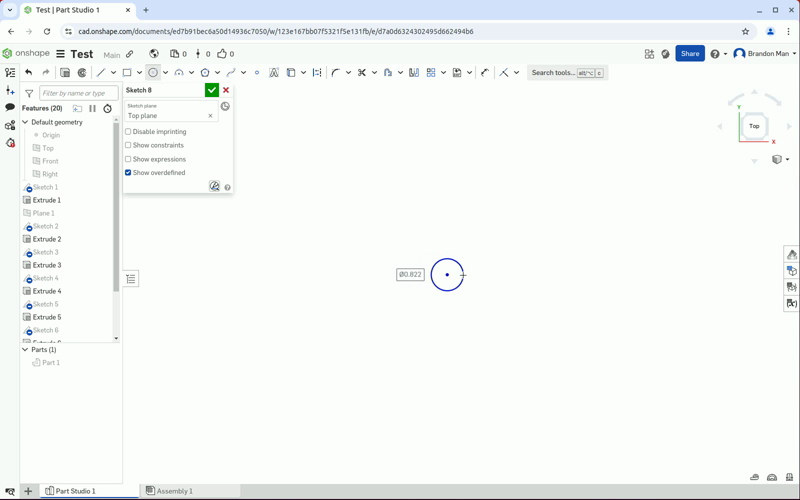
scroll(-6)
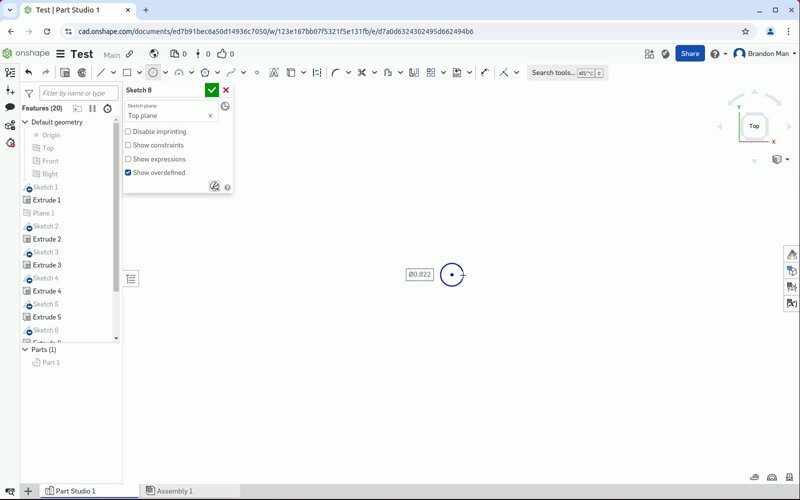
scroll(-6)
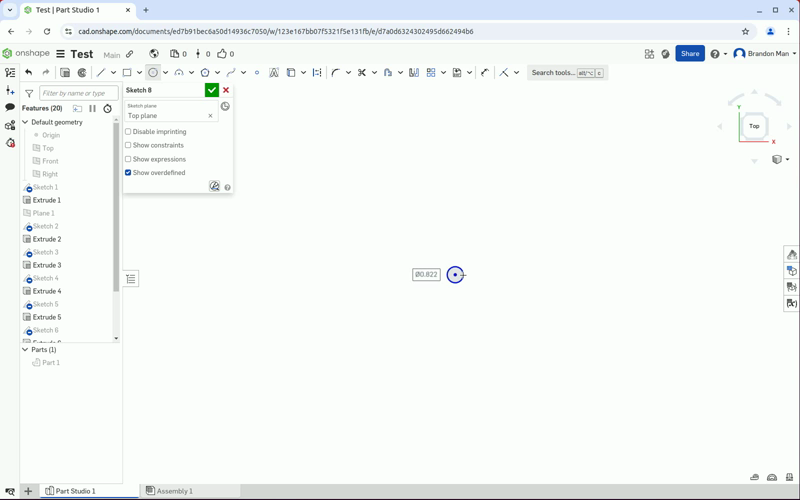
scroll(-6)
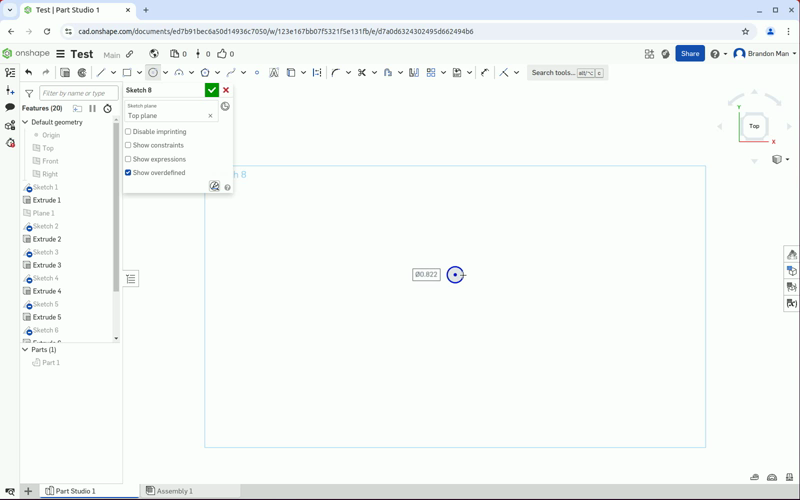
scroll(-6)
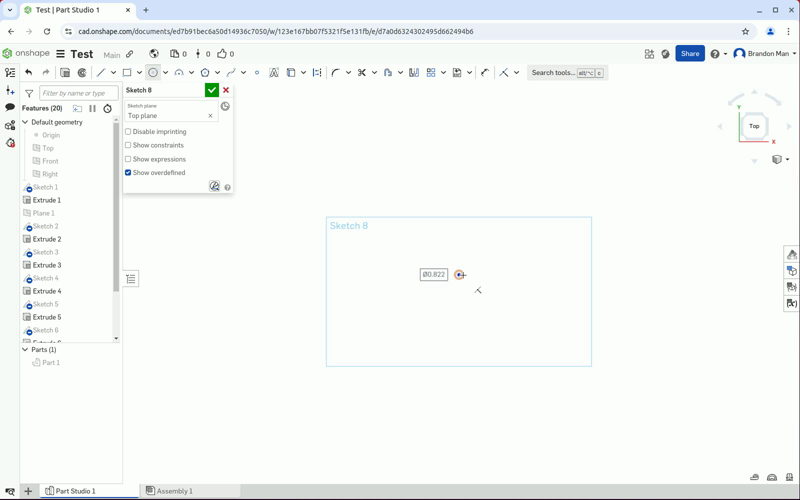
scroll(-6)
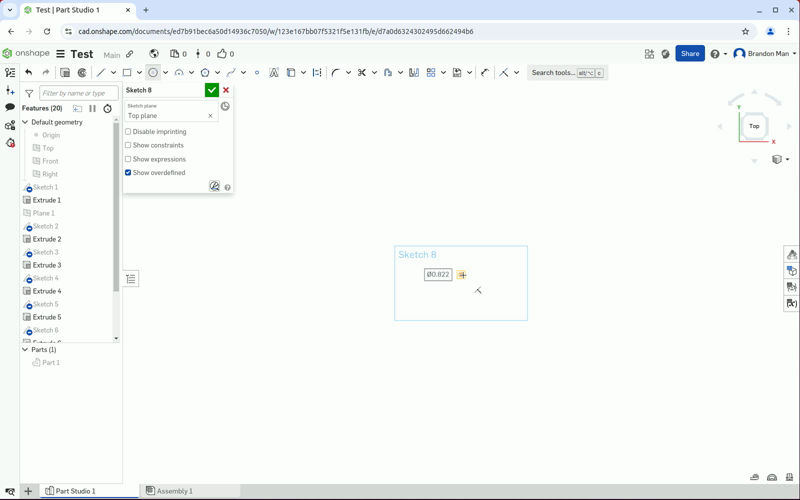
key(esc)
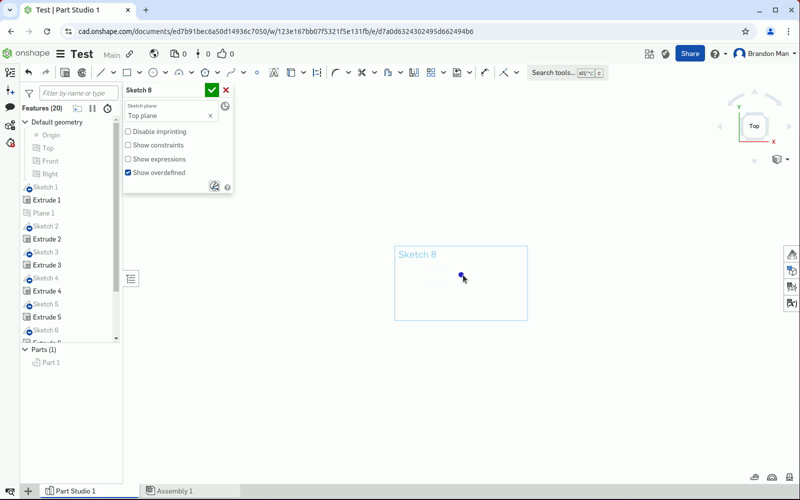
mouse_move(461, 275)
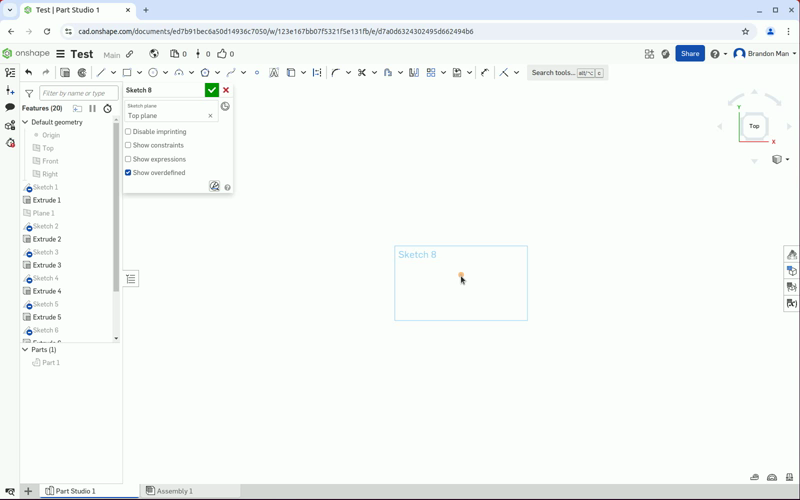
scroll(6)
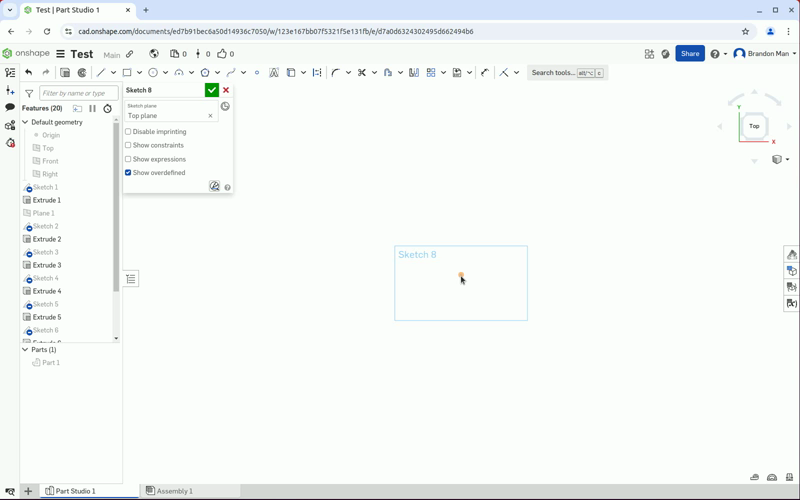
scroll(6)
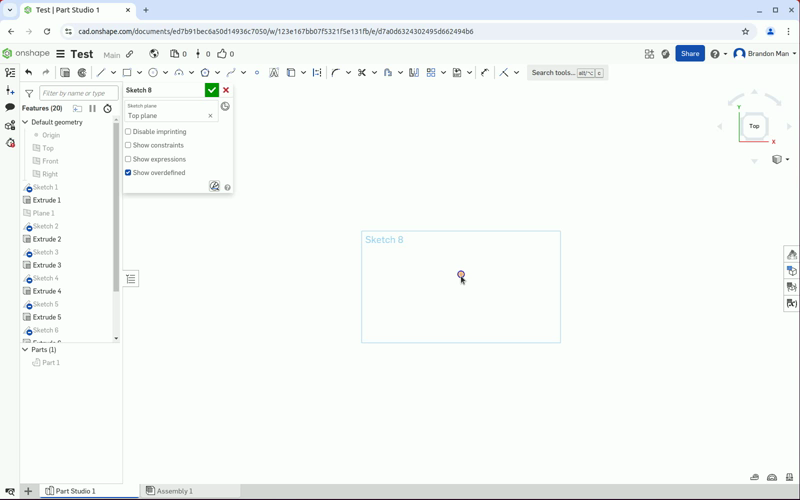
scroll(6)
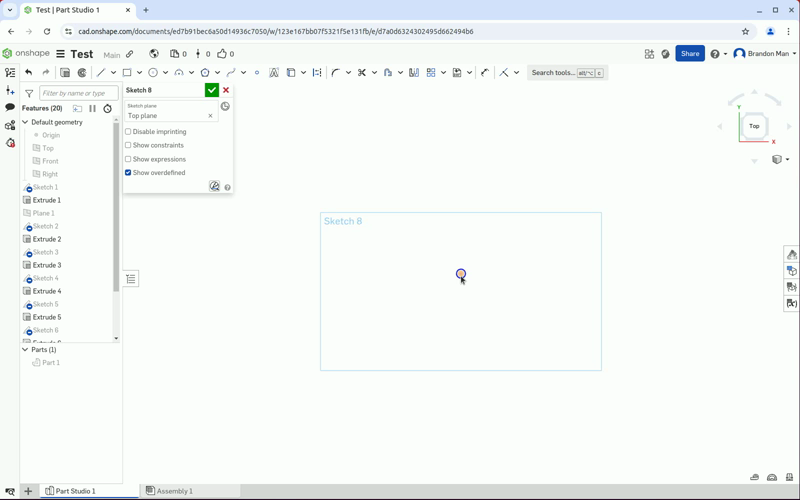
scroll(6)
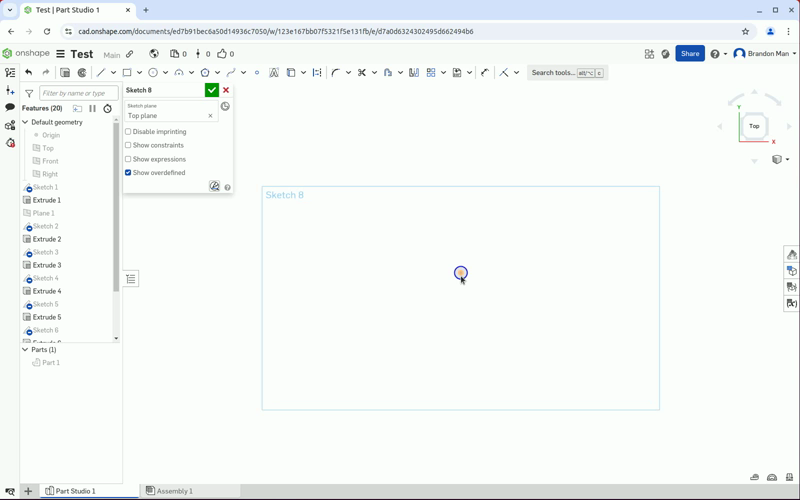
scroll(6)
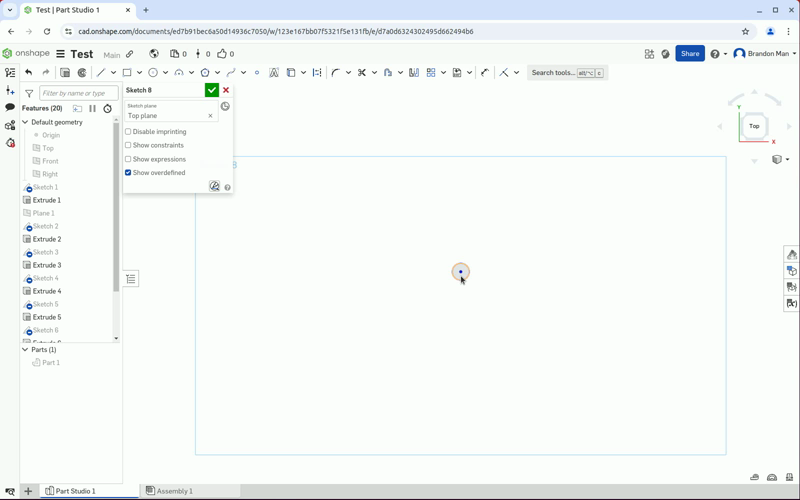
scroll(6)
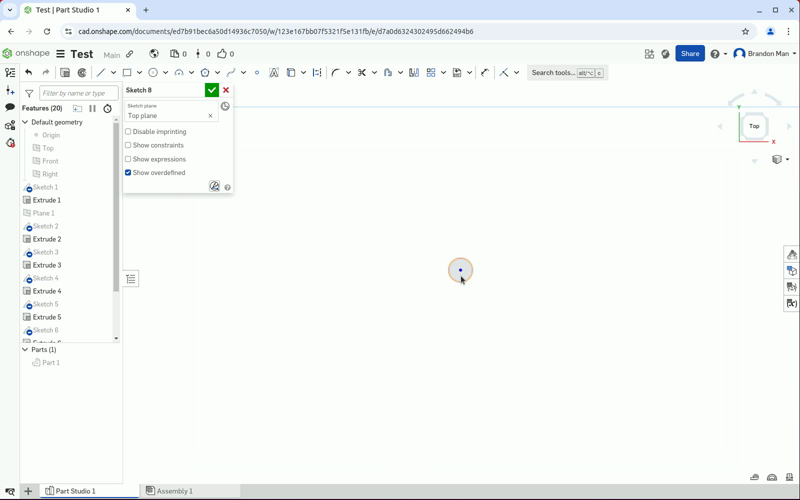
scroll(6)
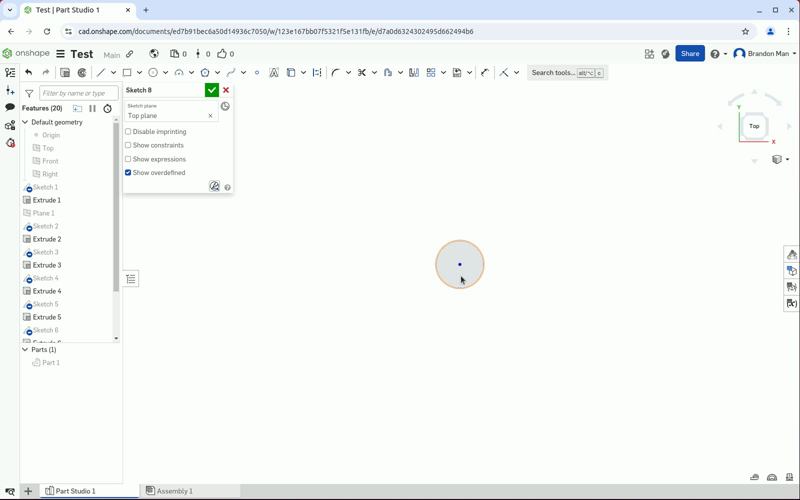
click(461, 275)
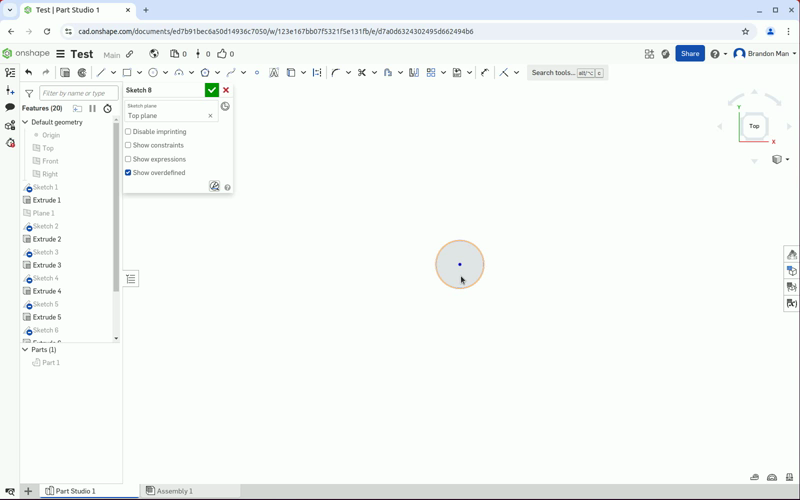
scroll(-6)
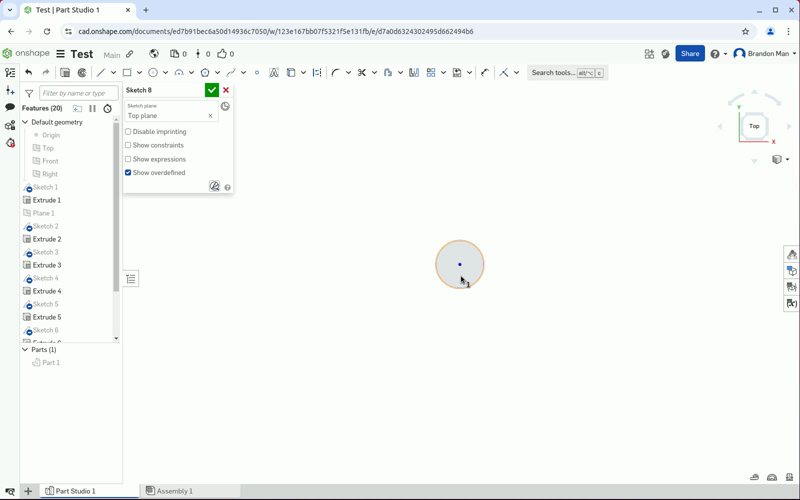
scroll(-6)
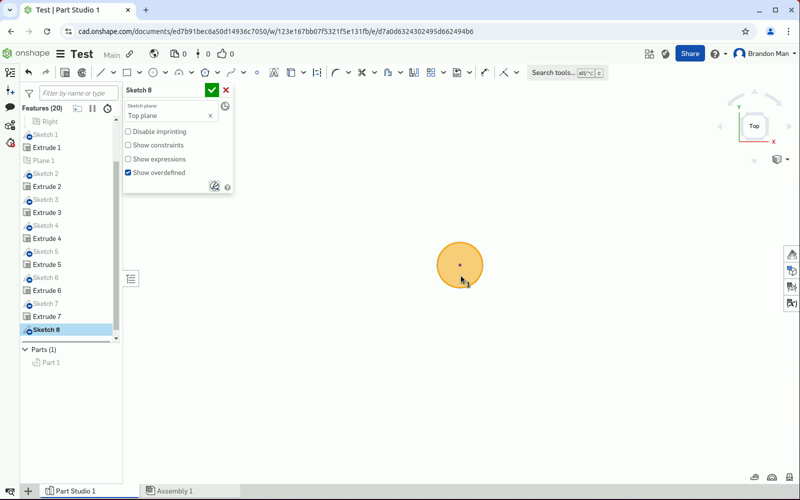
scroll(-6)
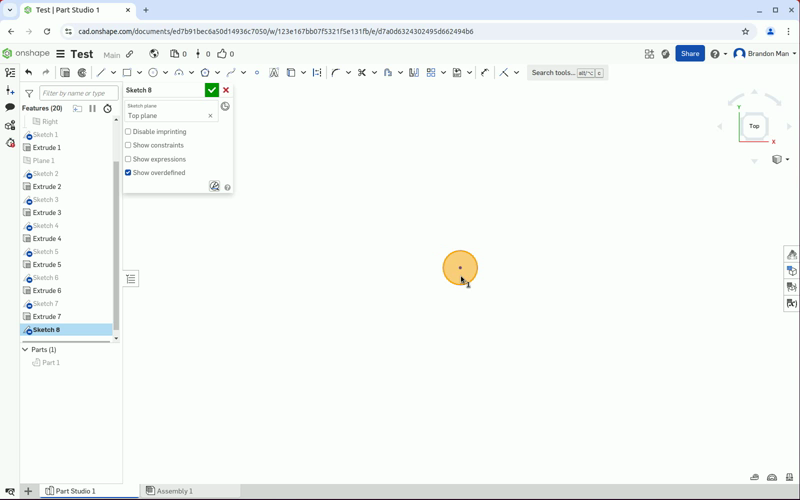
scroll(-6)
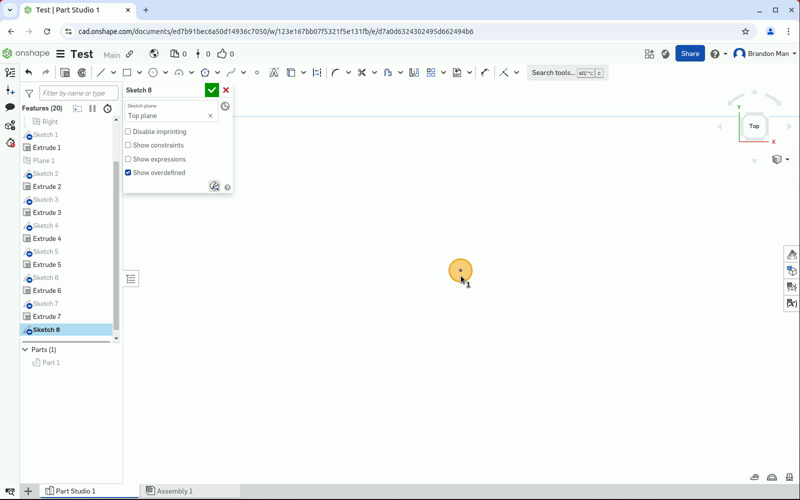
scroll(-6)
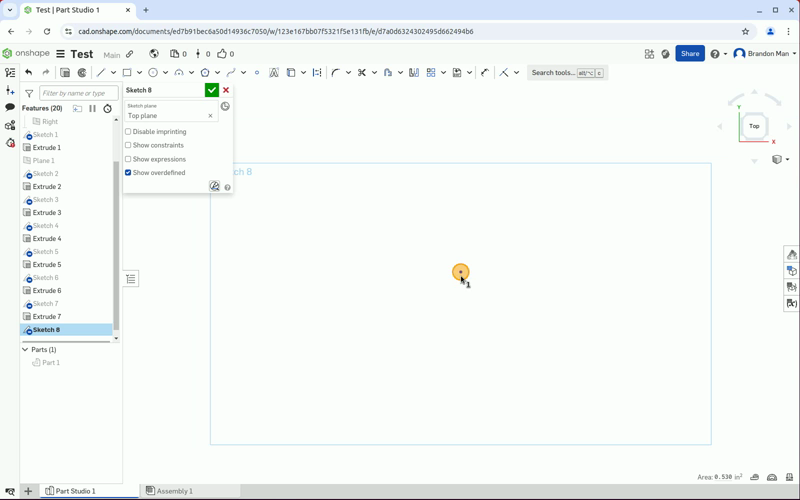
scroll(-6)
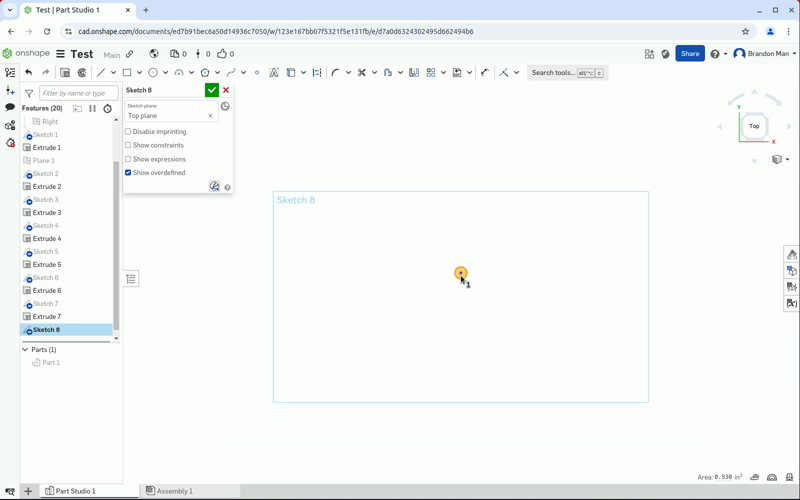
scroll(-6)
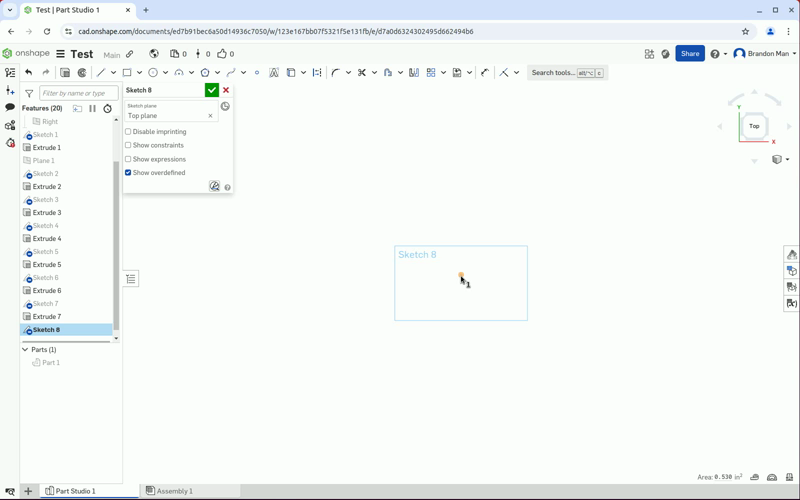
mouse_move(73, 352)
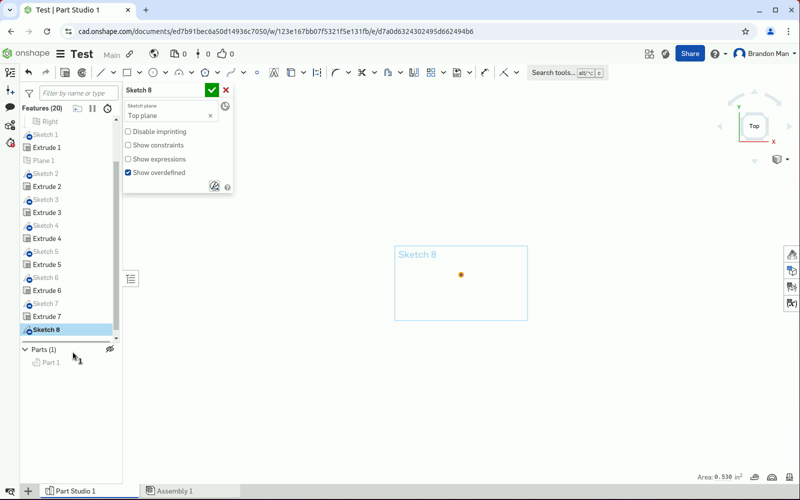
key(shift+y)
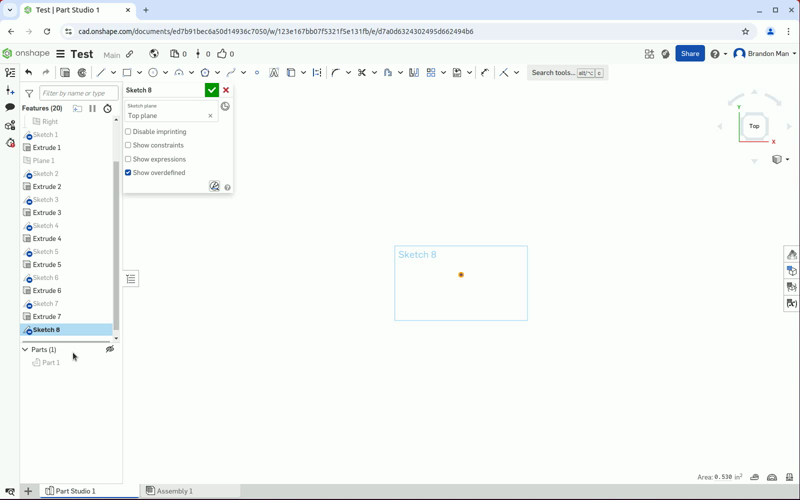
key(shift+e)
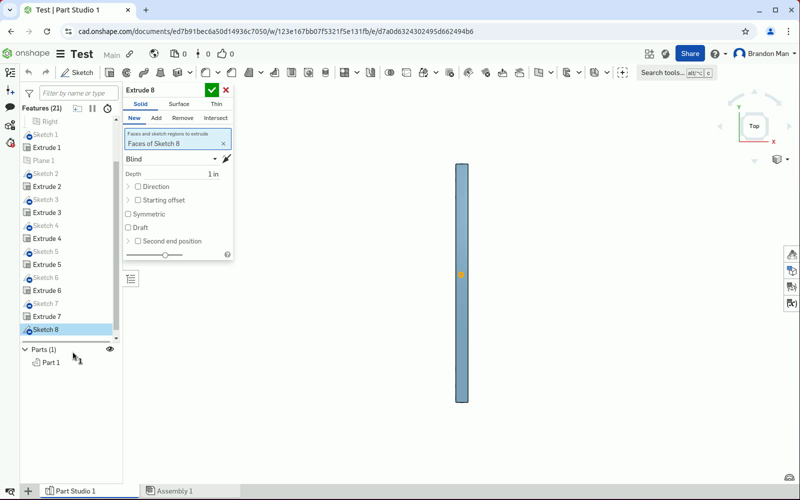
mouse_move(143, 106)
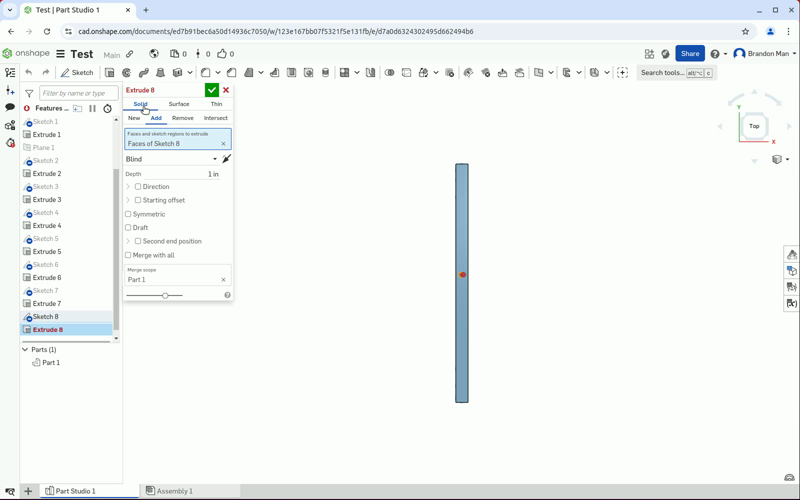
click(143, 106)
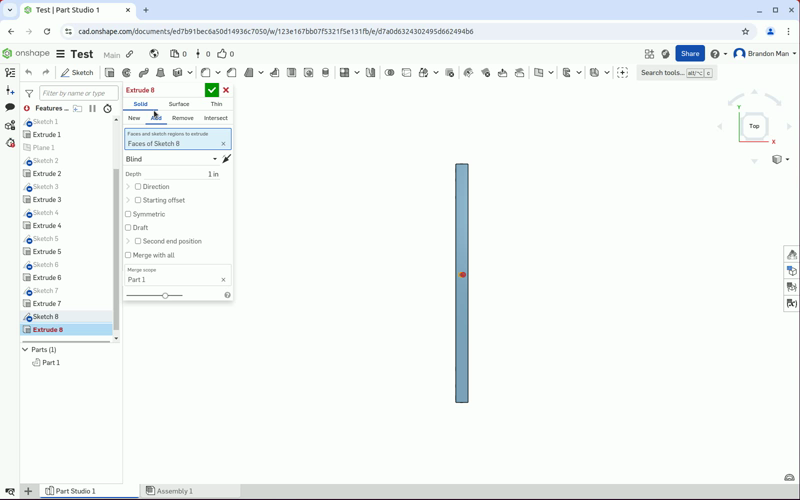
mouse_move(186, 120)
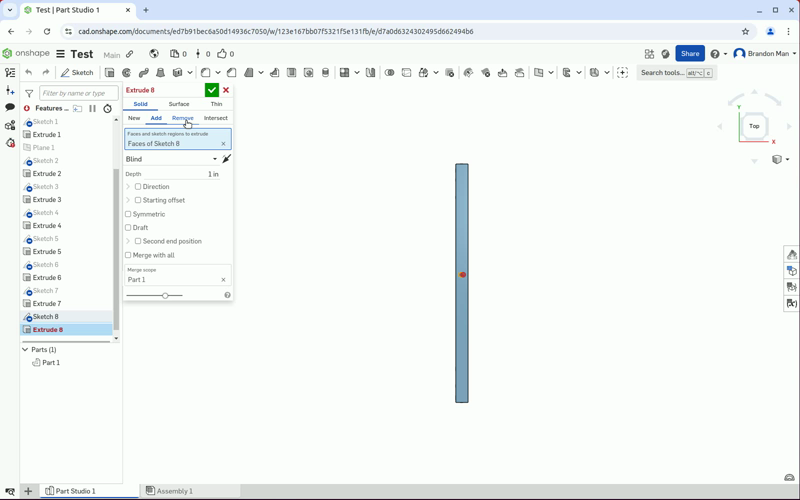
click(186, 120)
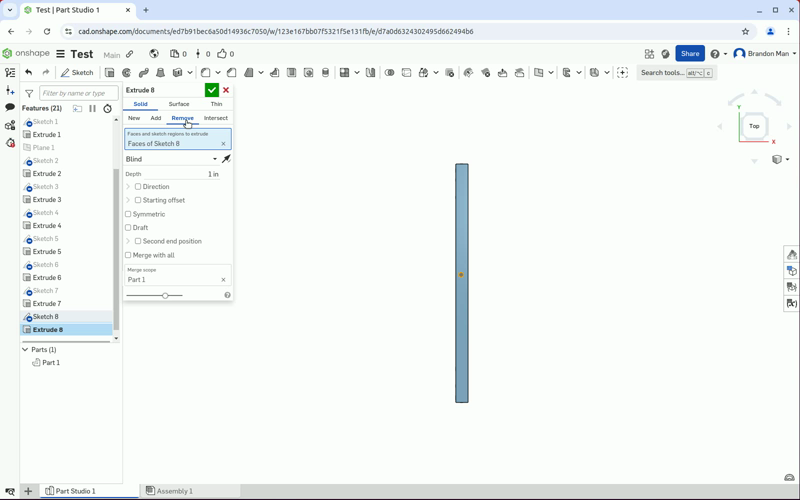
key(tab, 4)
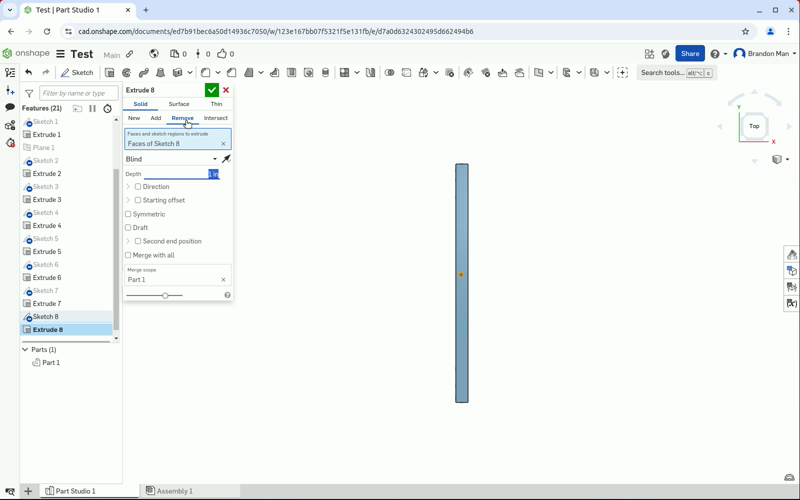
text(1.926)
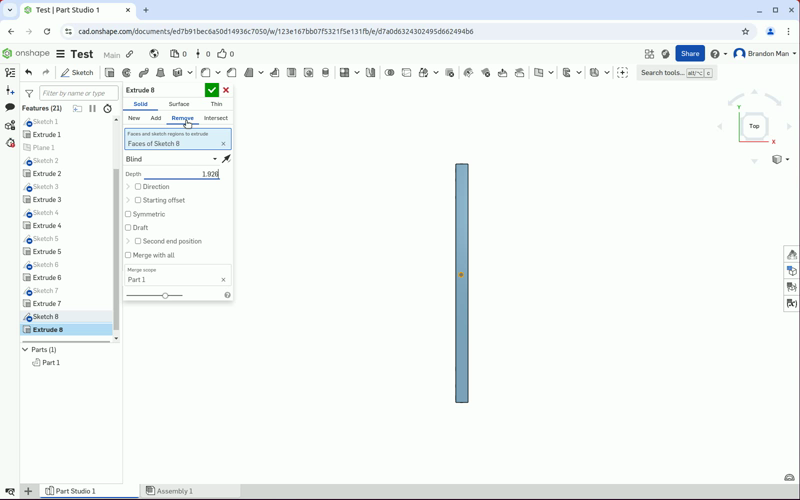
key(tab, 3)
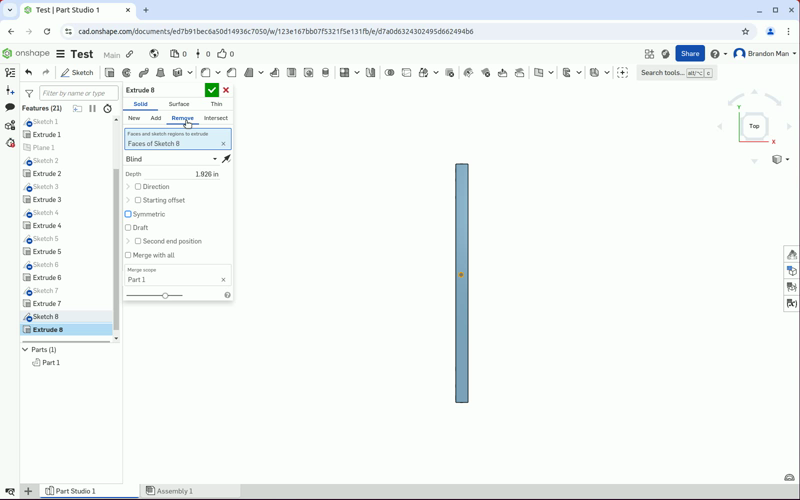
key(space)
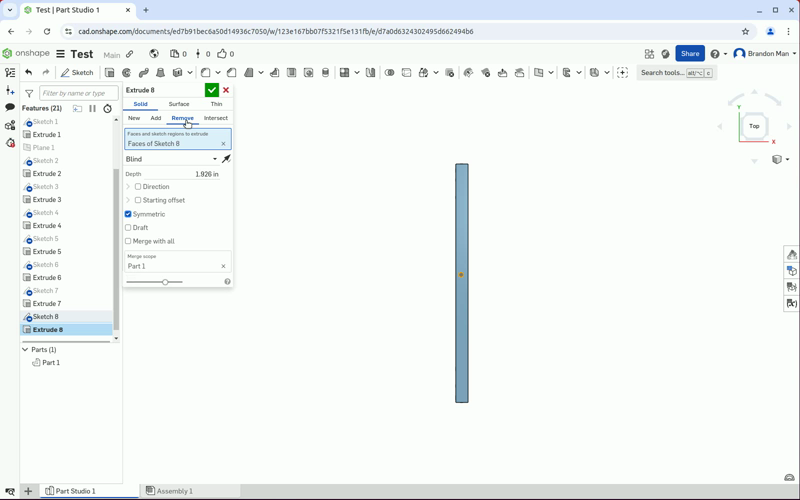
key(tab, 2)
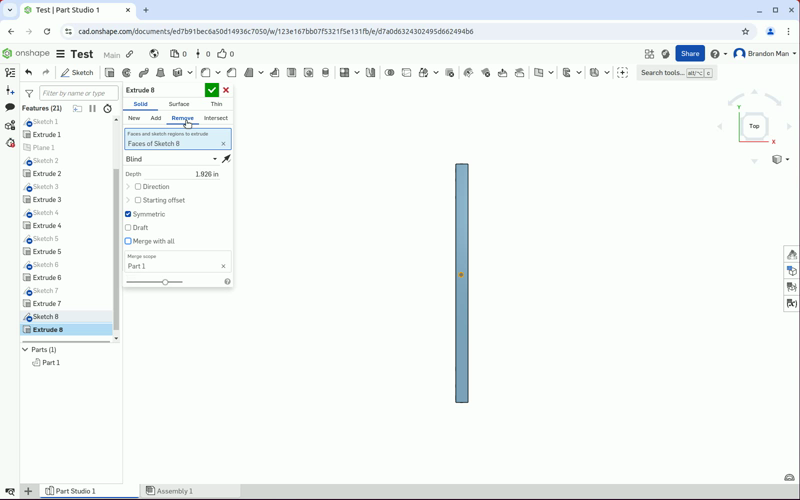
key(space)
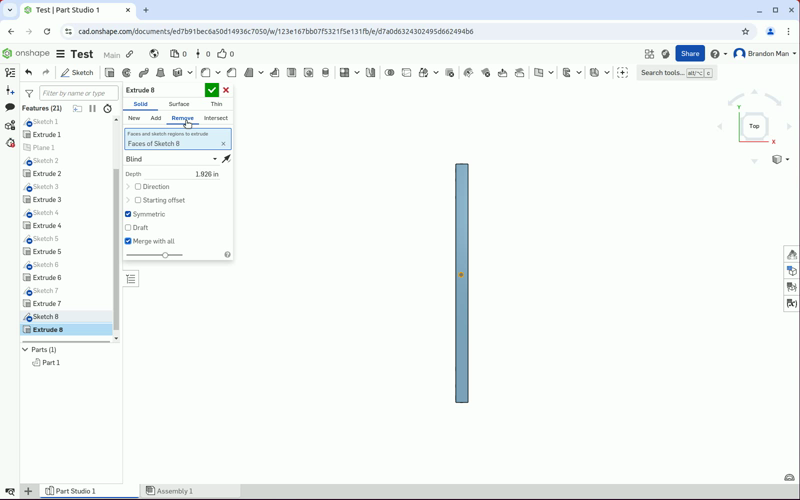
key(enter)
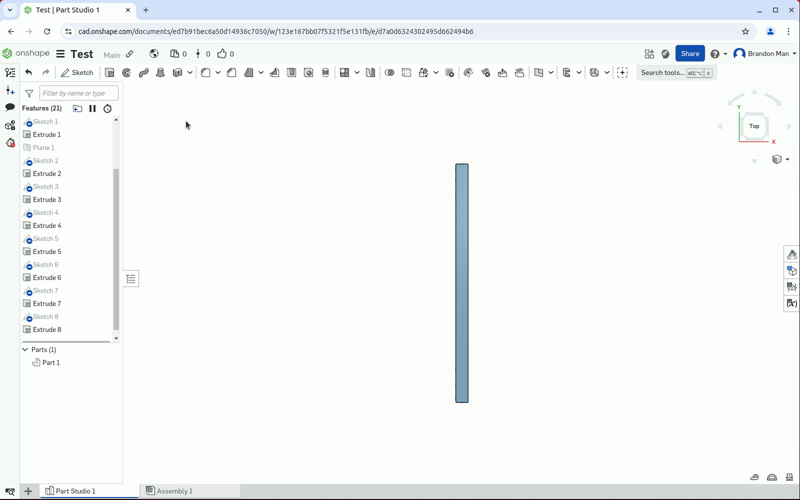
key(shift+h)
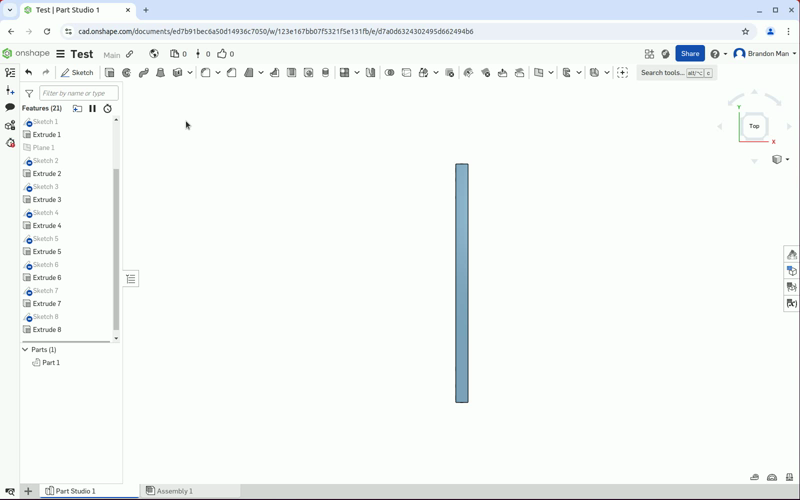
key(shift+h)
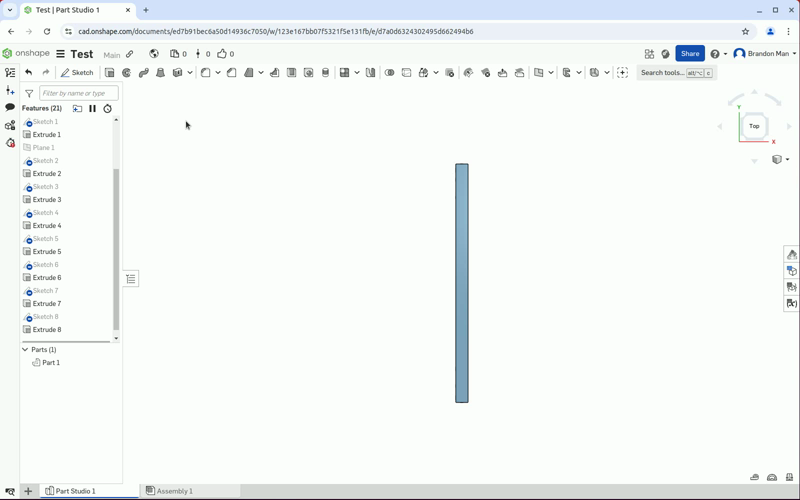
mouse_move(69, 124)
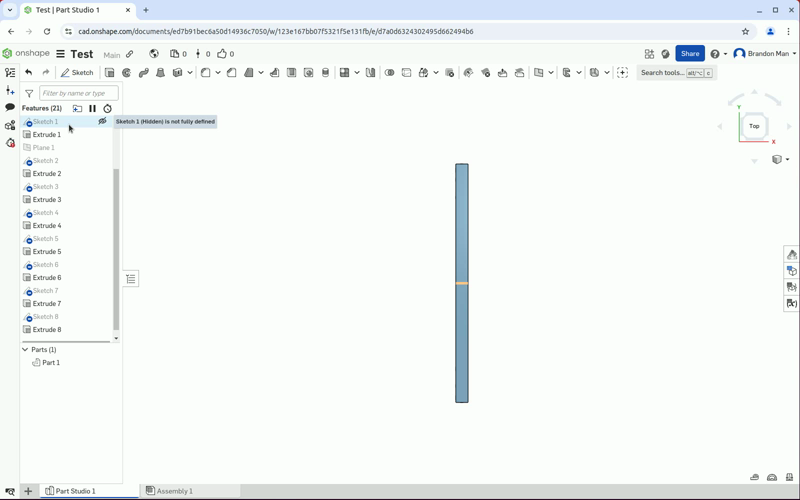
click(69, 124)
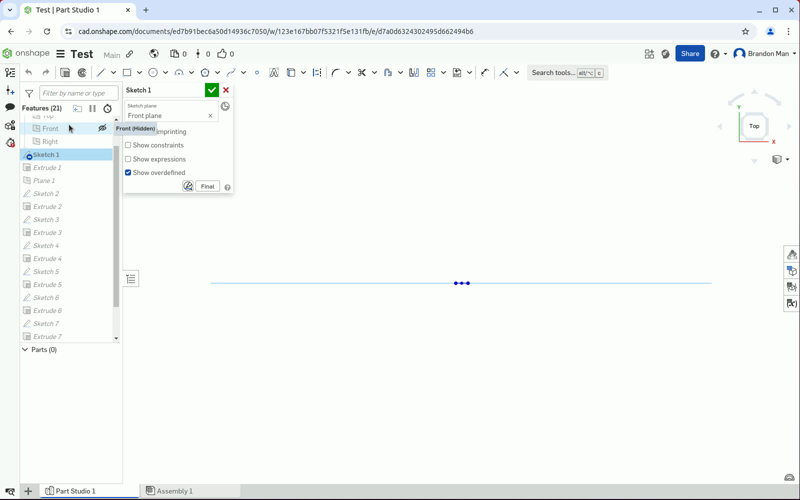
mouse_move(229, 92)
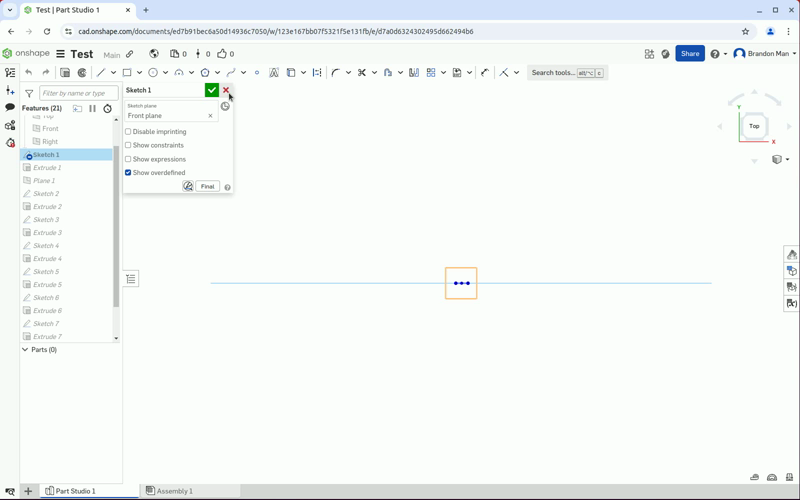
click(229, 92)
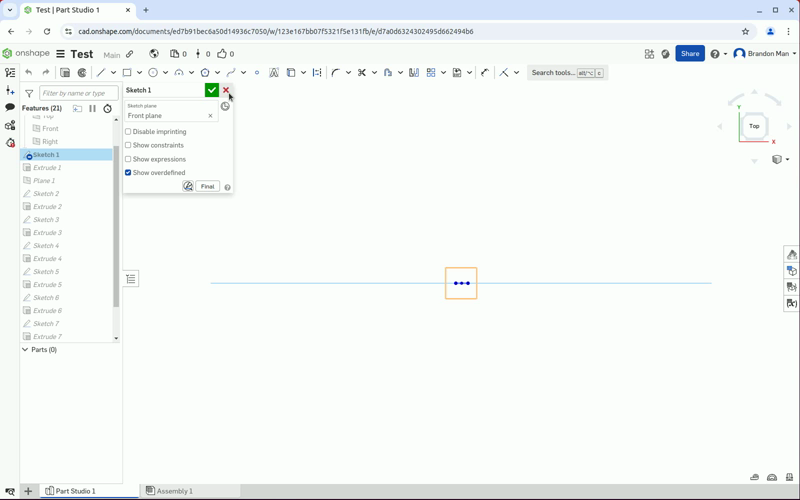
key(shift+s)
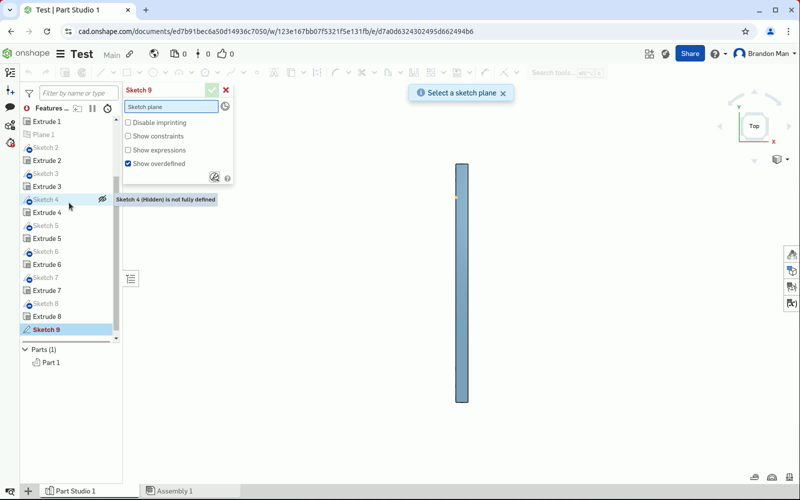
scroll(3)
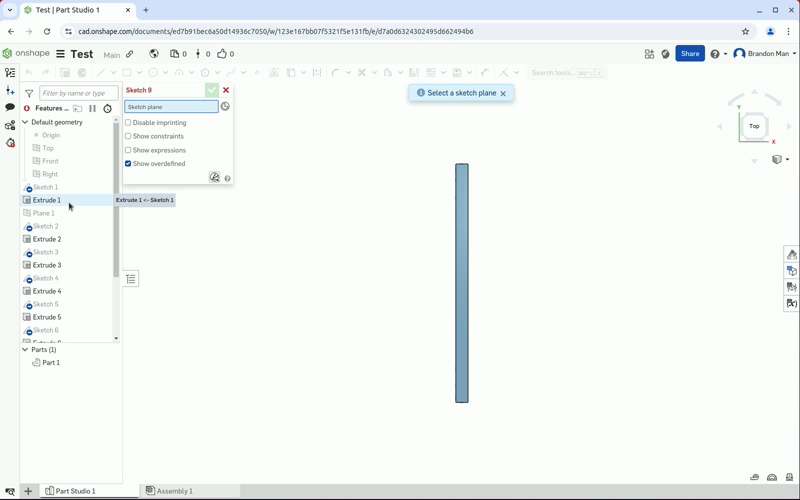
mouse_move(69, 150)
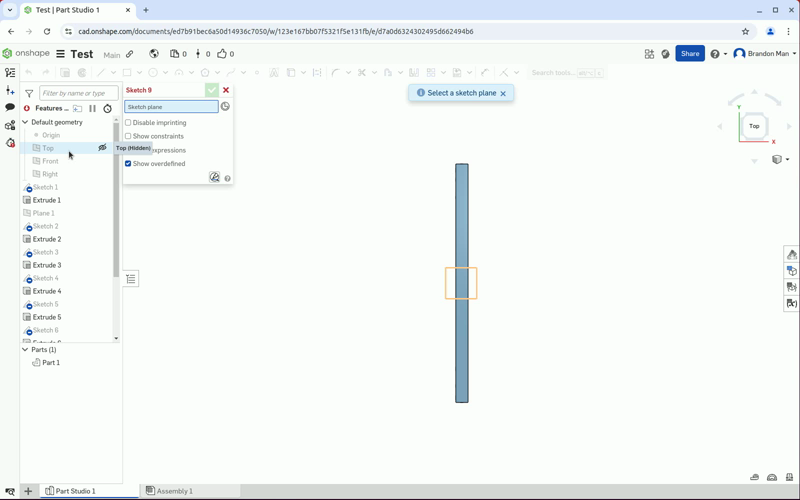
click(69, 150)
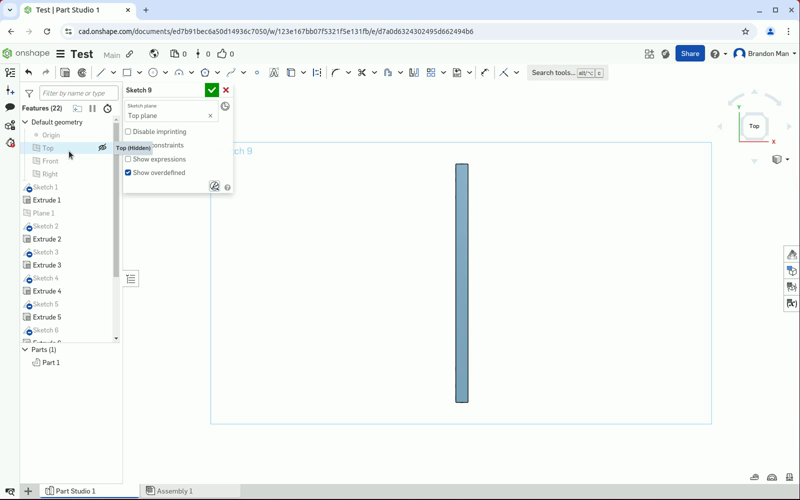
mouse_move(73, 352)
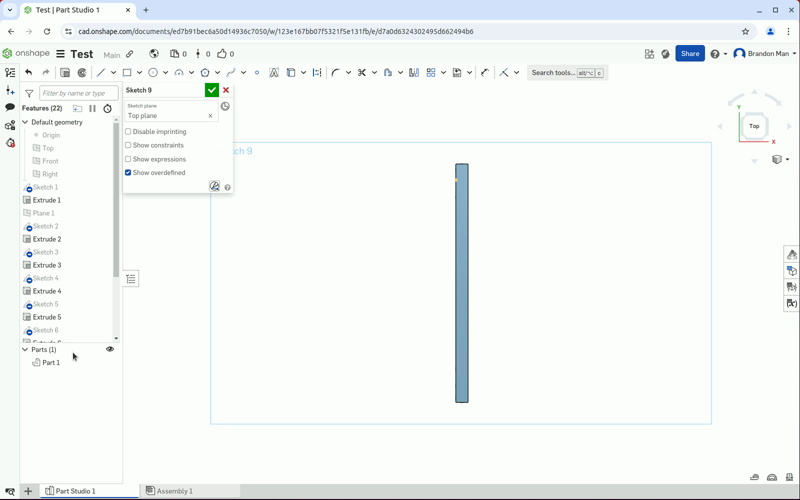
key(y)
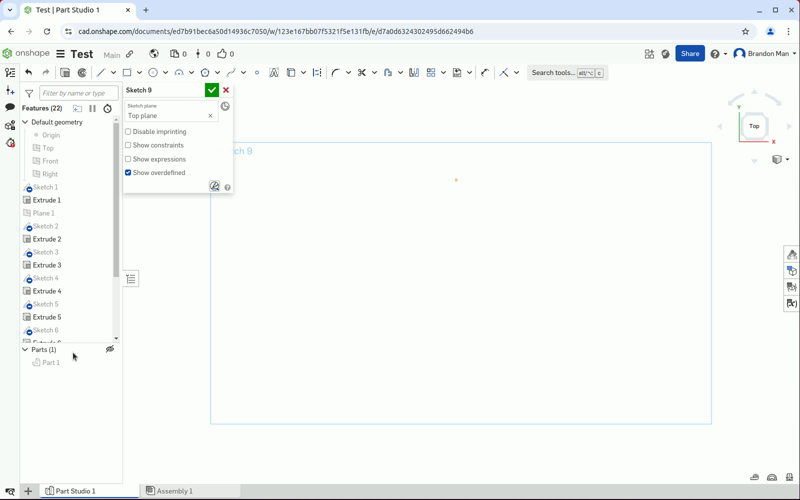
key(c)
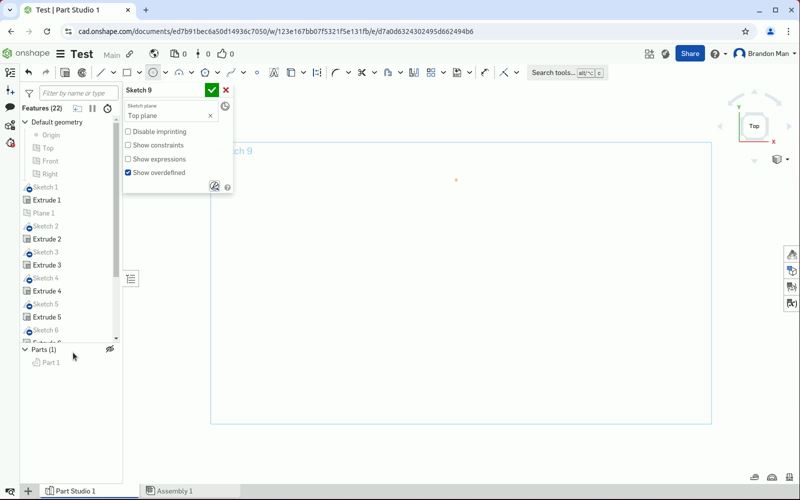
key_down(shift)
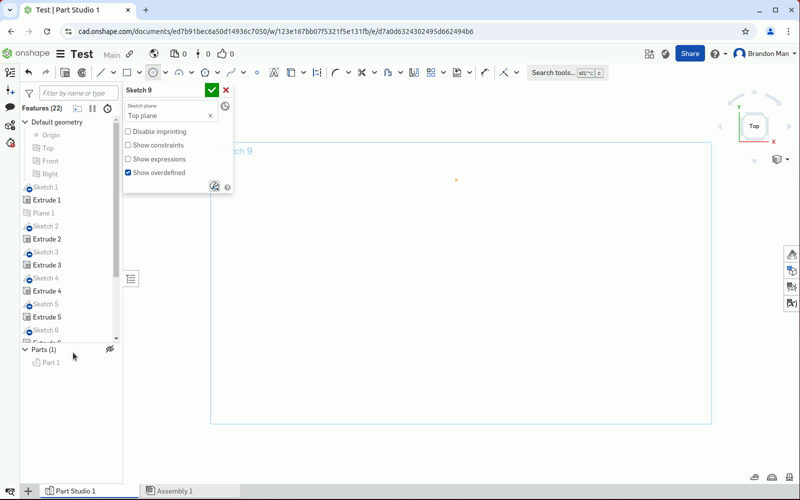
mouse_move(461, 291)
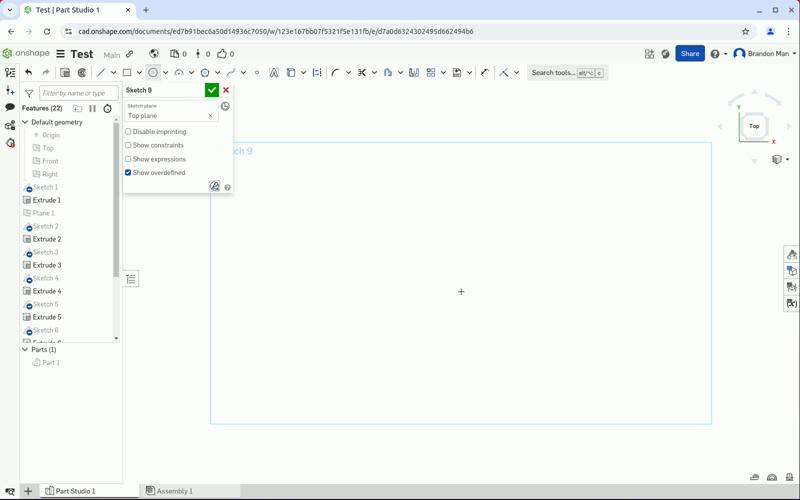
click(461, 291)
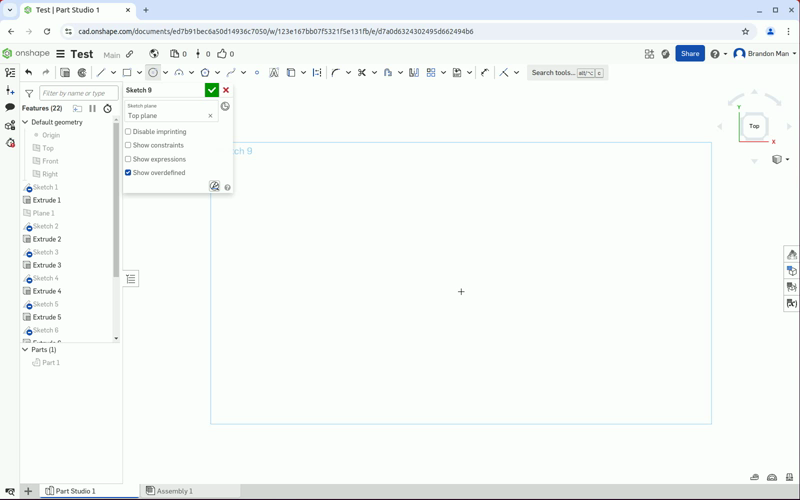
key_up(shift)
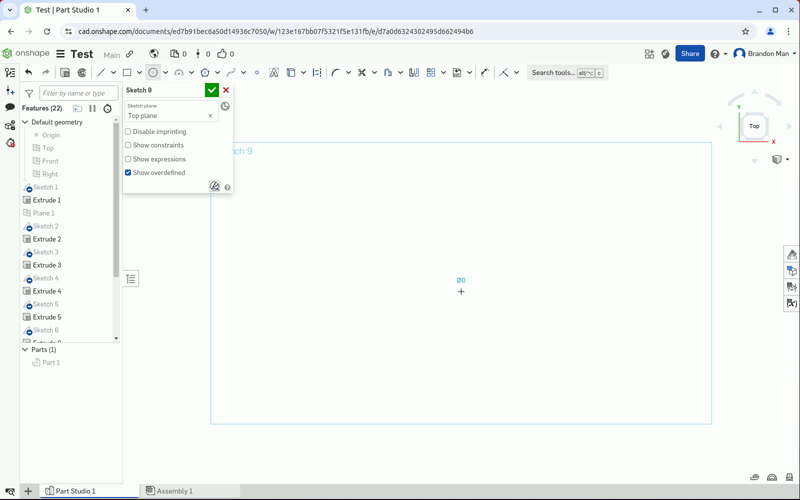
mouse_move(463, 291)
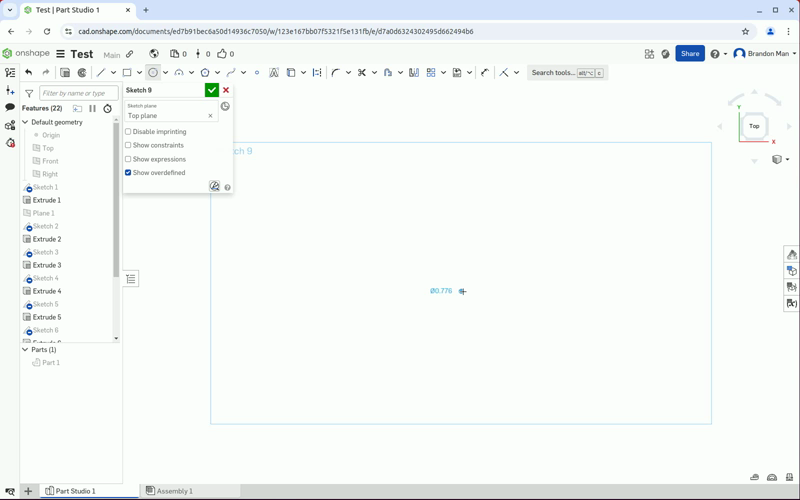
scroll(6)
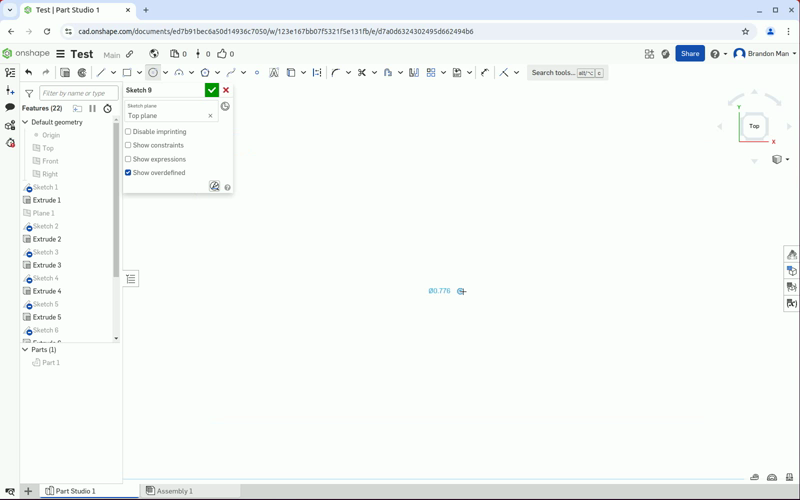
scroll(6)
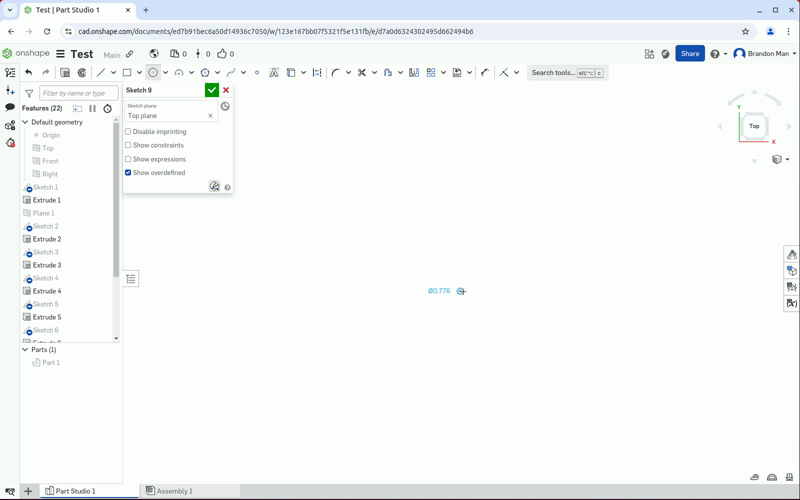
scroll(6)
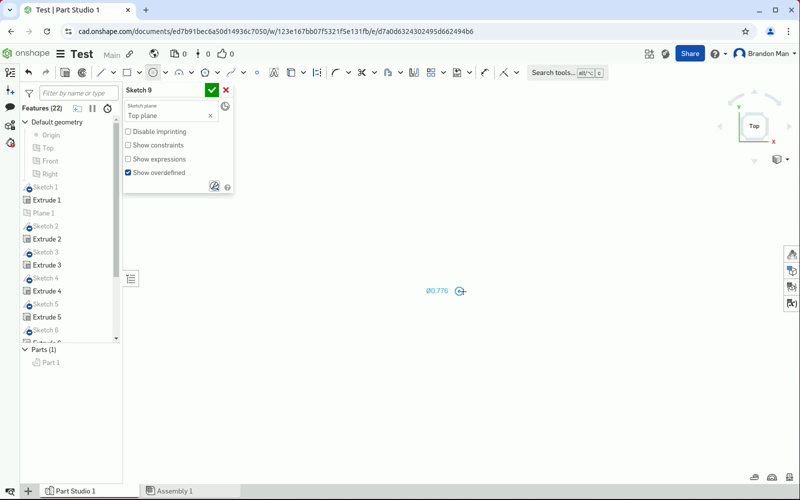
scroll(6)
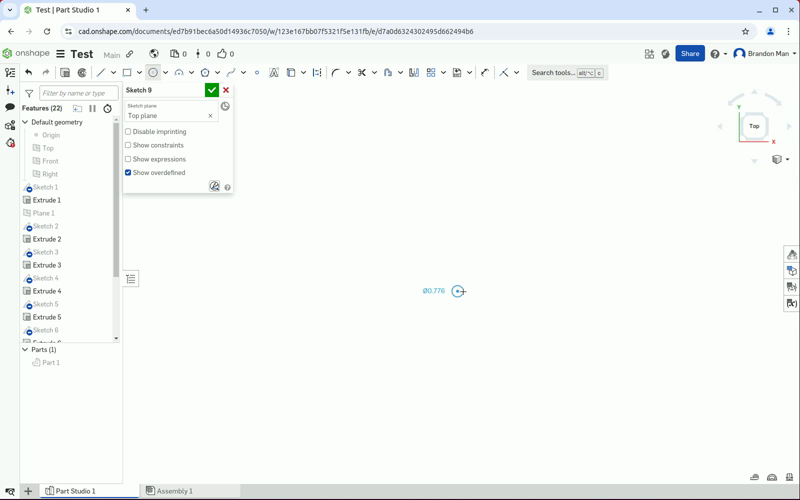
scroll(6)
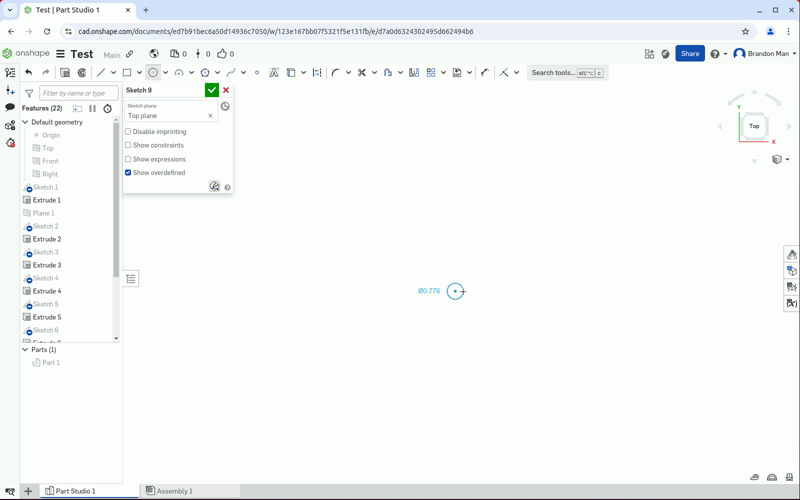
scroll(6)
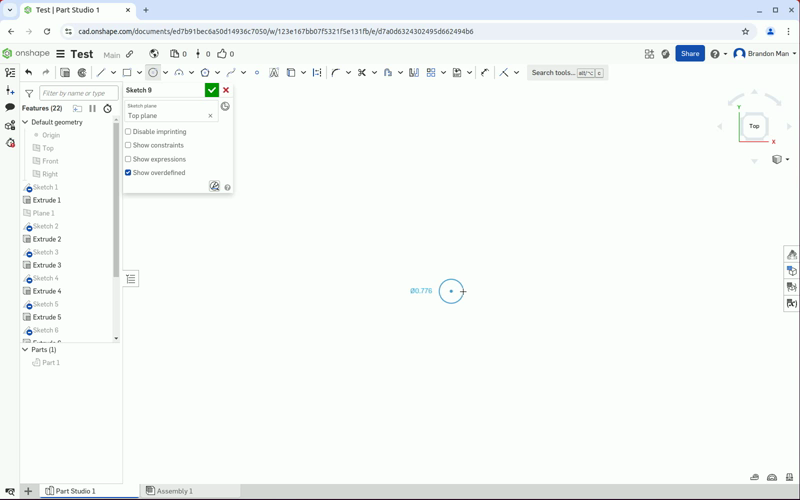
scroll(6)
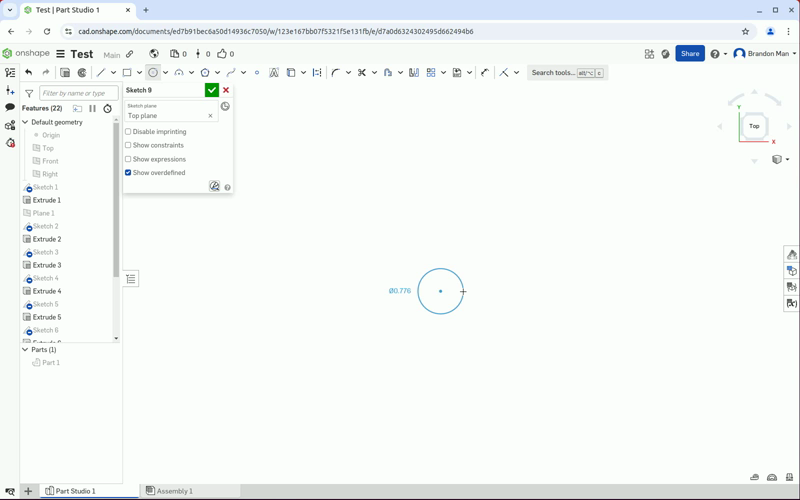
click(463, 291)
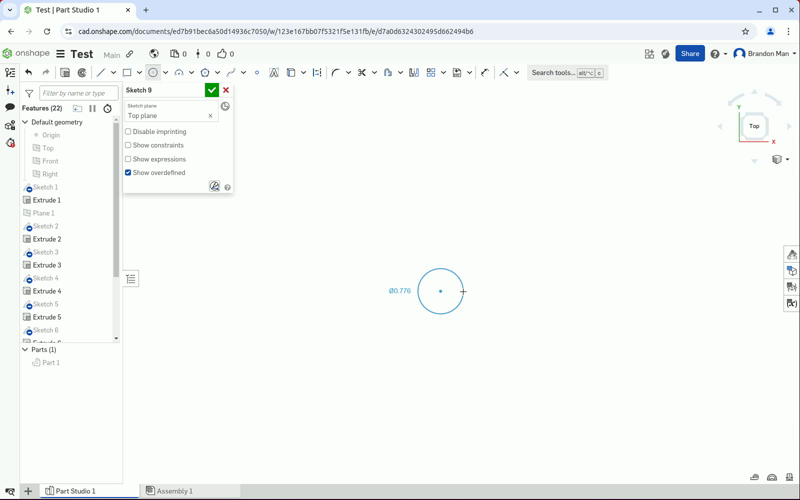
scroll(-6)
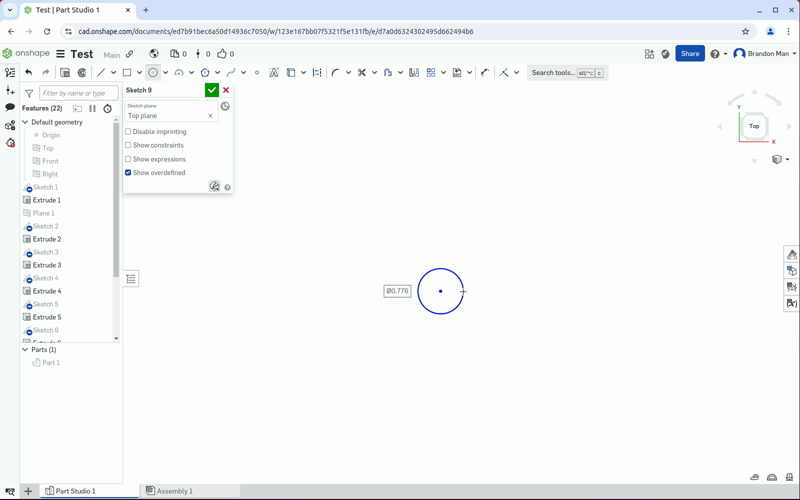
scroll(-6)
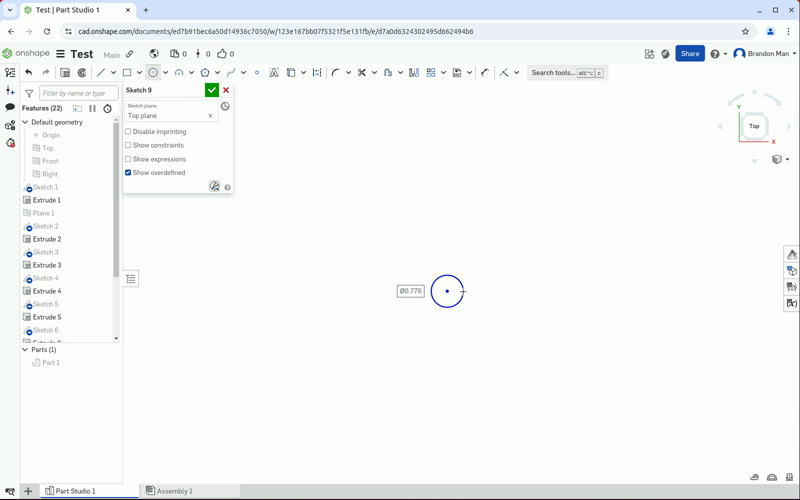
scroll(-6)
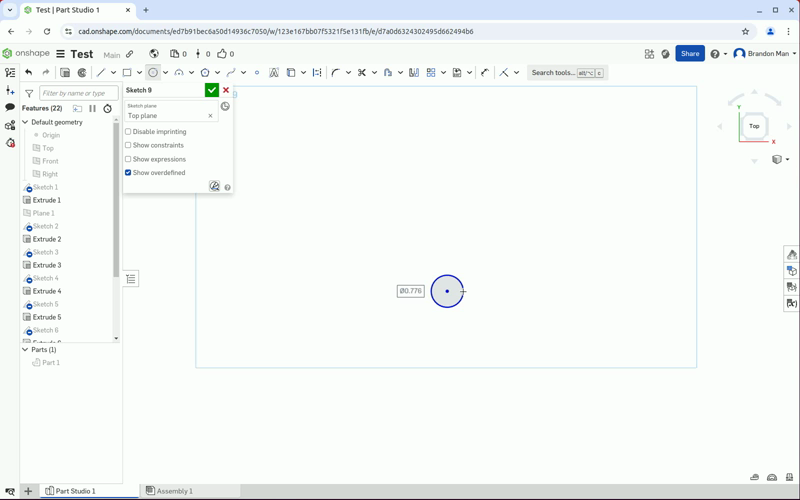
scroll(-6)
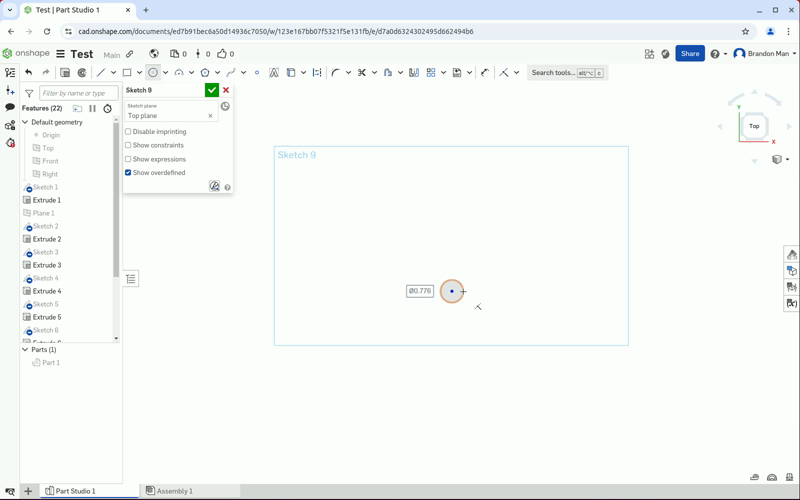
scroll(-6)
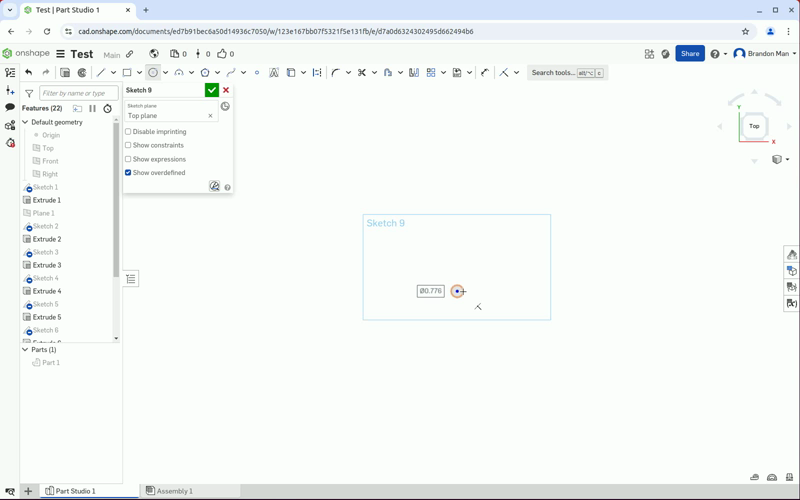
scroll(-6)
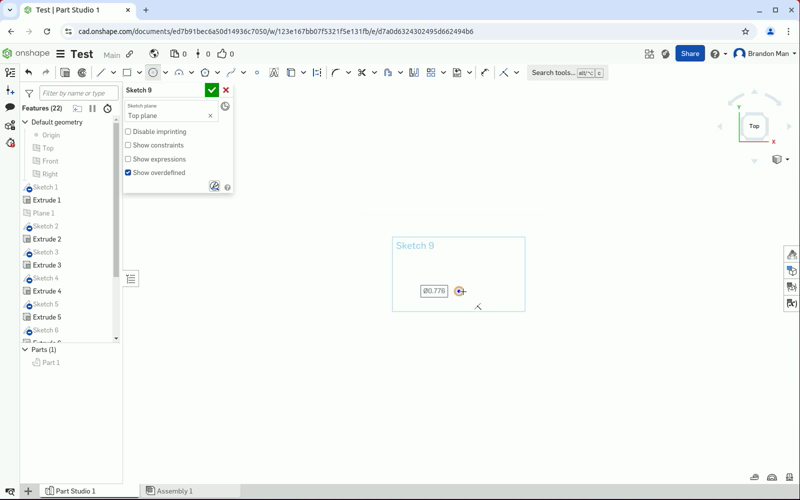
scroll(-6)
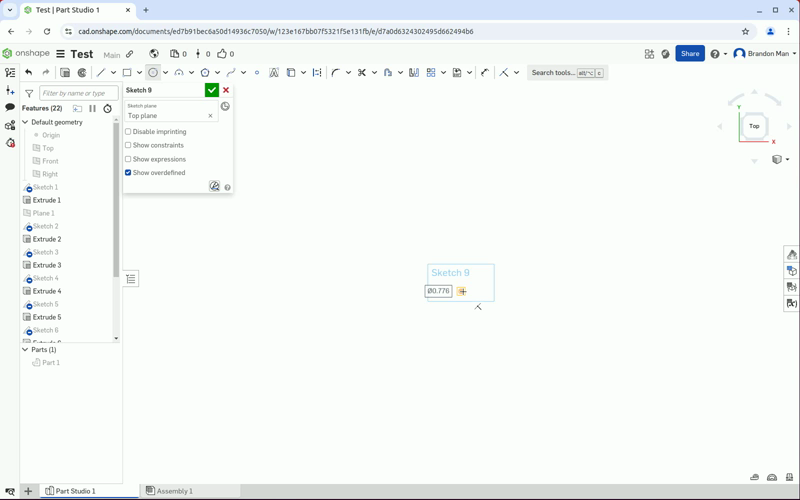
key(esc)
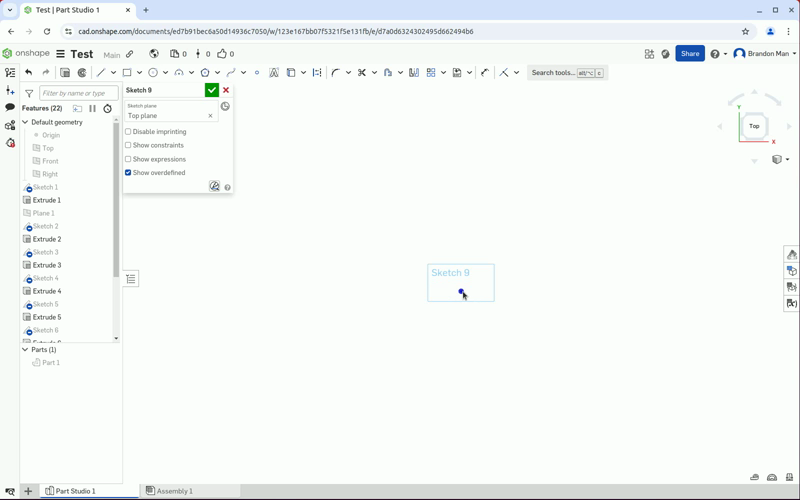
mouse_move(461, 292)
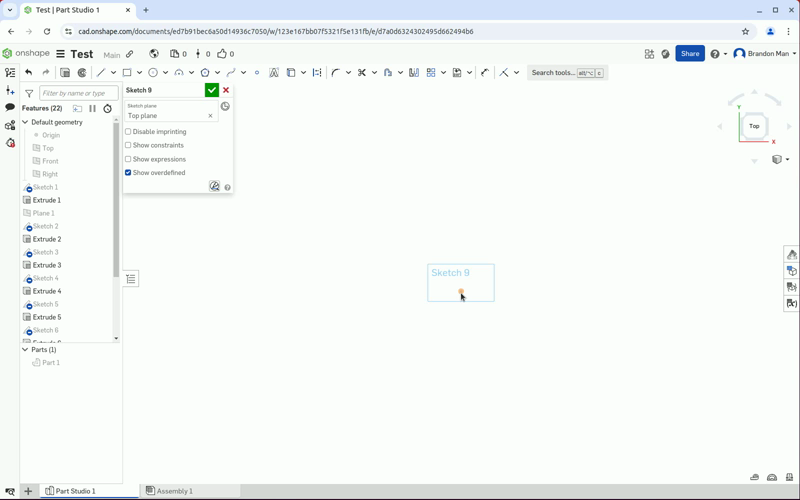
scroll(6)
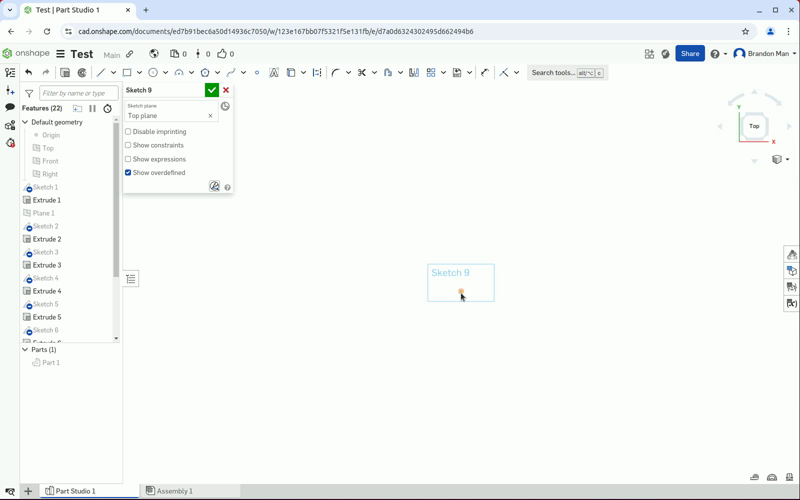
scroll(6)
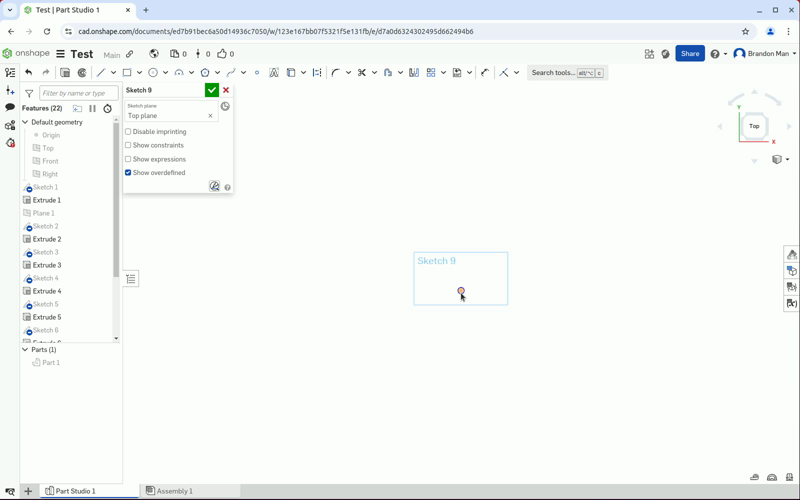
scroll(6)
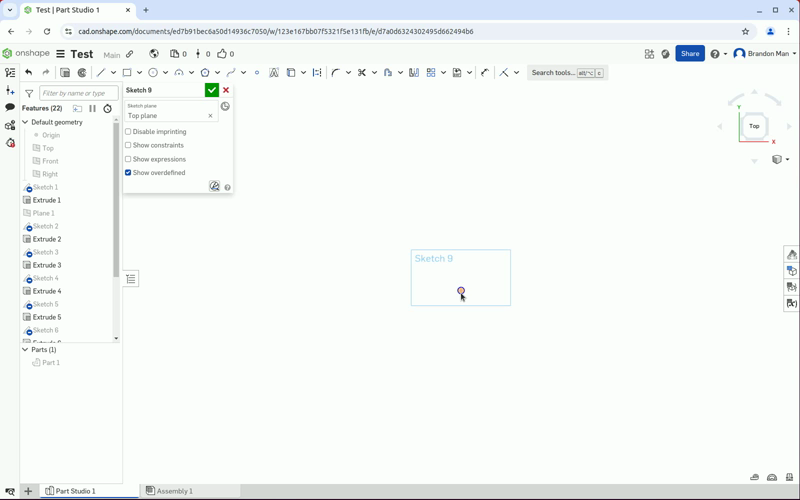
scroll(6)
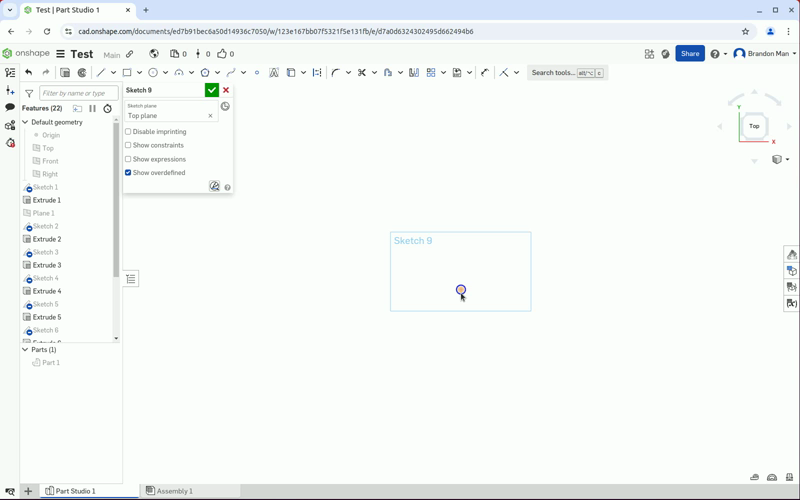
scroll(6)
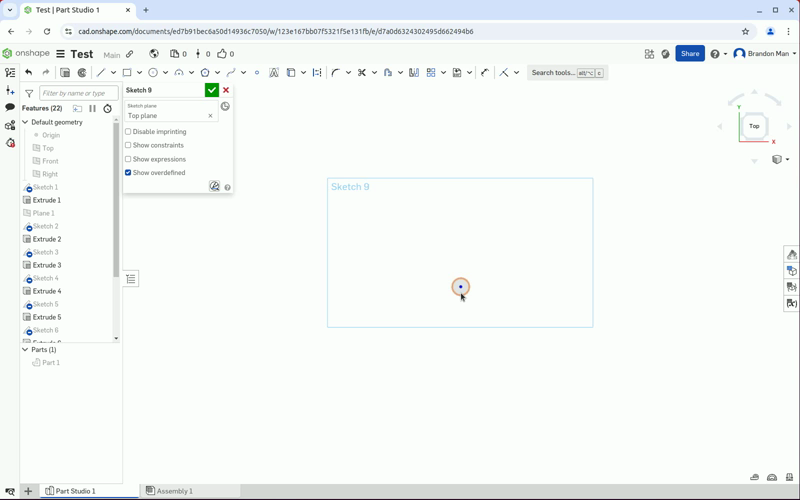
scroll(6)
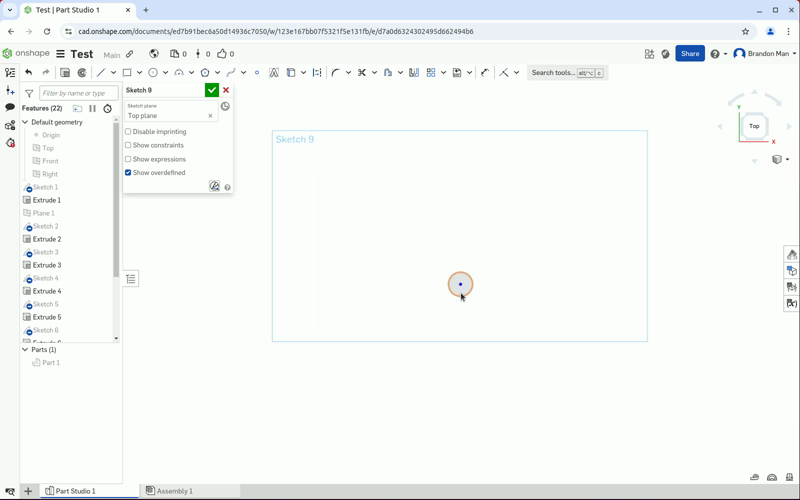
scroll(6)
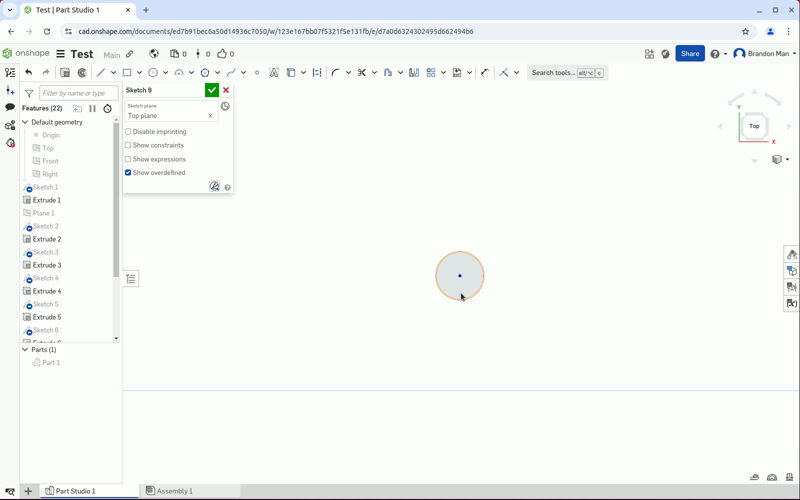
click(461, 292)
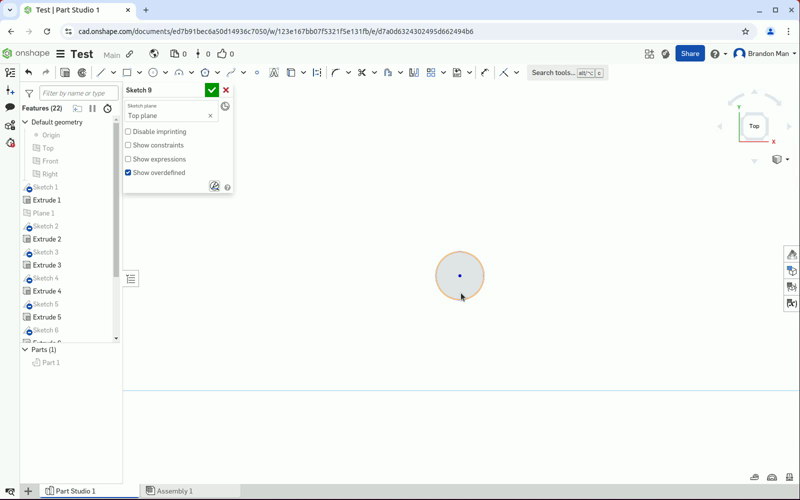
scroll(-6)
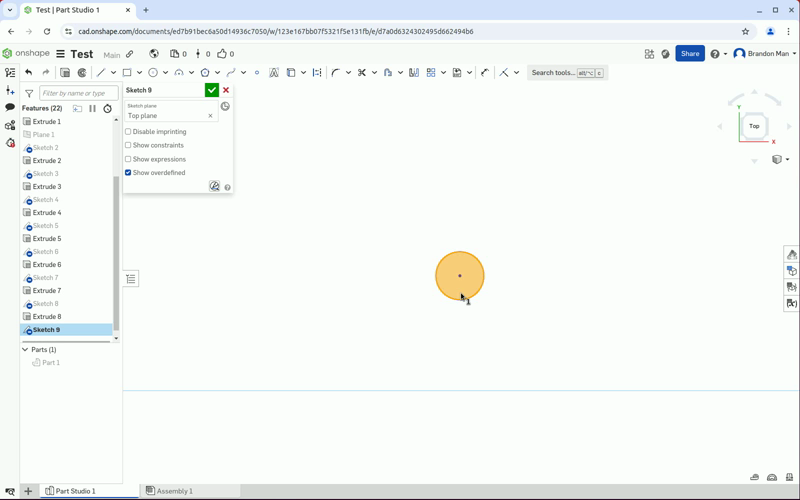
scroll(-6)
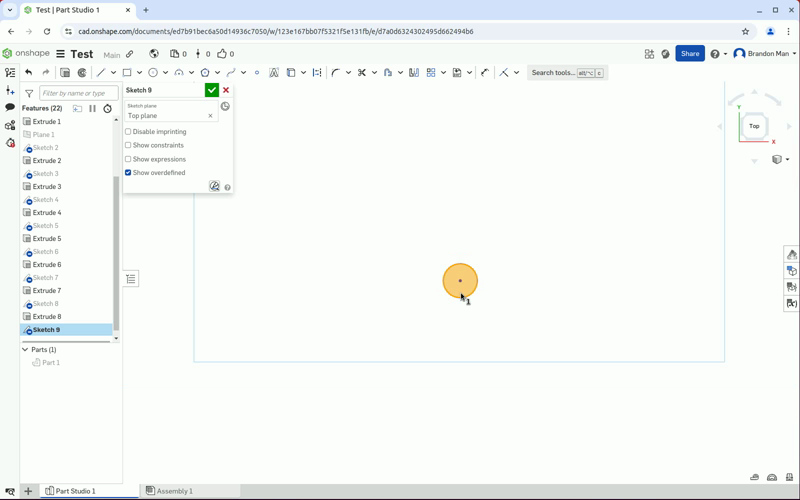
scroll(-6)
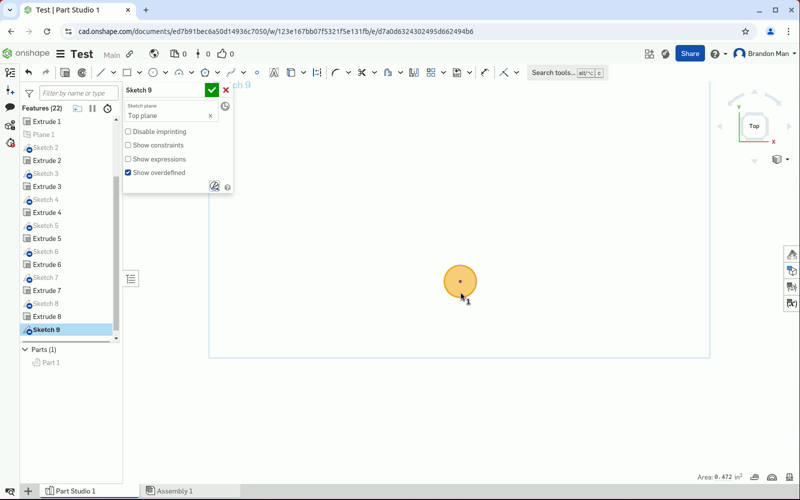
scroll(-6)
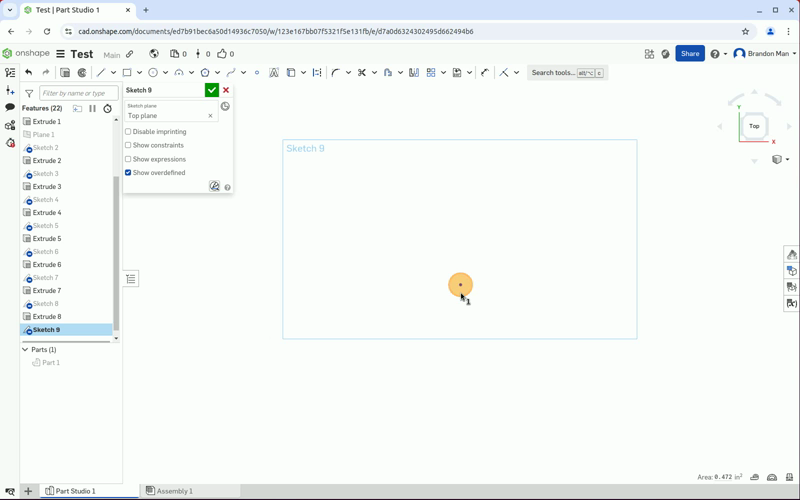
scroll(-6)
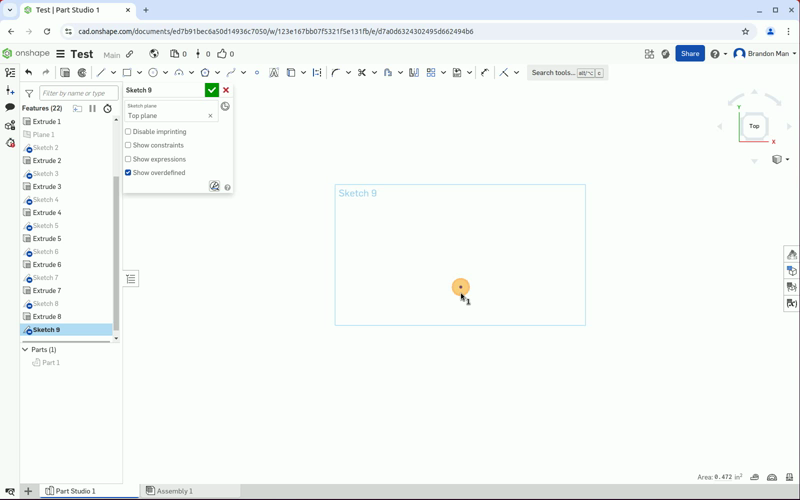
scroll(-6)
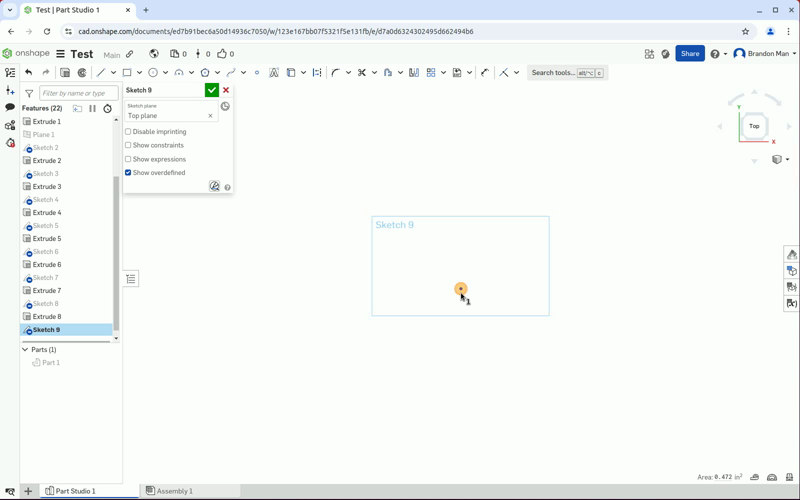
scroll(-6)
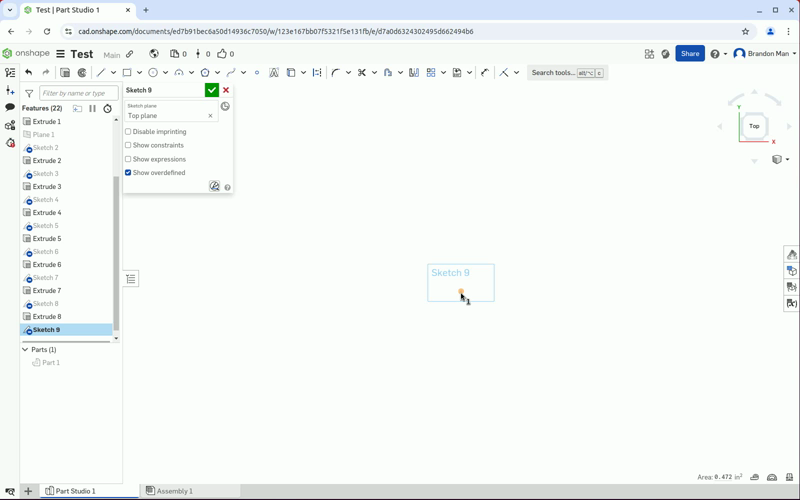
mouse_move(73, 352)
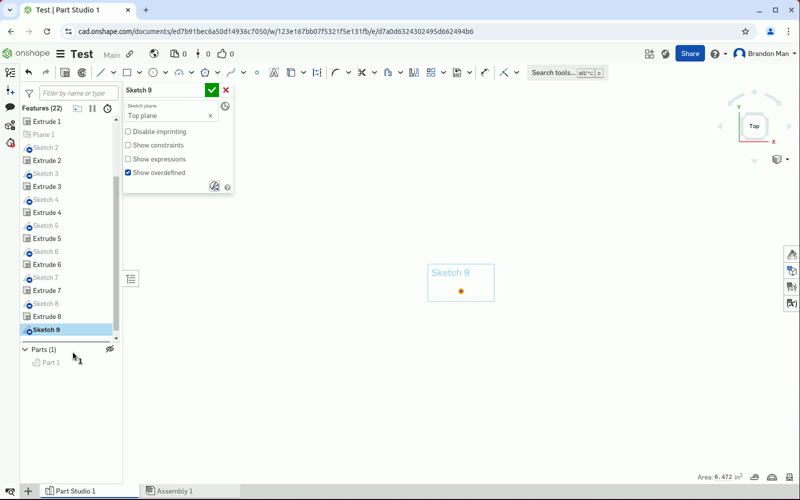
key(shift+y)
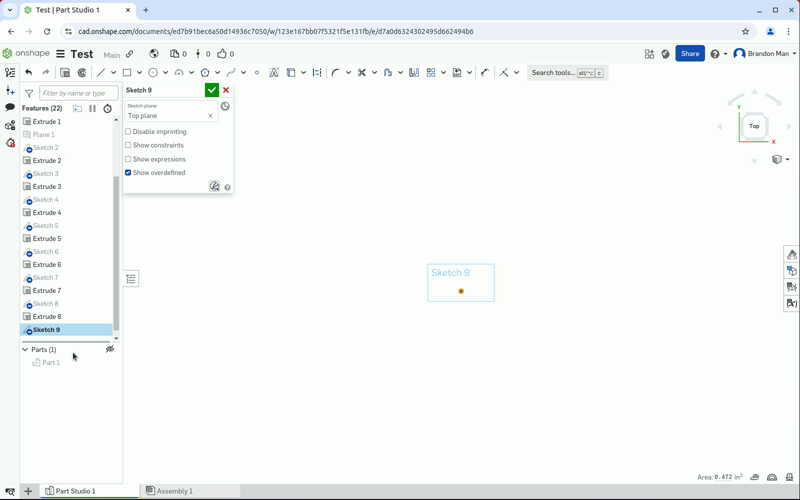
key(shift+e)
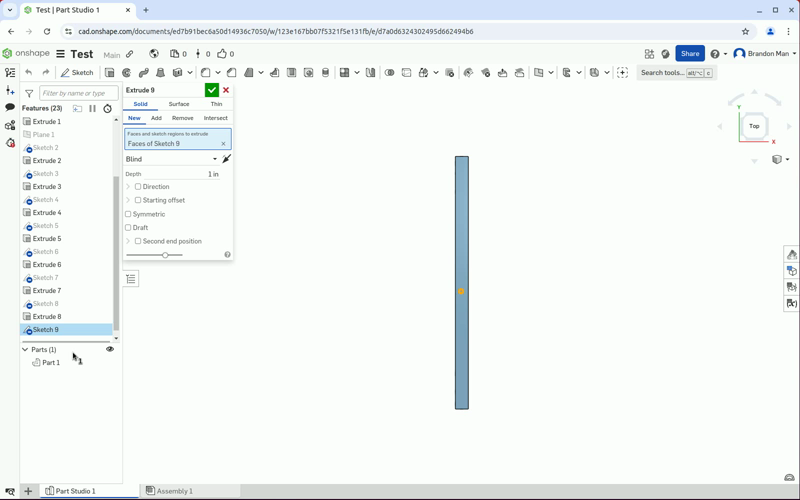
mouse_move(143, 106)
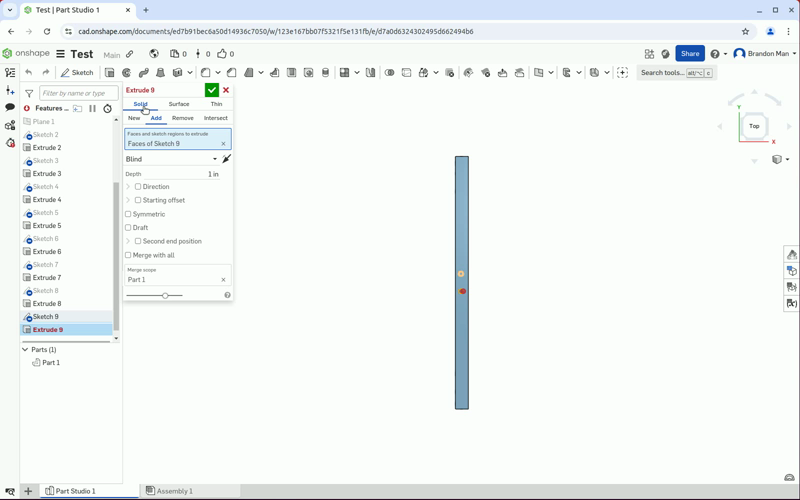
click(143, 106)
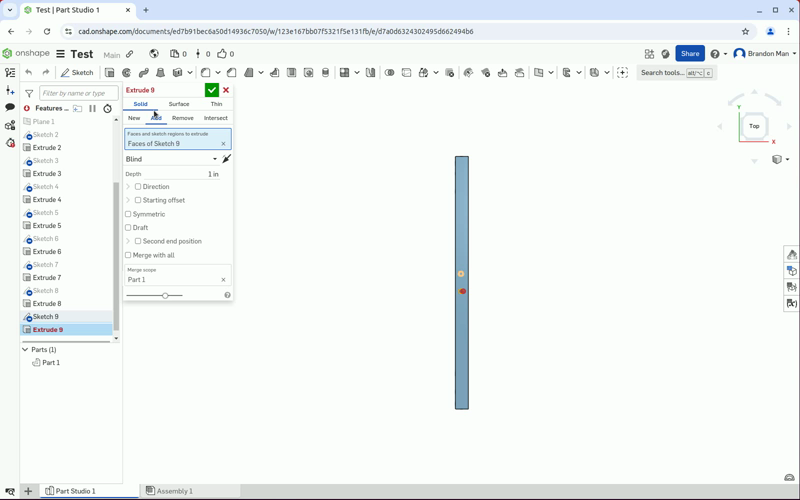
mouse_move(186, 120)
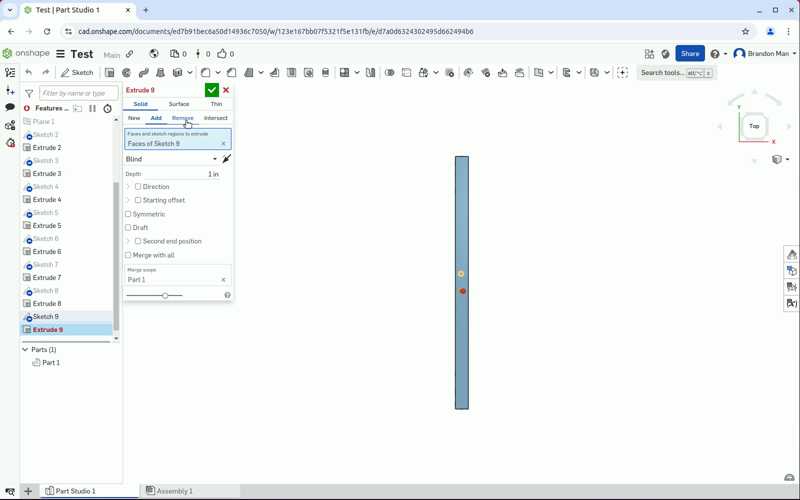
click(186, 120)
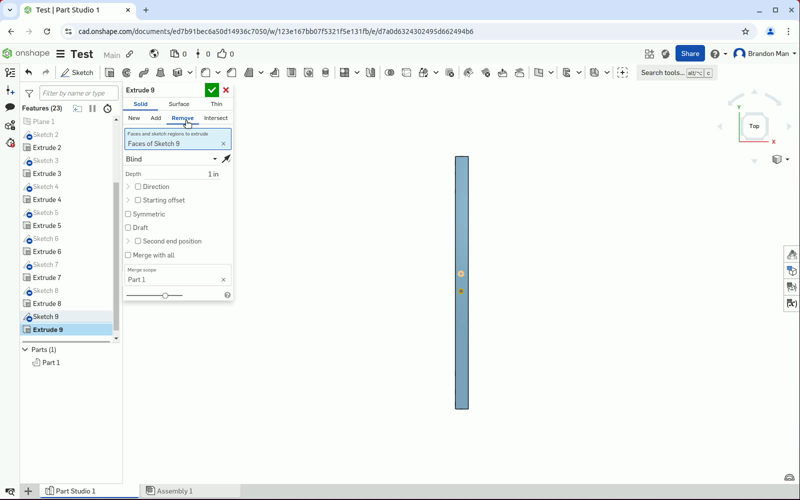
key(tab, 4)
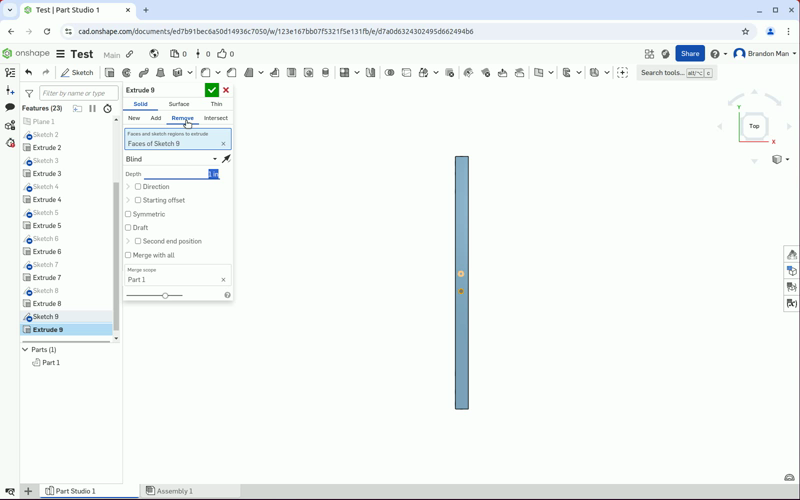
text(1.926)
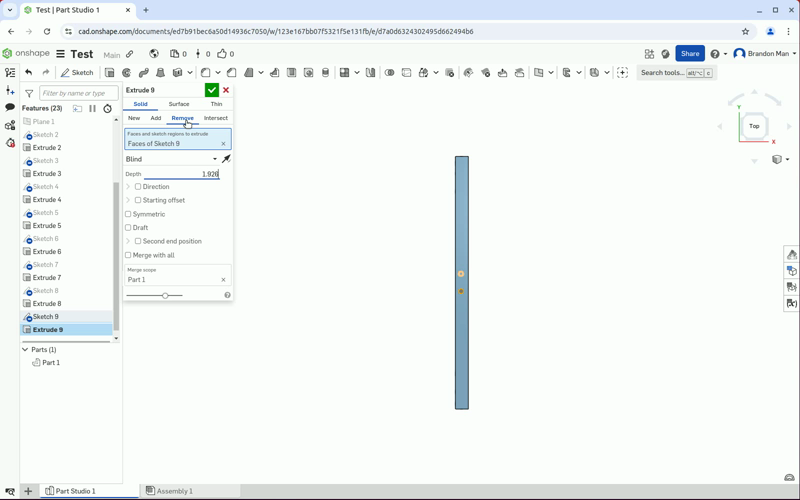
key(tab, 3)
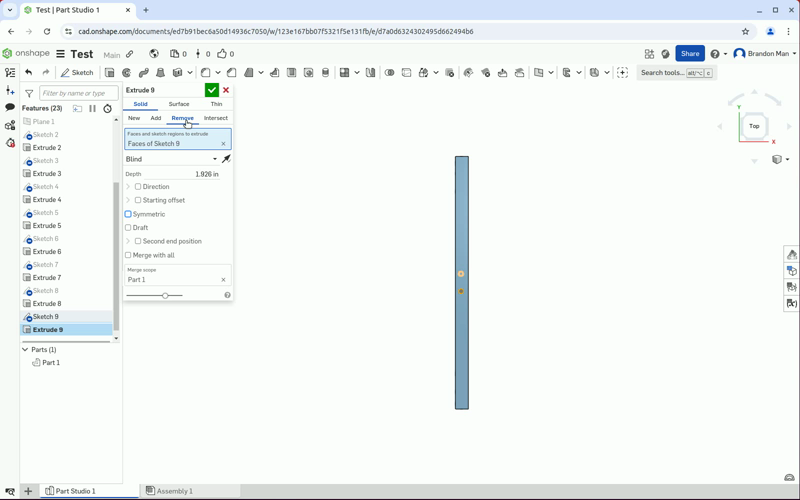
key(space)
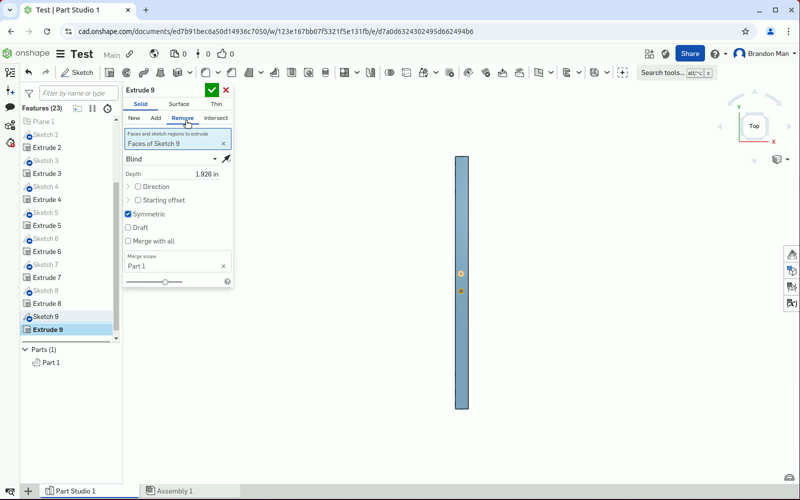
key(tab, 2)
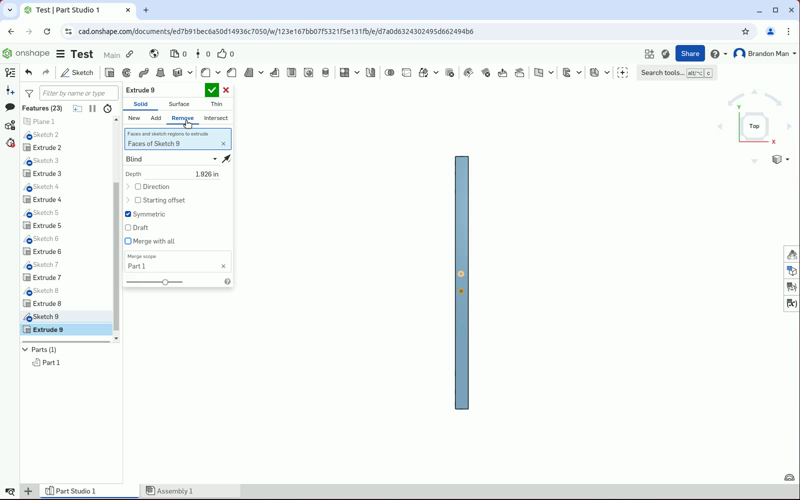
key(space)
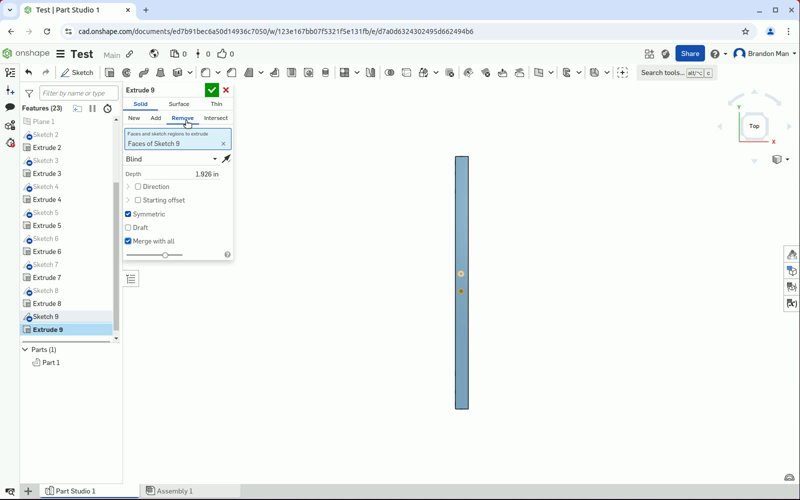
key(enter)
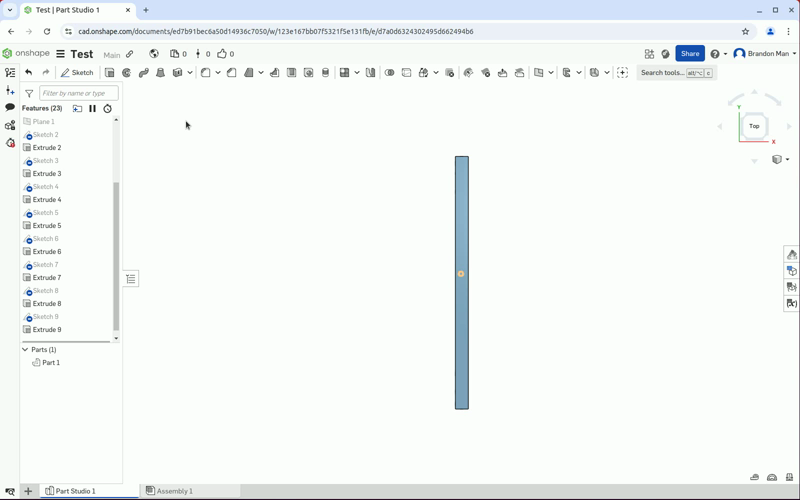
key(shift+h)
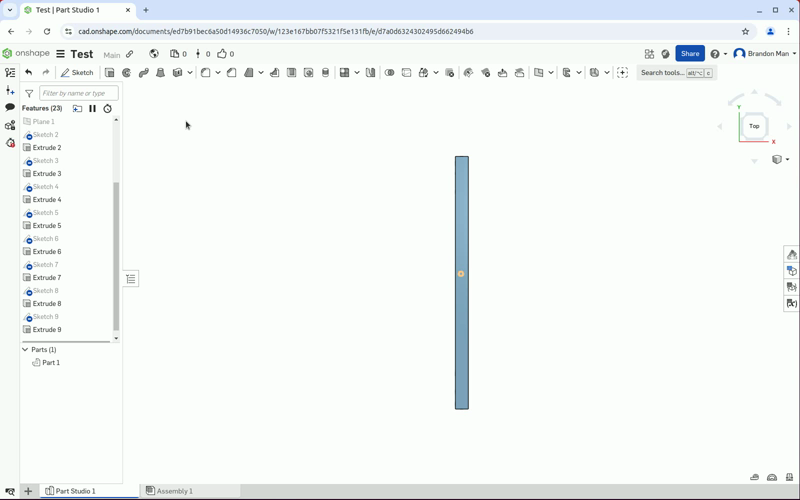
key(shift+h)
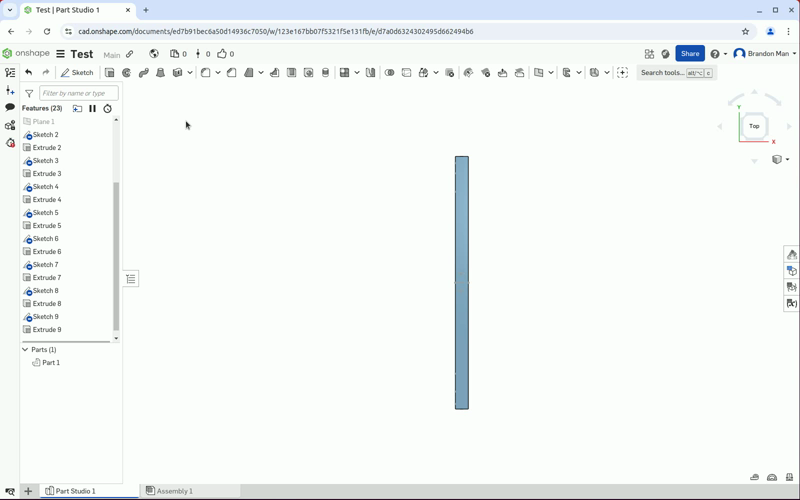
key(shift+7)
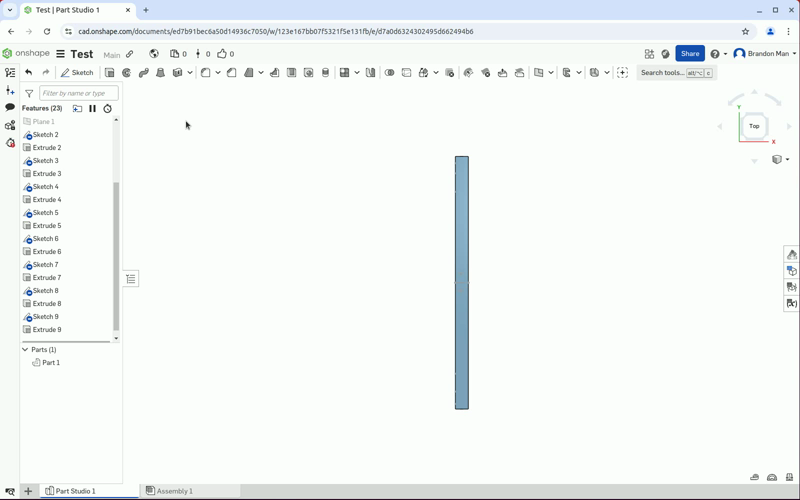
key(up, 3)
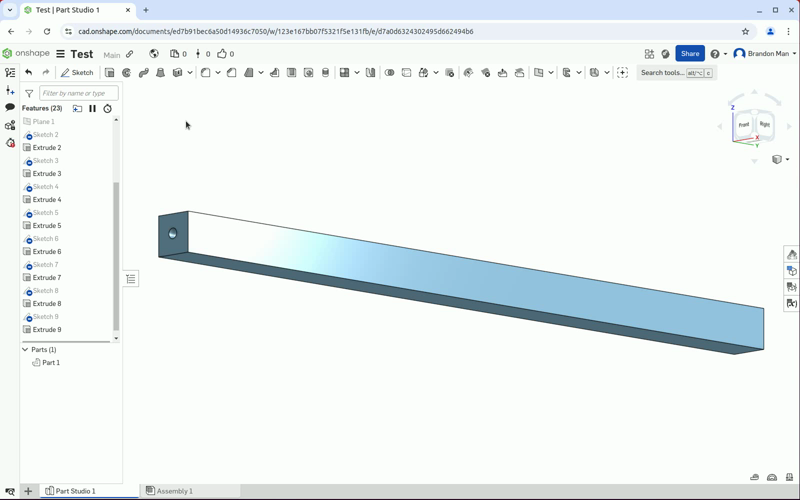
key(left, 3)
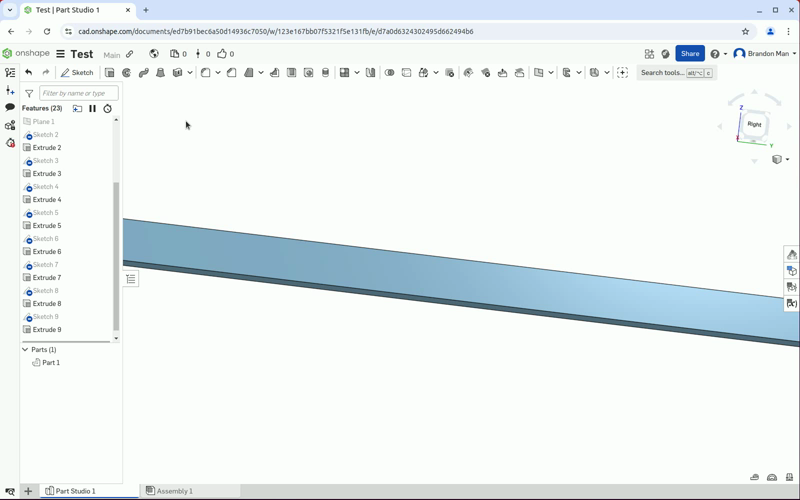
key(right, 3)
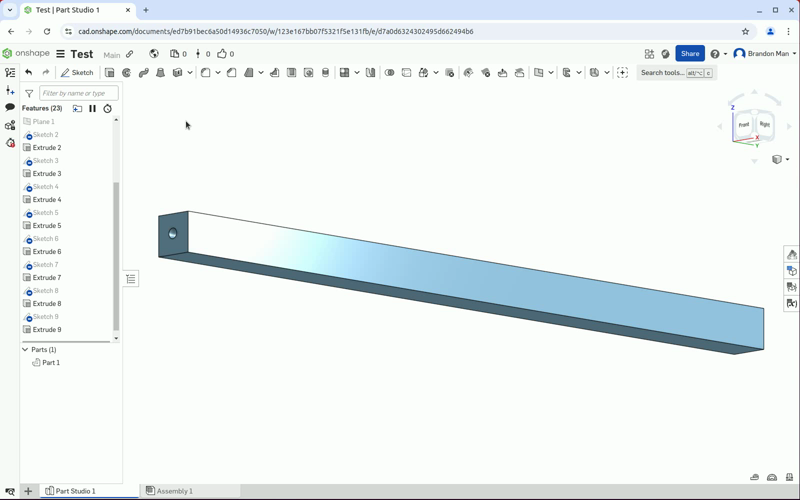
key(down, 3)
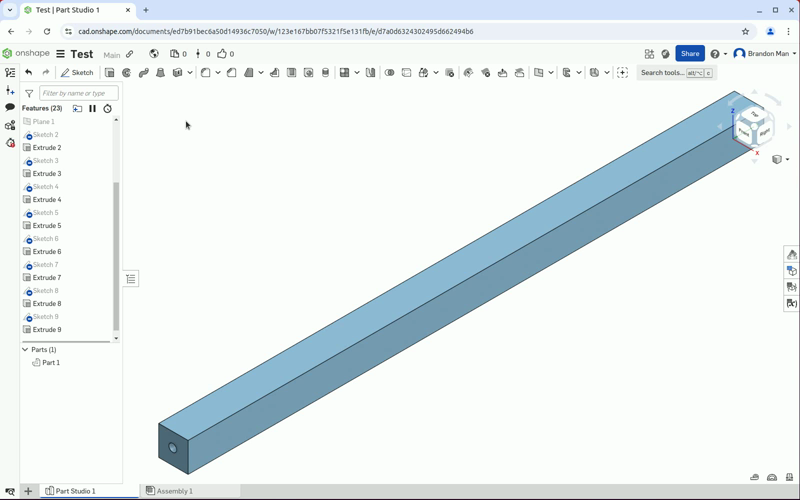
mouse_move(69, 98)
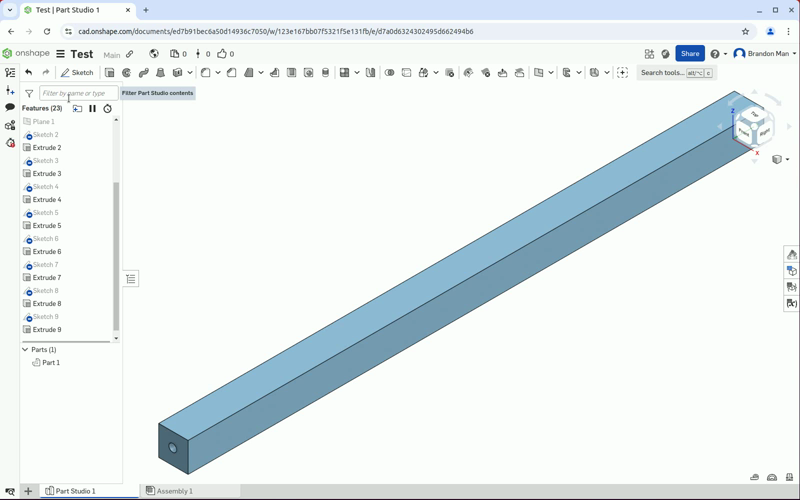
click(69, 98)